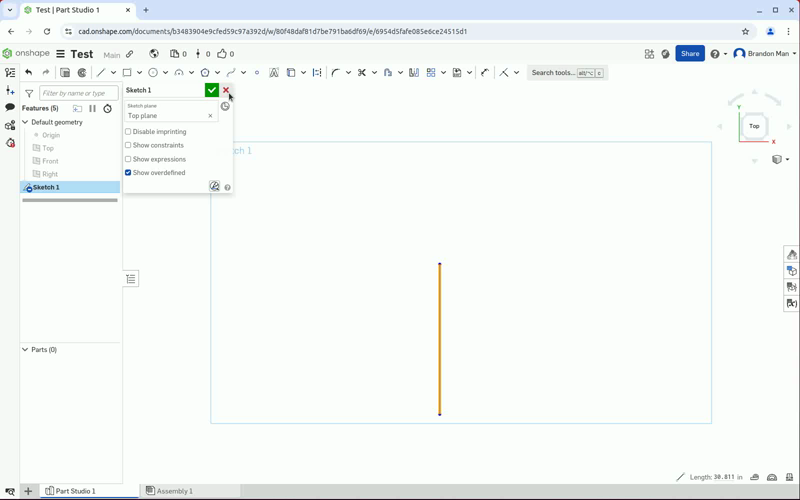
key(shift+h)
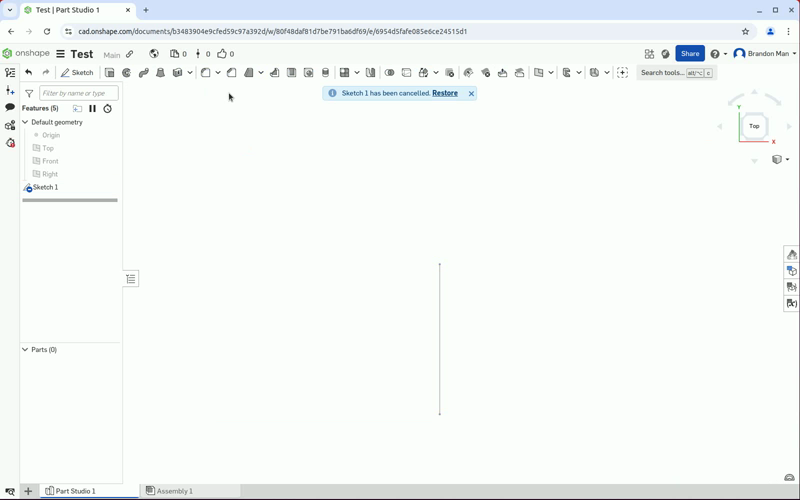
key(shift+s)
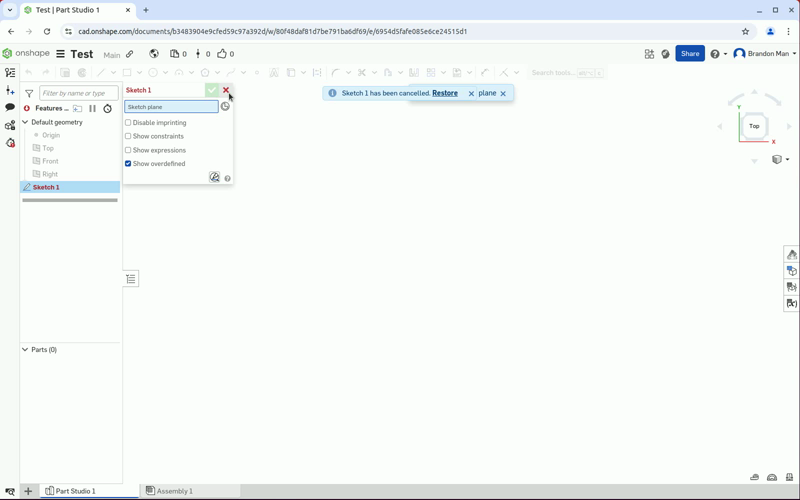
mouse_move(73, 150)
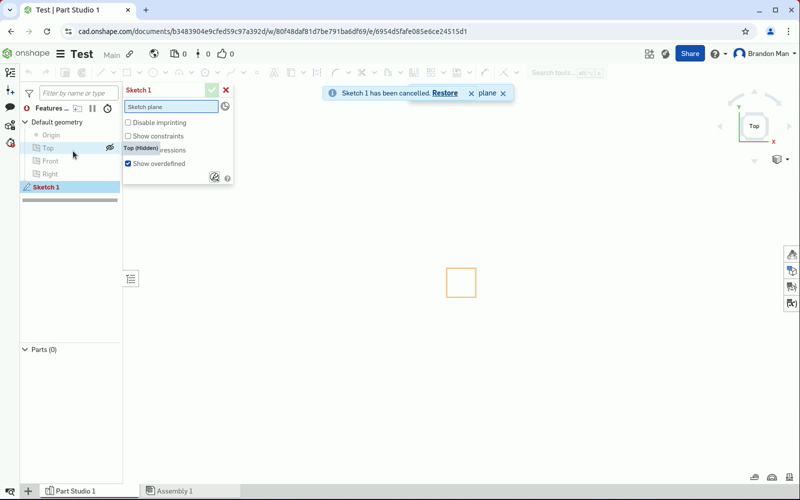
click(73, 150)
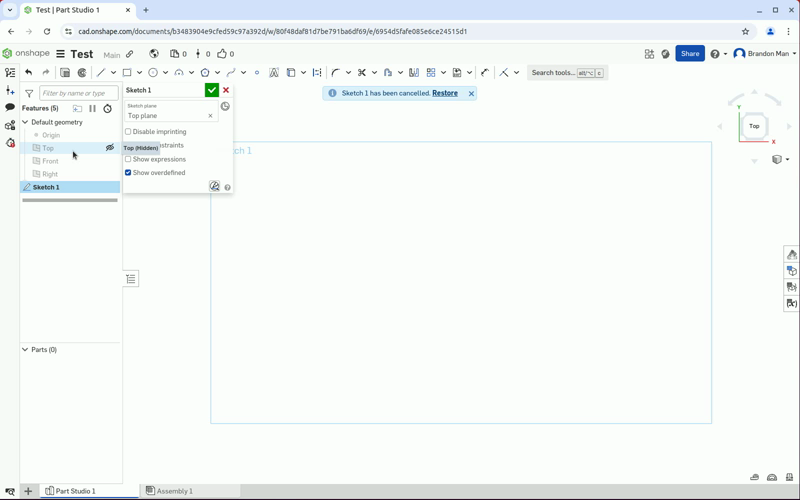
mouse_move(73, 352)
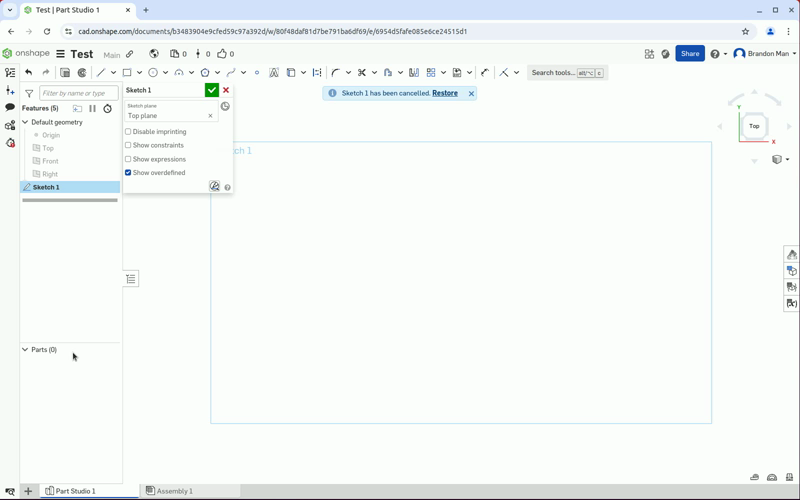
key(y)
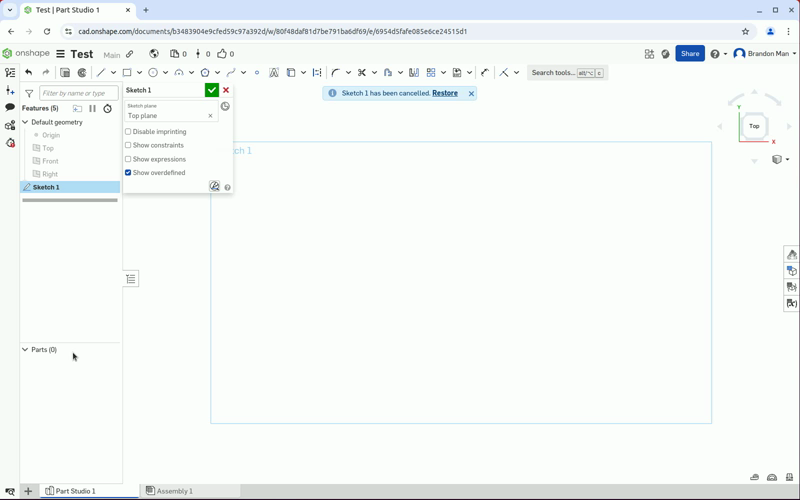
key(a)
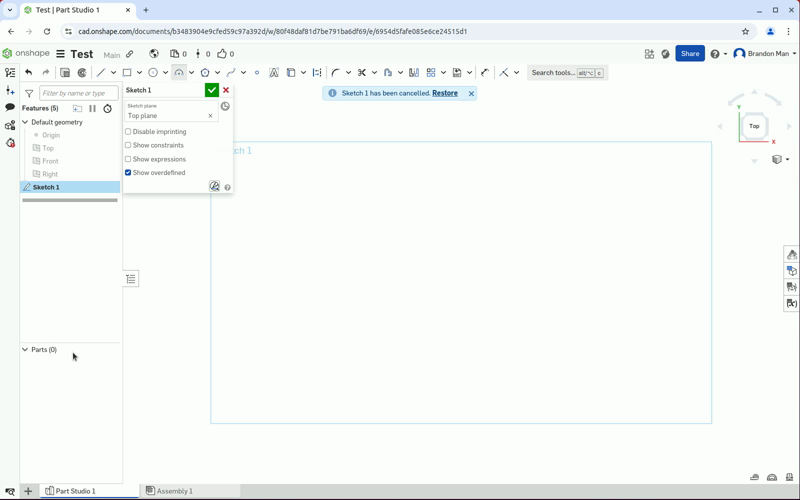
key_down(shift)
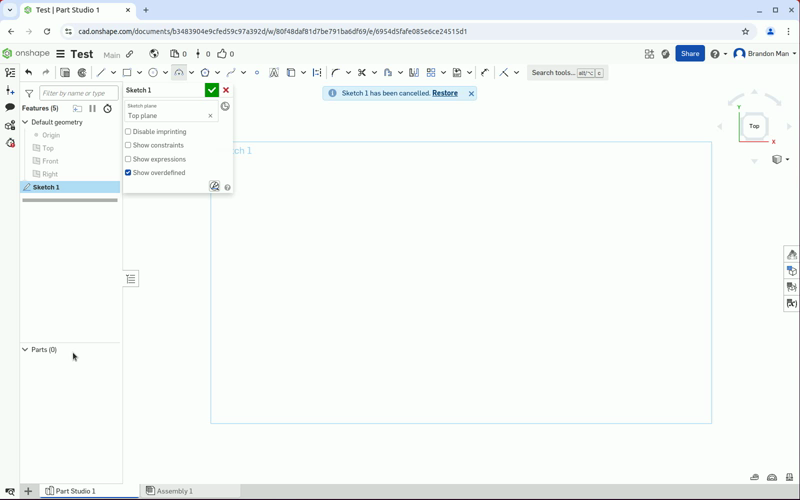
mouse_move(348, 303)
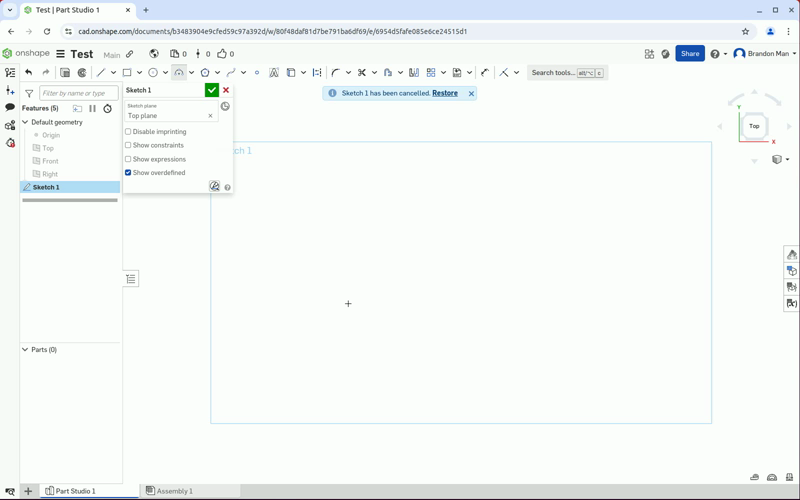
click(348, 303)
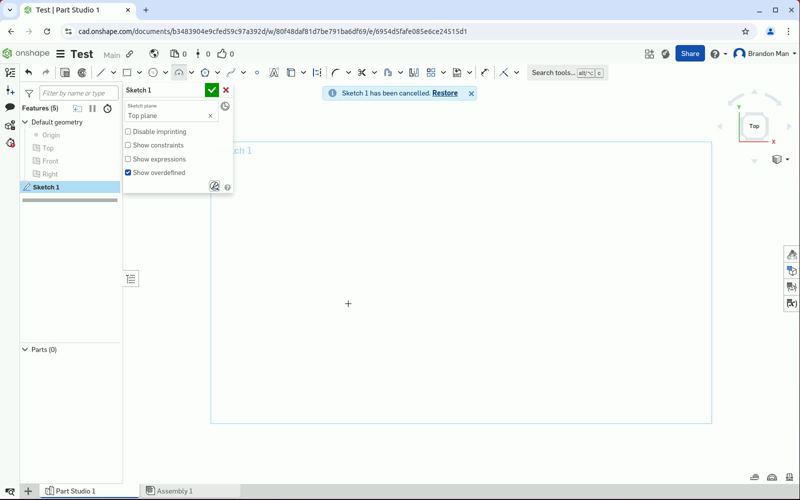
key_up(shift)
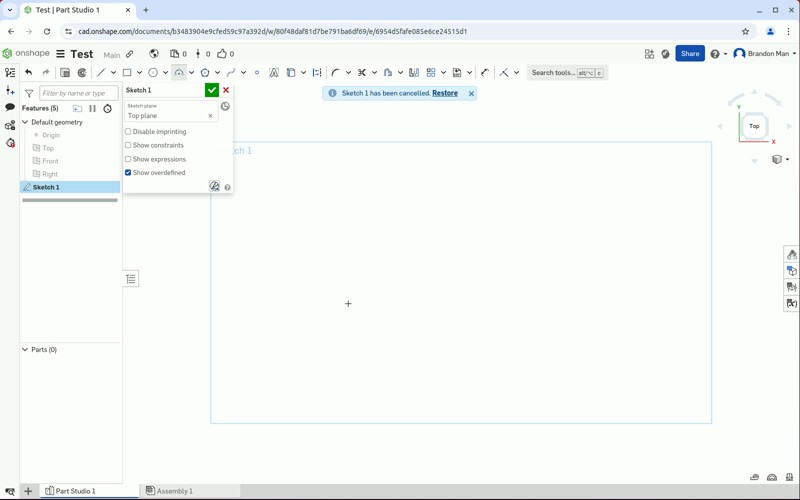
key_down(shift)
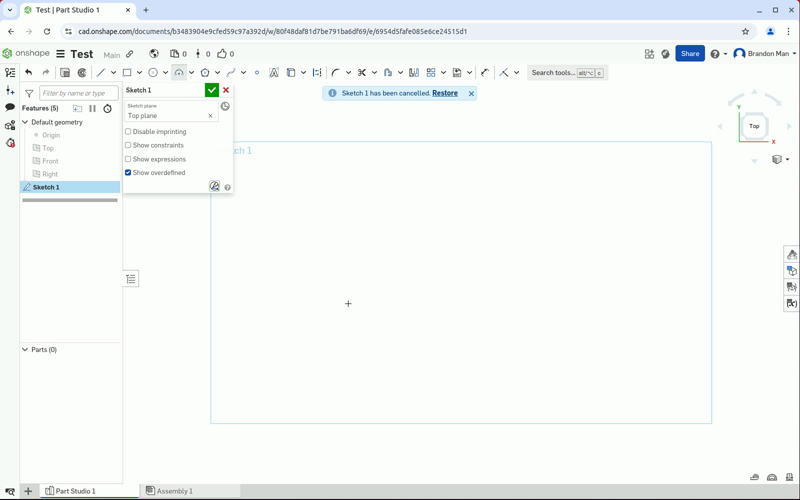
mouse_move(409, 364)
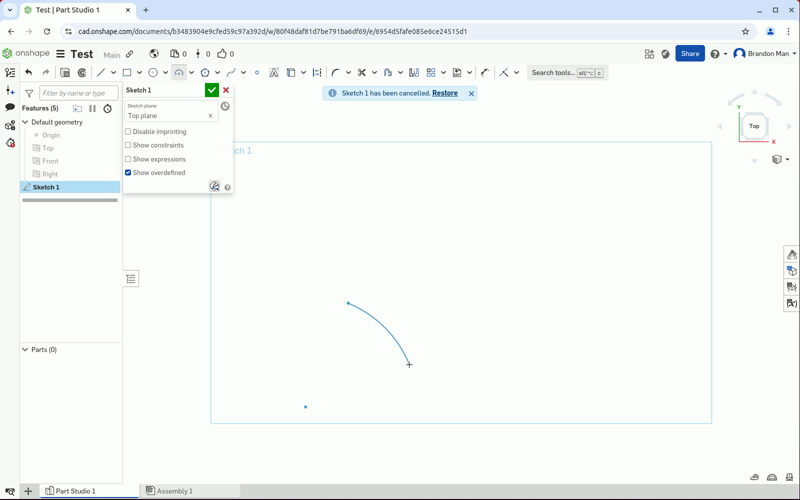
click(409, 364)
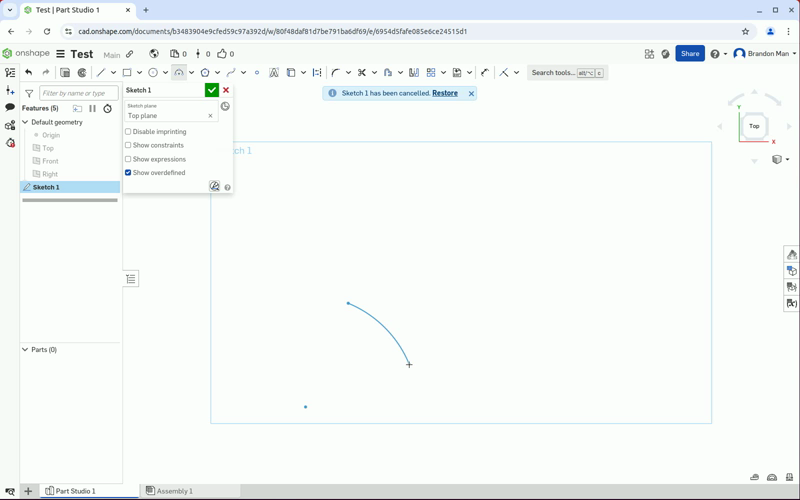
mouse_move(366, 346)
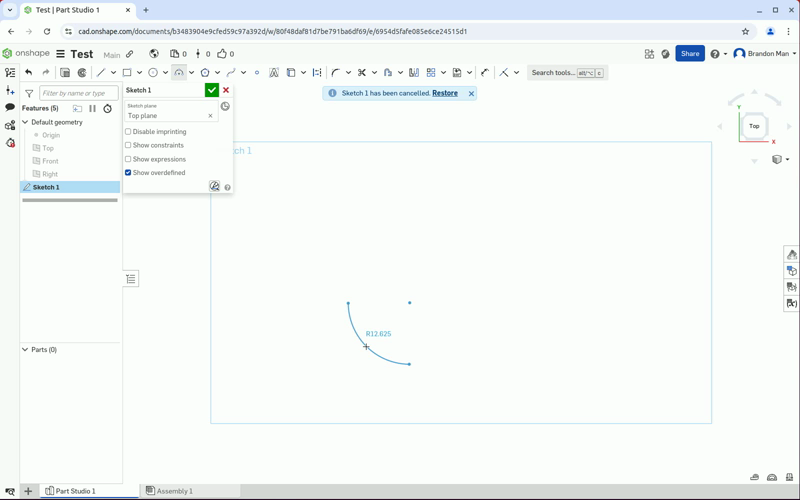
click(366, 346)
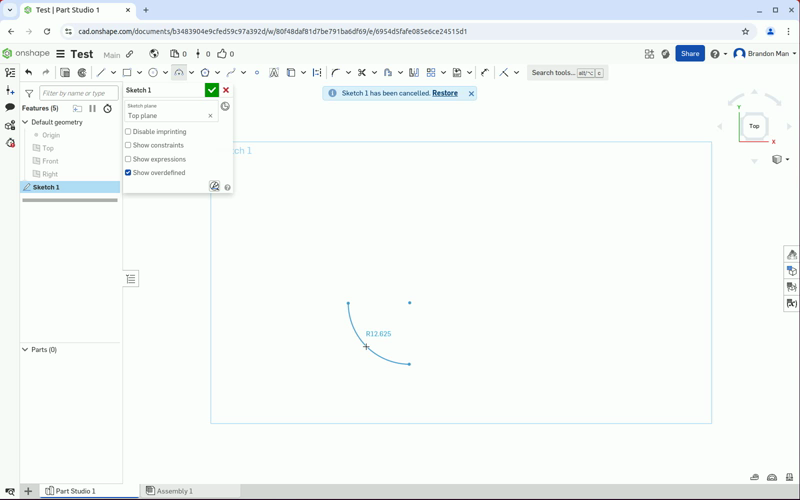
key_up(shift)
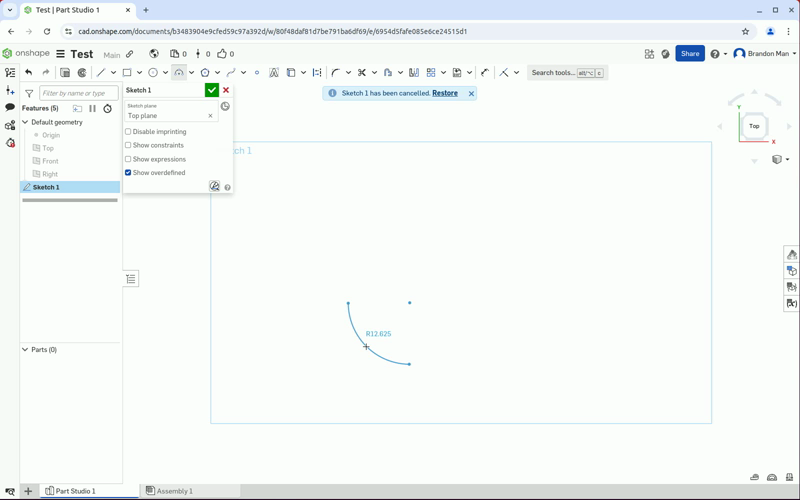
key(esc)
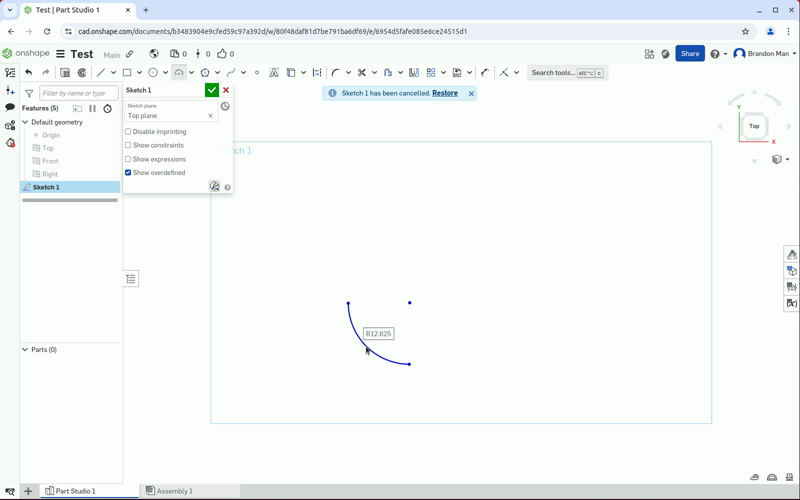
key(l)
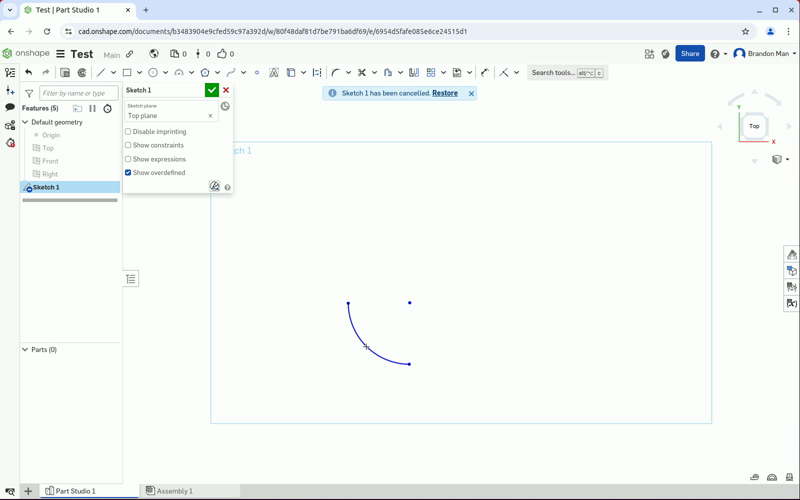
mouse_move(409, 364)
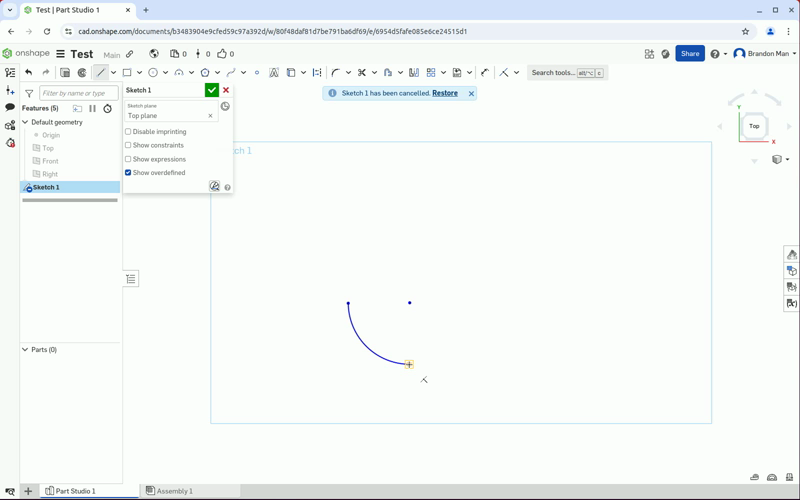
click(409, 364)
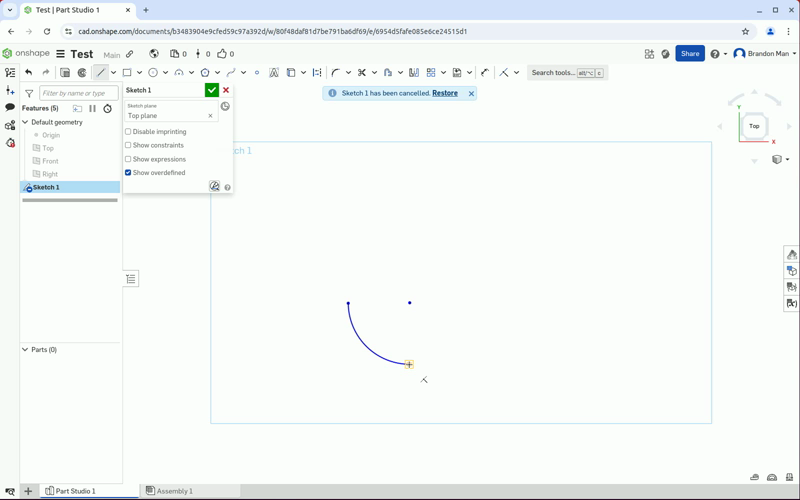
key_down(shift)
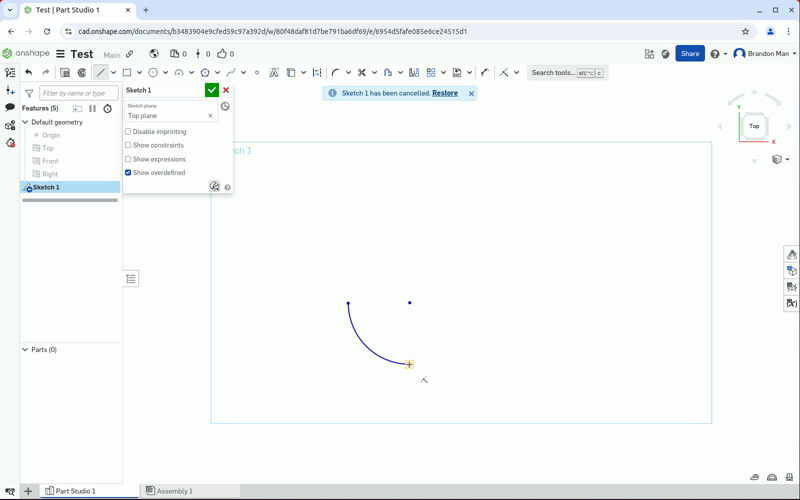
mouse_move(510, 364)
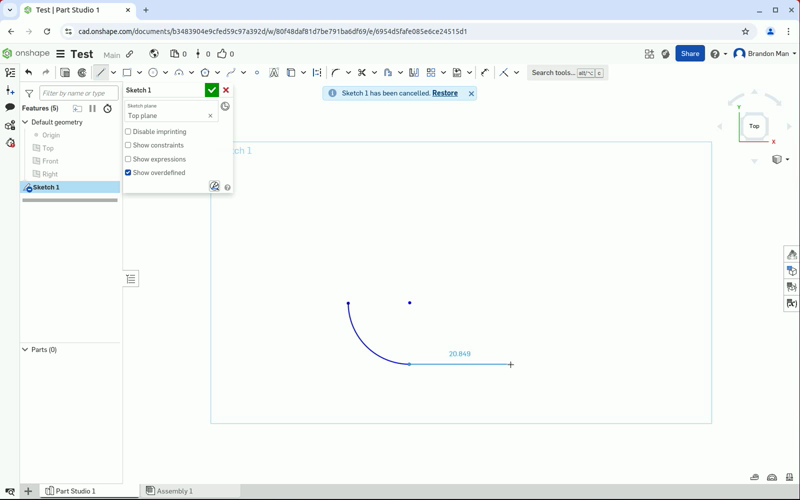
click(510, 364)
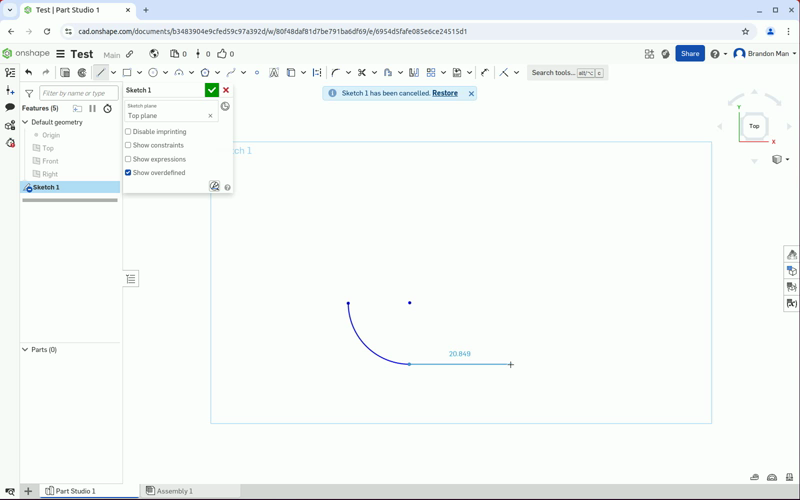
key_up(shift)
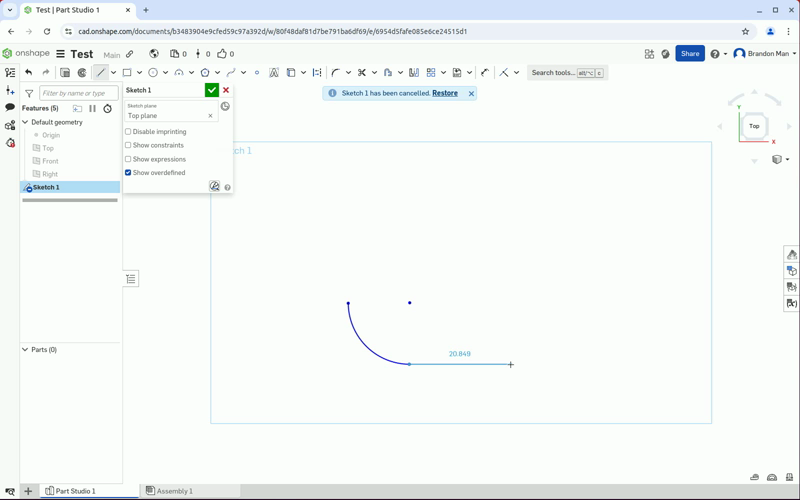
key(esc)
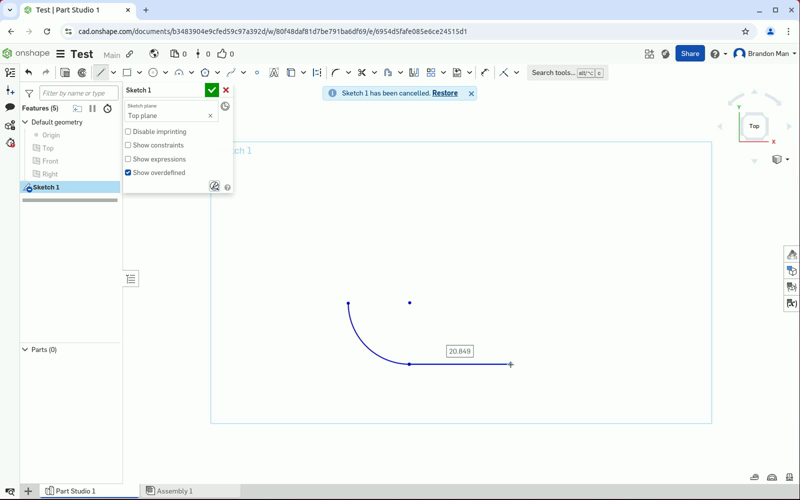
key(a)
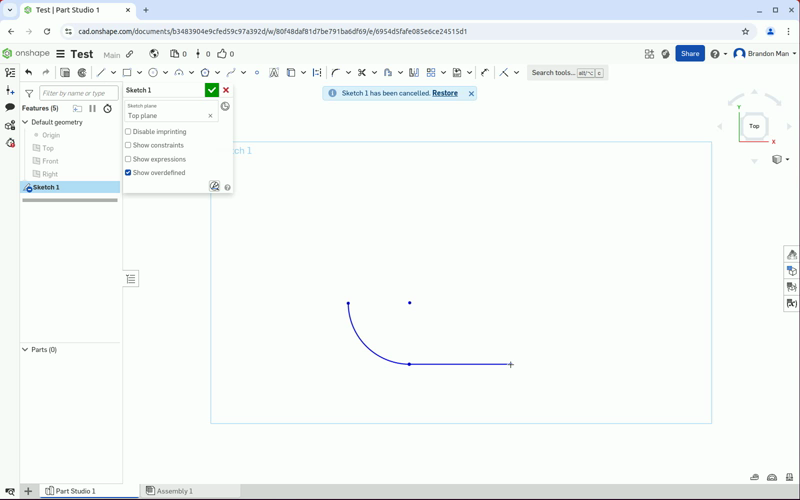
mouse_move(510, 364)
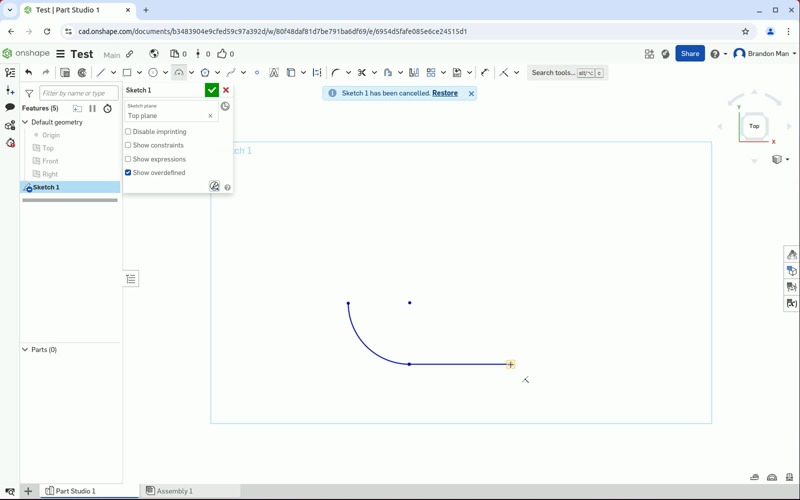
click(510, 364)
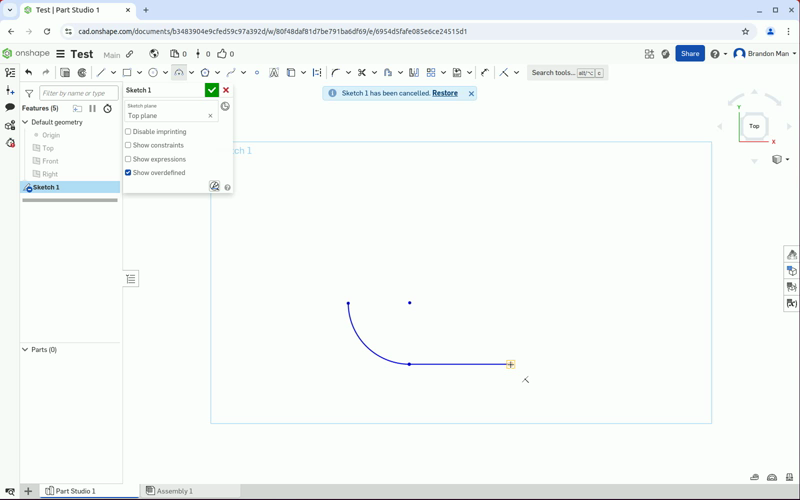
key_down(shift)
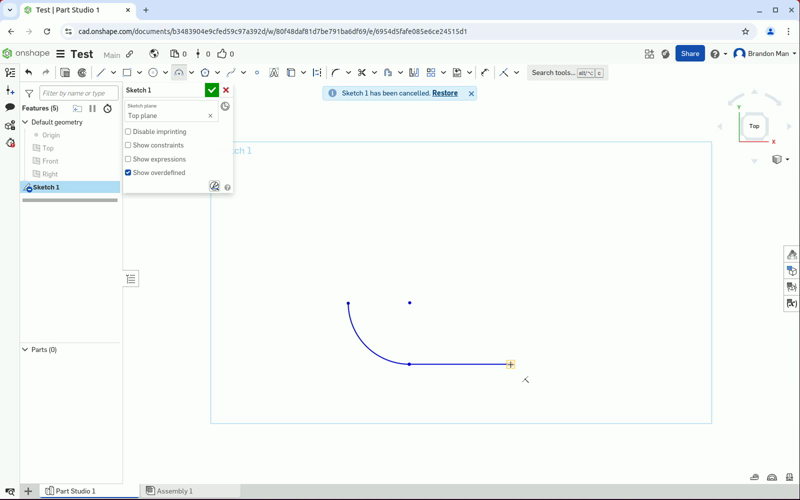
mouse_move(572, 303)
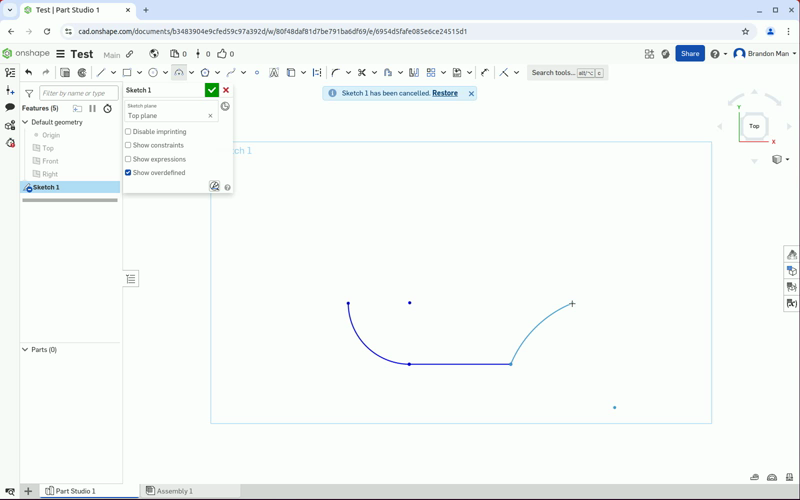
click(572, 303)
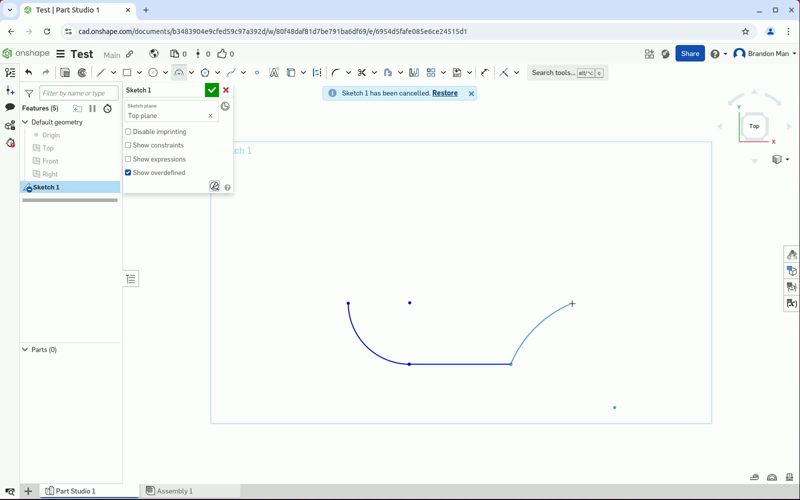
mouse_move(554, 346)
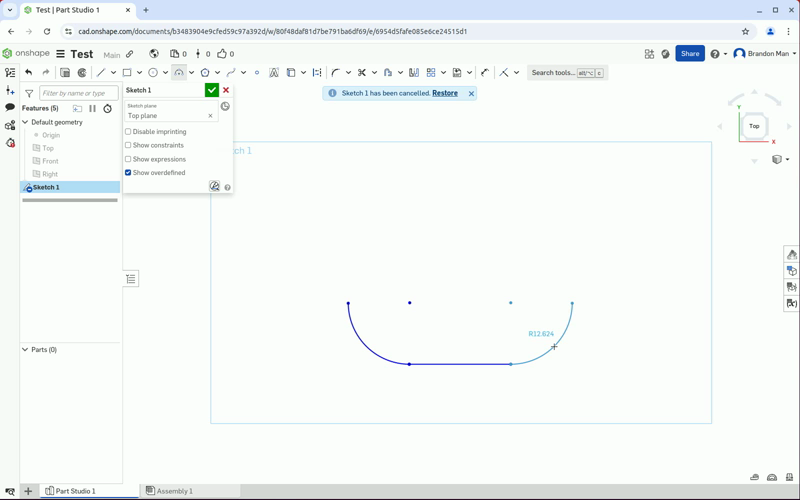
click(554, 346)
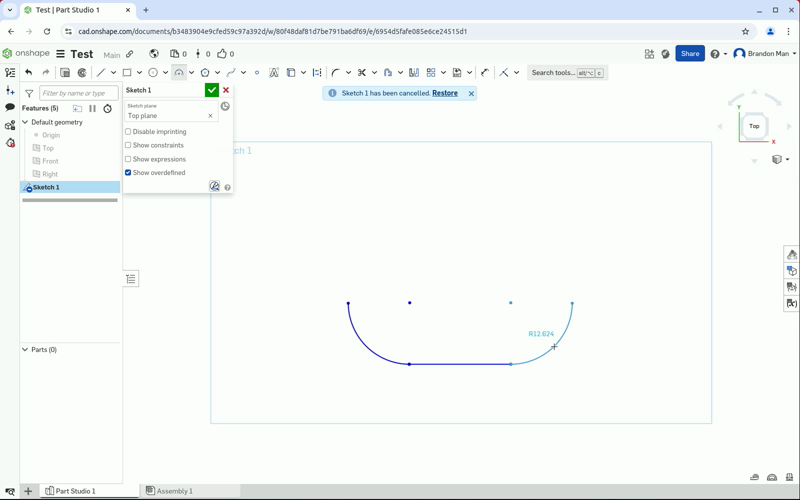
key_up(shift)
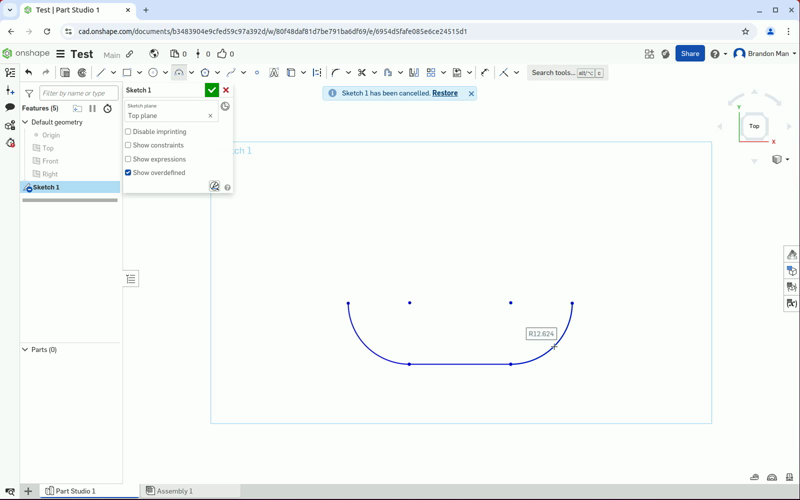
key(esc)
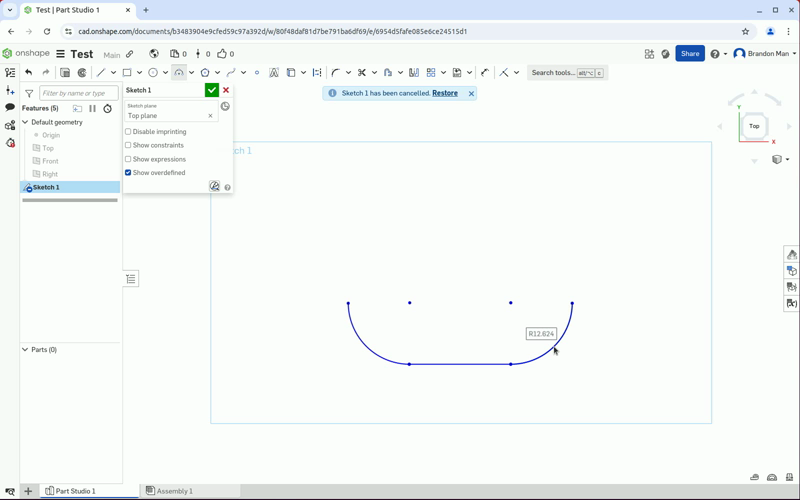
key(l)
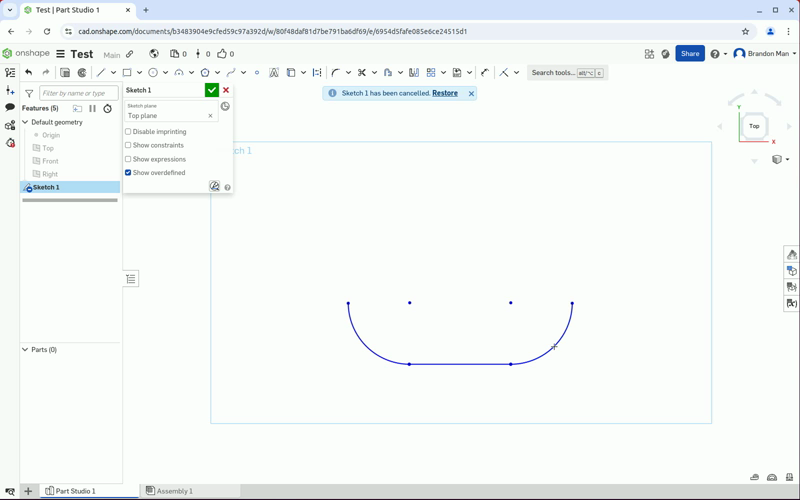
mouse_move(572, 303)
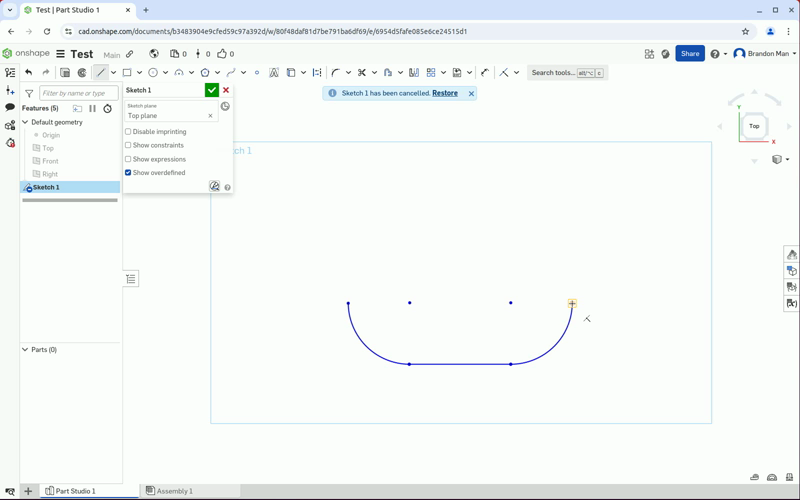
click(572, 303)
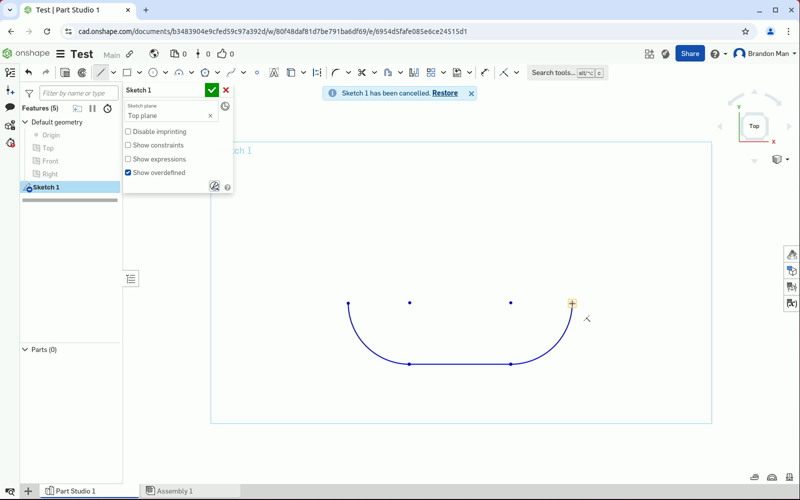
key_down(shift)
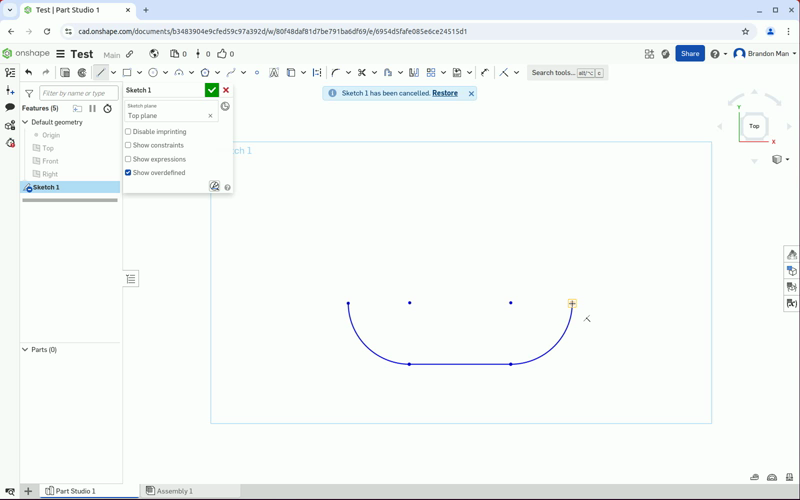
mouse_move(589, 303)
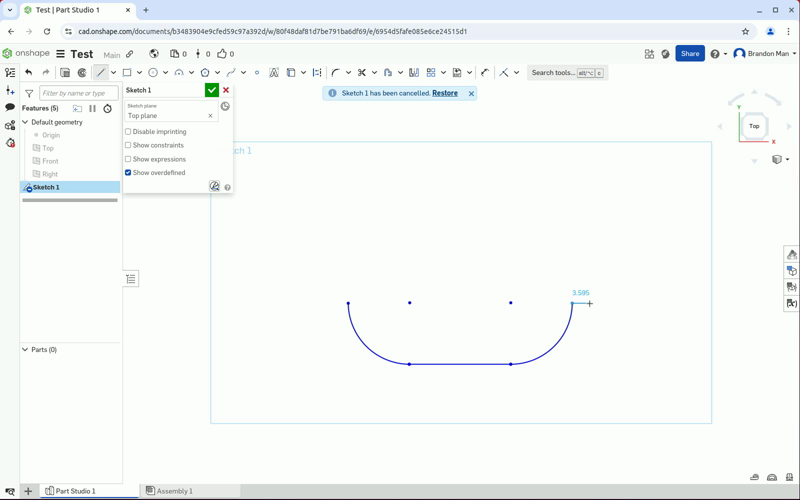
mouse_move(572, 262)
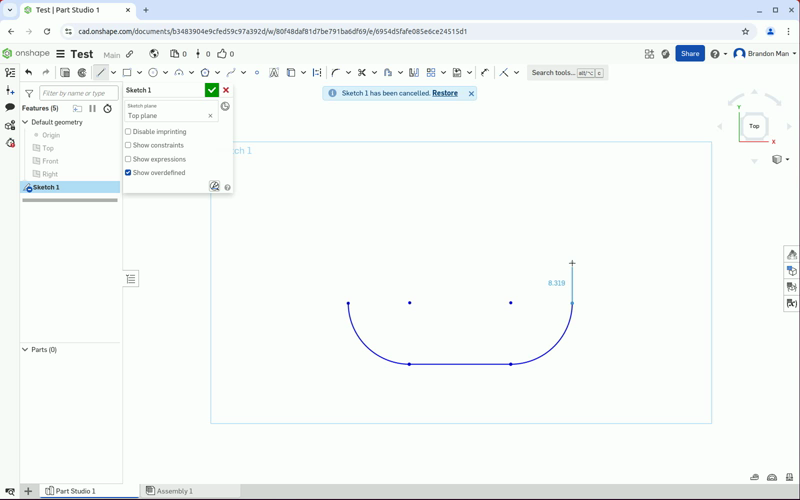
click(572, 262)
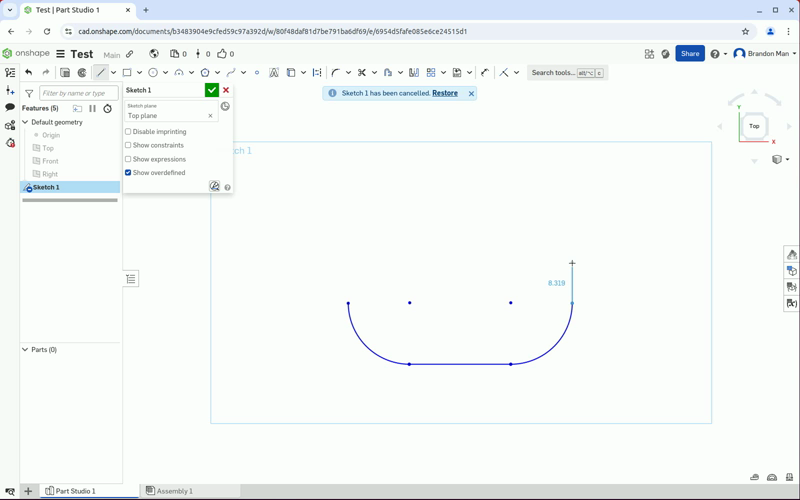
key_up(shift)
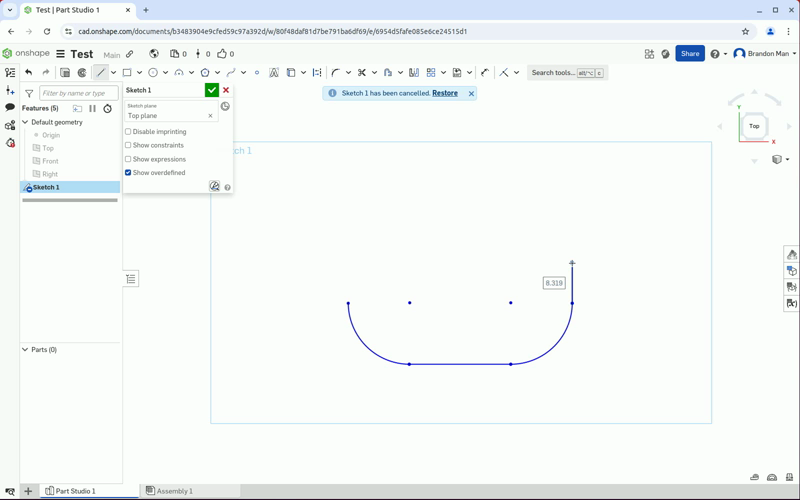
key(esc)
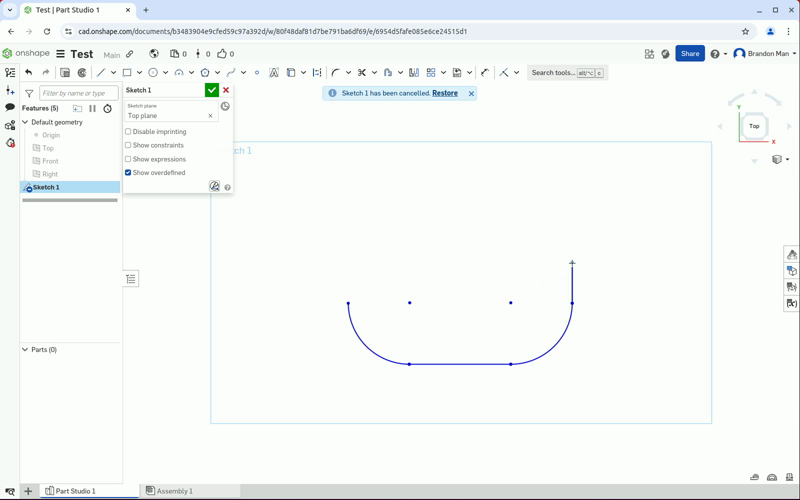
key(a)
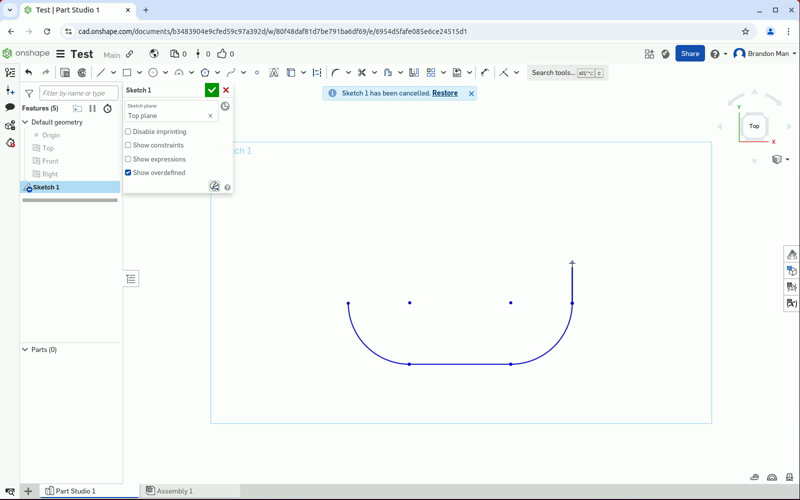
mouse_move(572, 262)
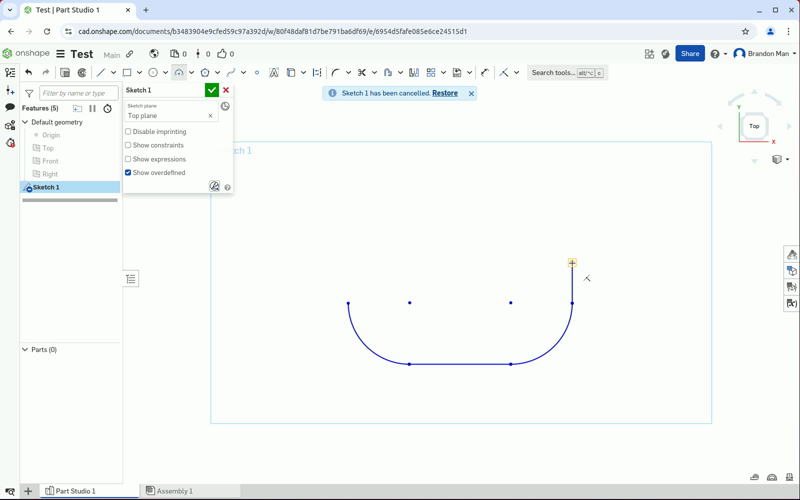
click(572, 262)
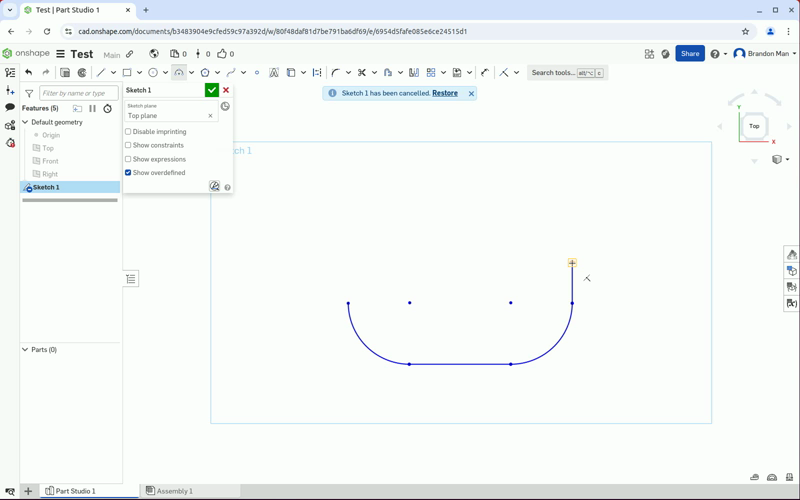
key_down(shift)
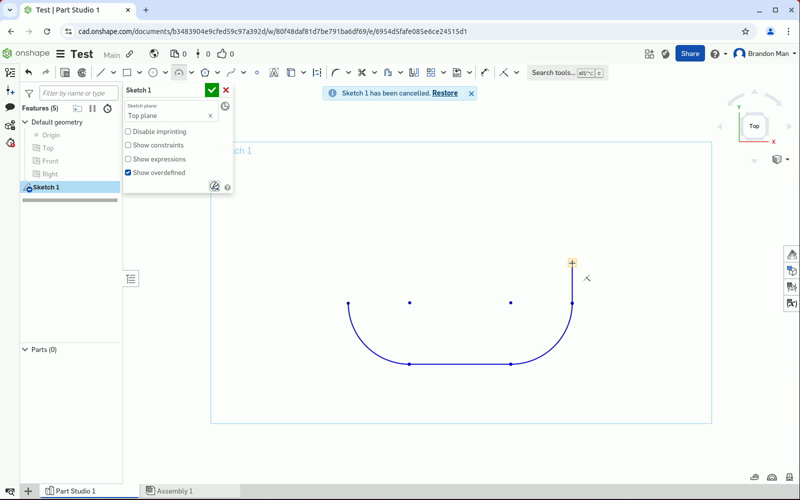
mouse_move(510, 201)
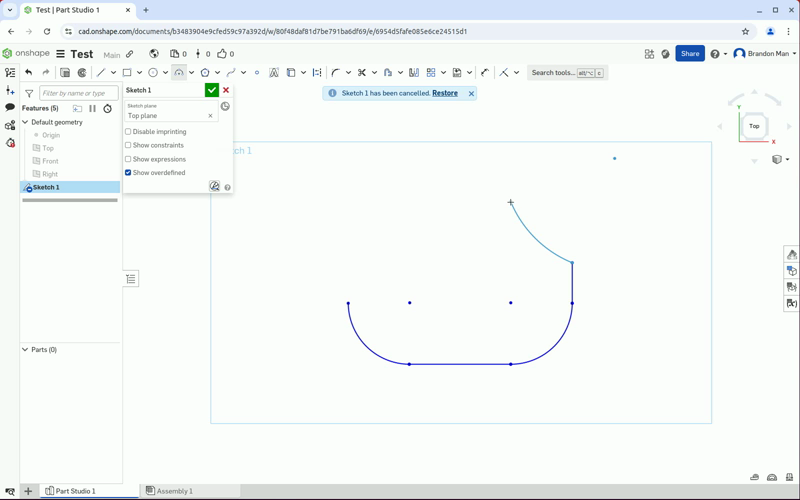
click(510, 201)
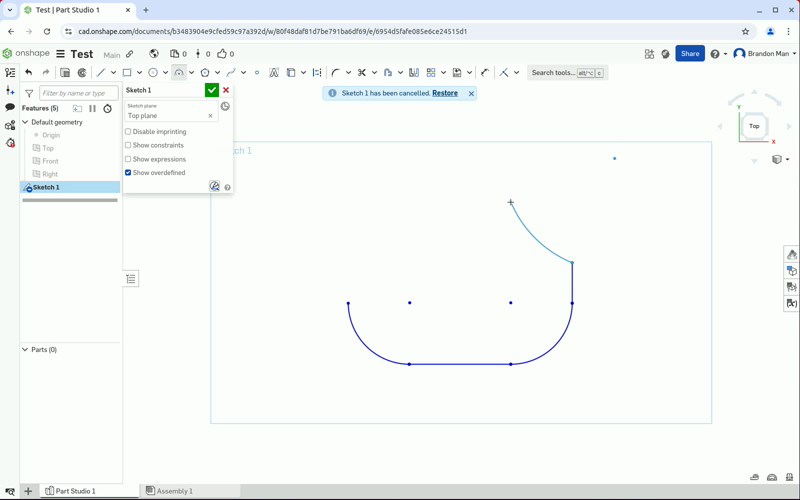
mouse_move(554, 219)
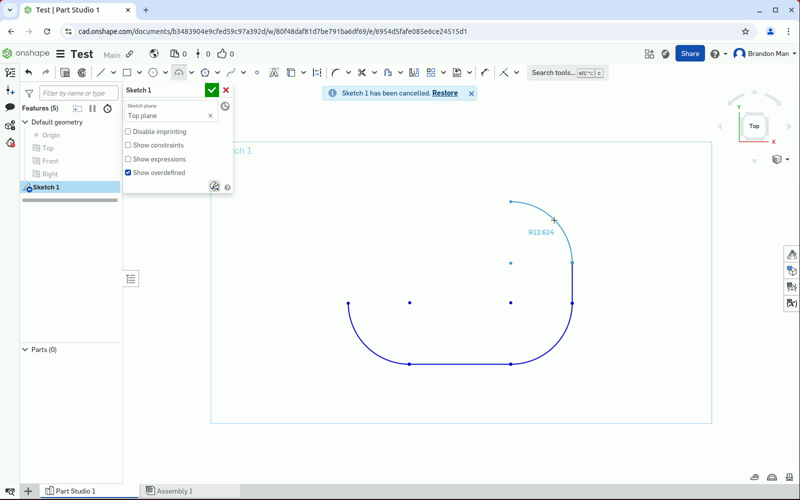
click(554, 219)
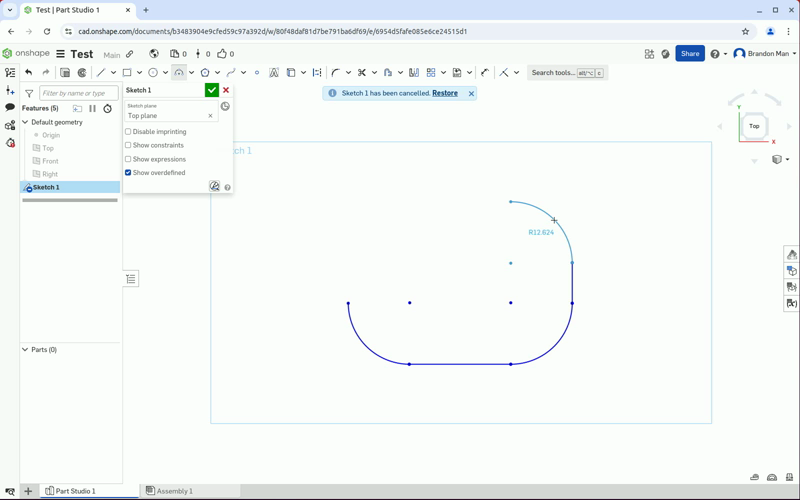
key_up(shift)
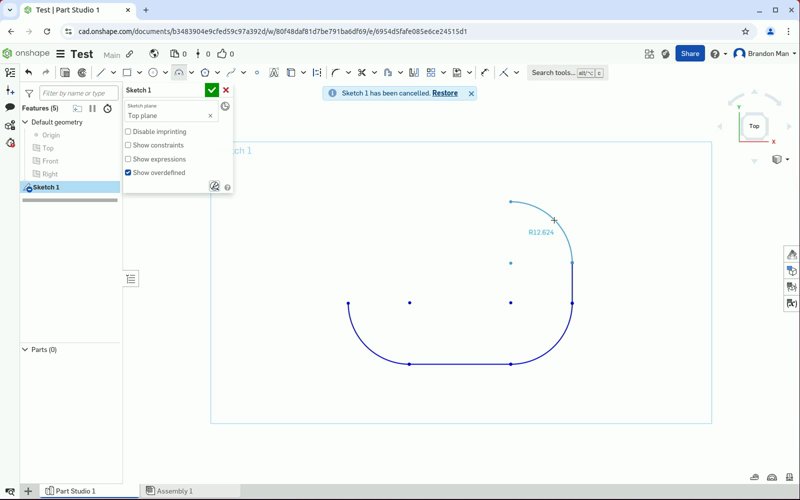
key(esc)
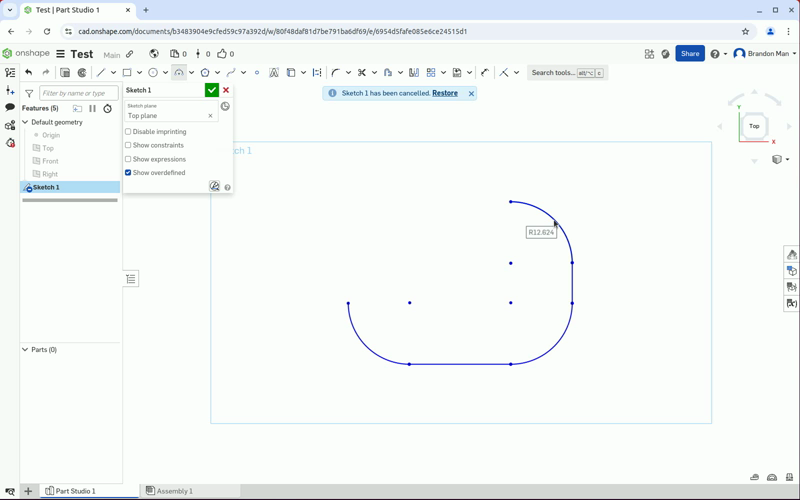
key(l)
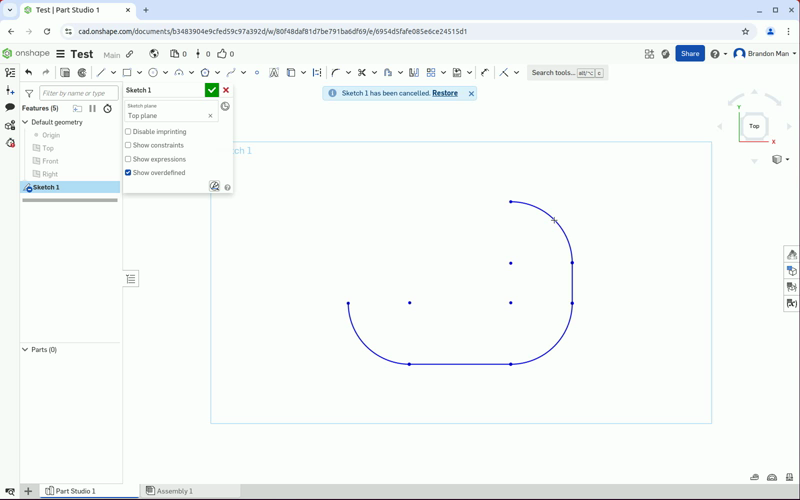
mouse_move(510, 201)
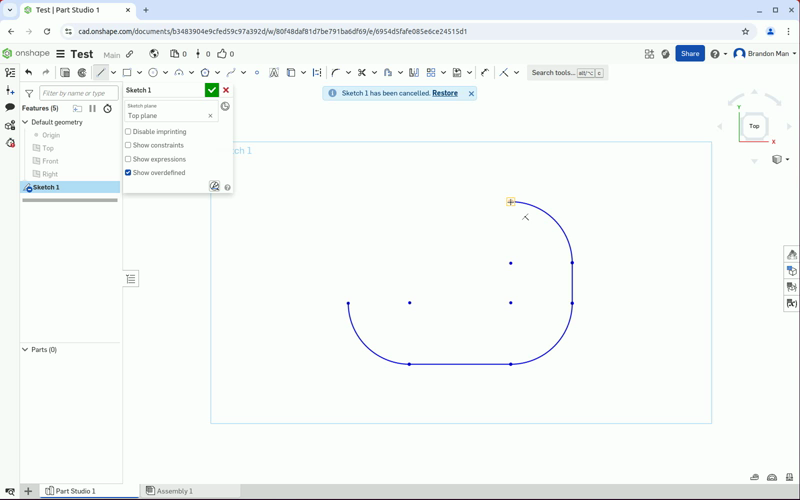
click(510, 201)
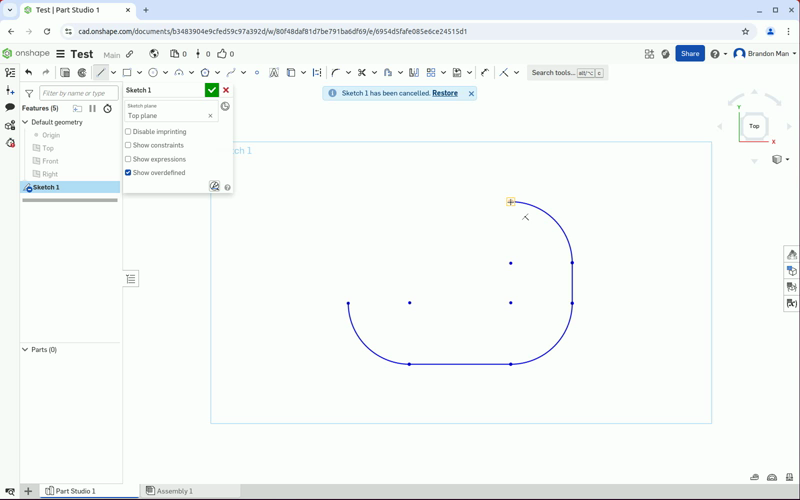
key_down(shift)
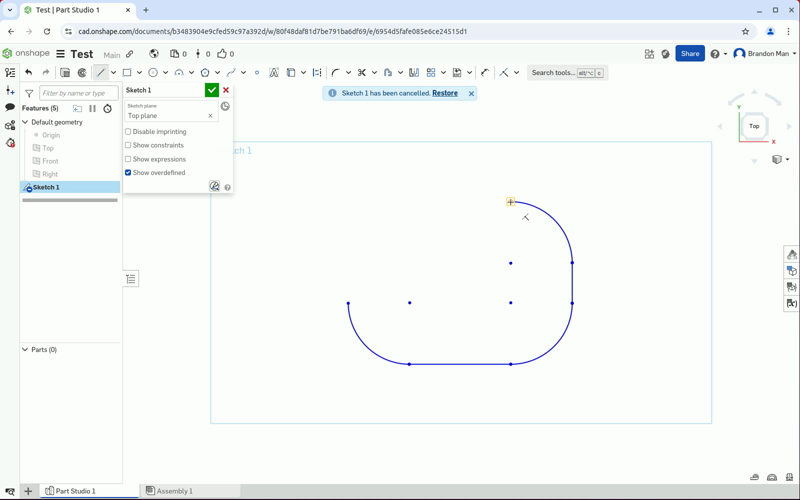
mouse_move(409, 201)
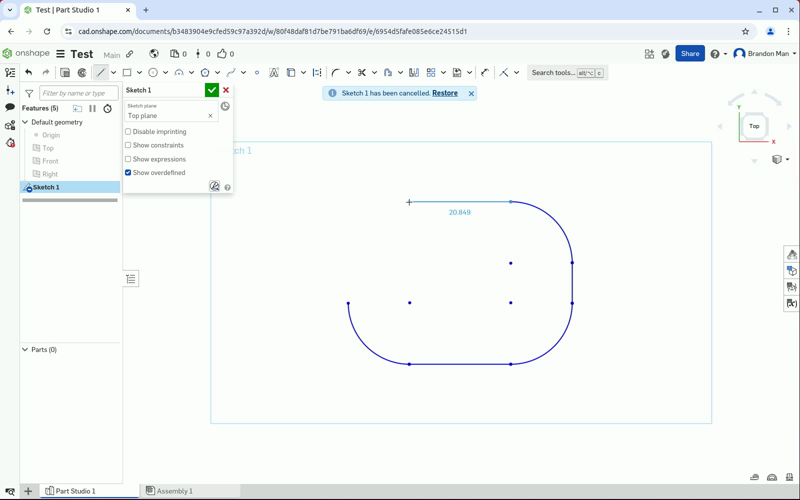
click(409, 201)
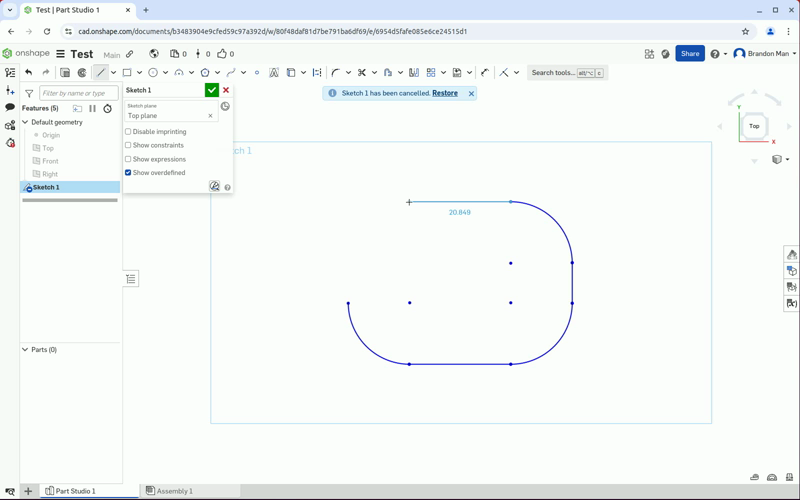
key_up(shift)
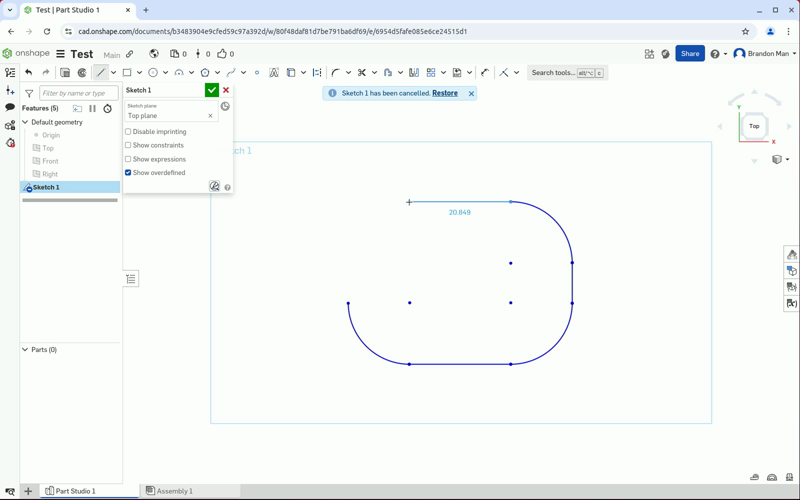
key(esc)
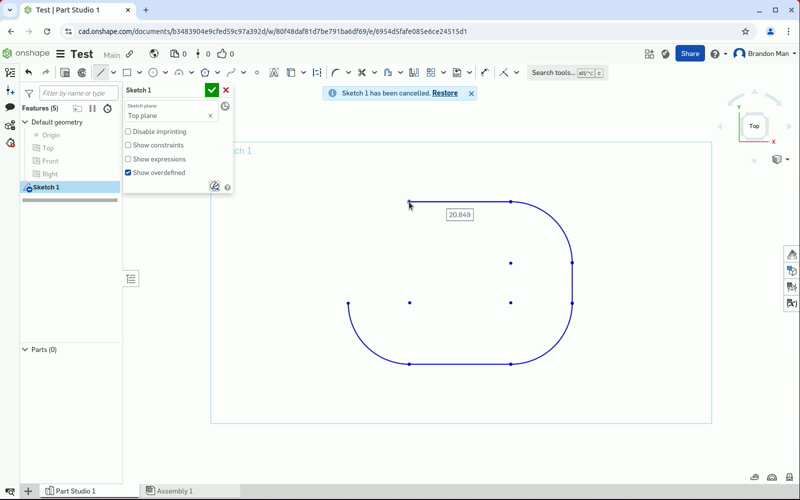
key(a)
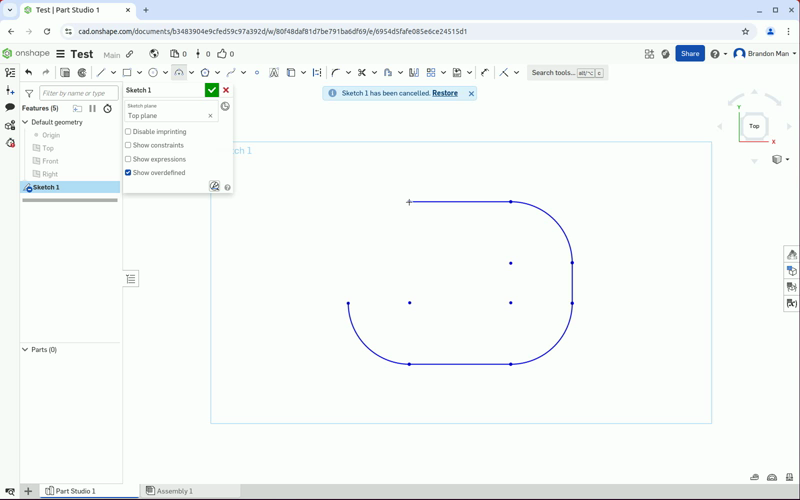
mouse_move(409, 201)
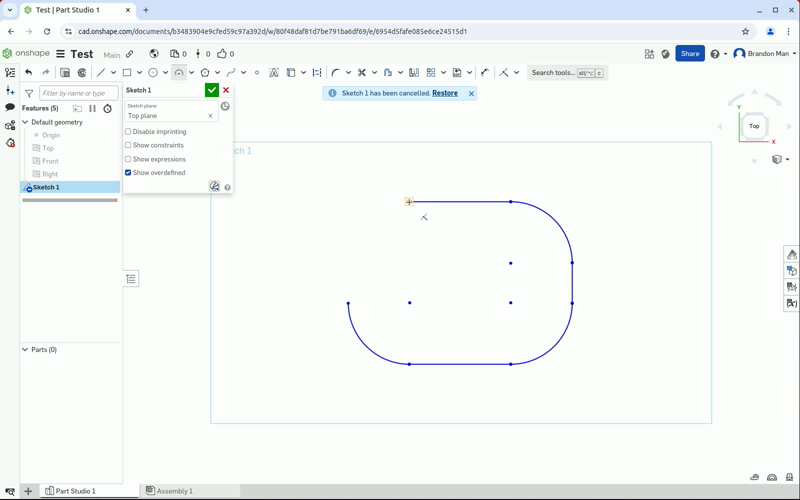
click(409, 201)
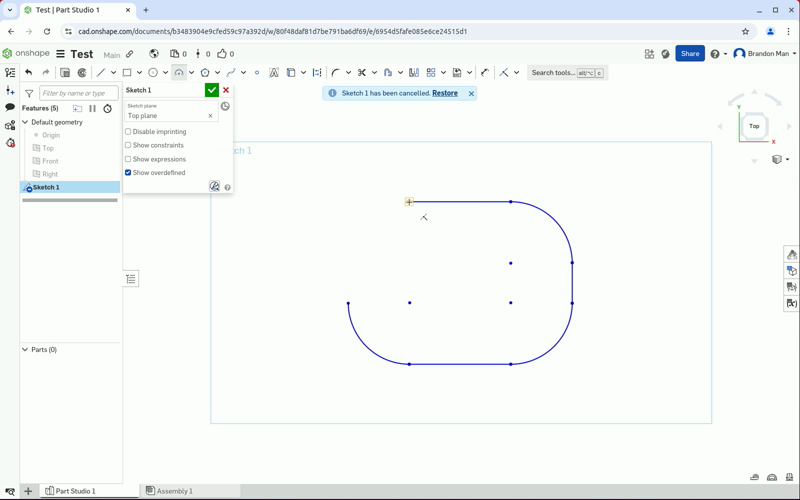
key_down(shift)
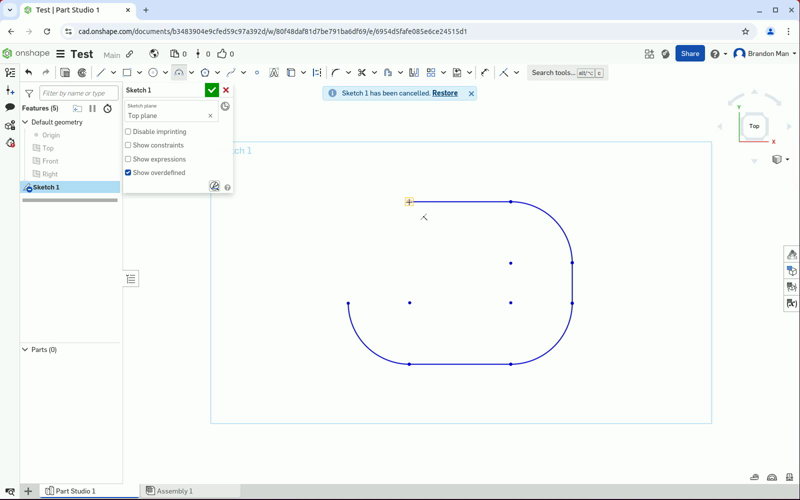
mouse_move(348, 262)
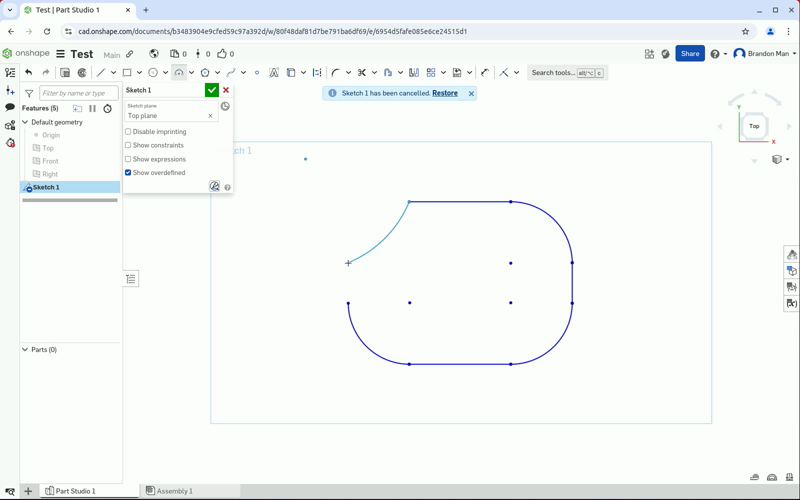
click(348, 262)
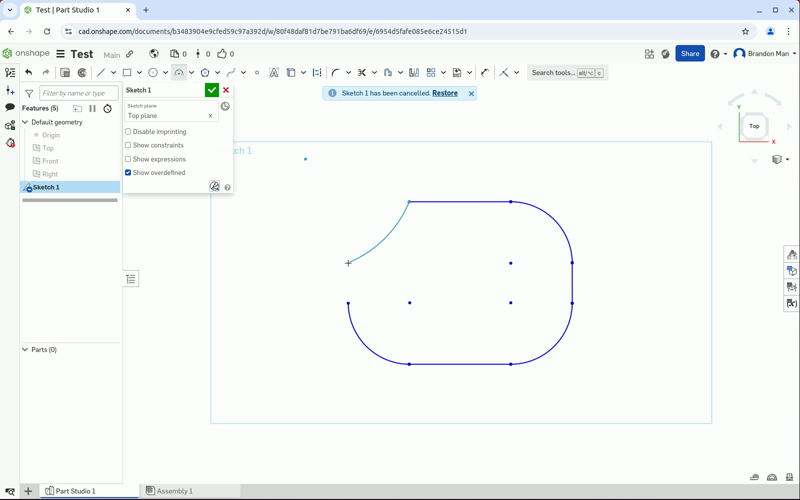
mouse_move(366, 219)
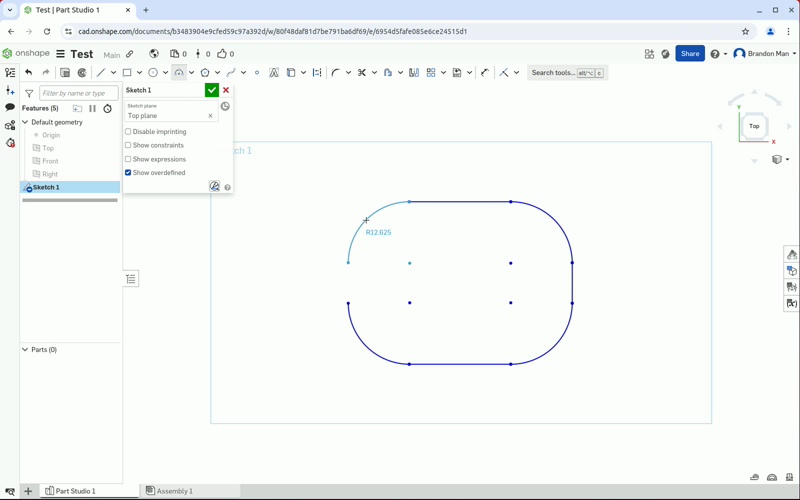
click(366, 219)
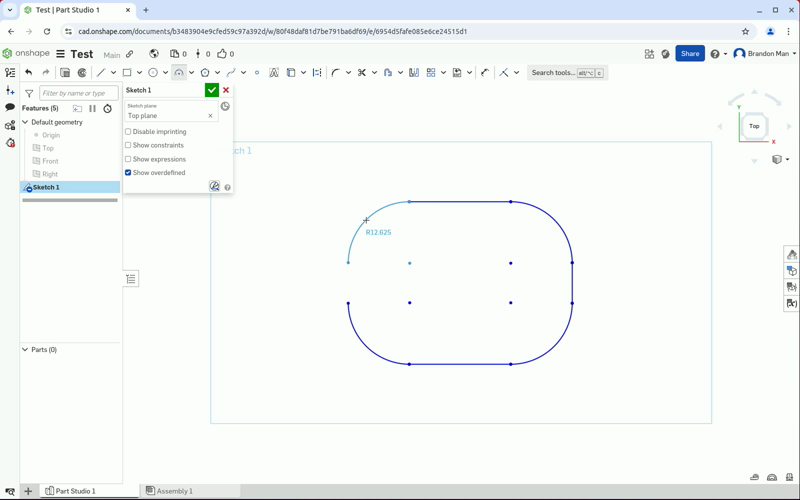
key_up(shift)
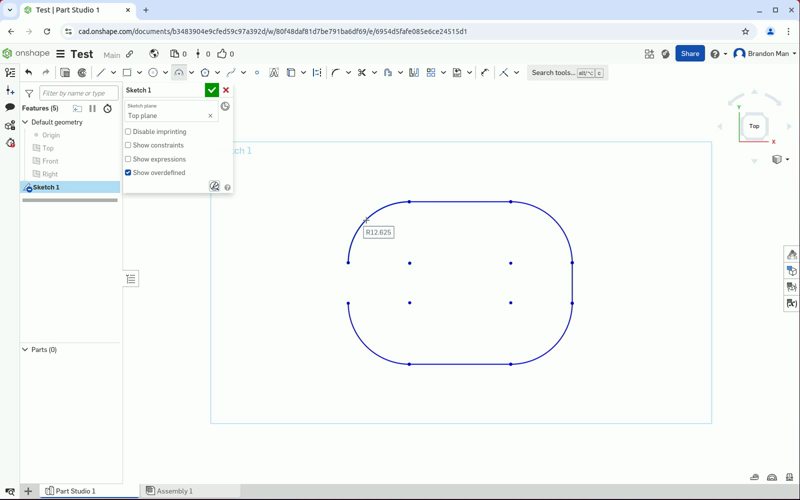
key(esc)
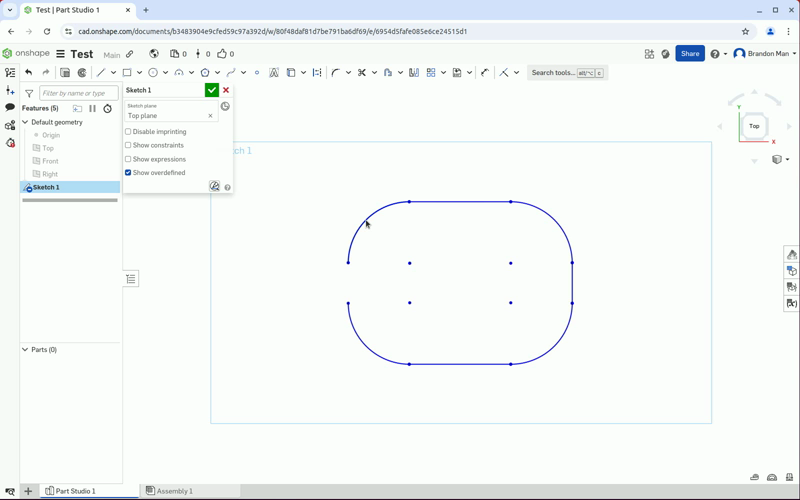
key(l)
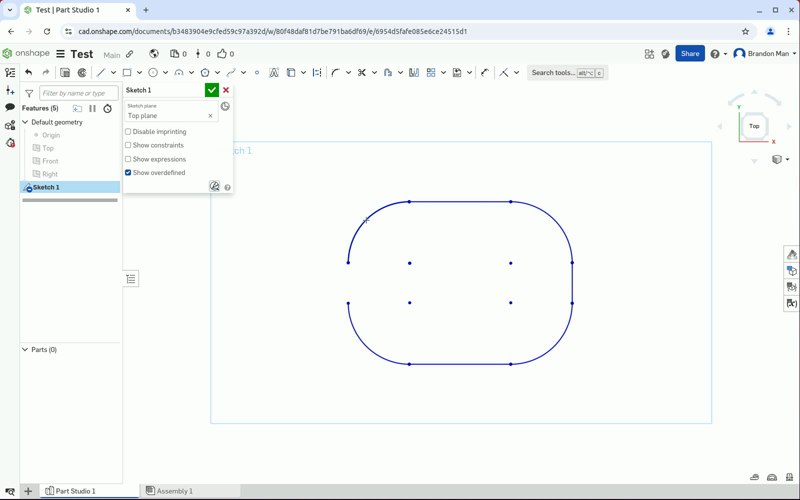
mouse_move(348, 262)
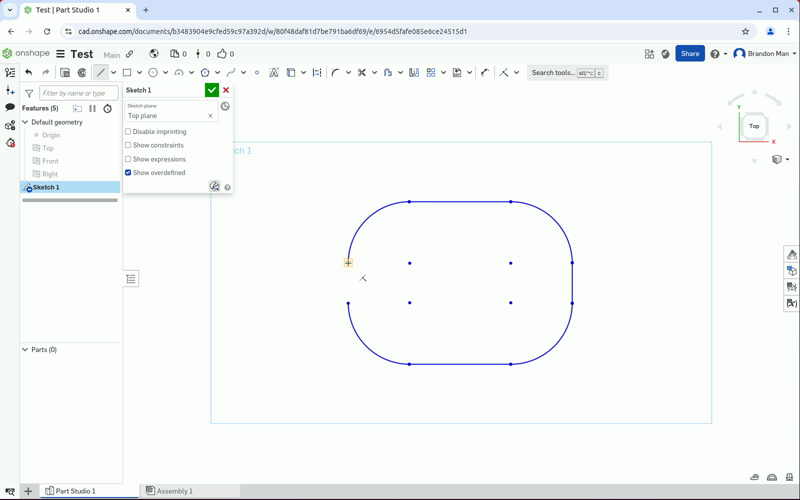
click(348, 262)
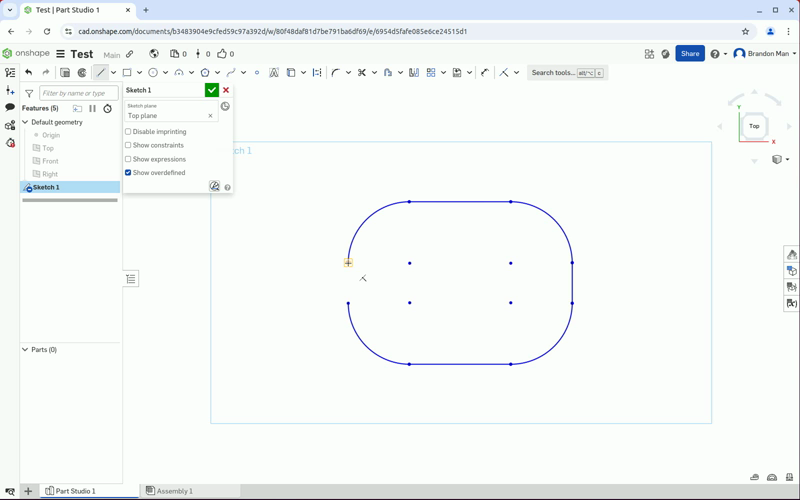
mouse_move(378, 262)
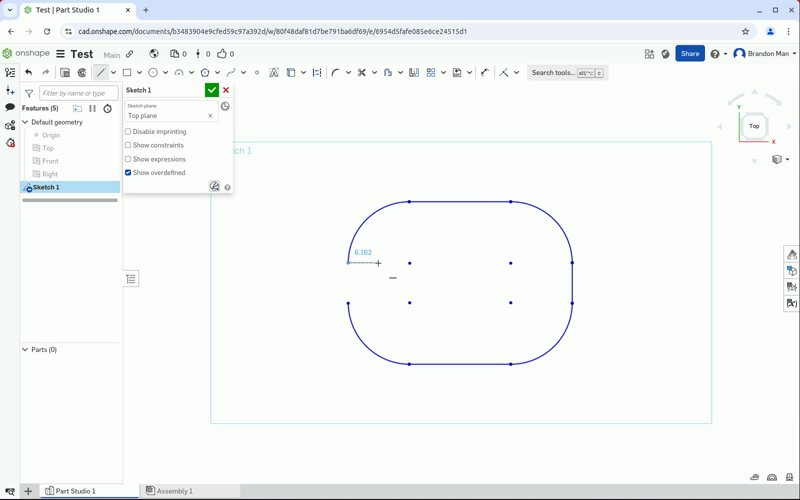
key_down(shift)
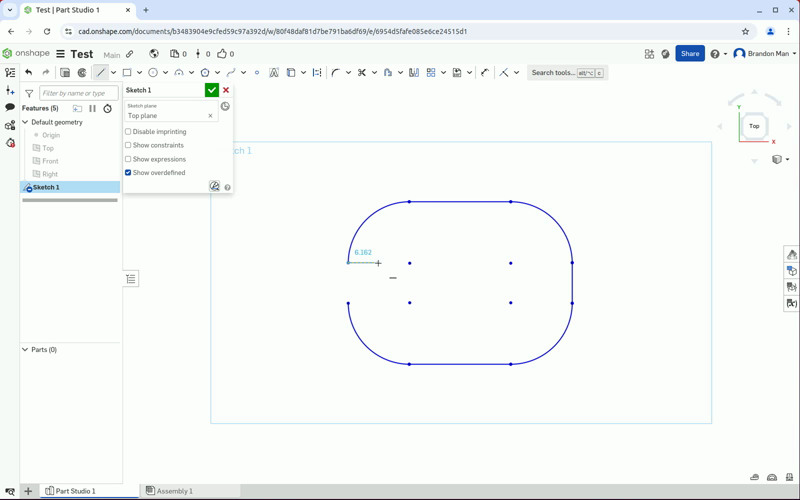
mouse_move(348, 303)
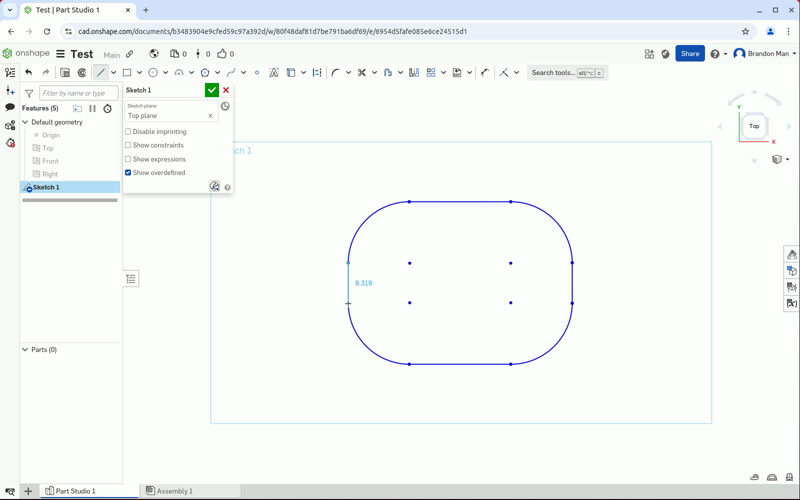
key_up(shift)
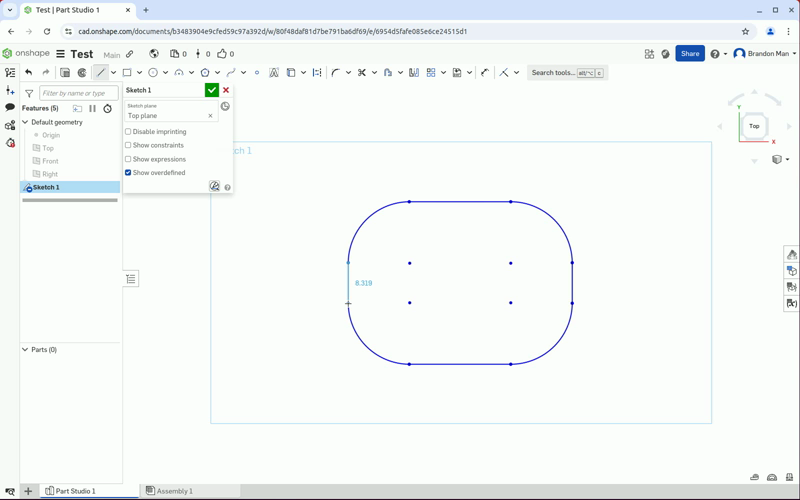
click(348, 303)
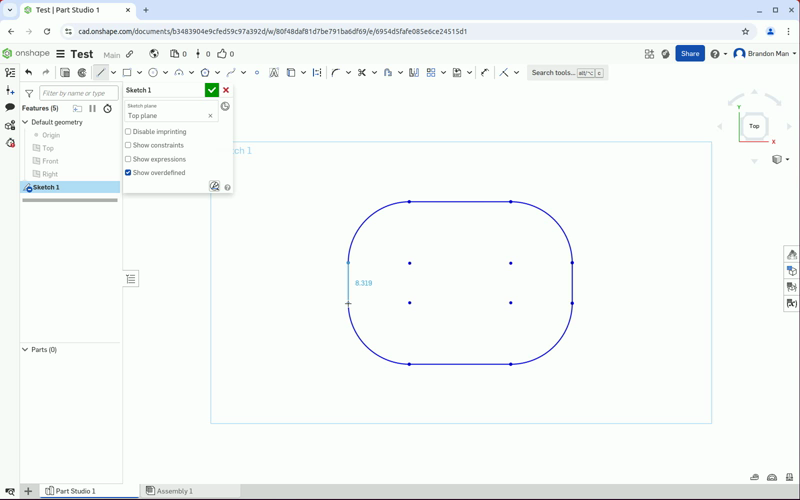
key(esc)
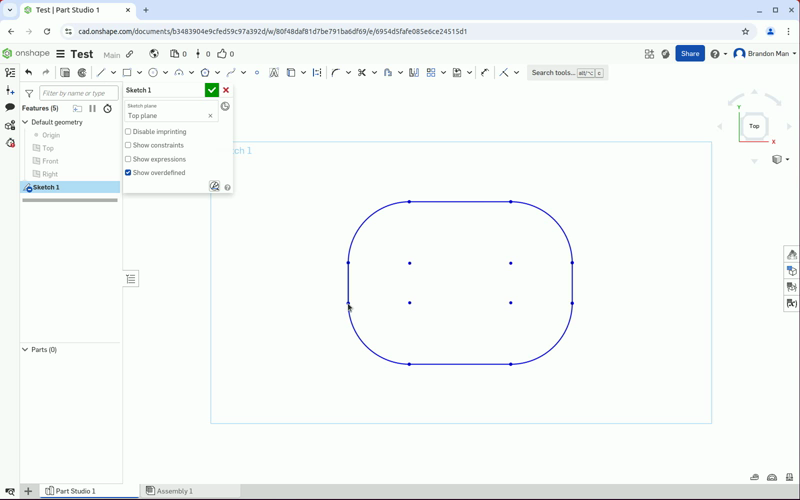
key(l)
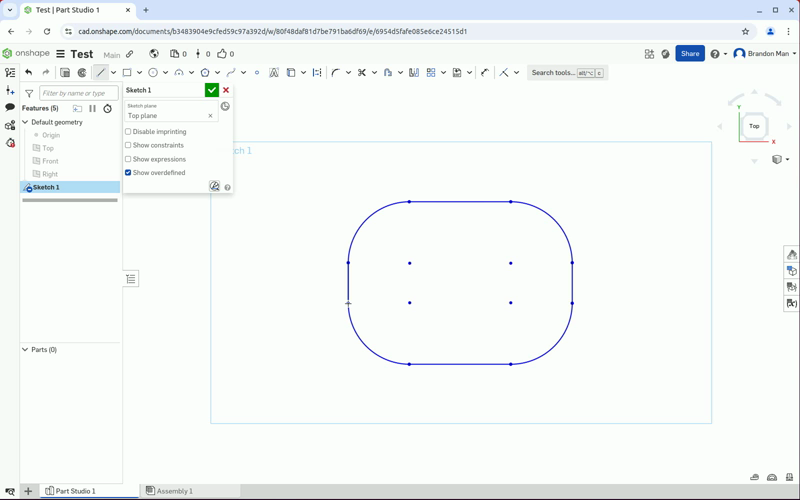
key_down(shift)
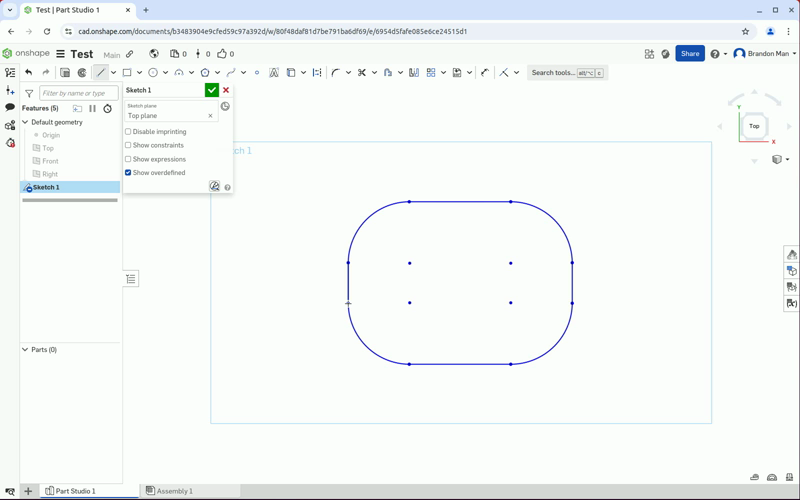
mouse_move(409, 293)
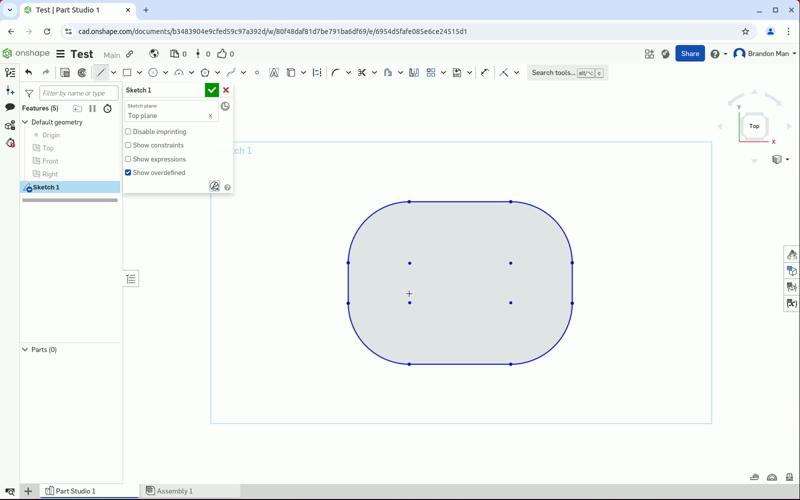
click(409, 293)
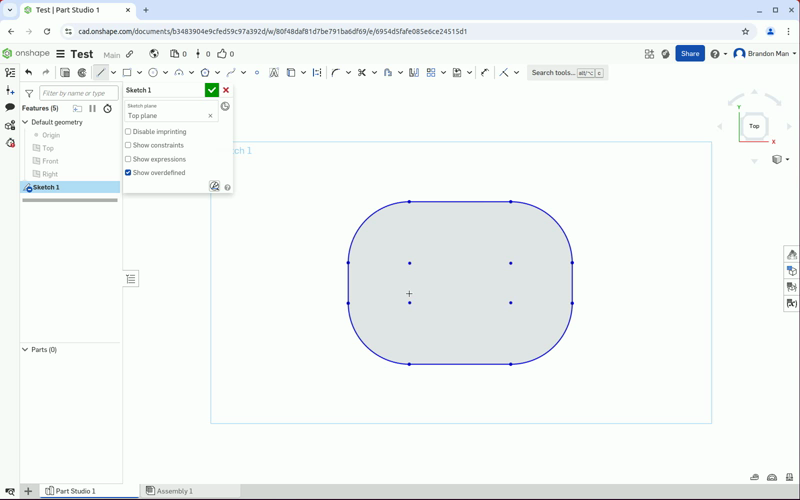
key_up(shift)
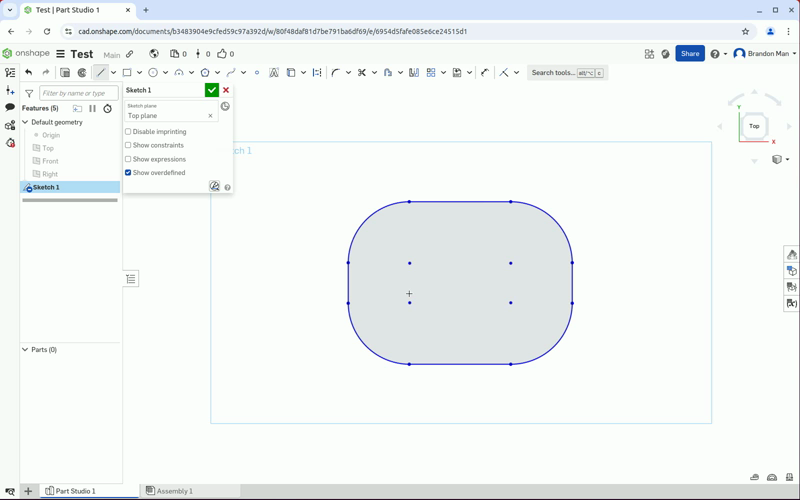
key_down(shift)
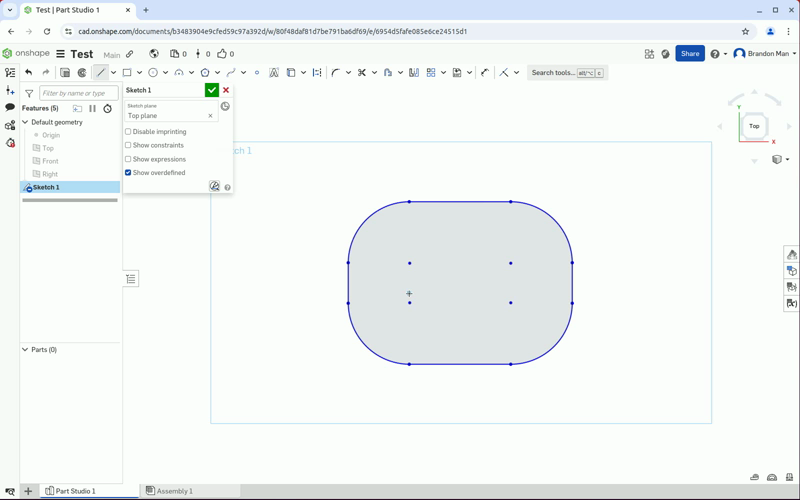
mouse_move(510, 293)
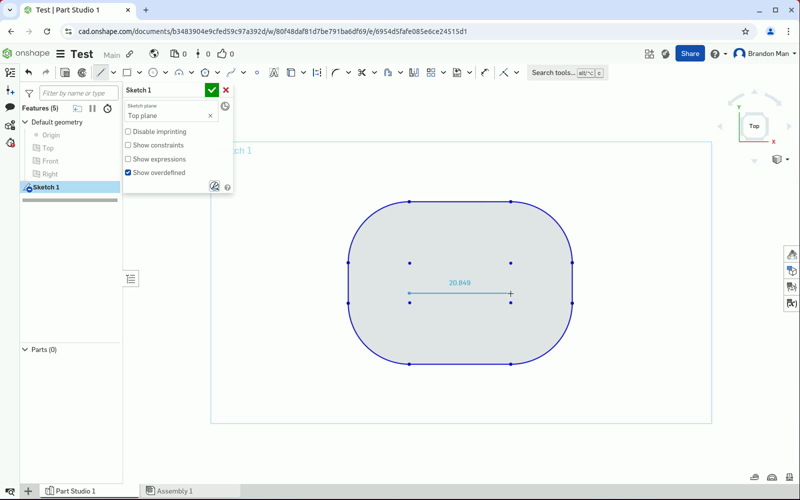
click(510, 293)
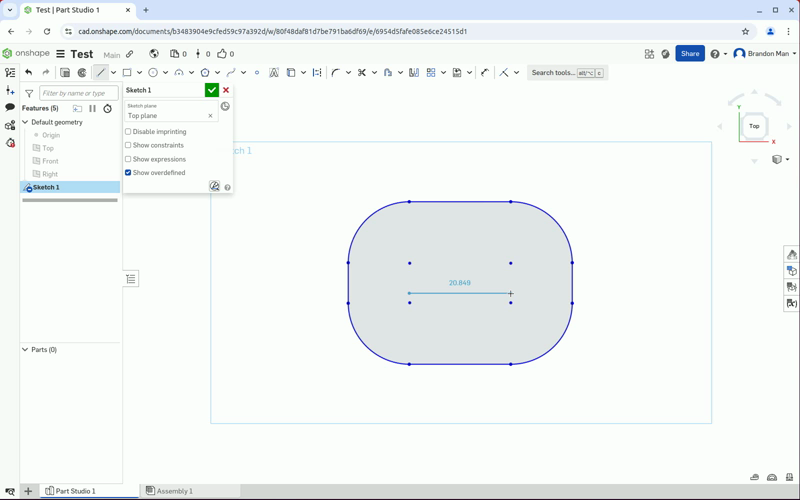
key_up(shift)
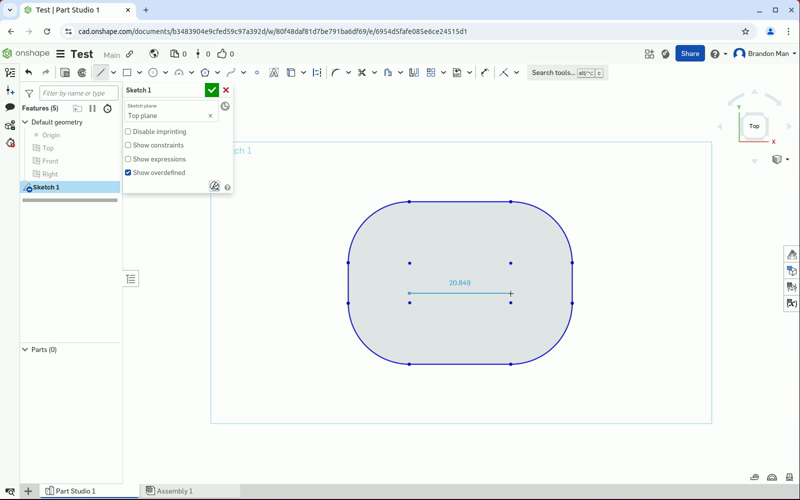
key_down(shift)
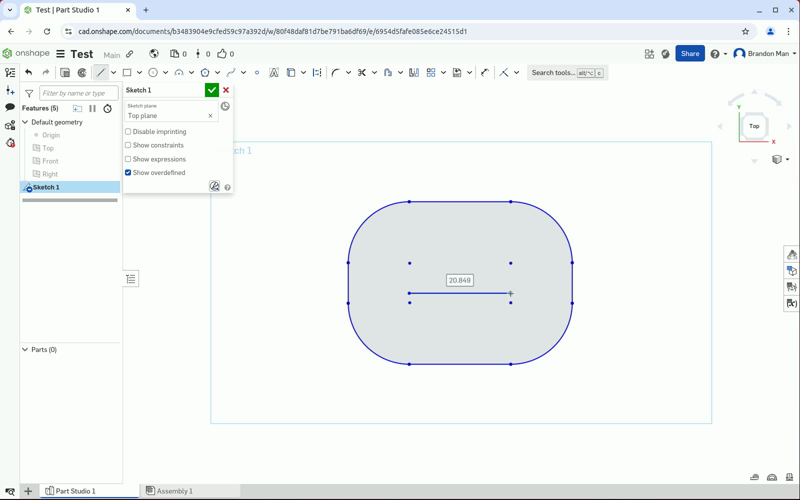
mouse_move(540, 293)
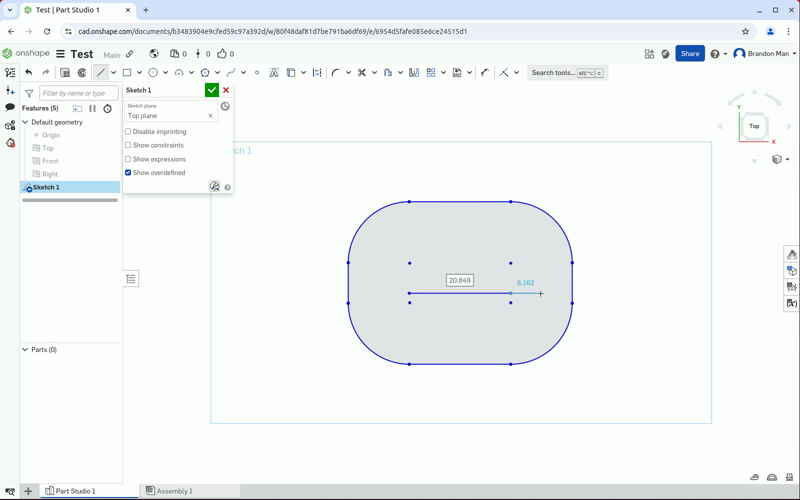
mouse_move(510, 272)
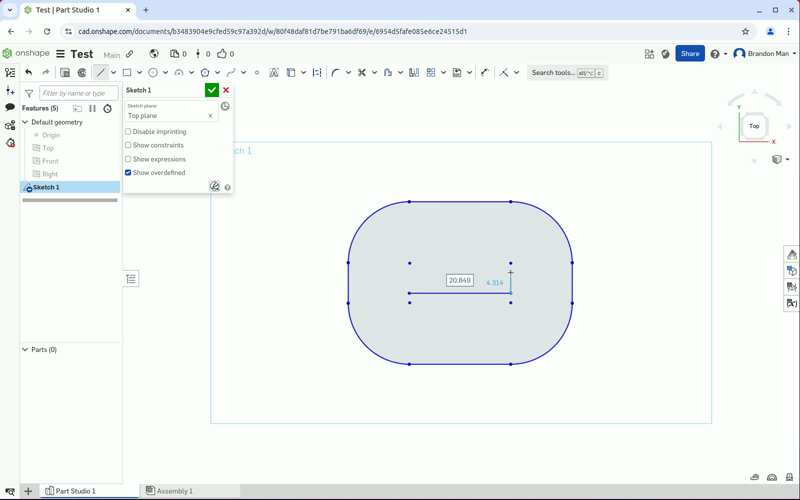
click(510, 272)
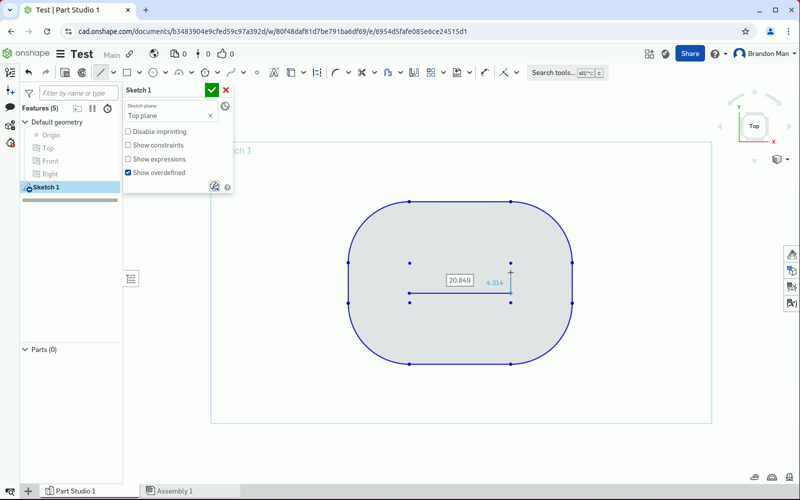
key_up(shift)
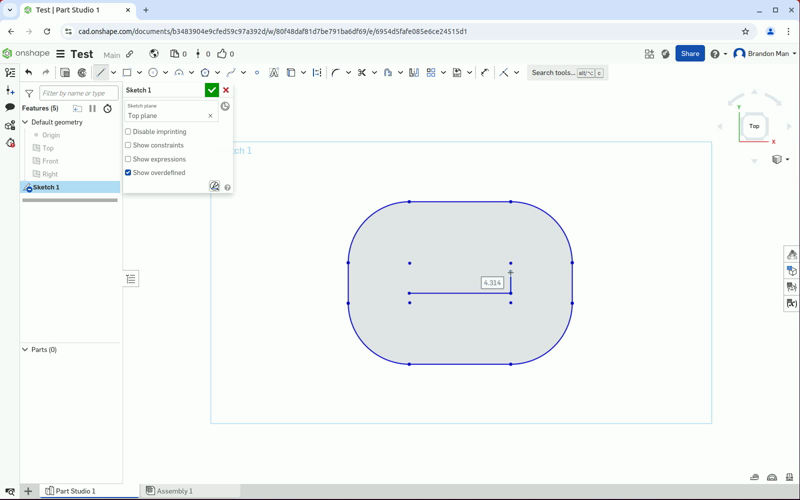
key_down(shift)
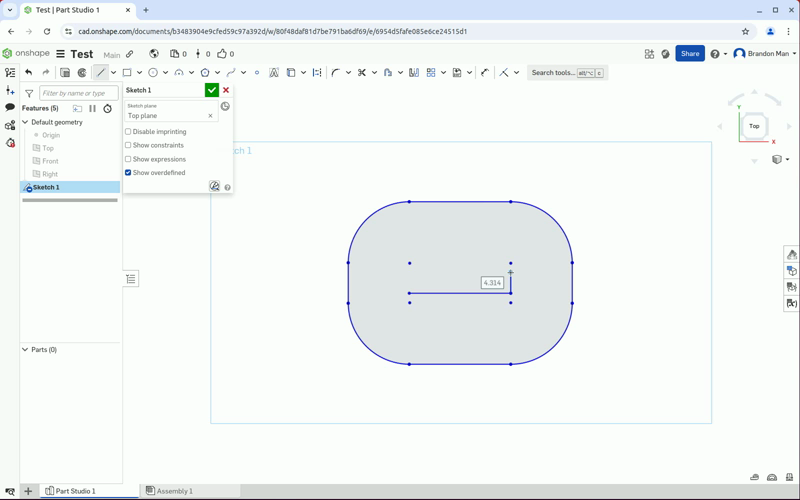
mouse_move(409, 272)
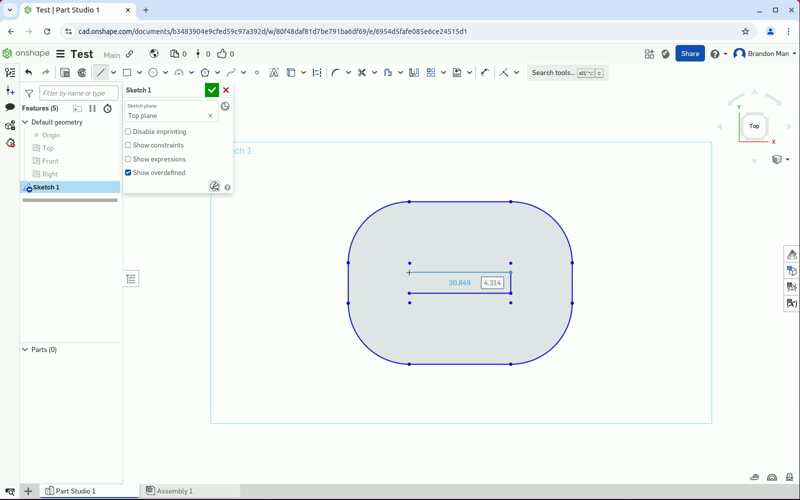
click(409, 272)
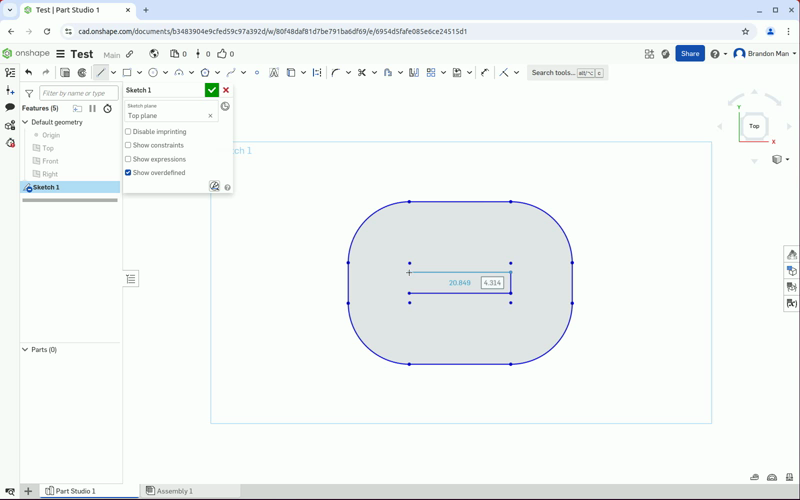
key_up(shift)
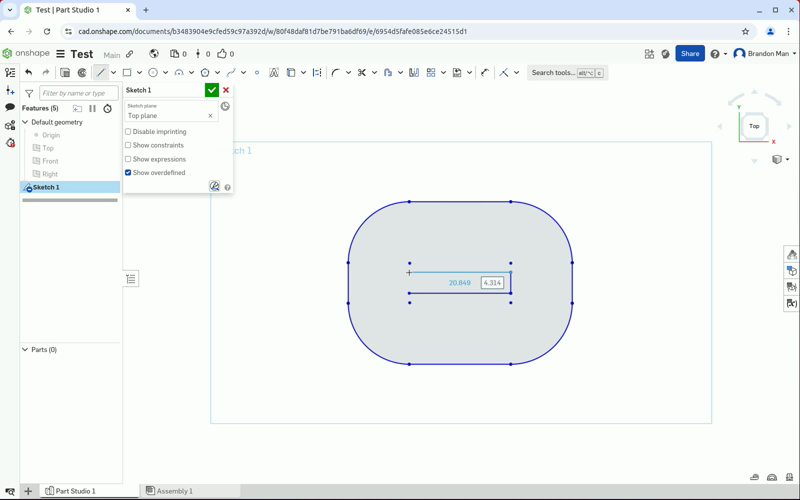
mouse_move(439, 272)
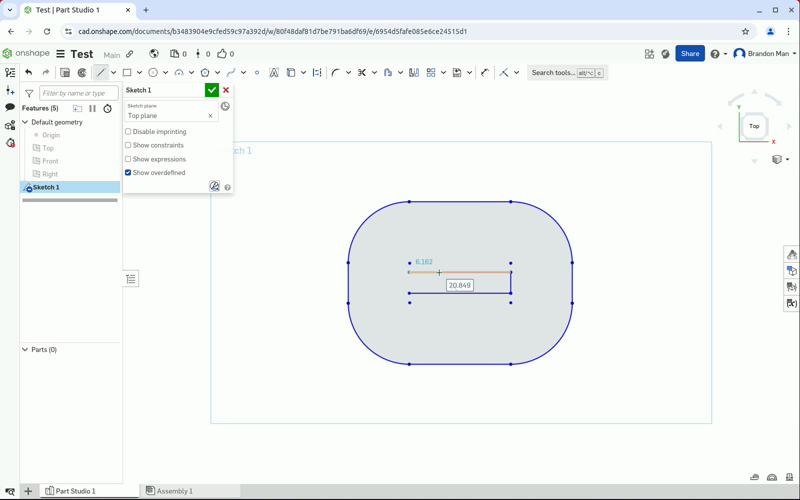
key_down(shift)
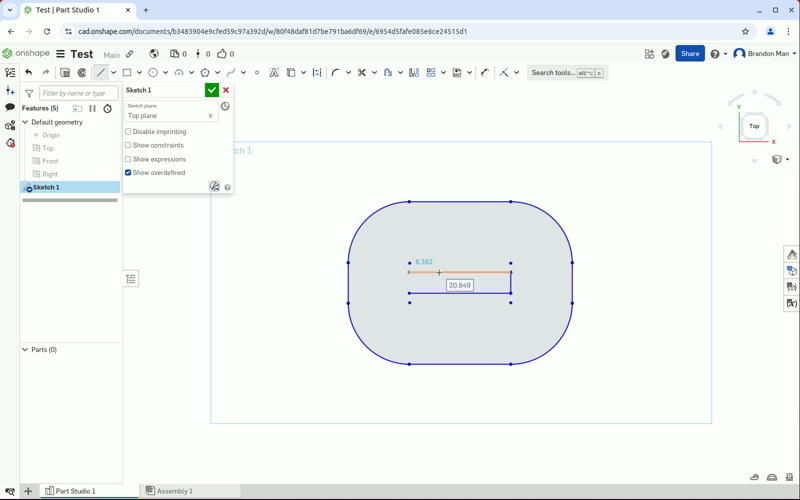
mouse_move(409, 293)
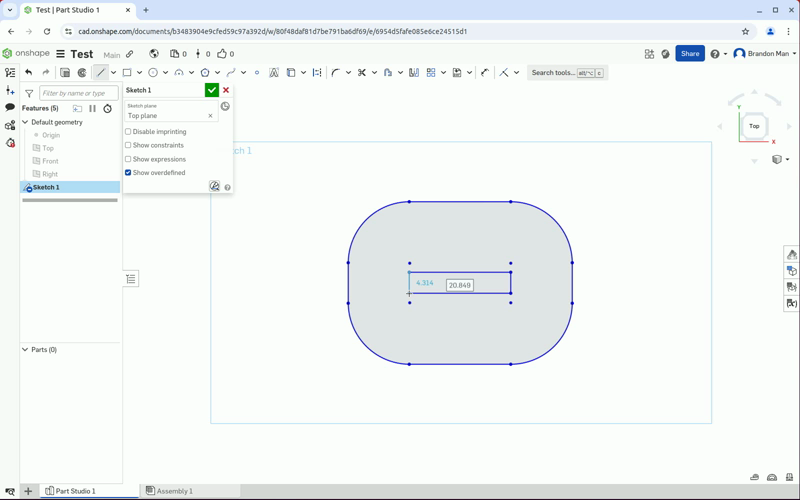
key_up(shift)
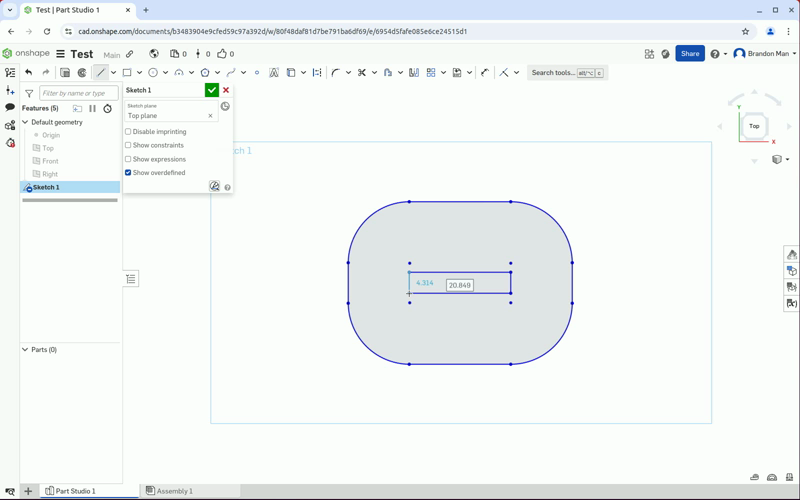
click(409, 293)
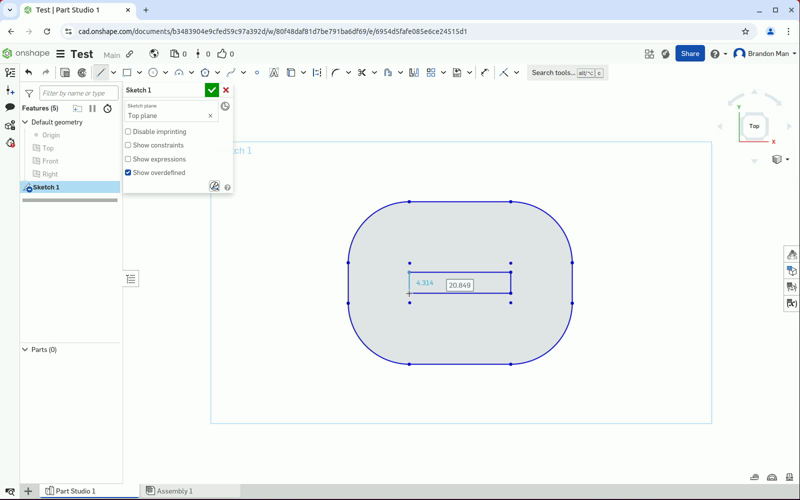
key(esc)
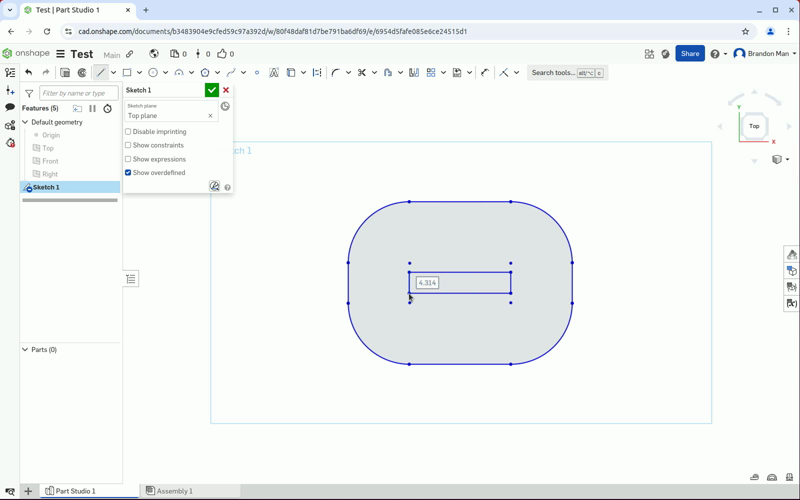
mouse_move(477, 323)
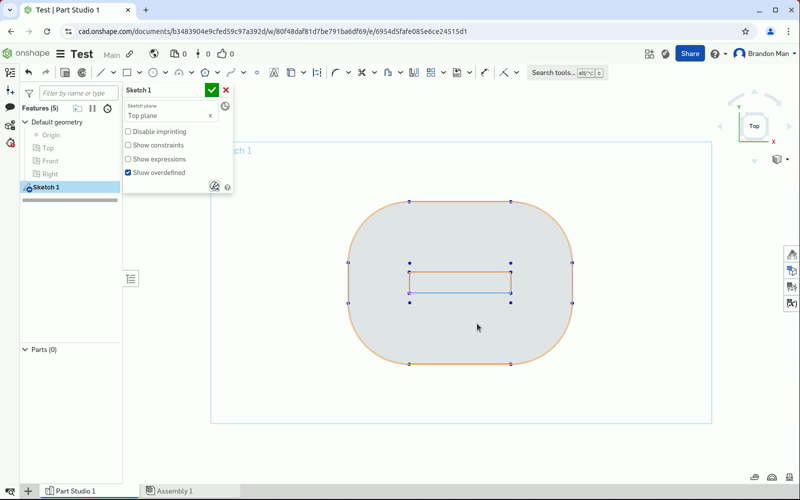
click(477, 323)
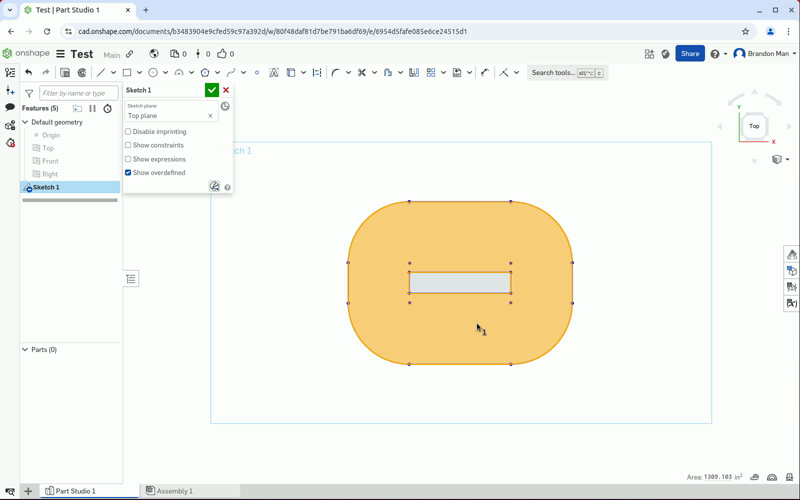
mouse_move(73, 352)
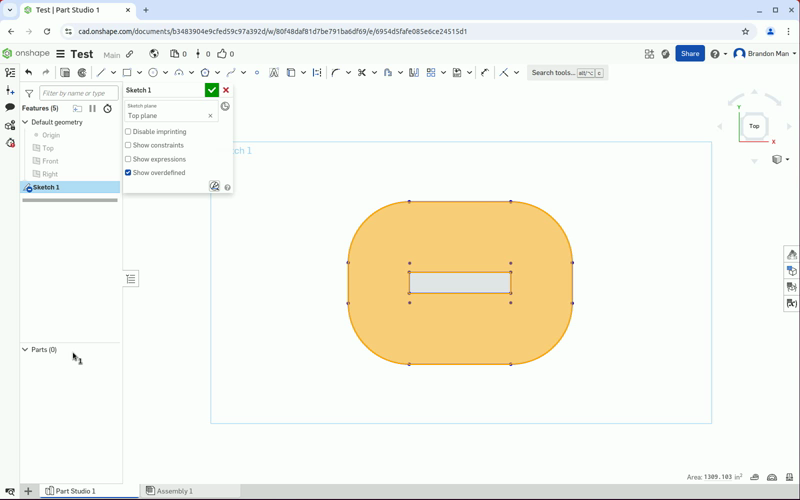
key(shift+y)
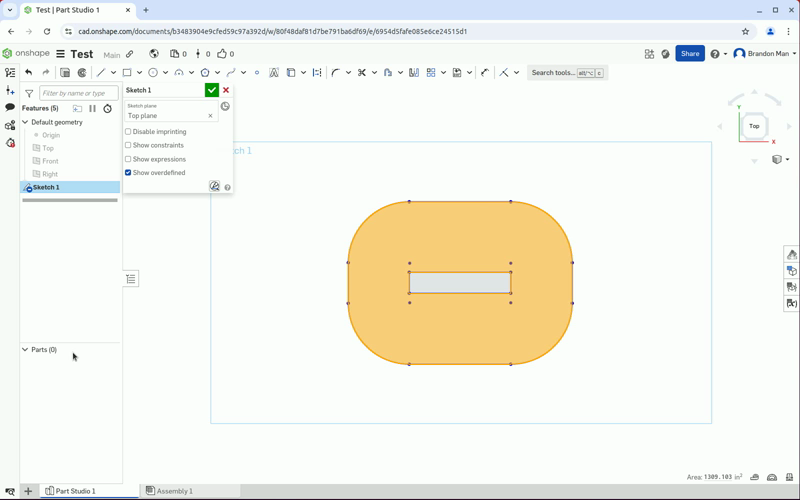
key(shift+e)
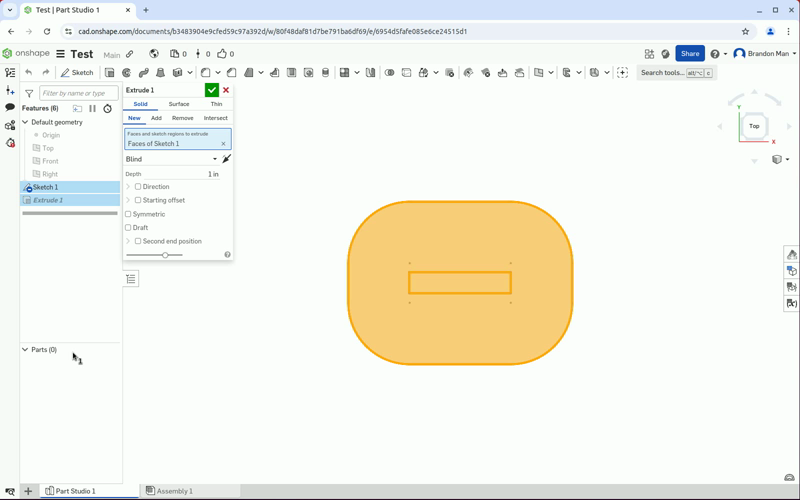
mouse_move(143, 106)
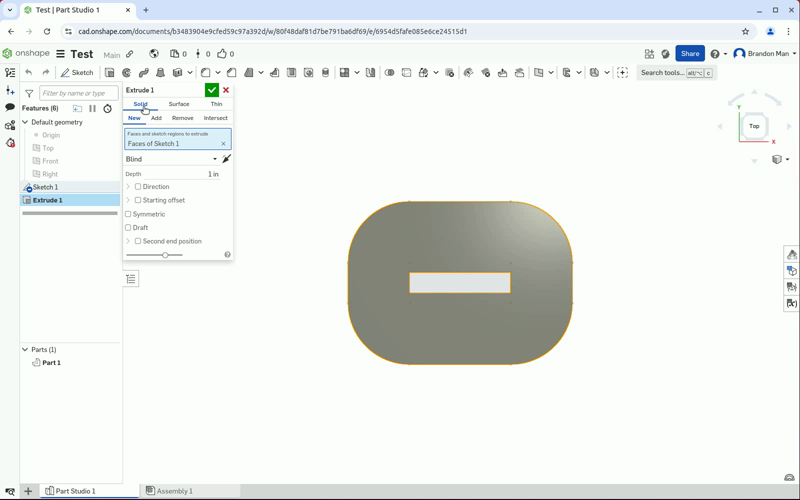
click(143, 106)
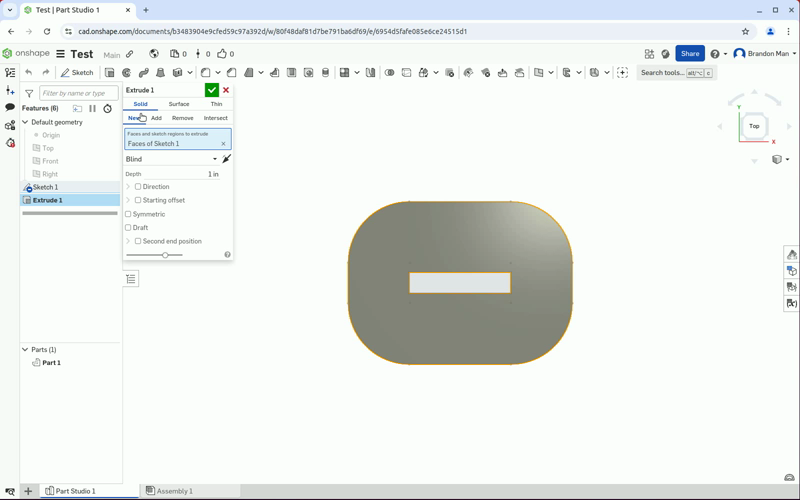
mouse_move(137, 120)
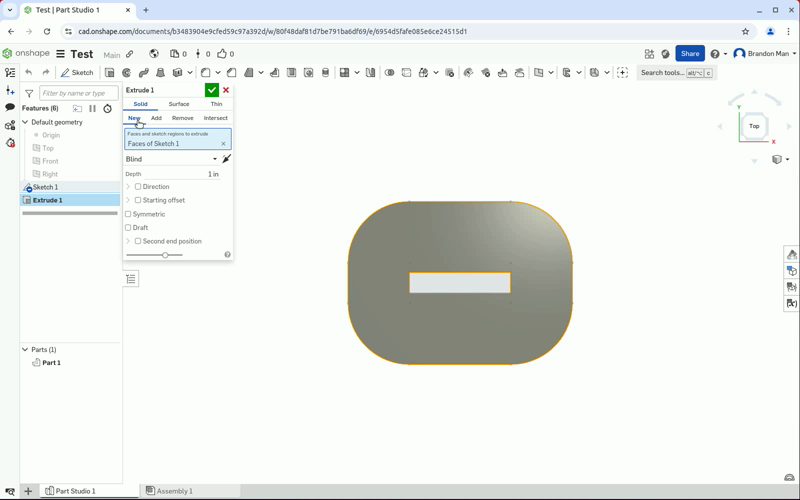
click(137, 120)
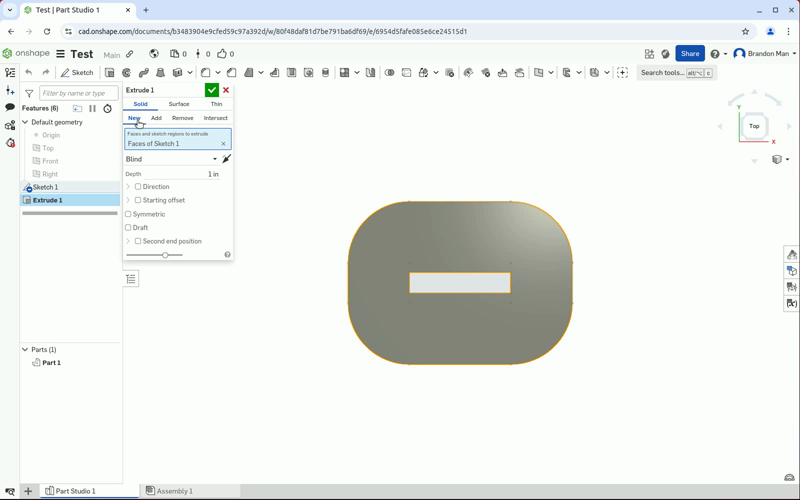
key(tab, 4)
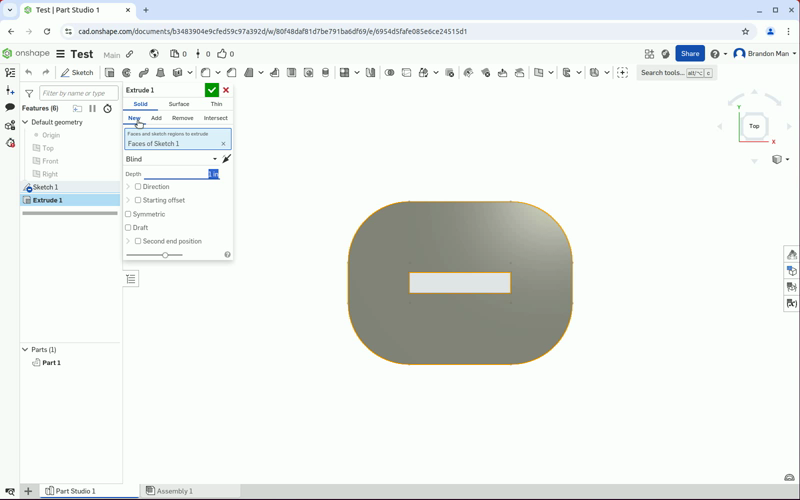
text(5.536)
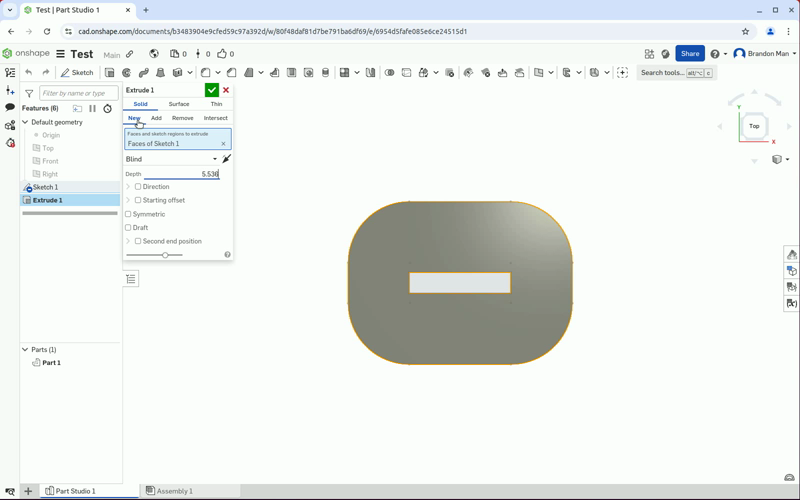
key(enter)
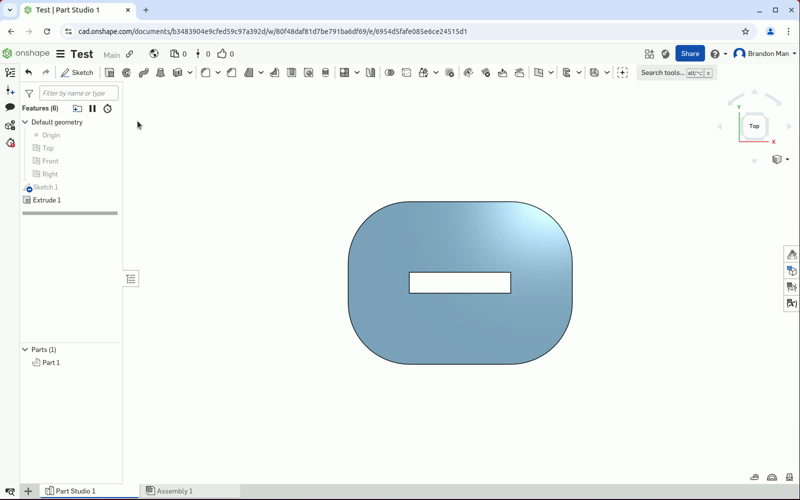
key(shift+h)
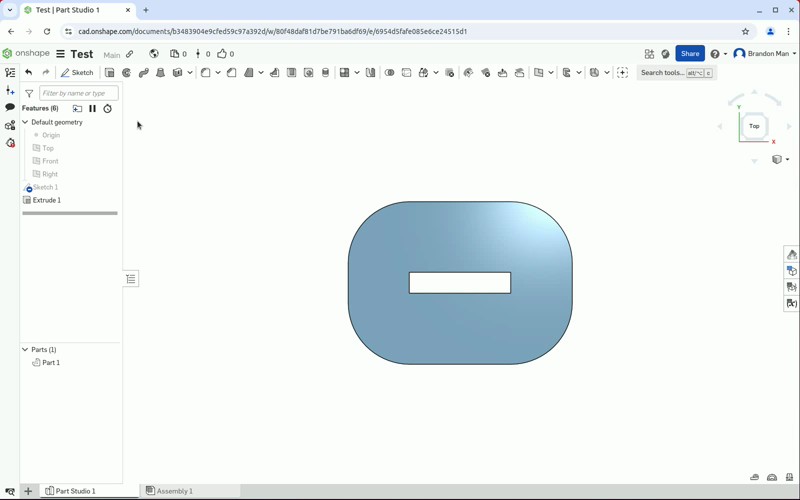
key(shift+h)
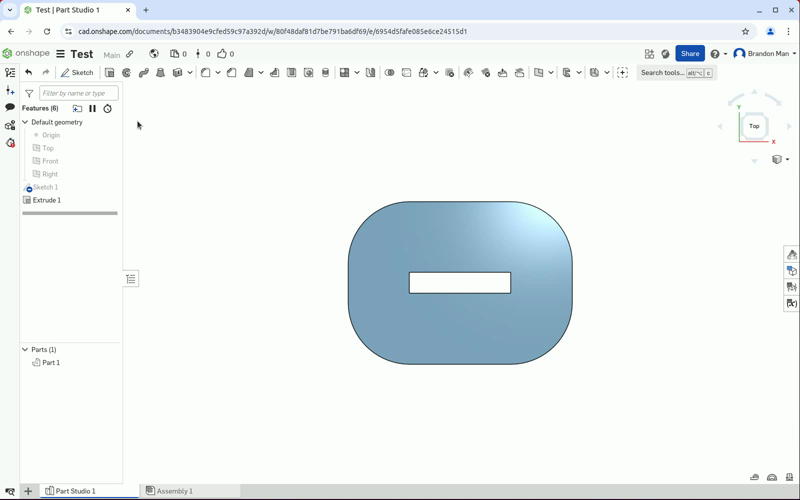
mouse_move(73, 189)
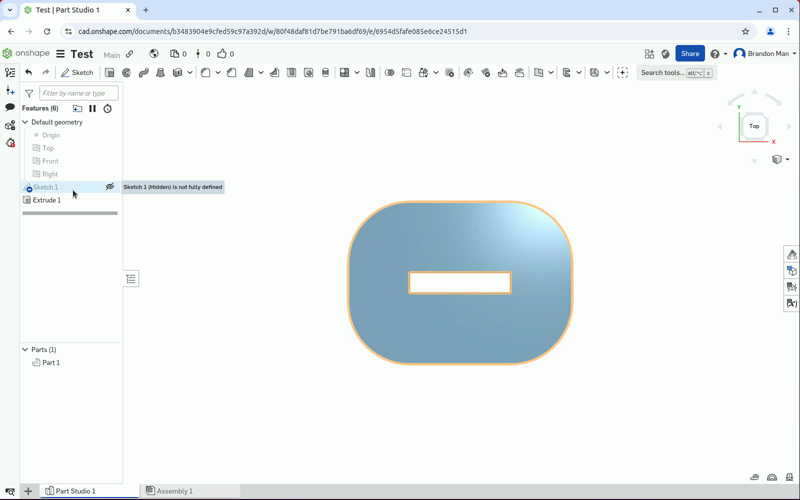
click(73, 189)
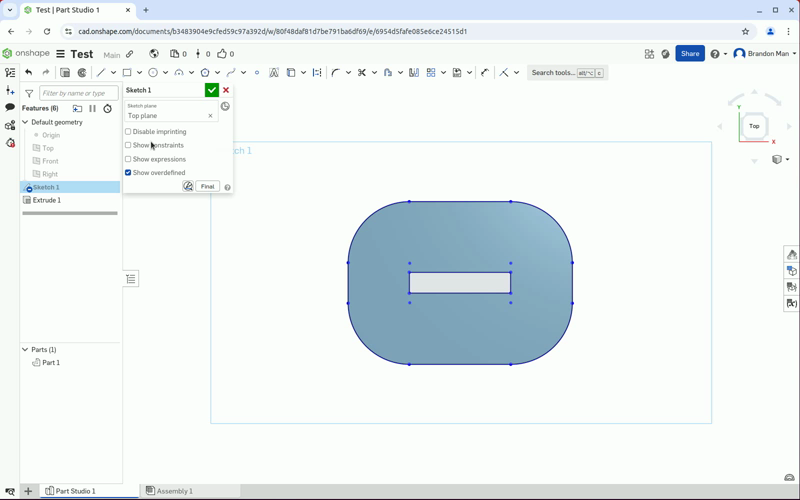
mouse_move(229, 92)
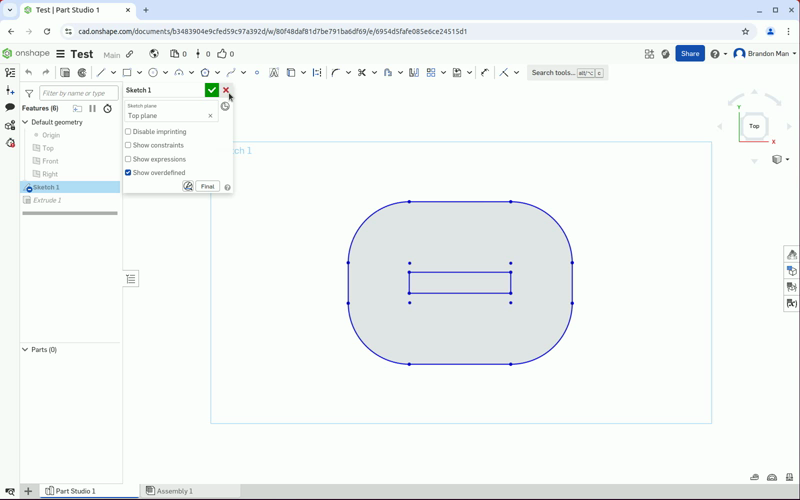
click(229, 92)
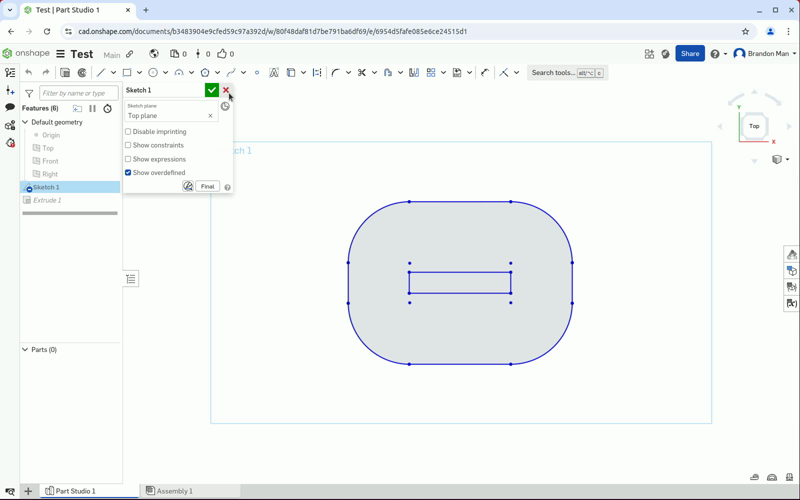
key(shift+s)
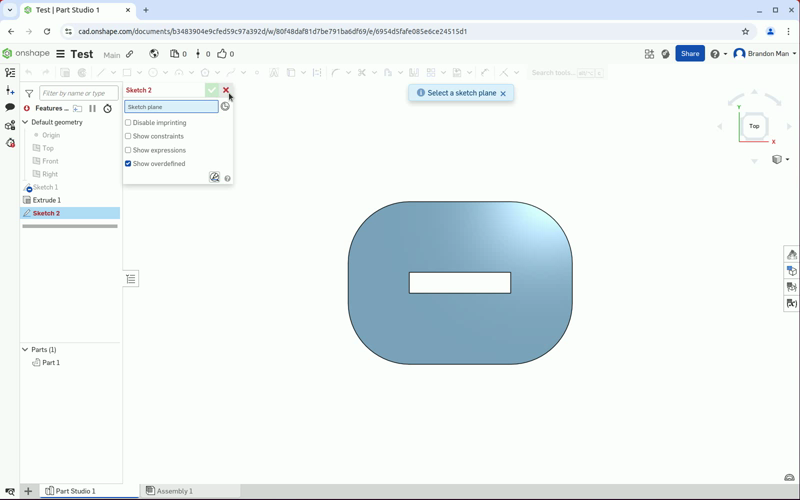
mouse_move(73, 150)
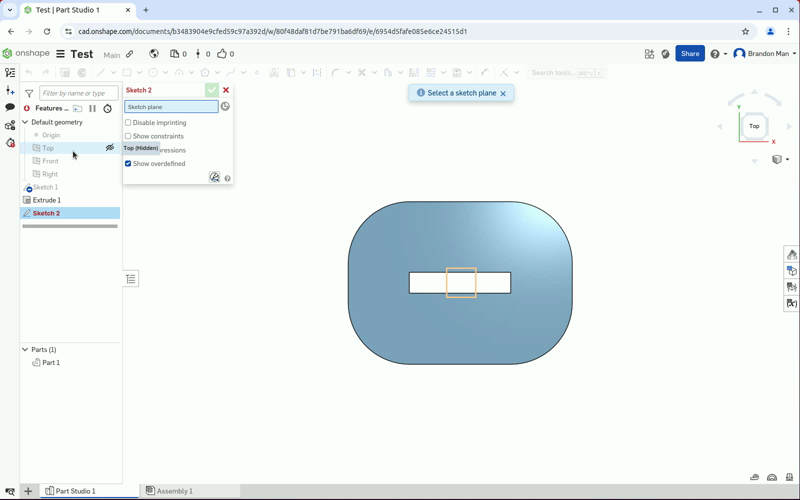
click(73, 150)
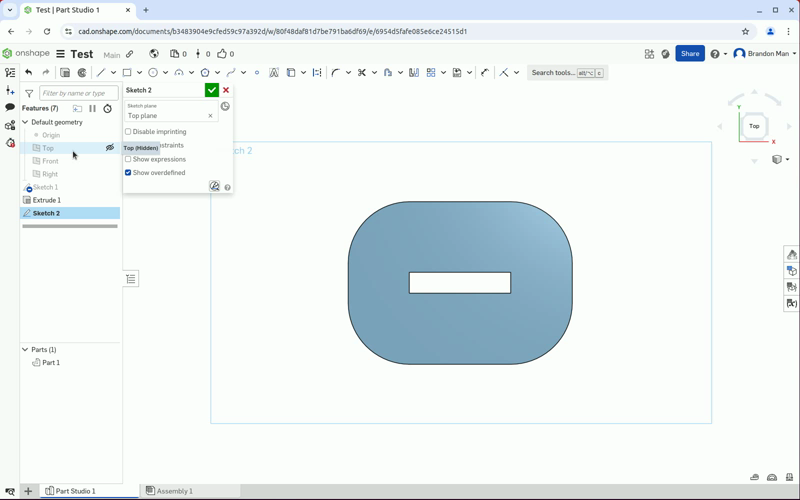
mouse_move(73, 352)
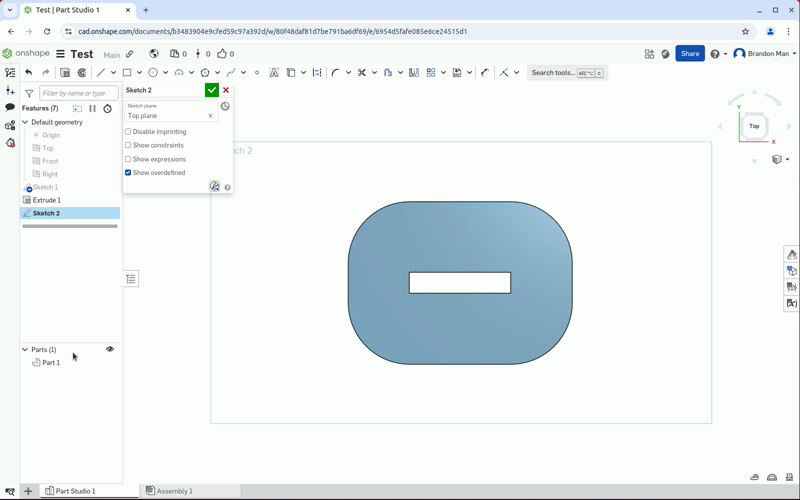
key(y)
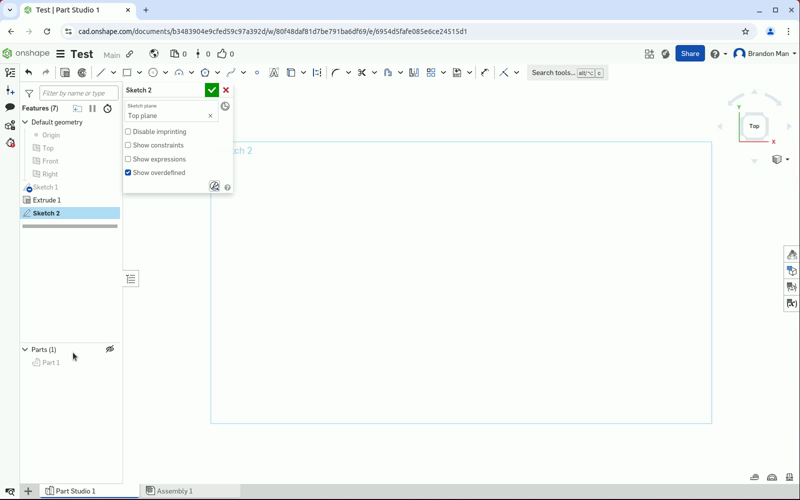
key(l)
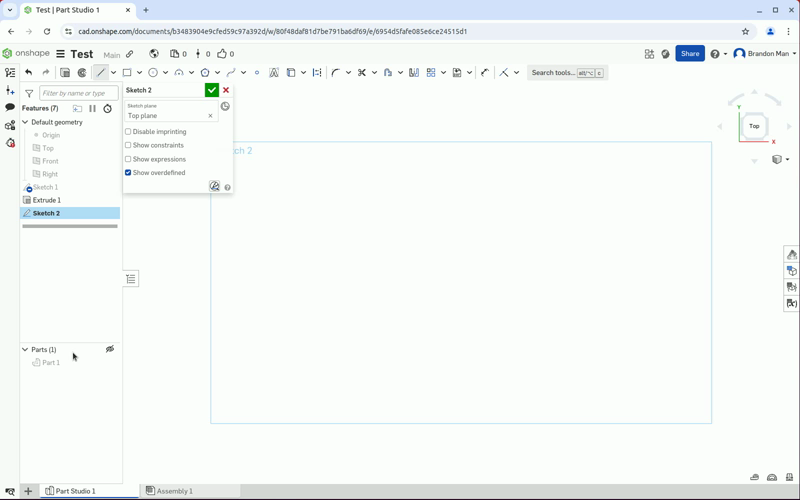
key_down(shift)
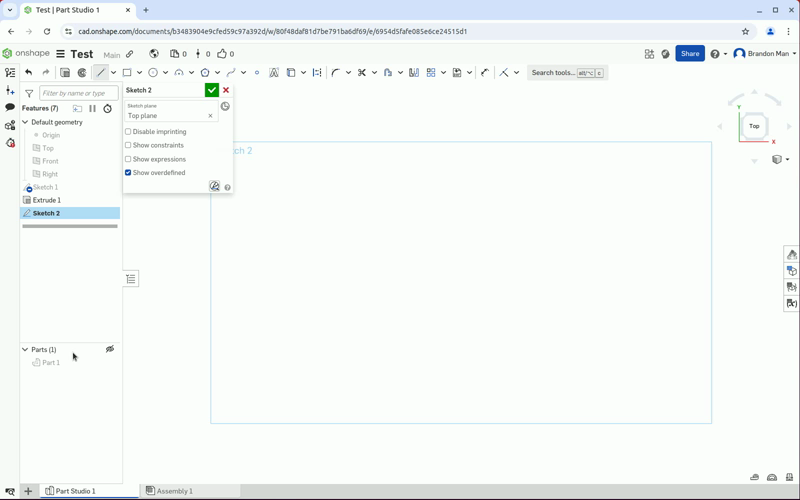
mouse_move(409, 293)
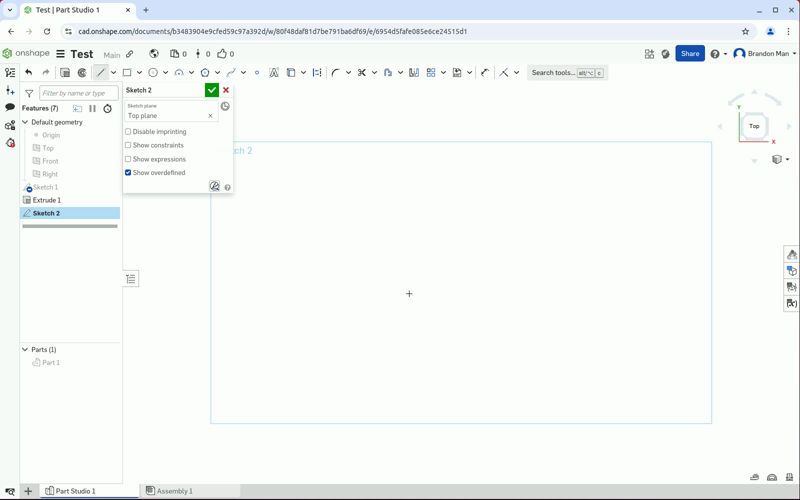
click(409, 293)
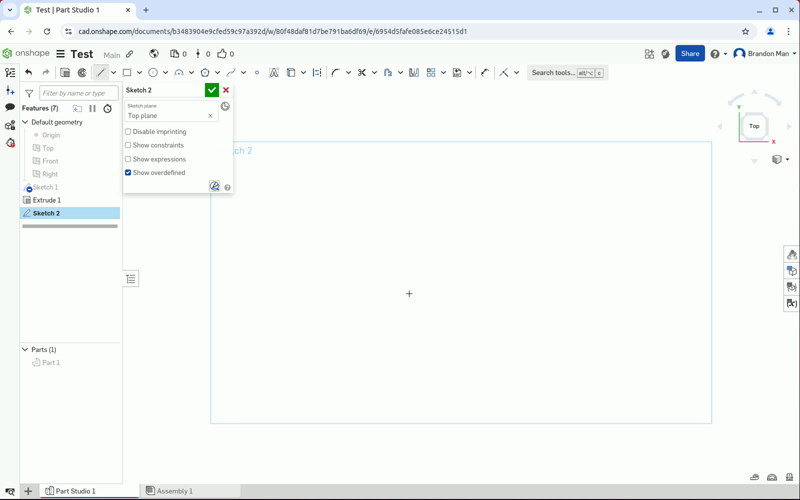
key_up(shift)
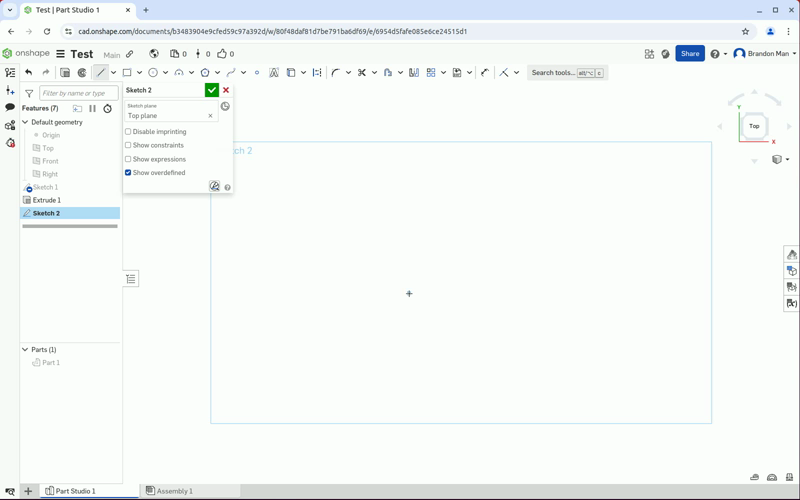
key_down(shift)
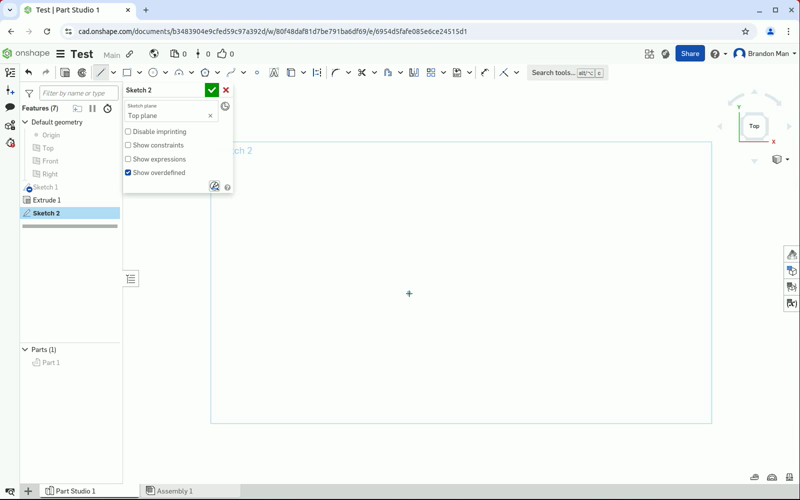
mouse_move(511, 293)
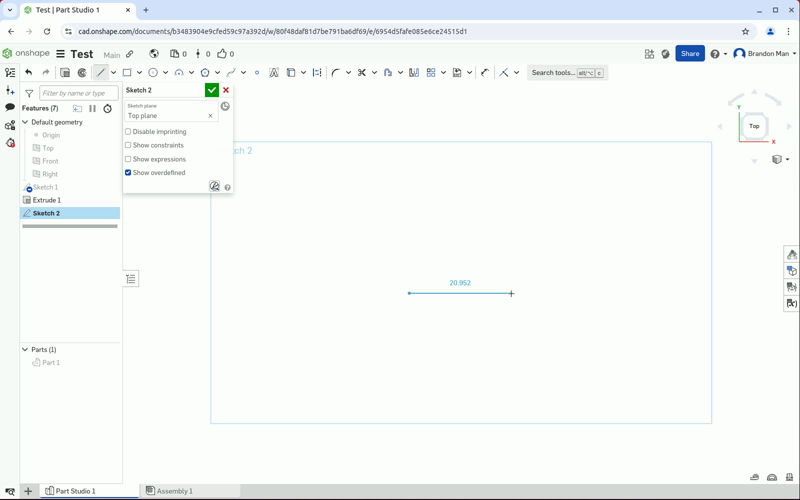
click(511, 293)
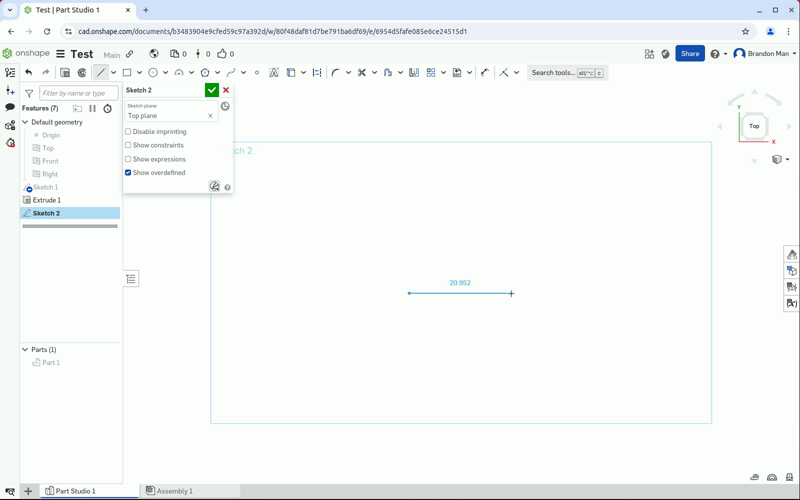
key_up(shift)
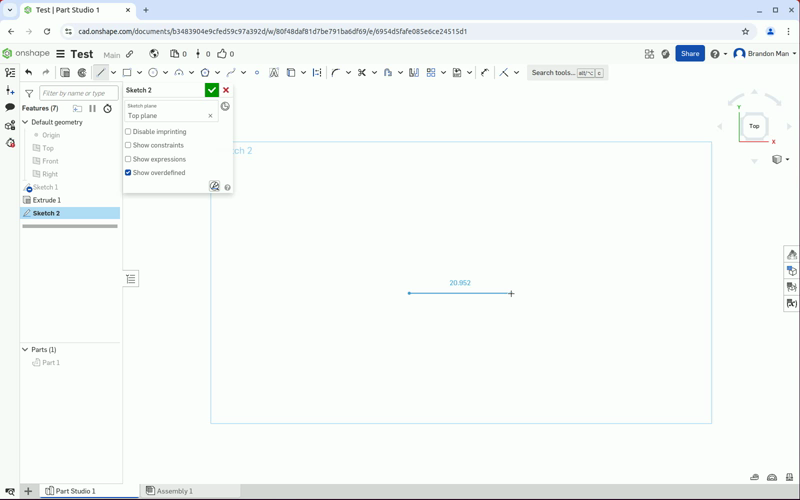
key_down(shift)
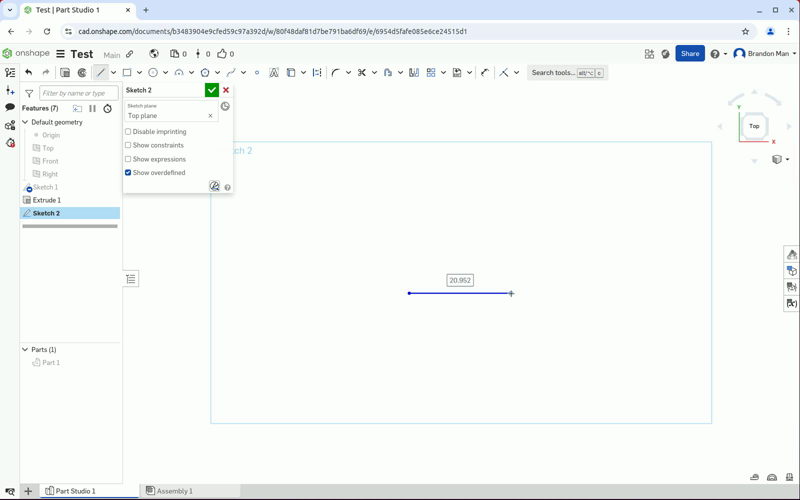
mouse_move(541, 293)
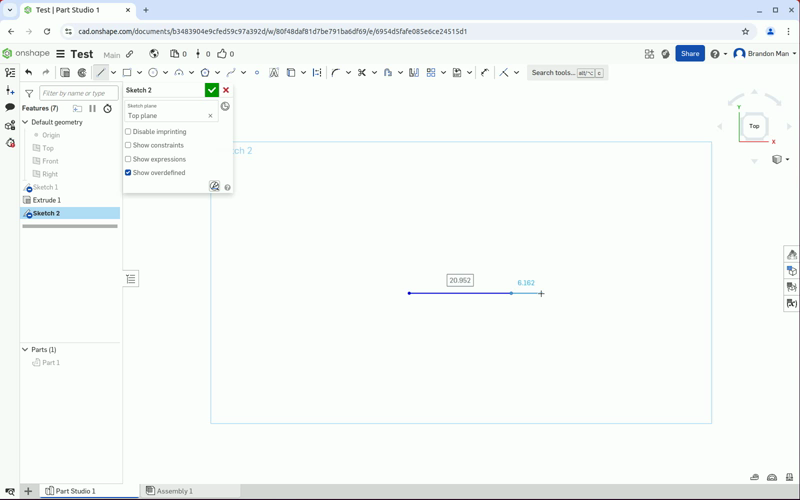
mouse_move(511, 273)
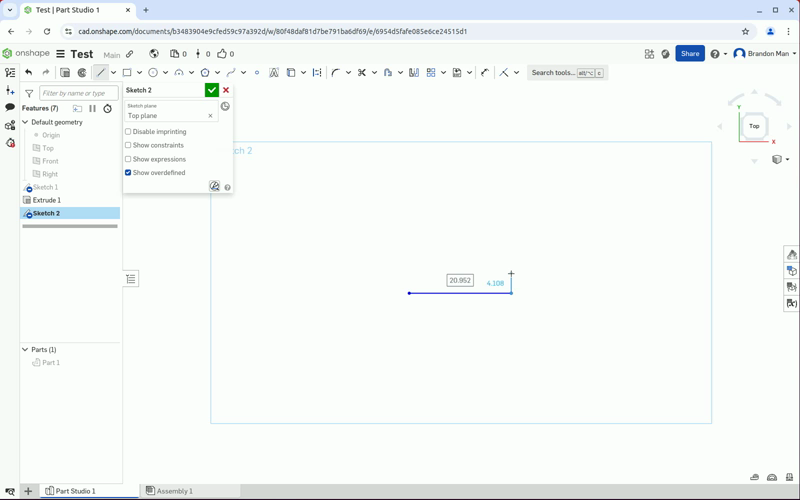
click(511, 273)
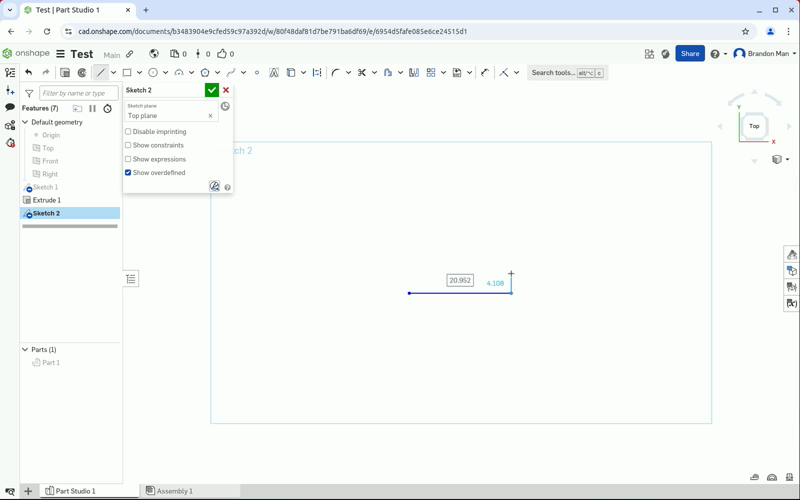
key_up(shift)
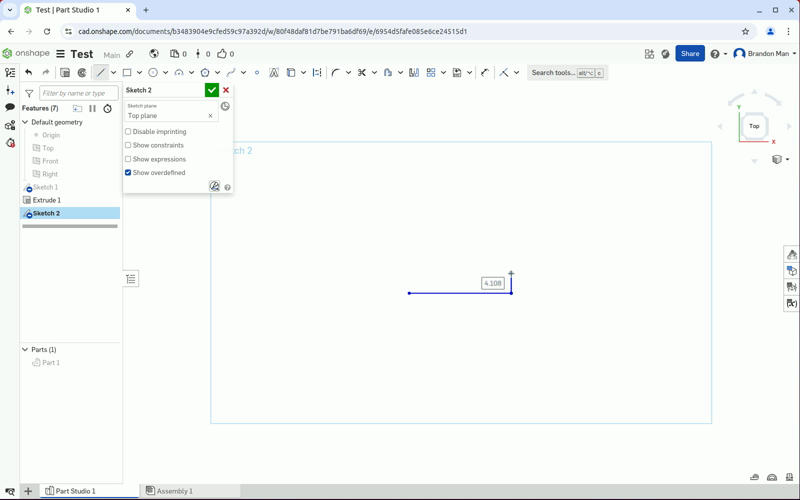
key_down(shift)
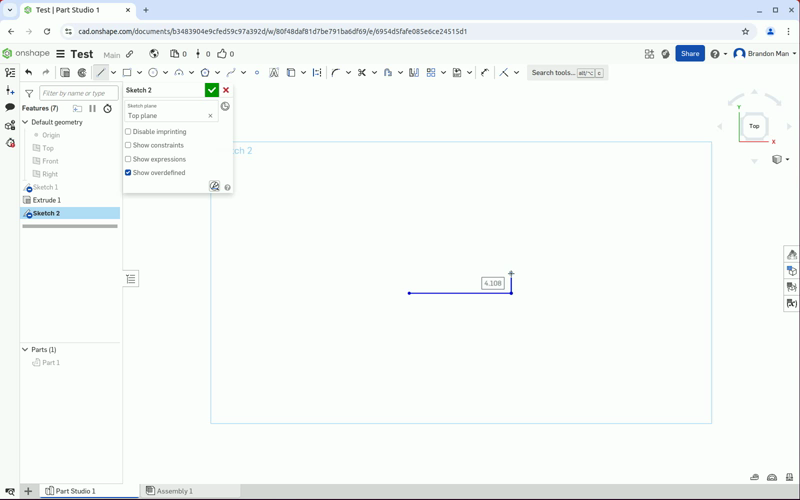
mouse_move(409, 273)
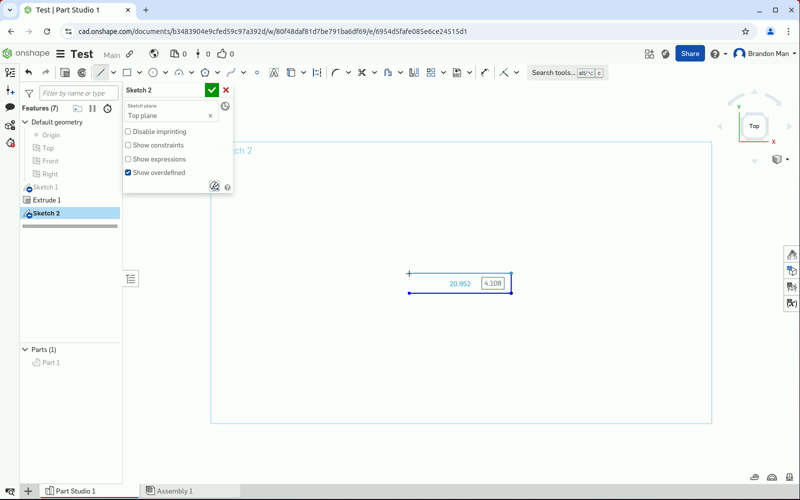
click(409, 273)
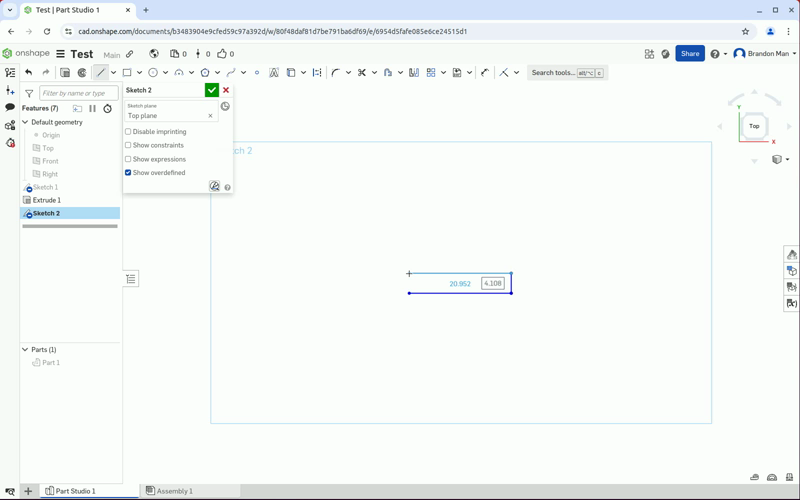
key_up(shift)
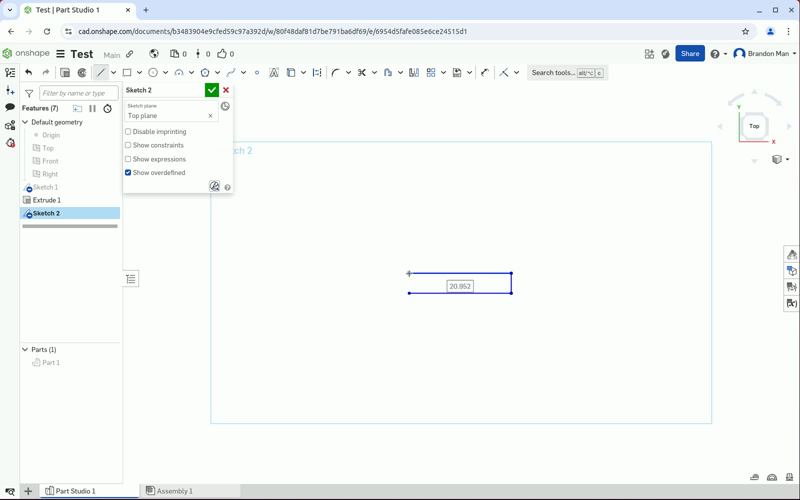
mouse_move(439, 273)
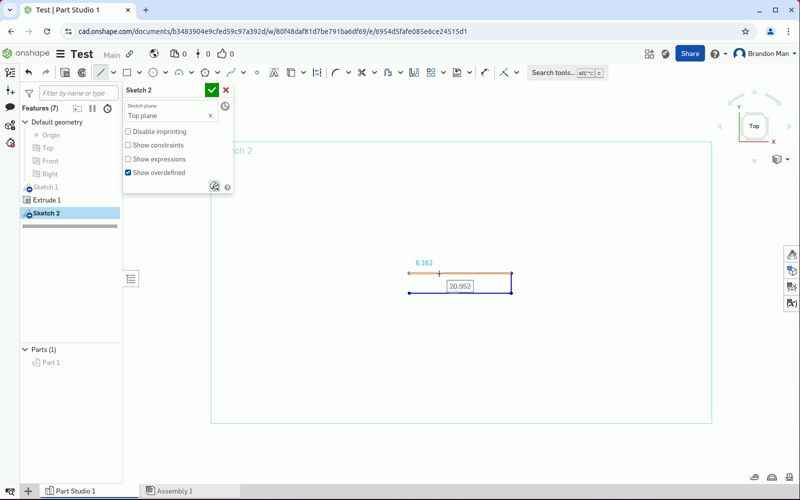
key_down(shift)
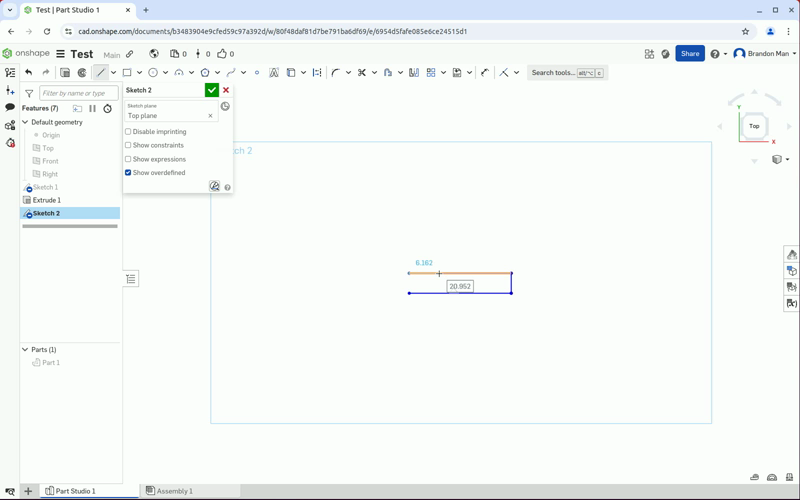
mouse_move(409, 293)
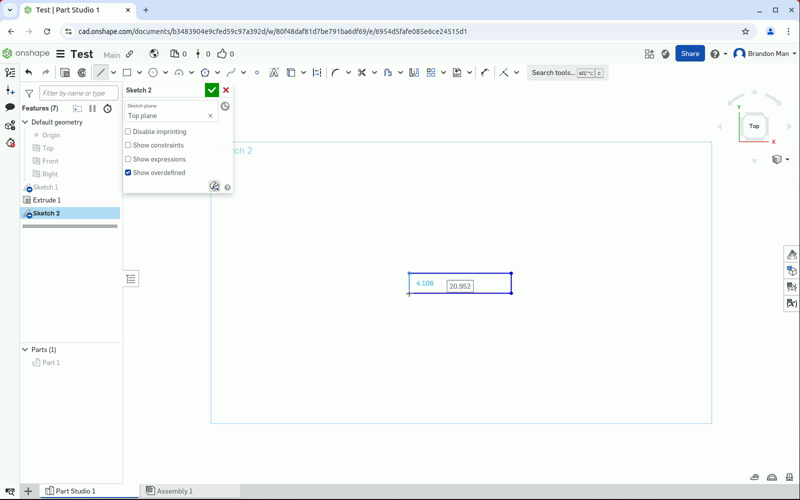
key_up(shift)
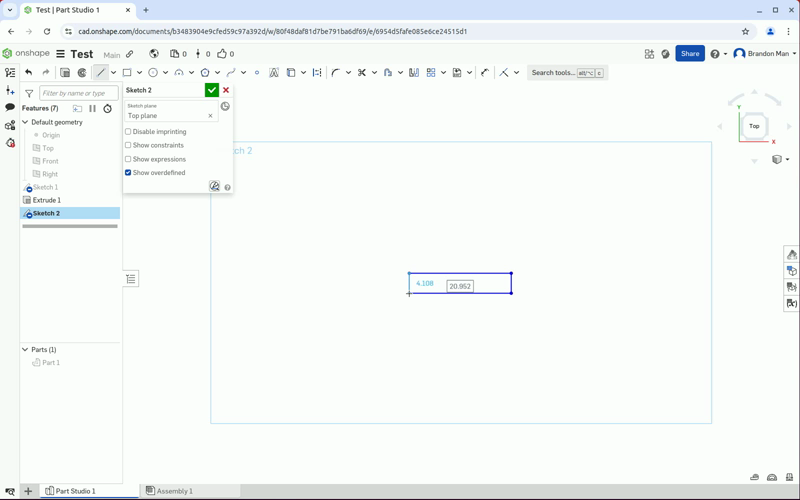
click(409, 293)
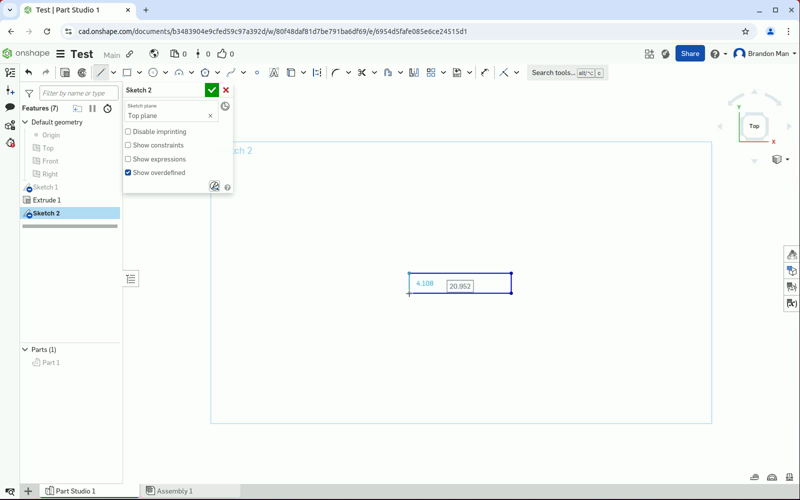
key(esc)
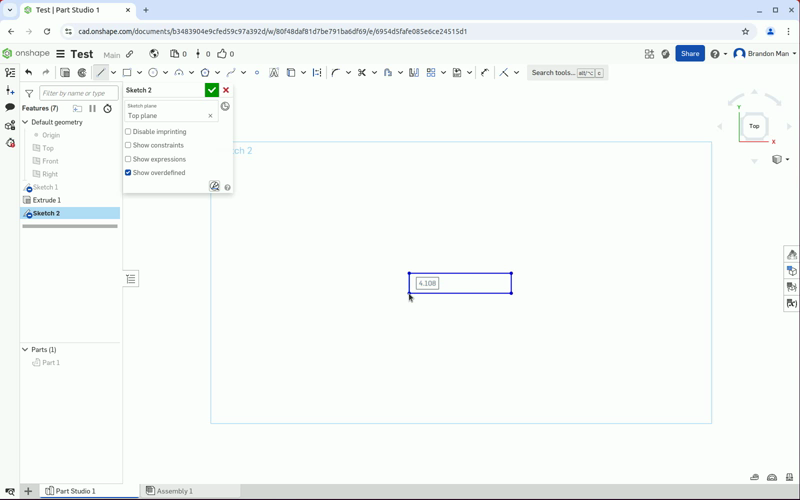
mouse_move(462, 284)
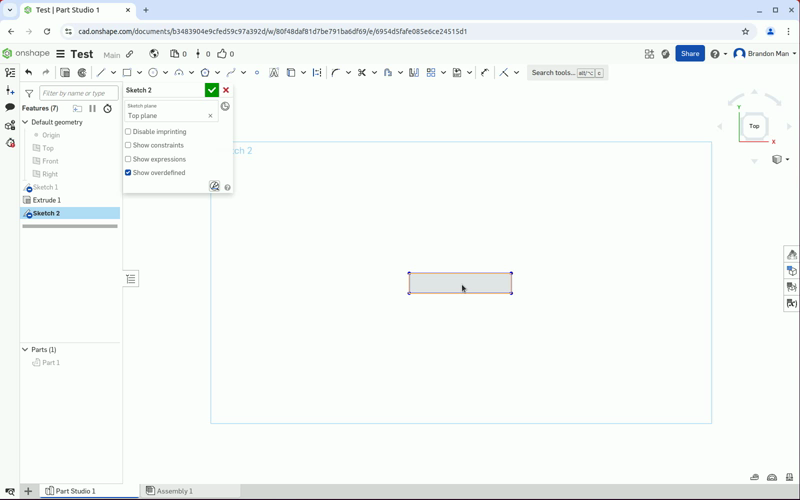
click(462, 284)
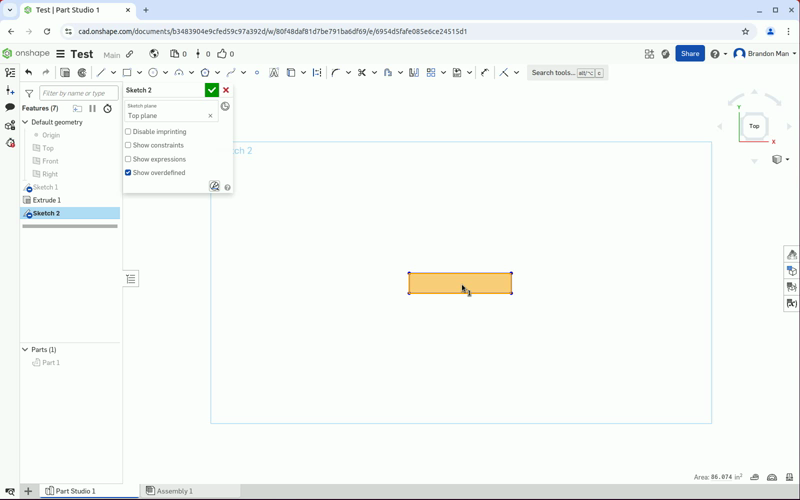
mouse_move(73, 352)
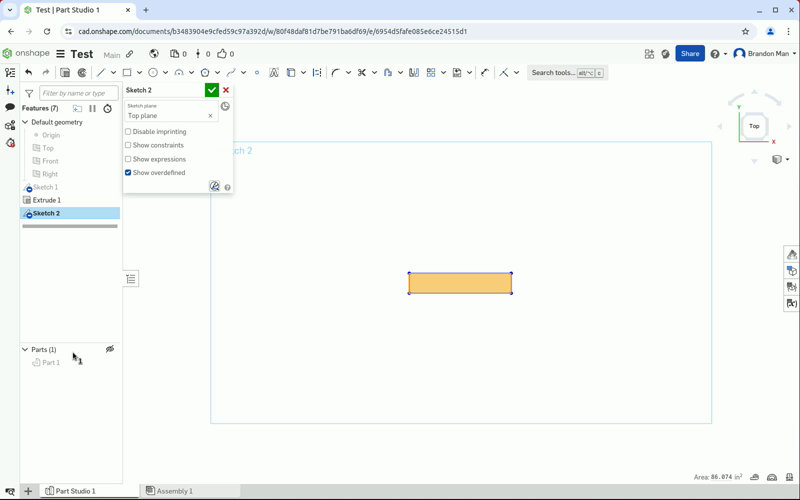
key(shift+y)
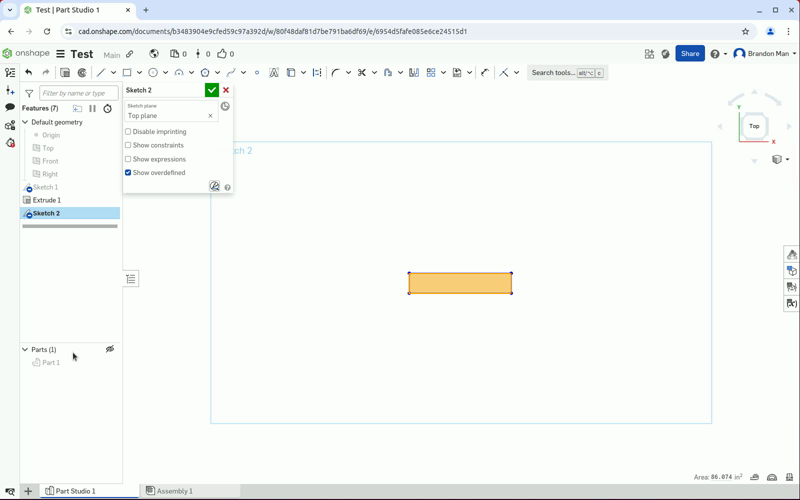
key(shift+e)
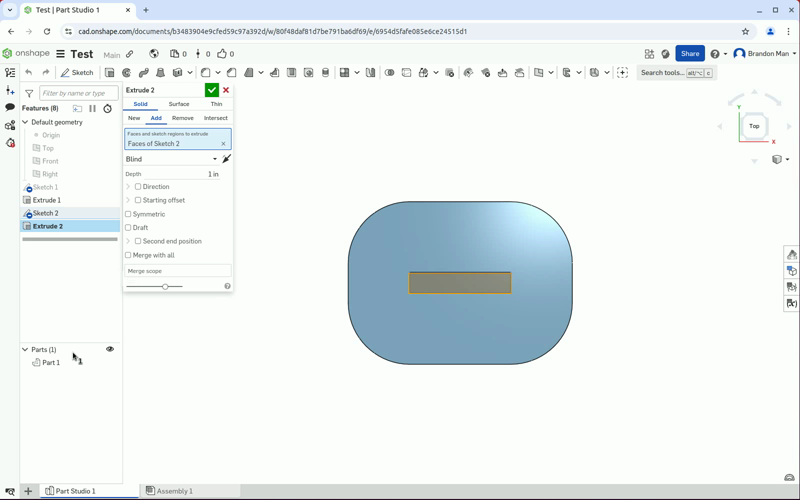
mouse_move(143, 106)
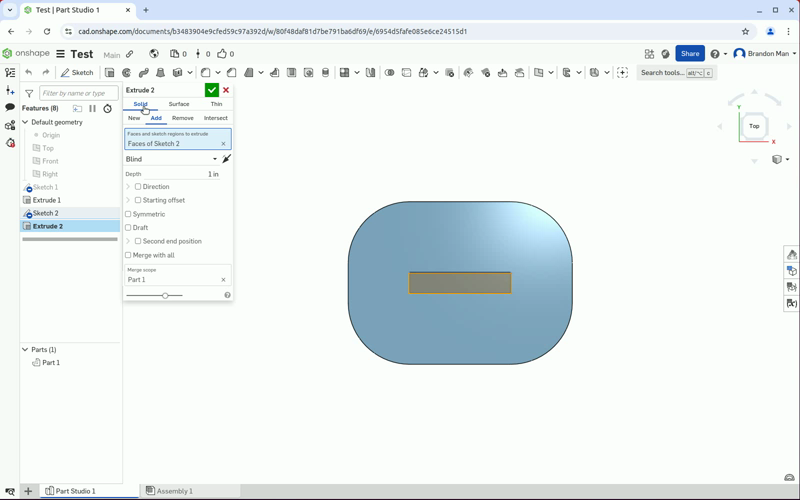
click(143, 106)
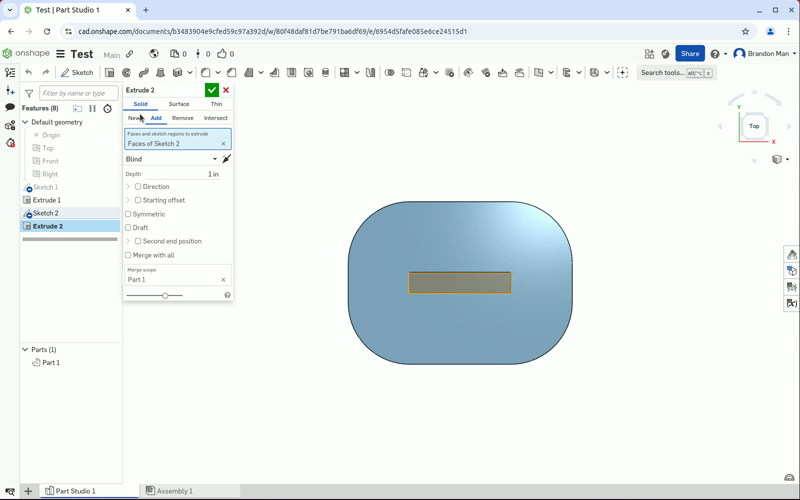
mouse_move(137, 120)
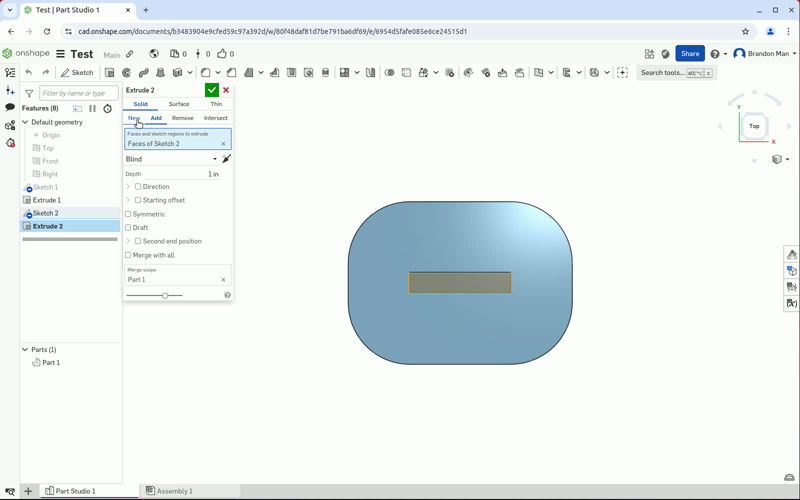
click(137, 120)
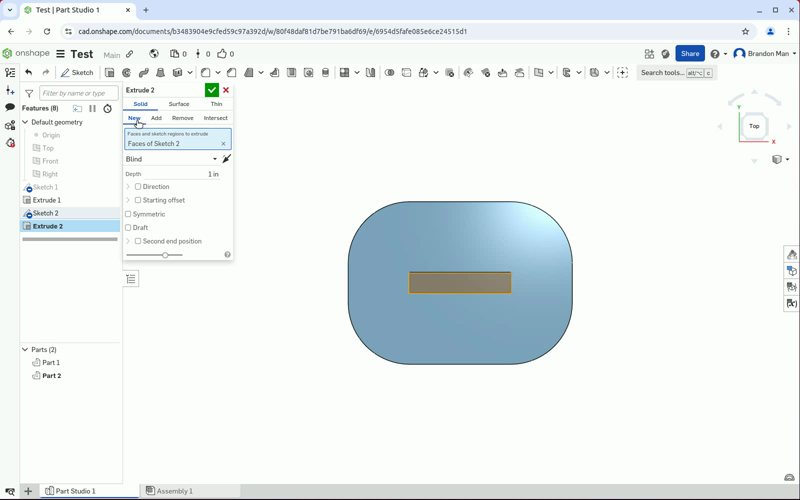
key(tab, 4)
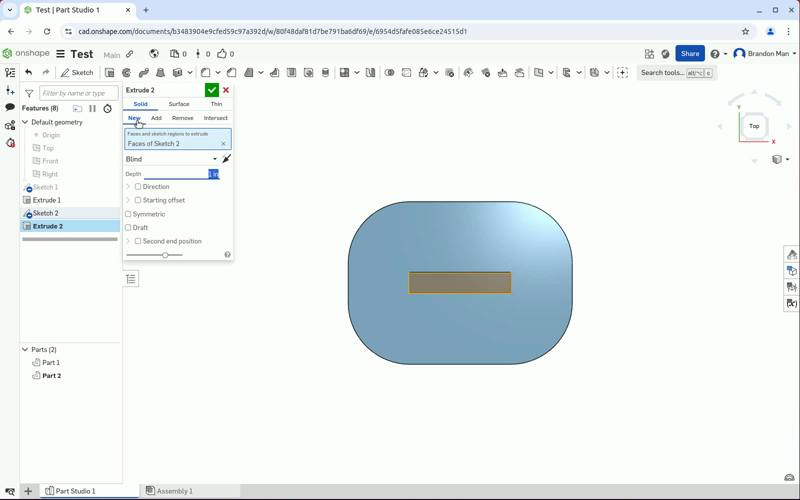
text(5.536)
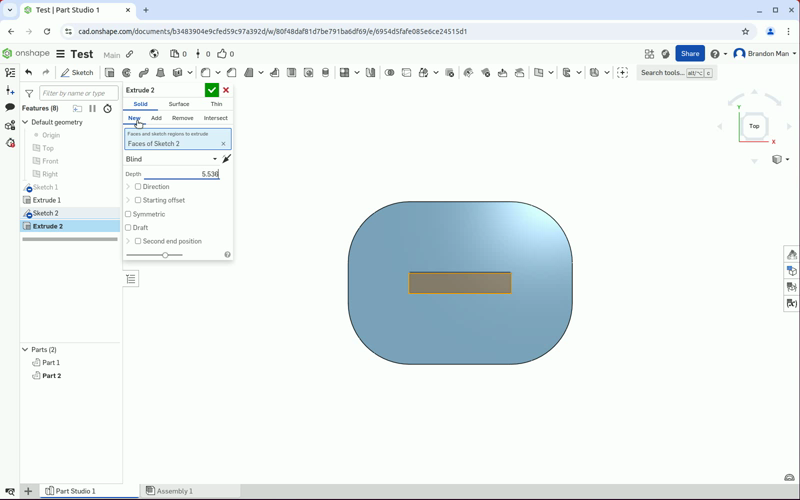
key(enter)
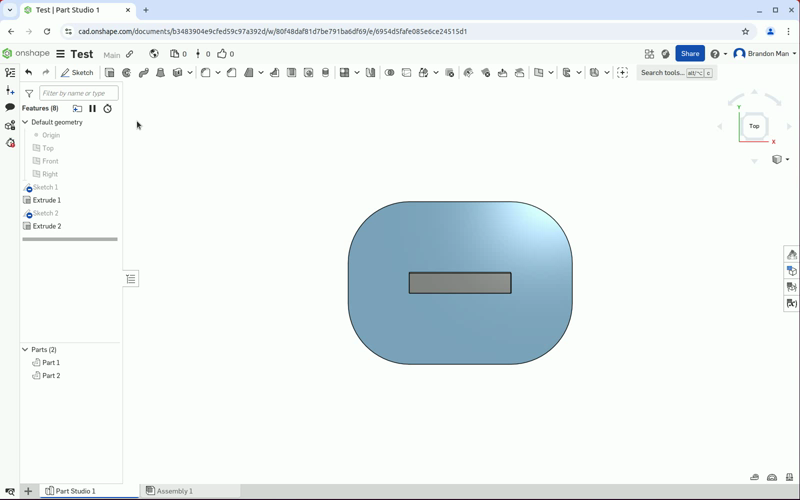
key(shift+h)
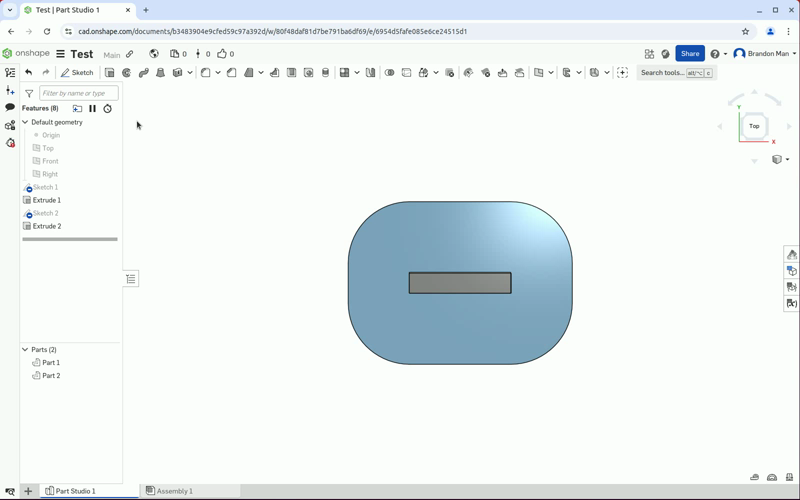
key(shift+h)
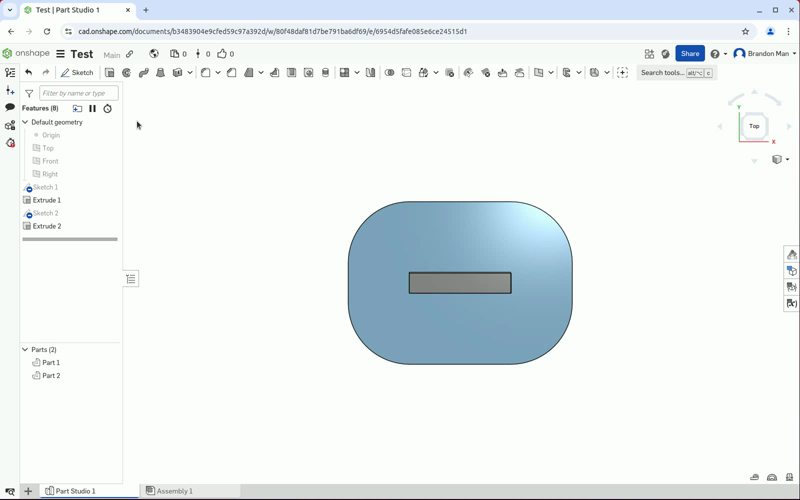
mouse_move(73, 189)
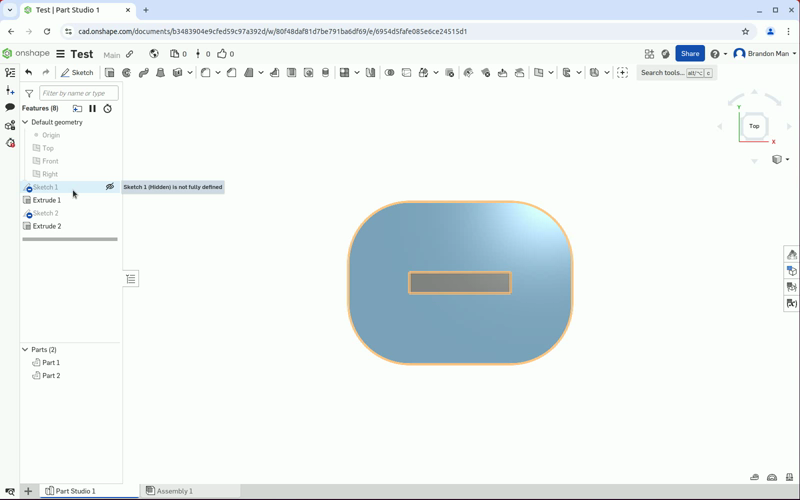
click(73, 189)
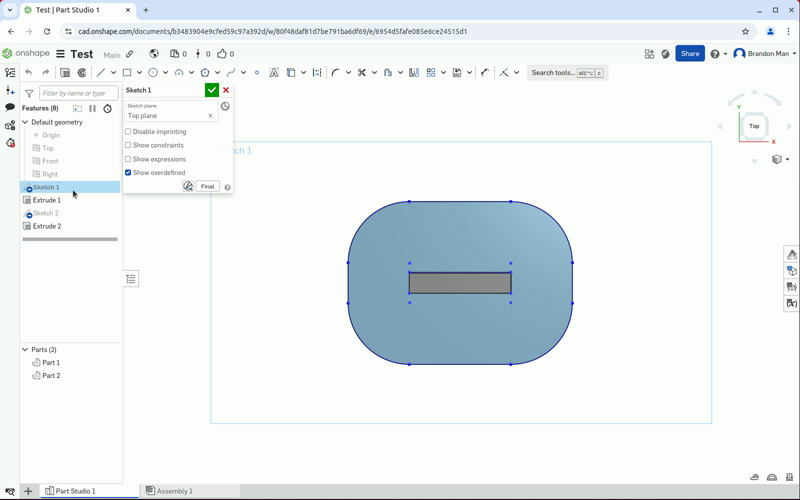
mouse_move(229, 92)
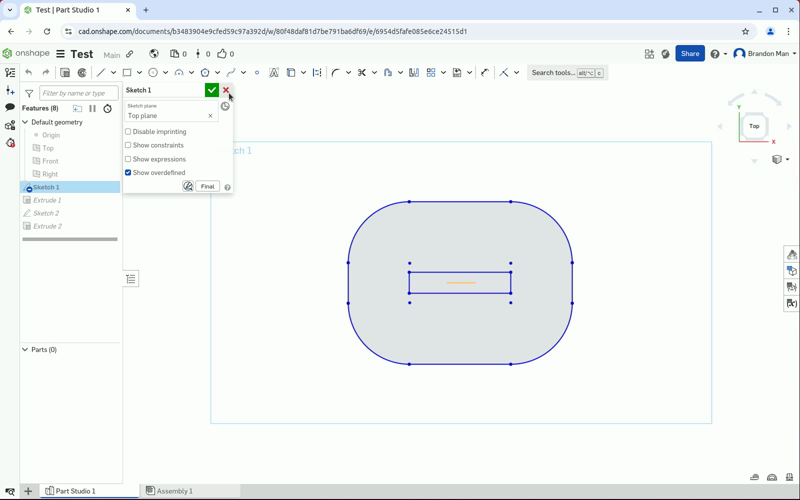
click(229, 92)
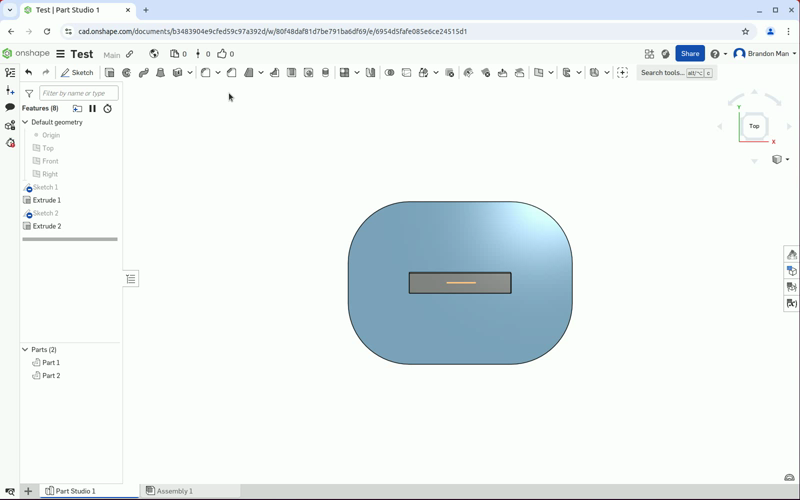
mouse_move(541, 75)
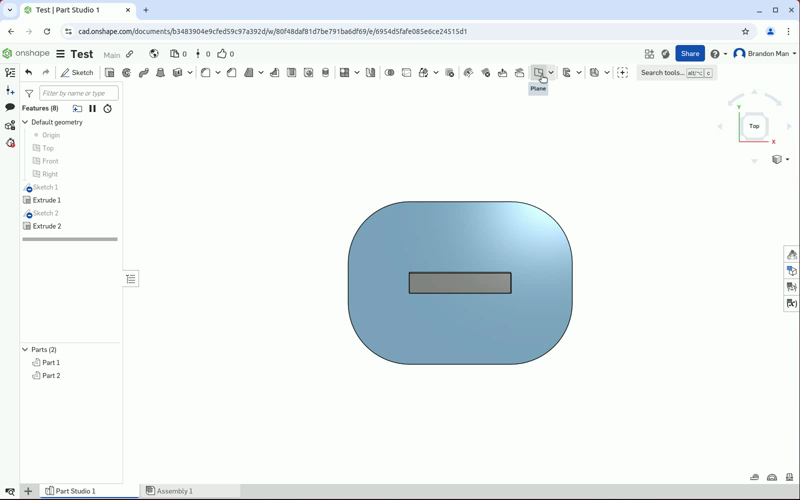
click(541, 75)
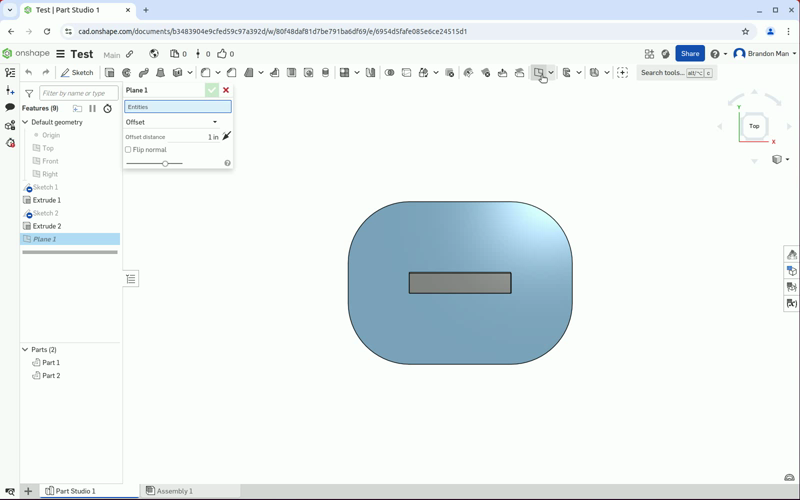
mouse_move(73, 150)
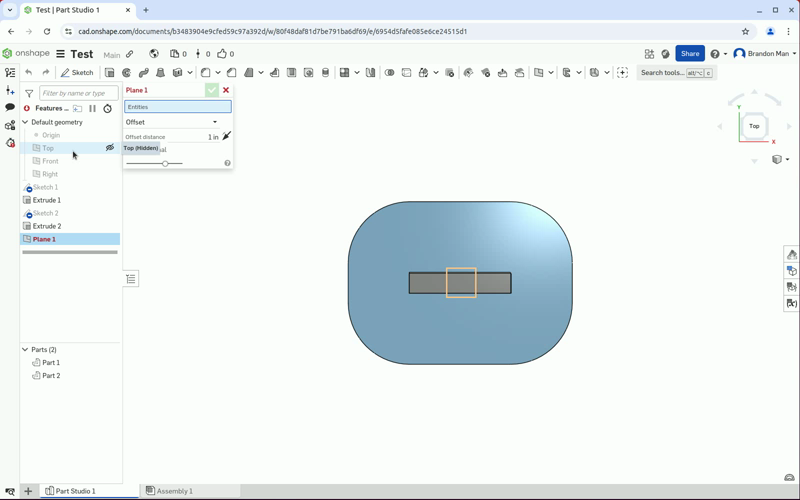
click(73, 150)
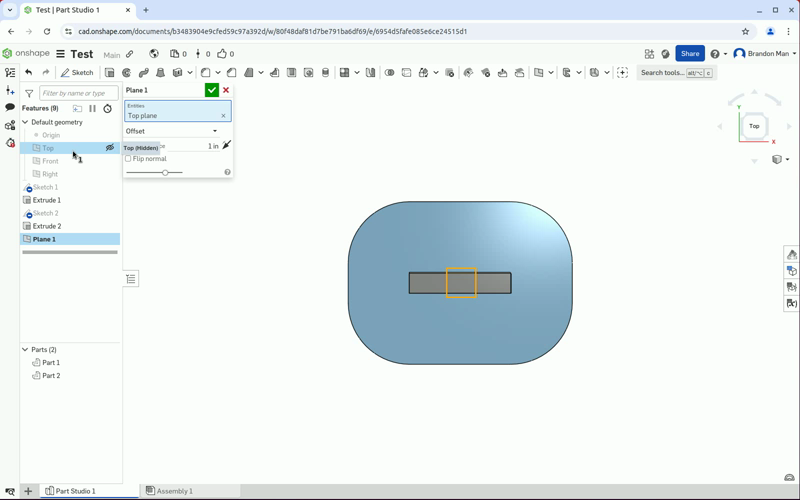
key(tab, 2)
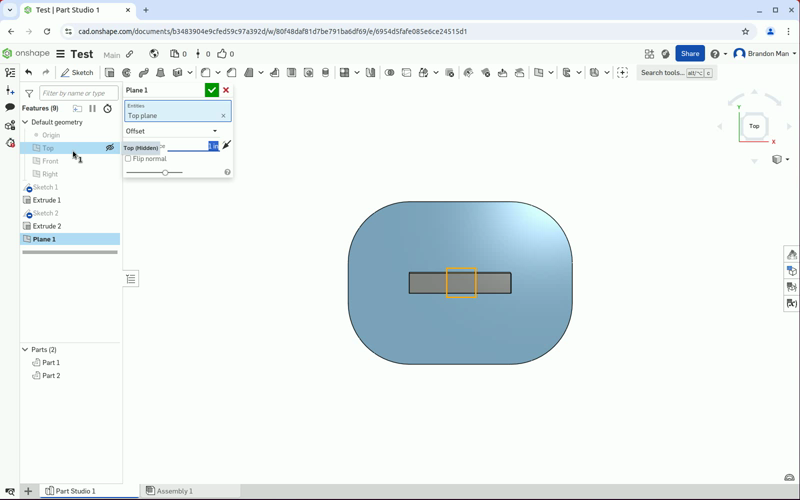
text(5.546)
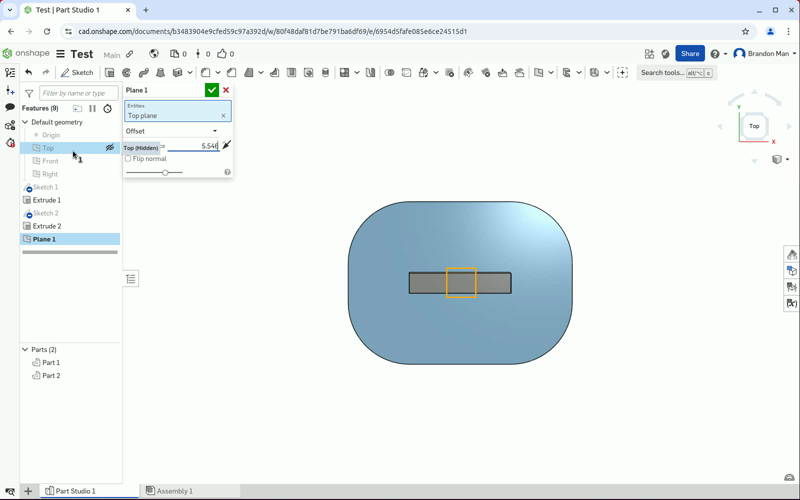
key(enter, 2)
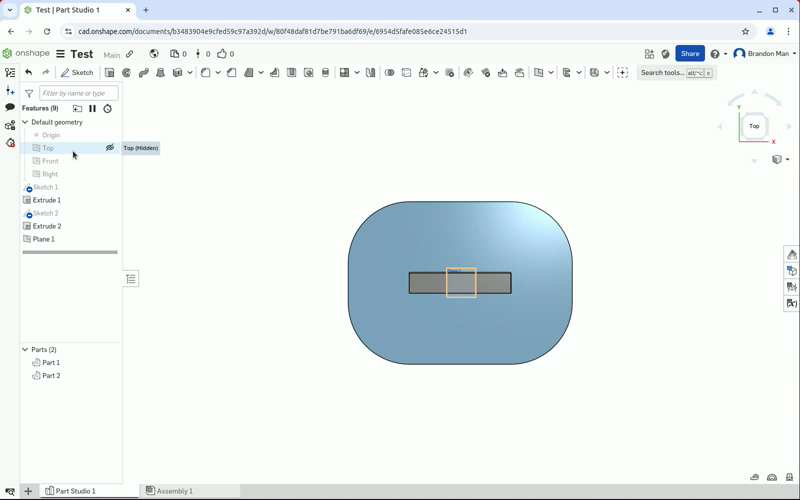
key(shift+s)
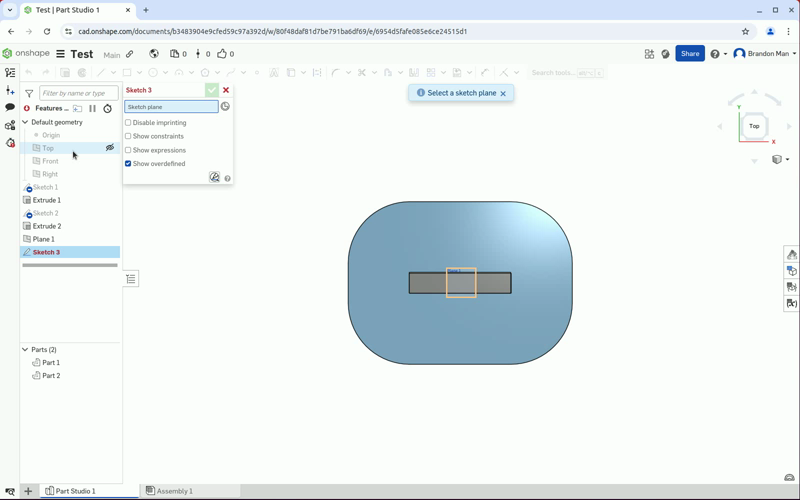
mouse_move(73, 241)
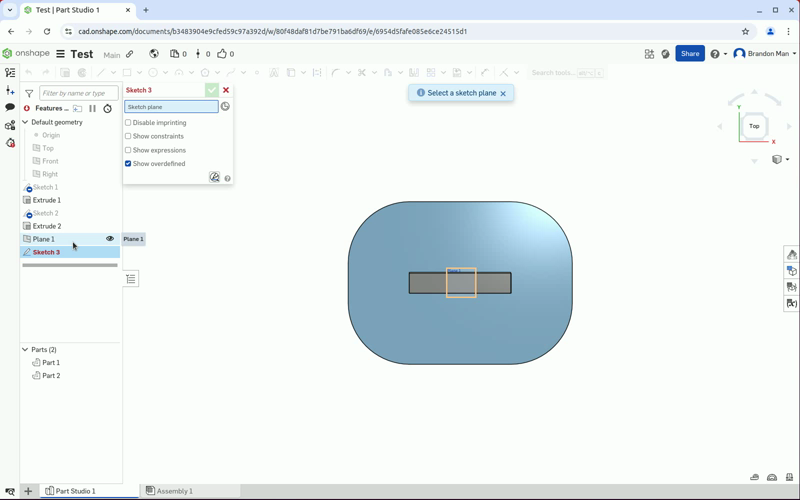
click(73, 241)
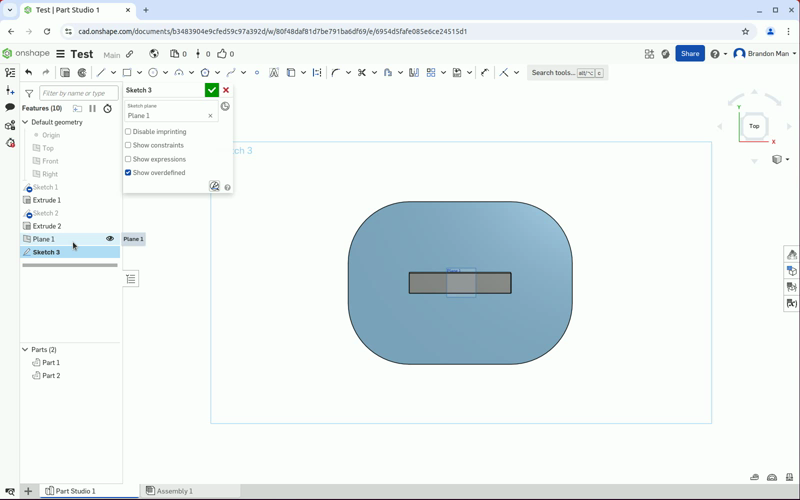
mouse_move(73, 352)
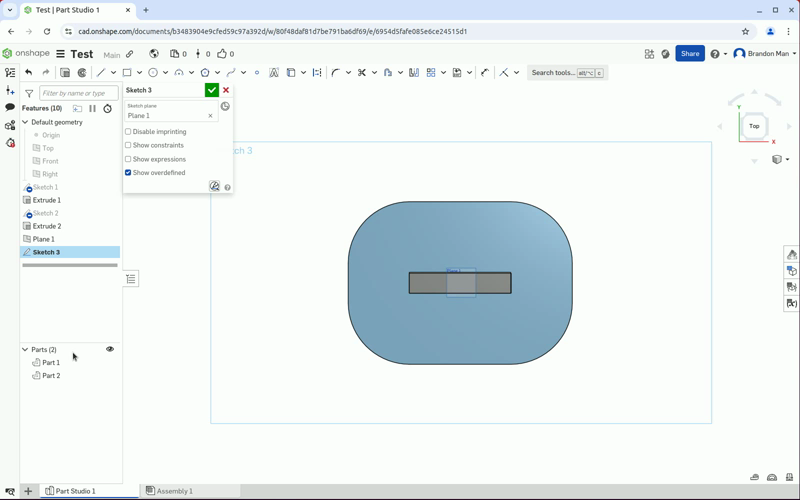
key(y)
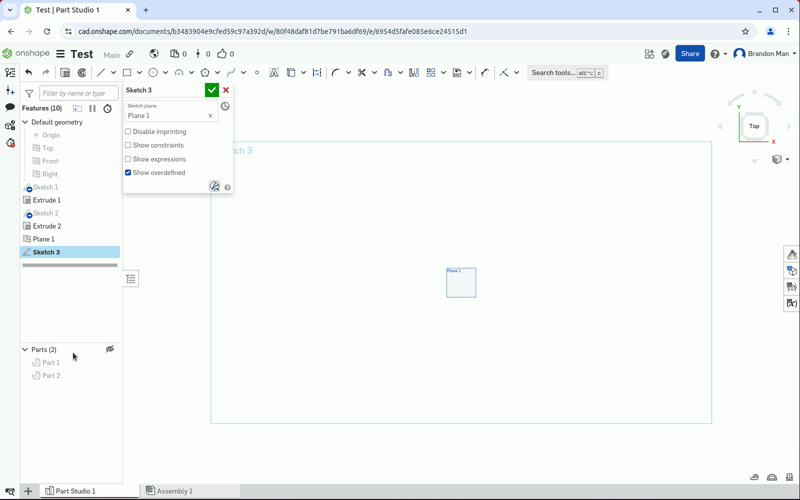
key(a)
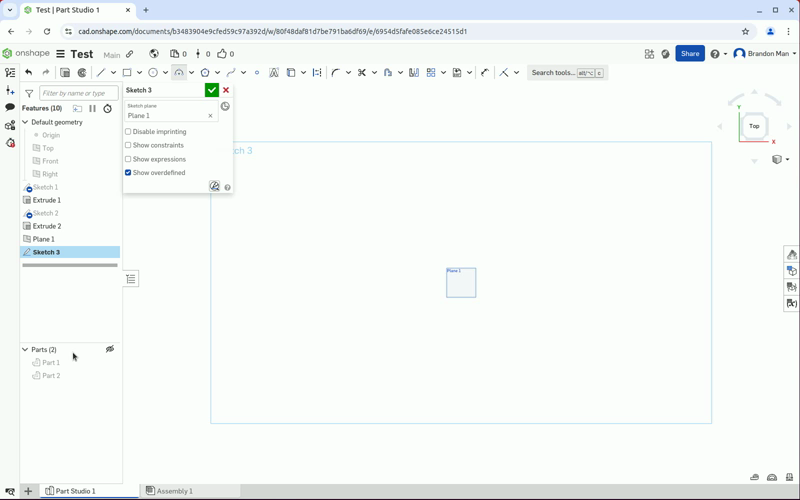
key_down(shift)
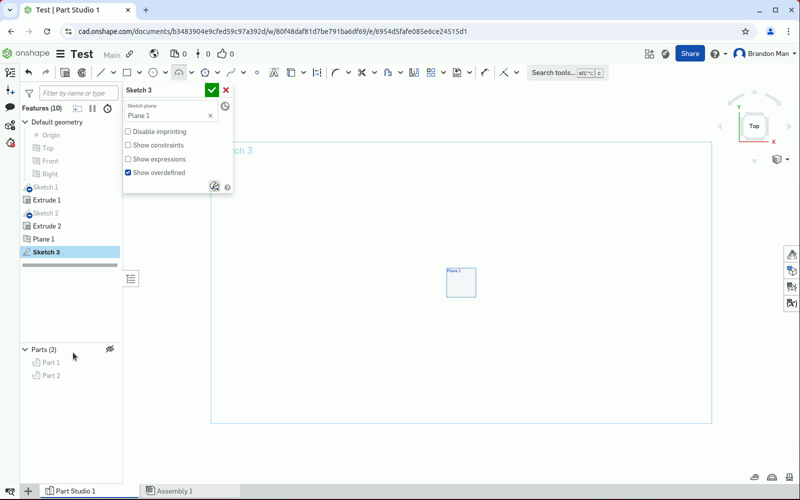
mouse_move(358, 303)
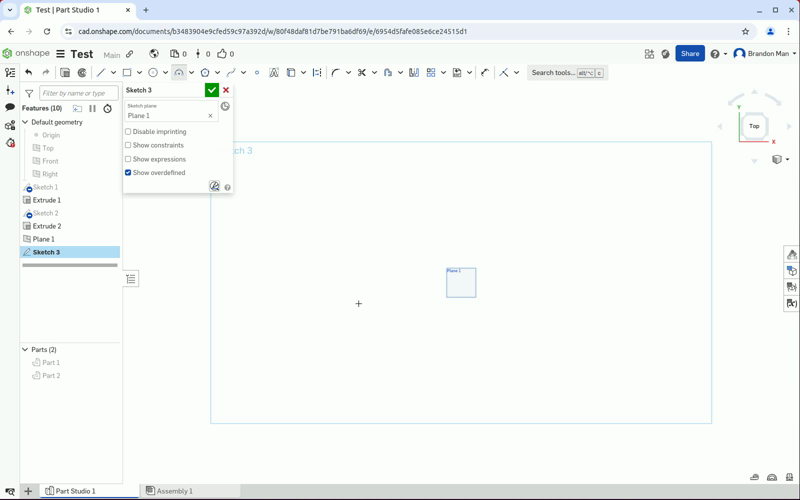
click(358, 303)
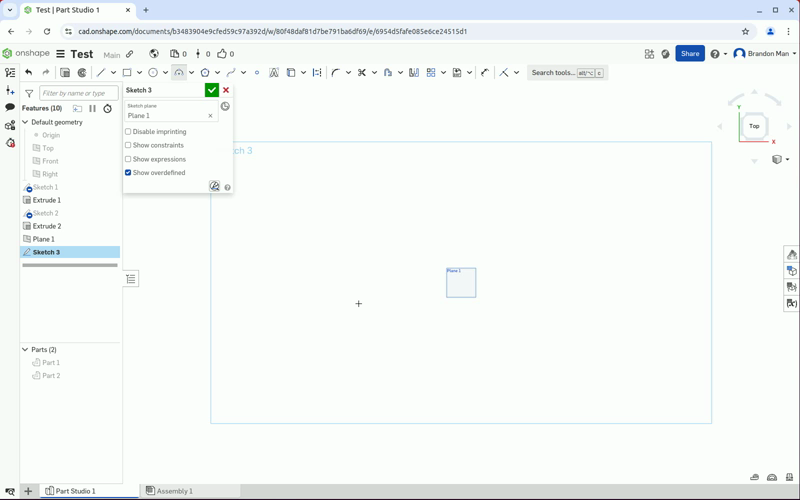
key_up(shift)
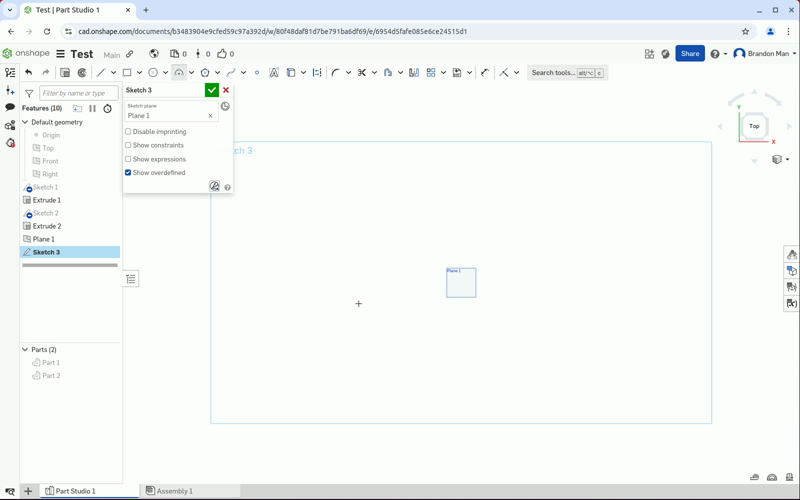
key_down(shift)
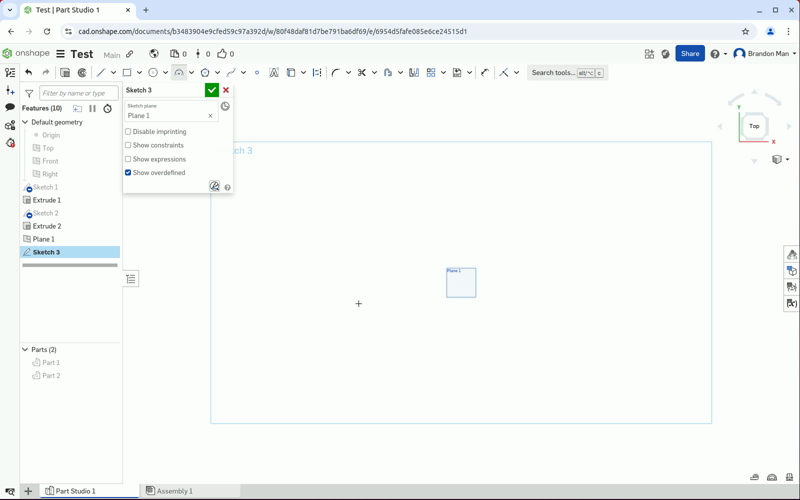
mouse_move(410, 354)
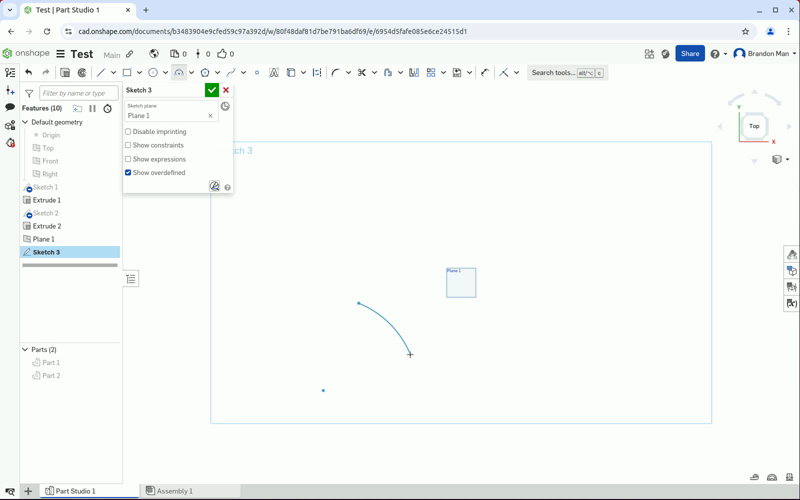
click(410, 354)
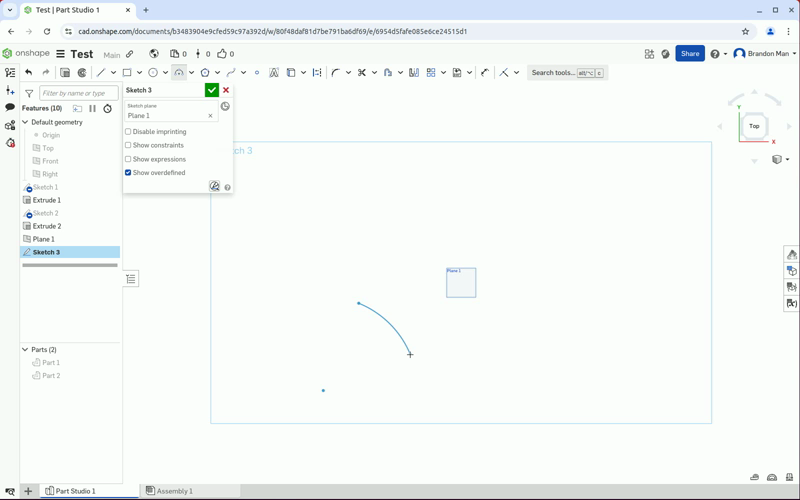
mouse_move(373, 339)
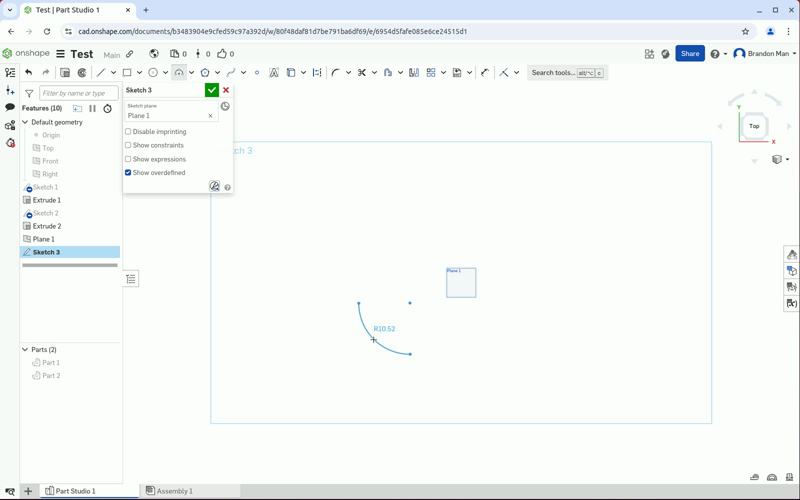
click(373, 339)
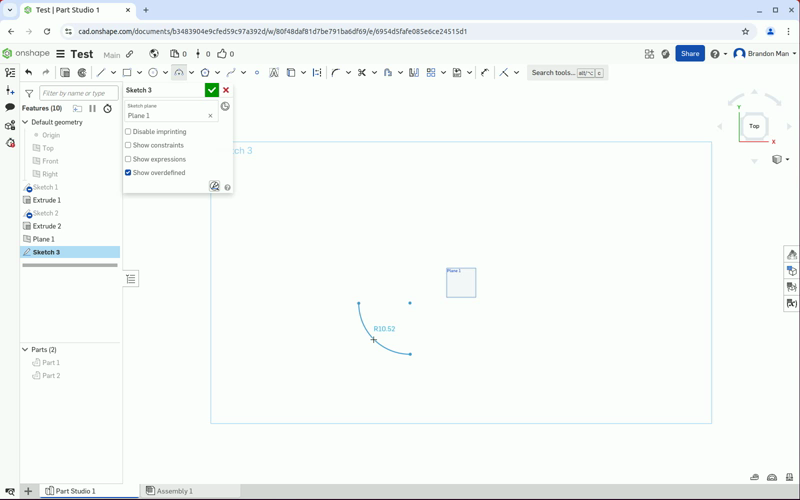
key_up(shift)
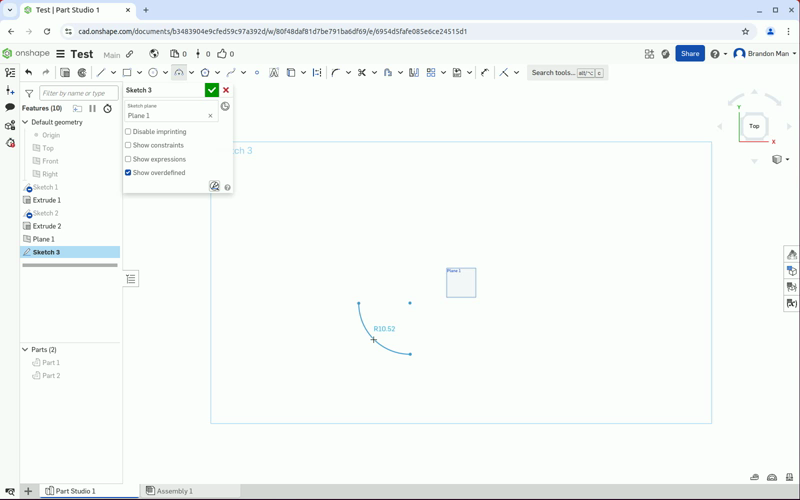
key(esc)
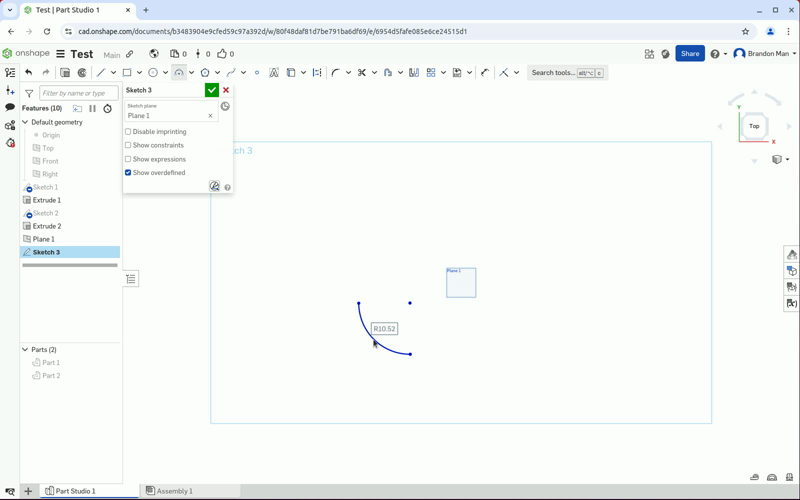
key(l)
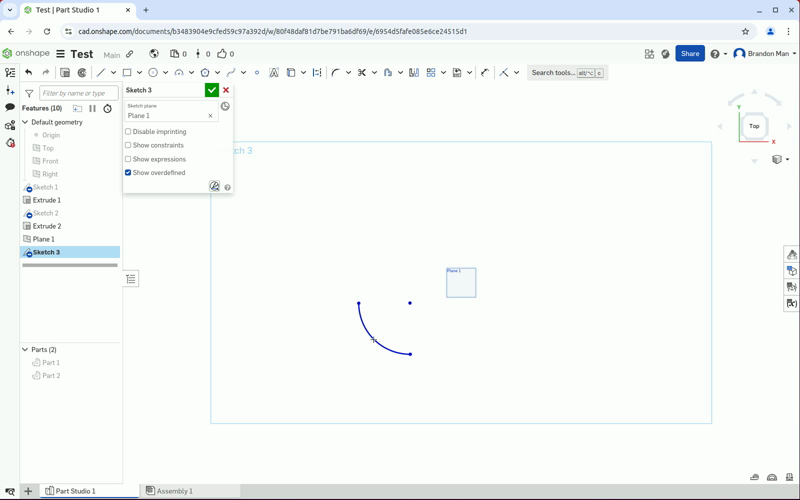
mouse_move(410, 354)
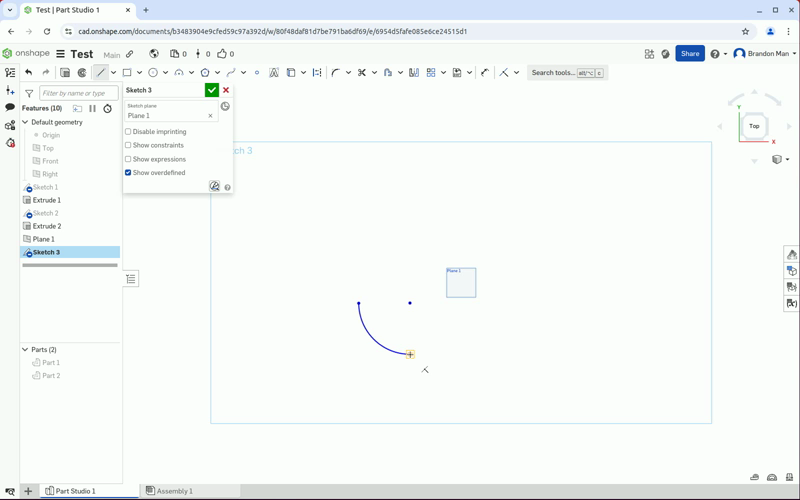
click(410, 354)
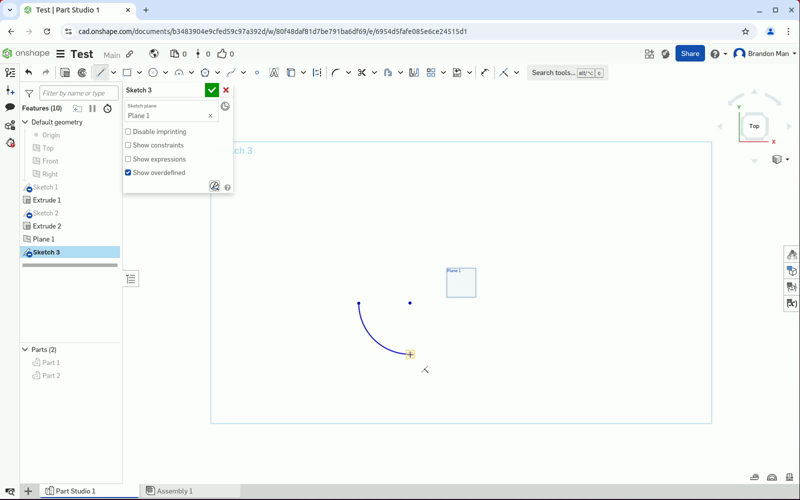
key_down(shift)
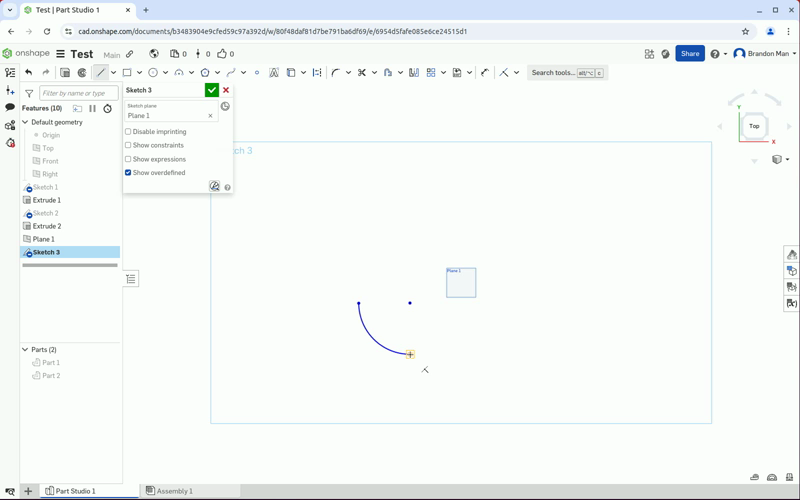
mouse_move(511, 354)
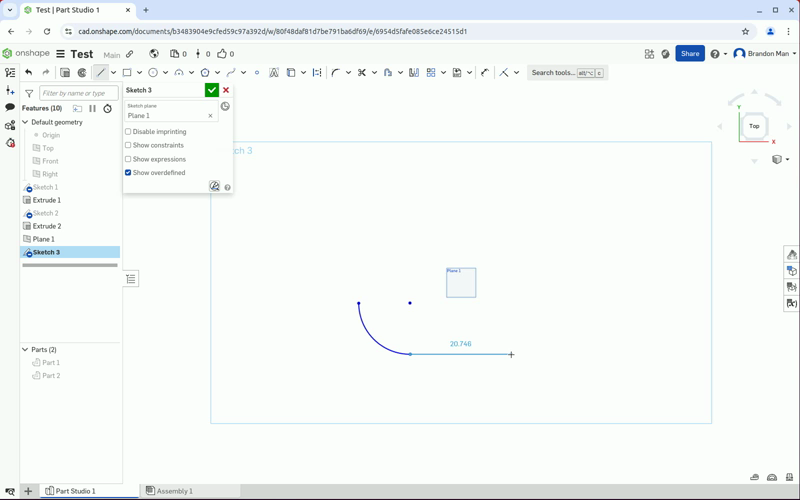
click(511, 354)
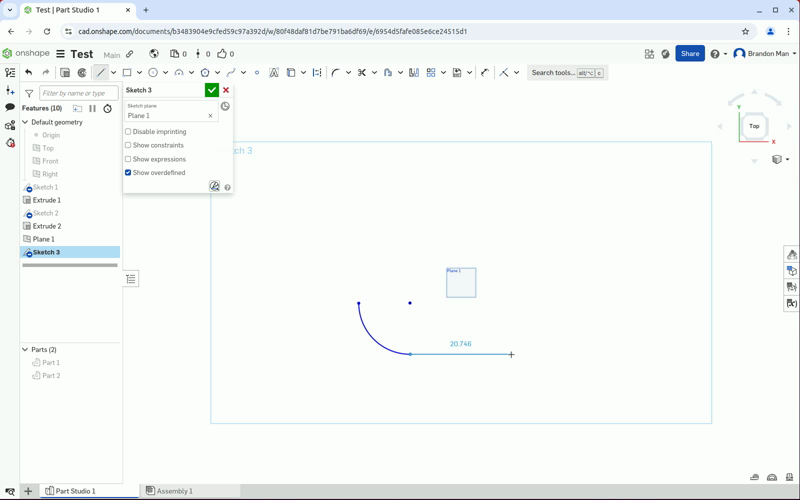
key_up(shift)
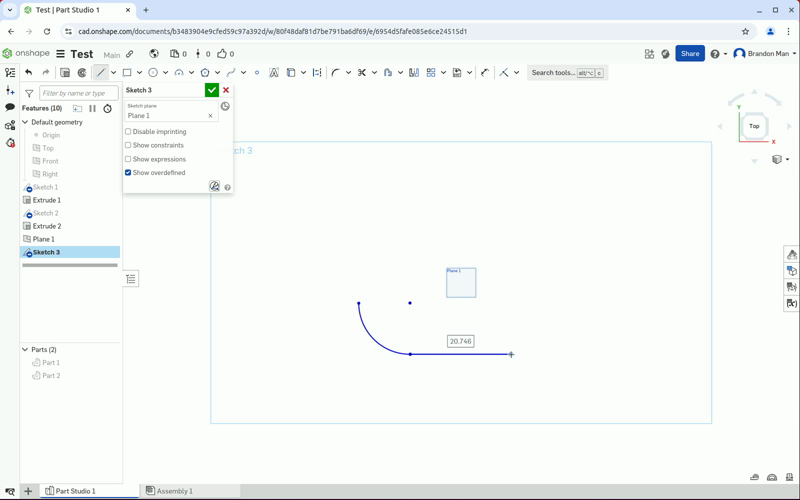
key(esc)
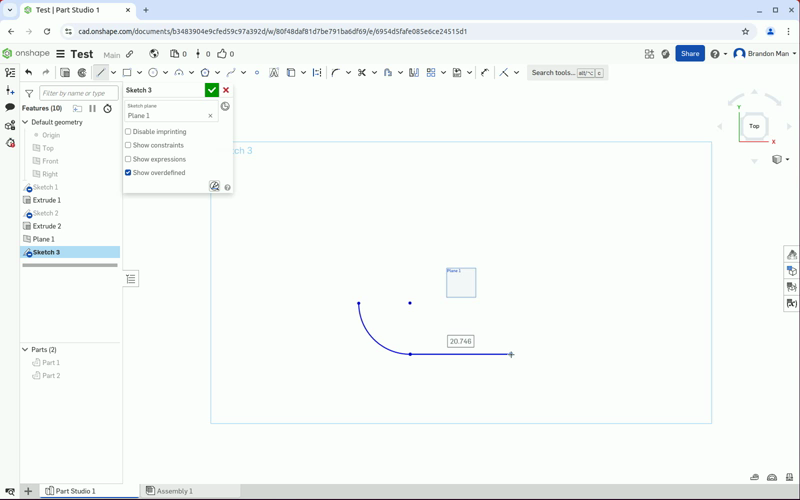
key(a)
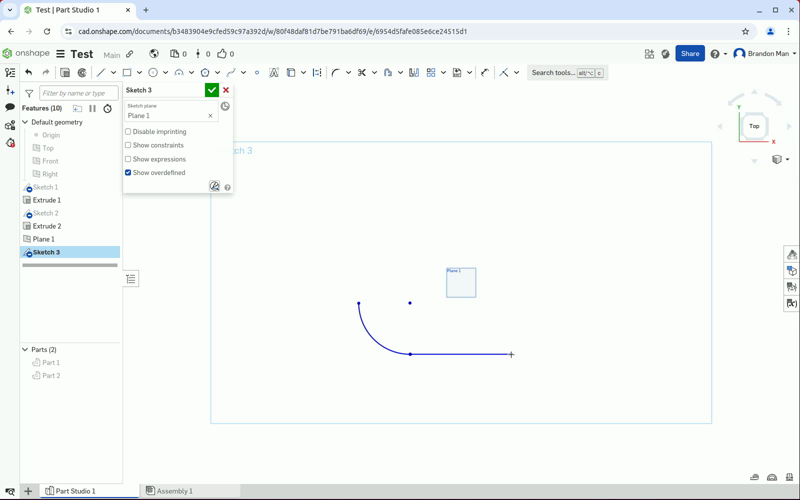
mouse_move(511, 354)
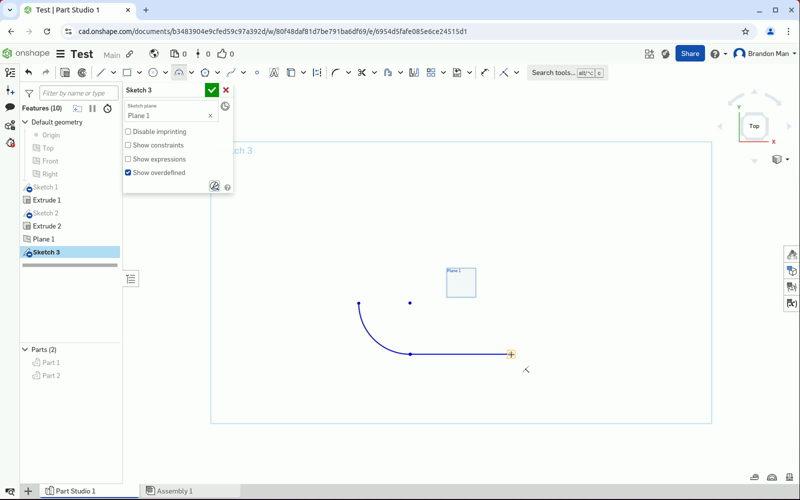
click(511, 354)
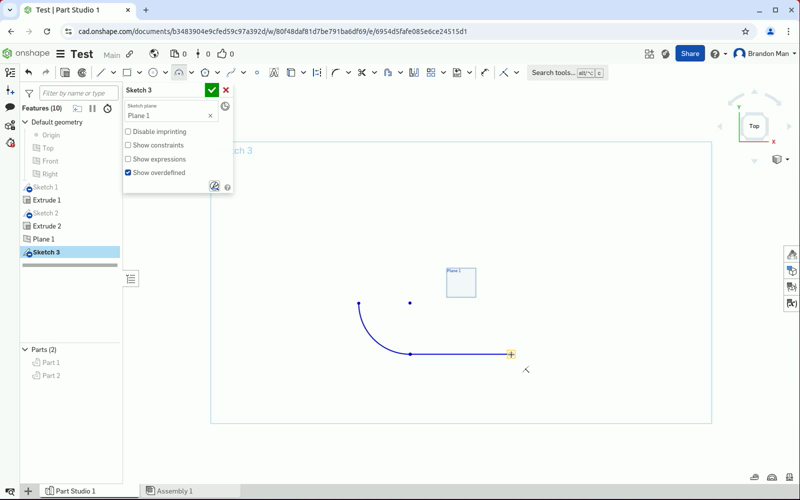
key_down(shift)
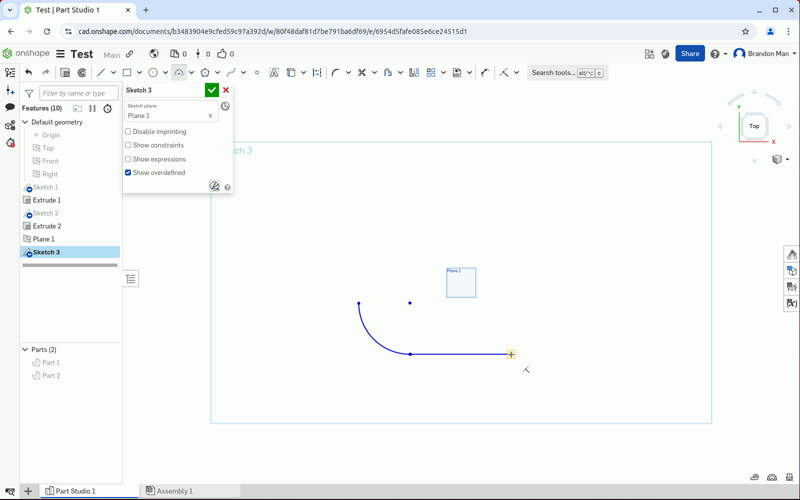
mouse_move(562, 303)
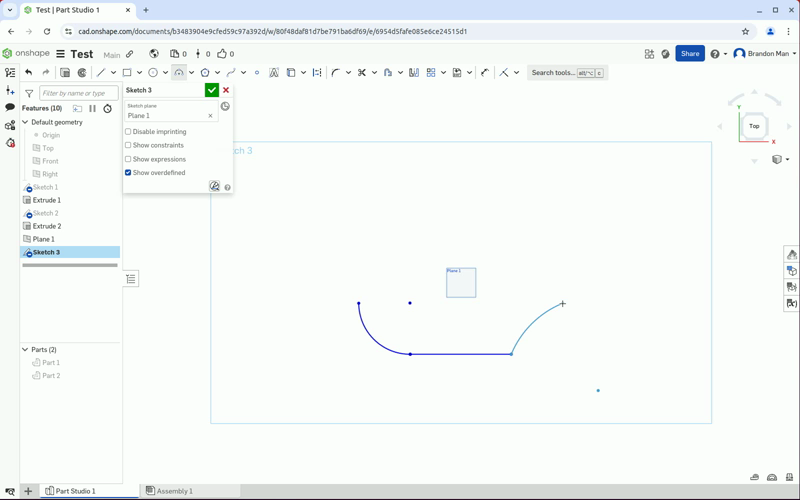
click(562, 303)
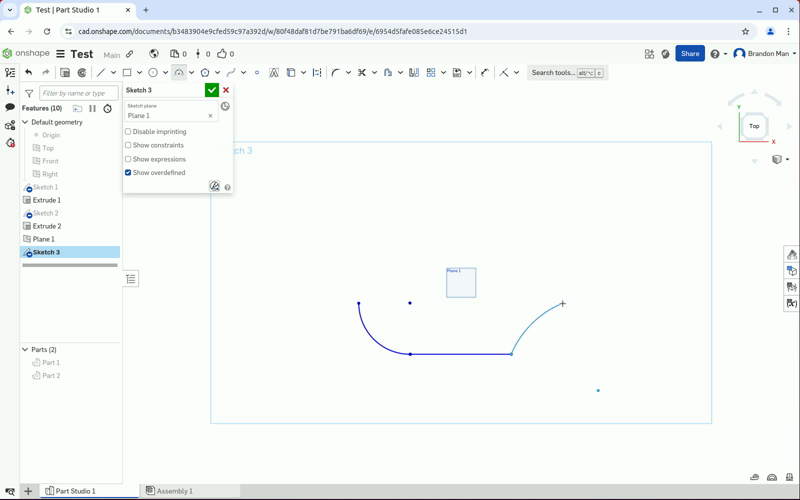
mouse_move(547, 339)
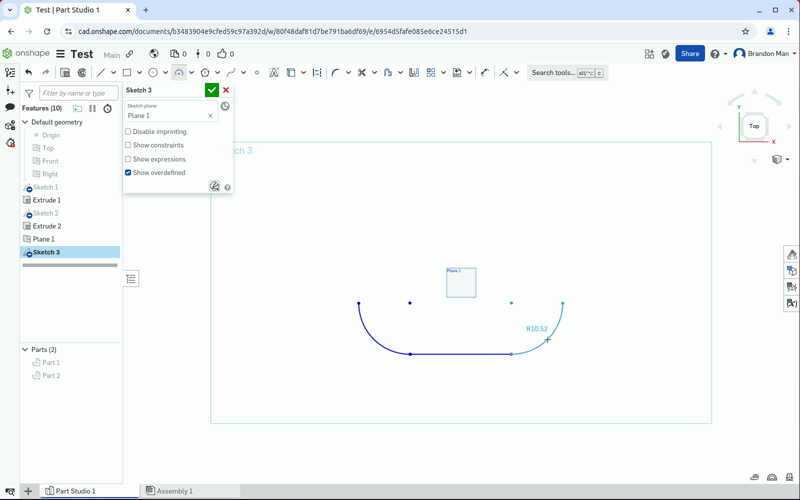
click(547, 339)
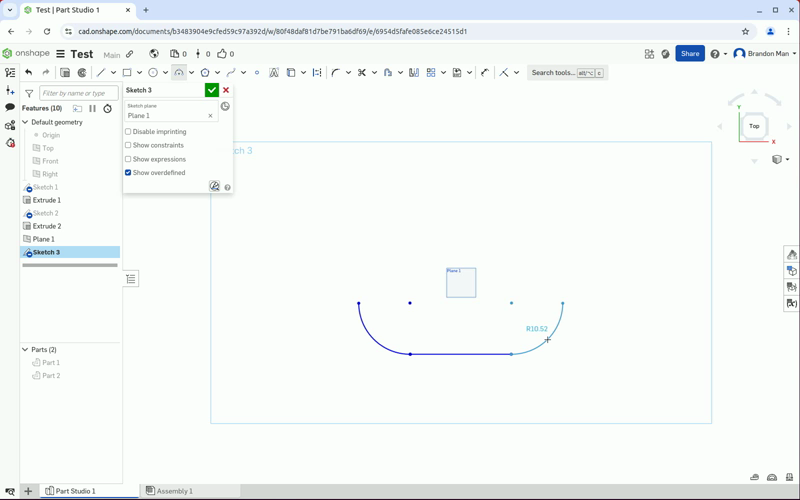
key_up(shift)
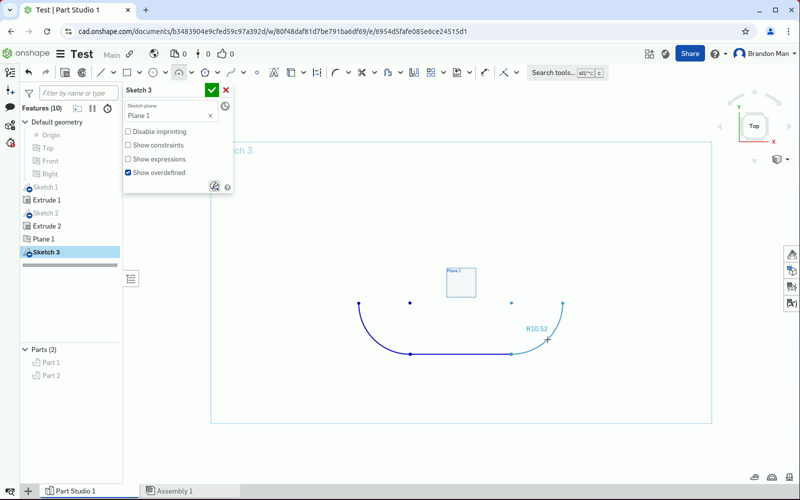
key(esc)
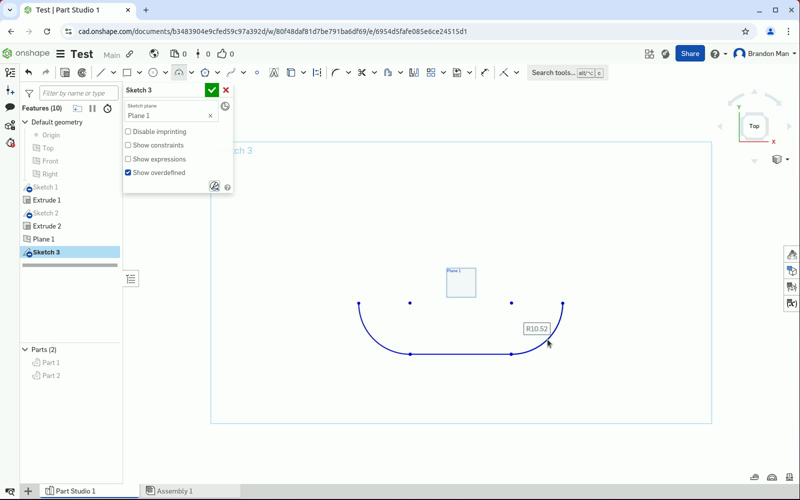
key(l)
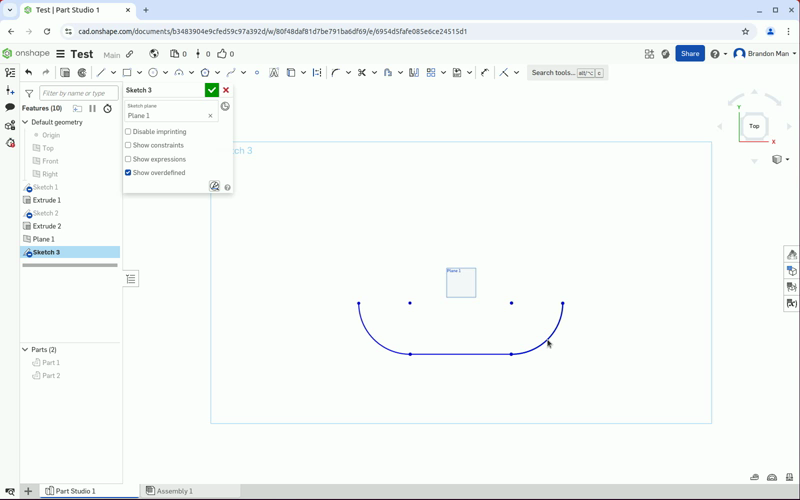
mouse_move(562, 303)
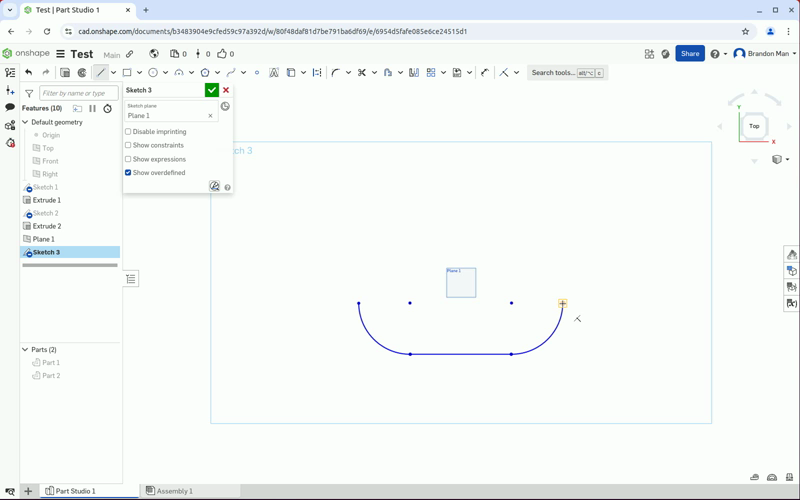
click(562, 303)
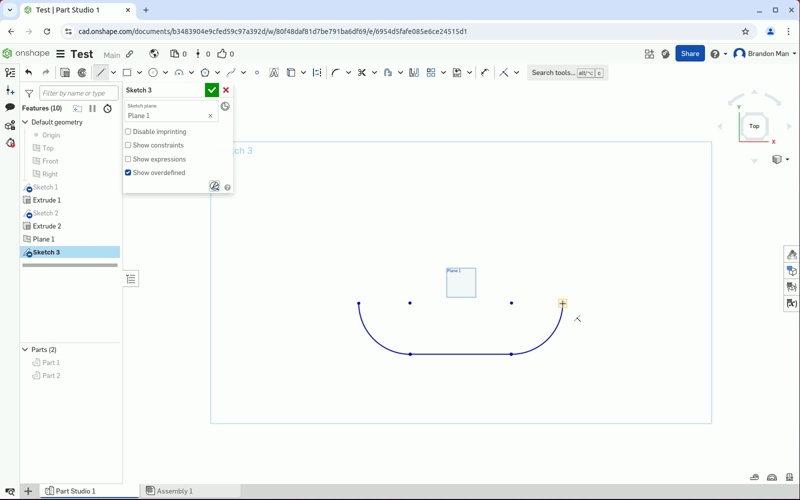
key_down(shift)
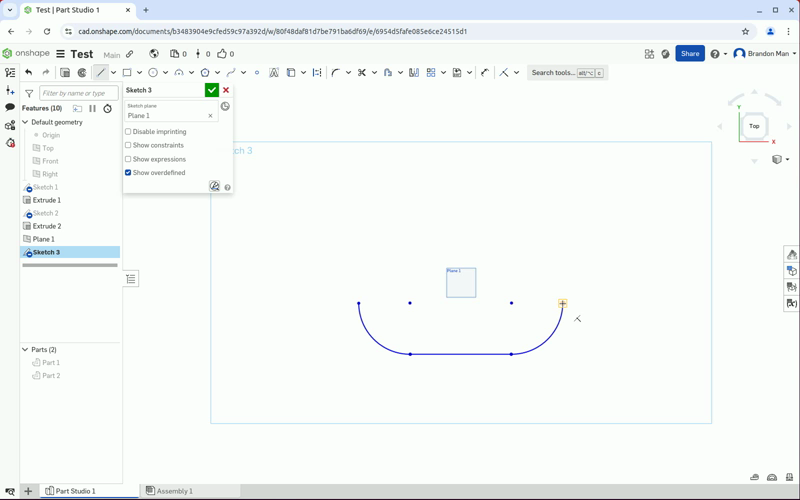
mouse_move(589, 303)
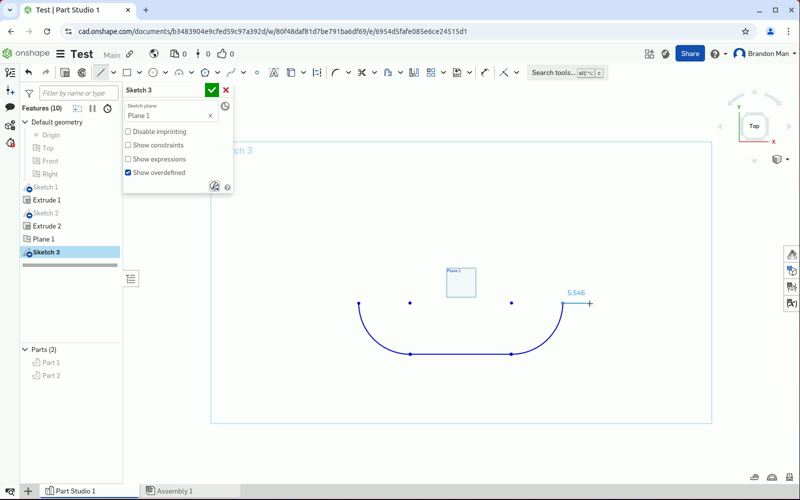
mouse_move(562, 261)
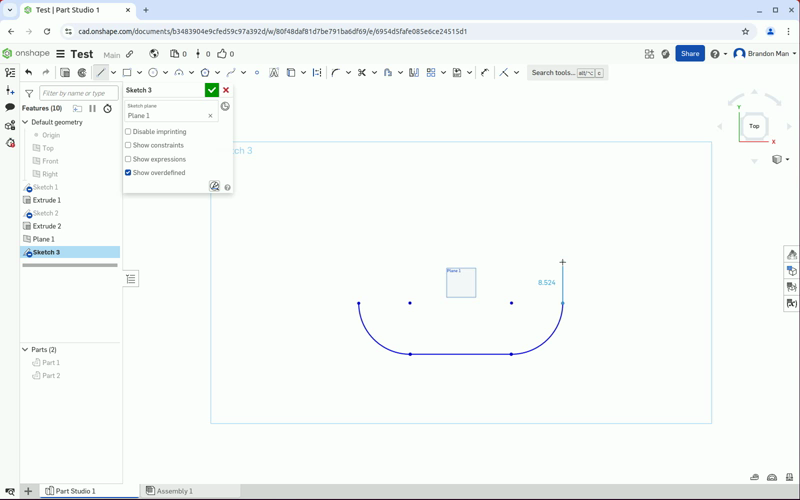
click(562, 261)
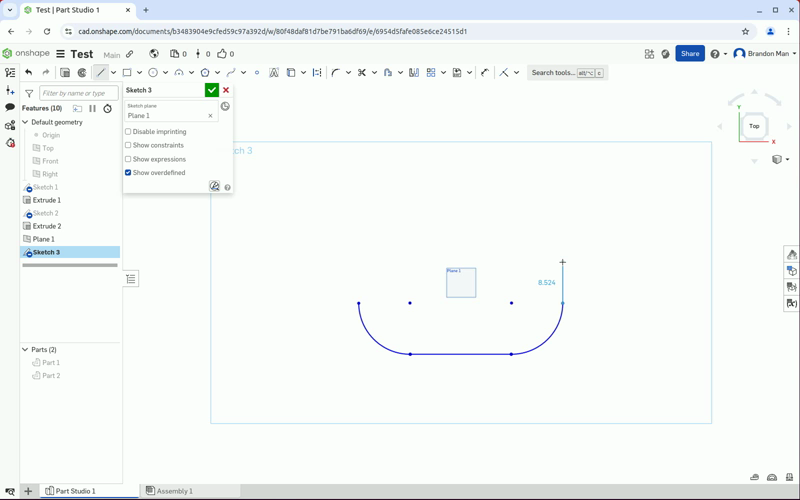
key_up(shift)
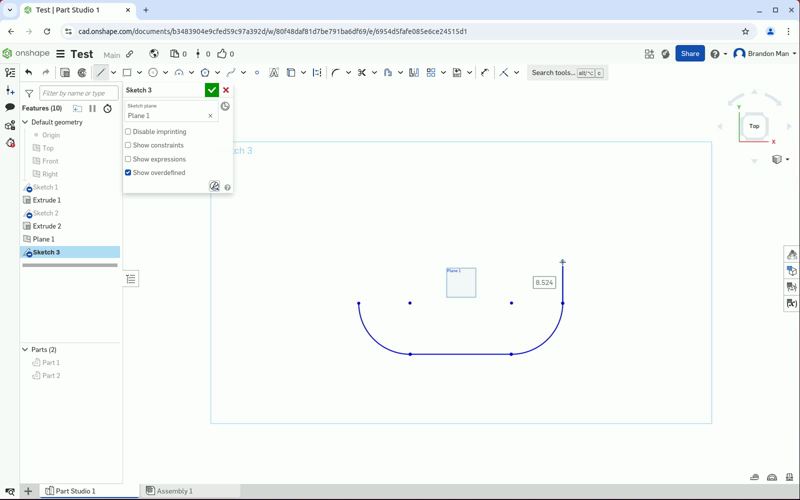
key(esc)
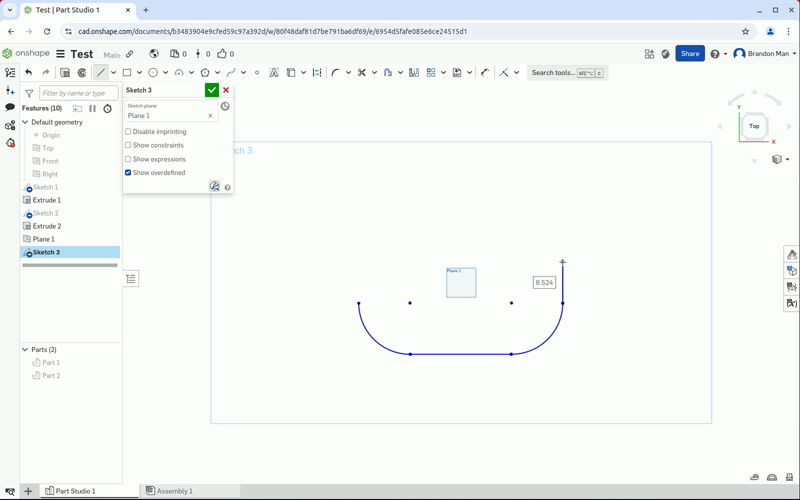
key(a)
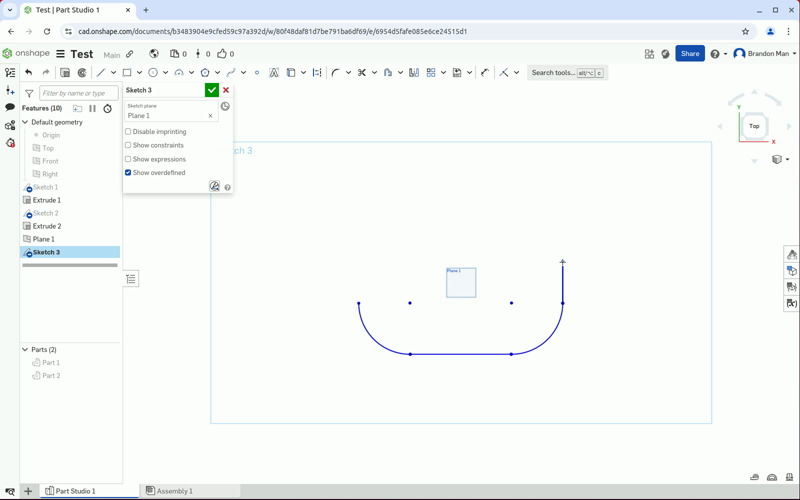
mouse_move(562, 261)
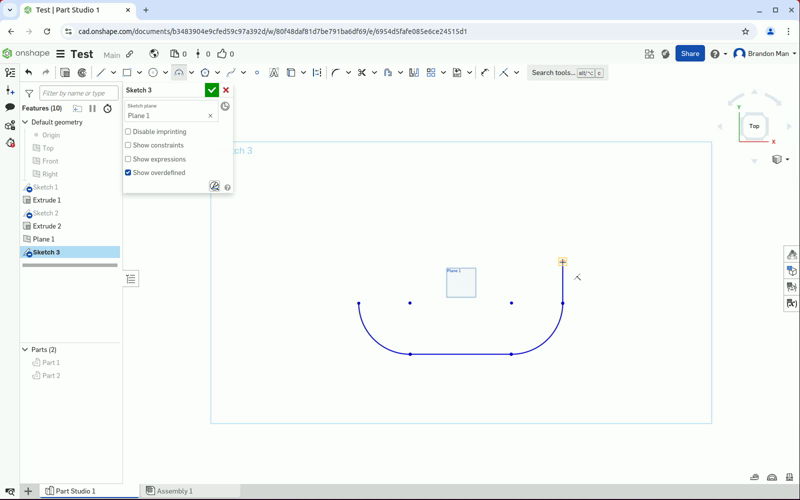
click(562, 261)
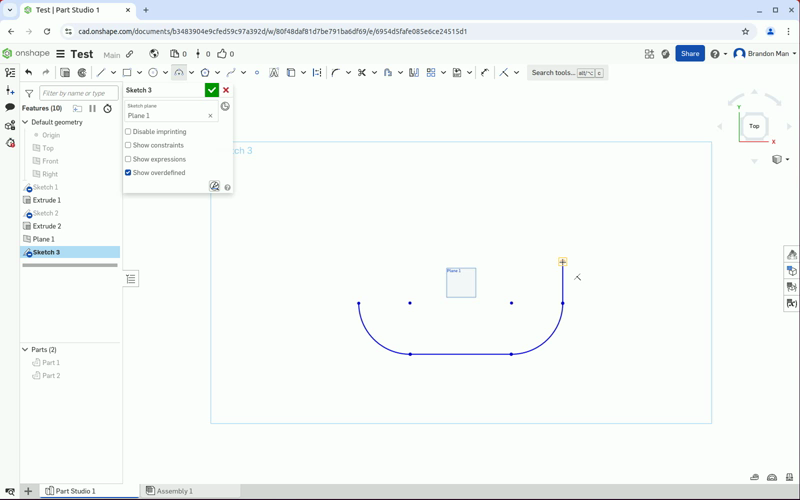
key_down(shift)
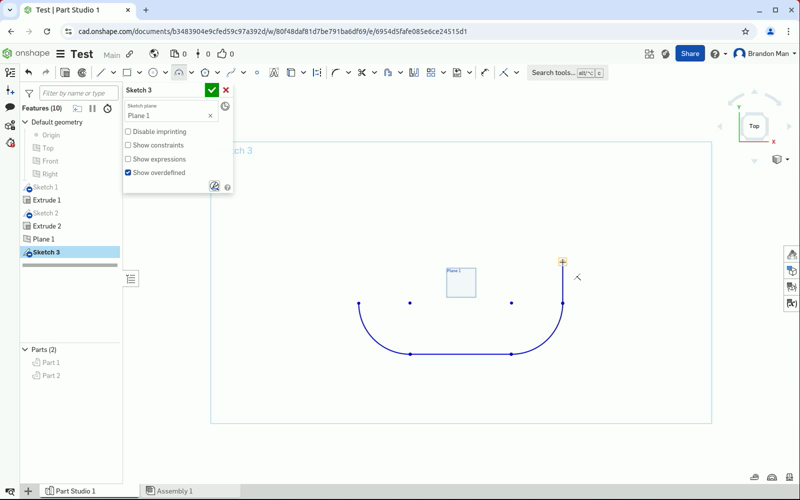
mouse_move(511, 210)
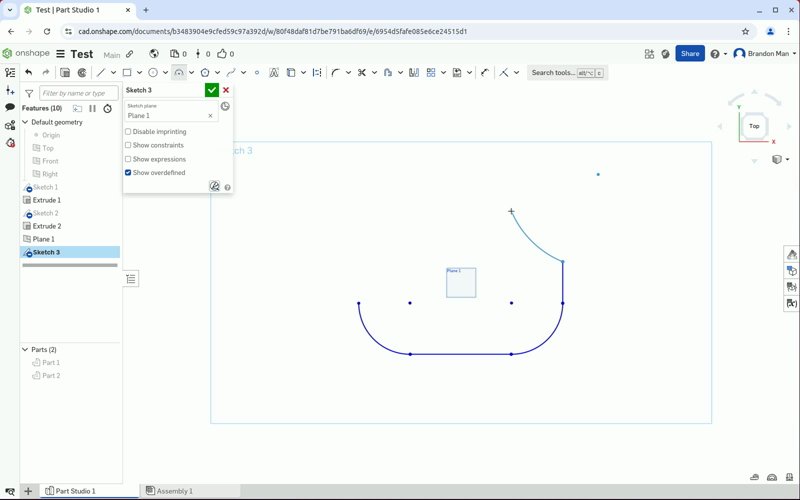
click(511, 210)
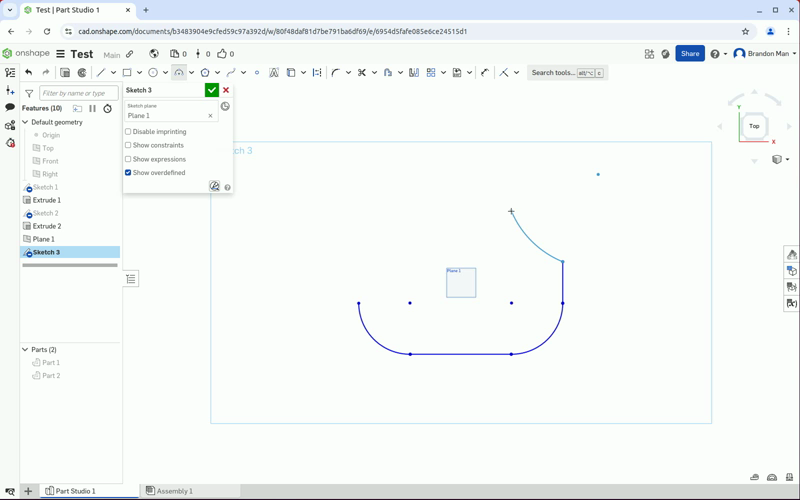
mouse_move(547, 225)
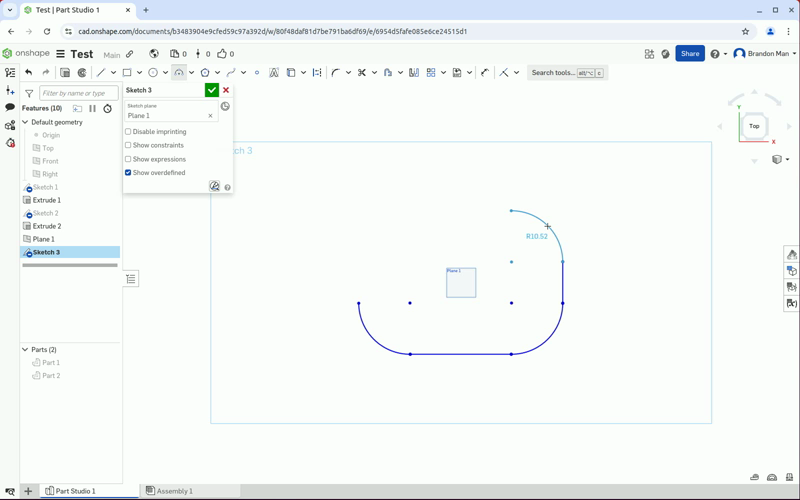
click(547, 225)
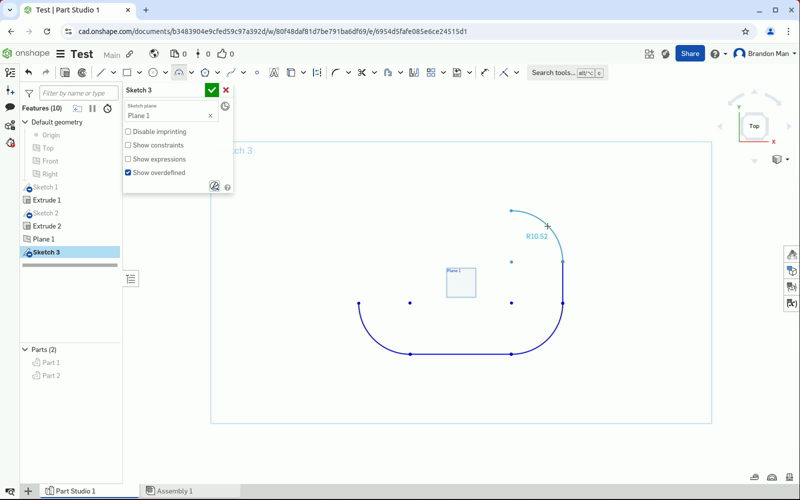
key_up(shift)
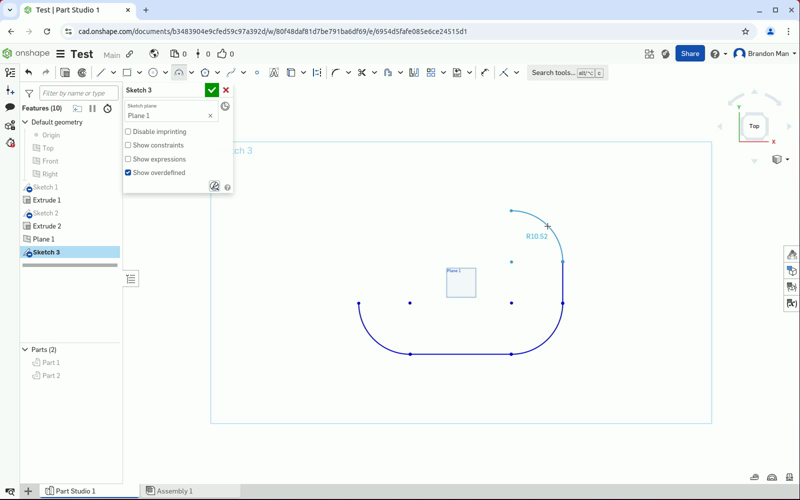
key(esc)
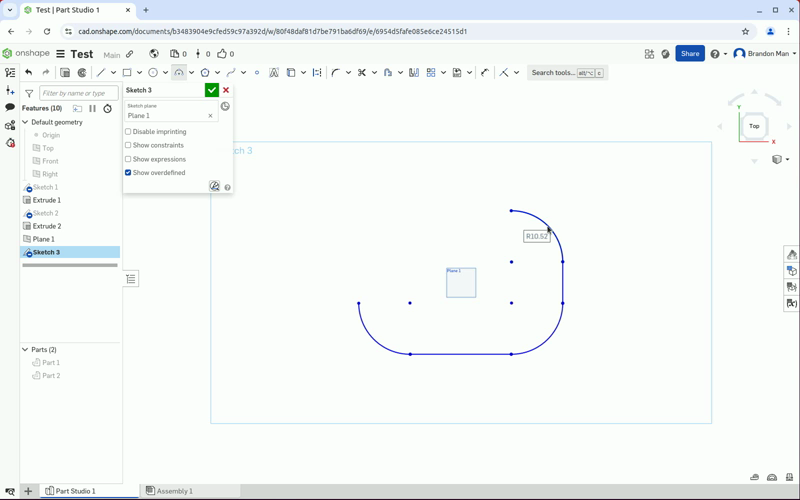
key(l)
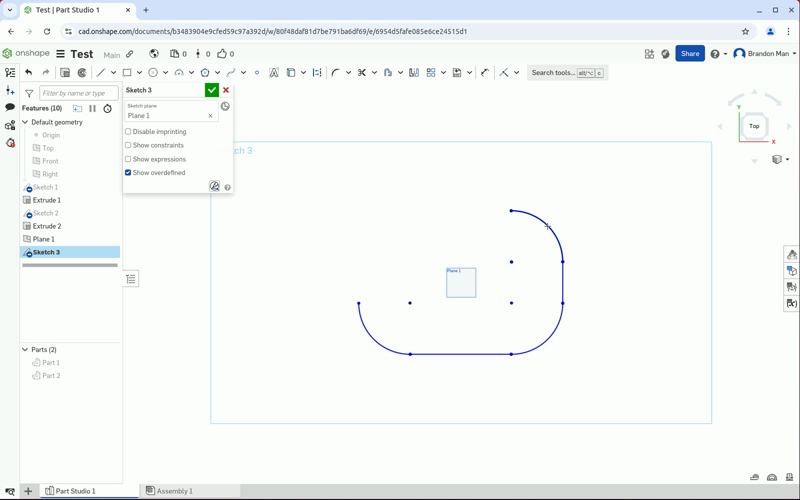
mouse_move(511, 210)
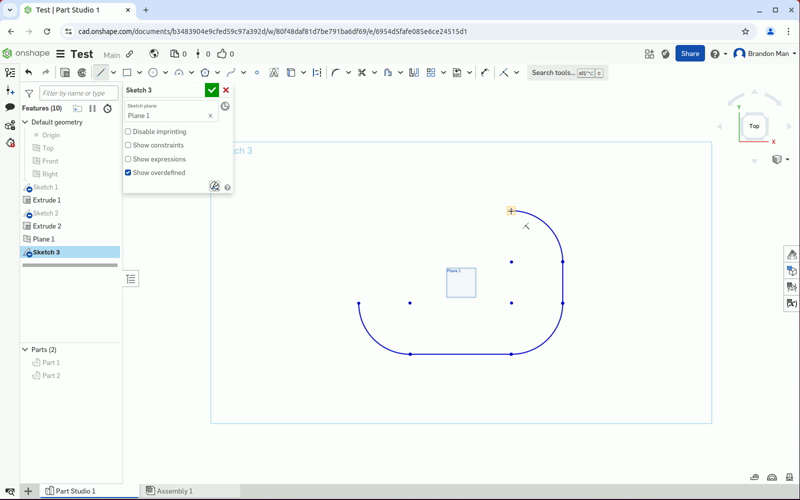
click(511, 210)
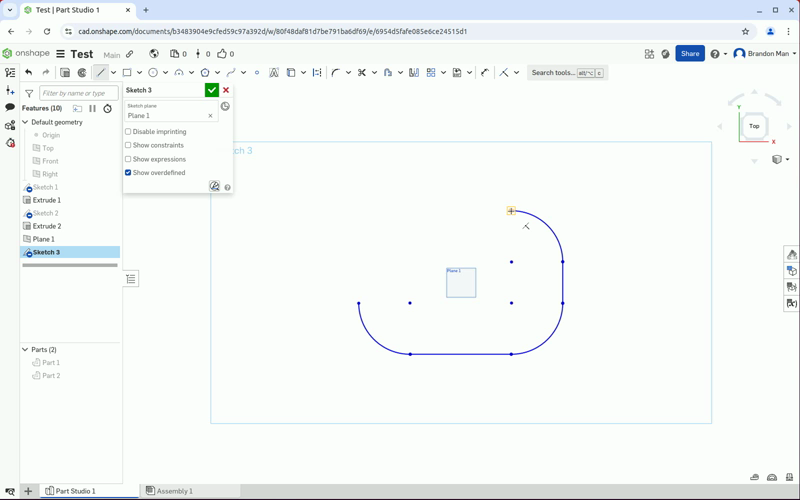
key_down(shift)
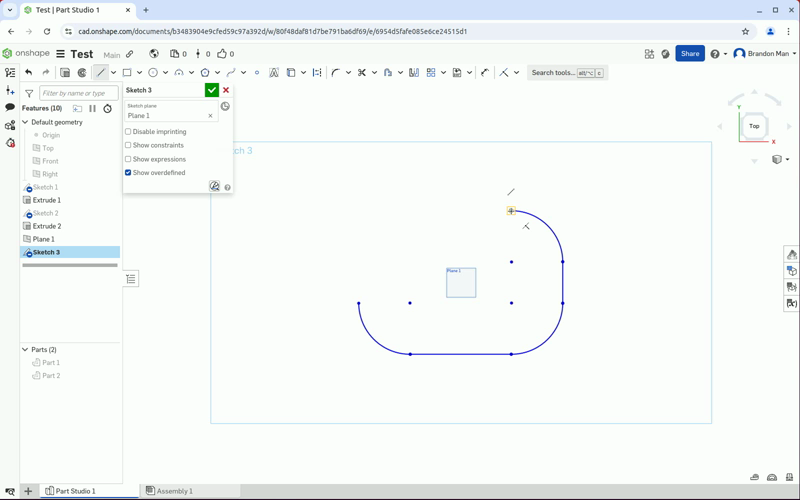
mouse_move(410, 210)
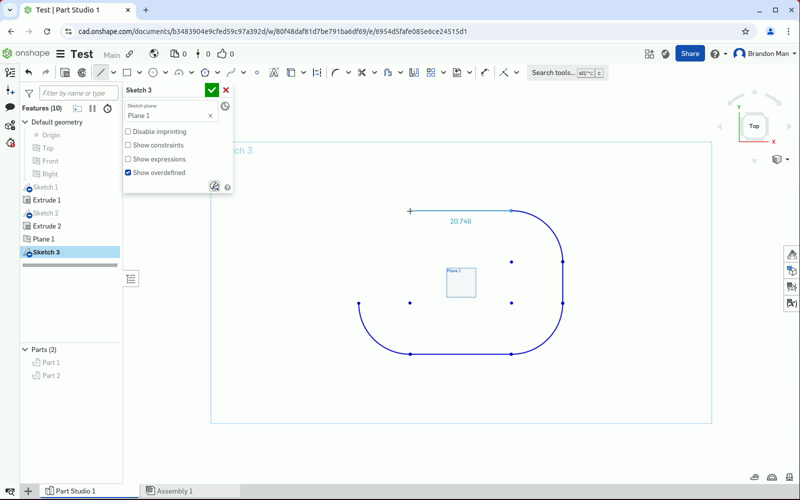
click(410, 210)
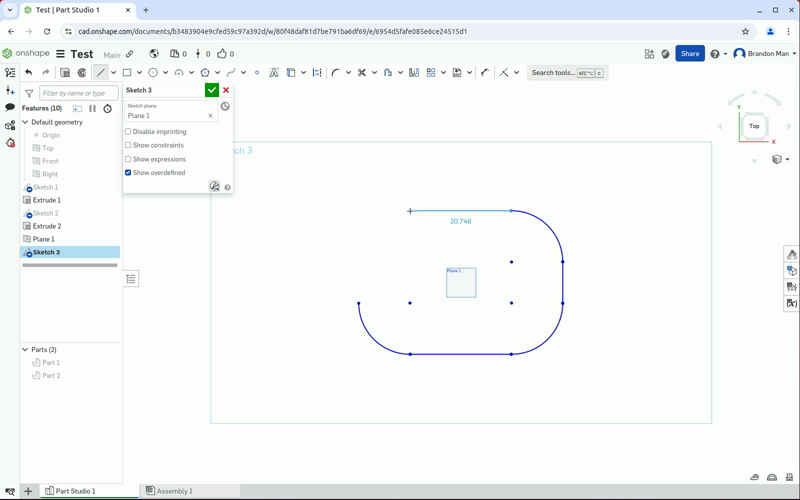
key_up(shift)
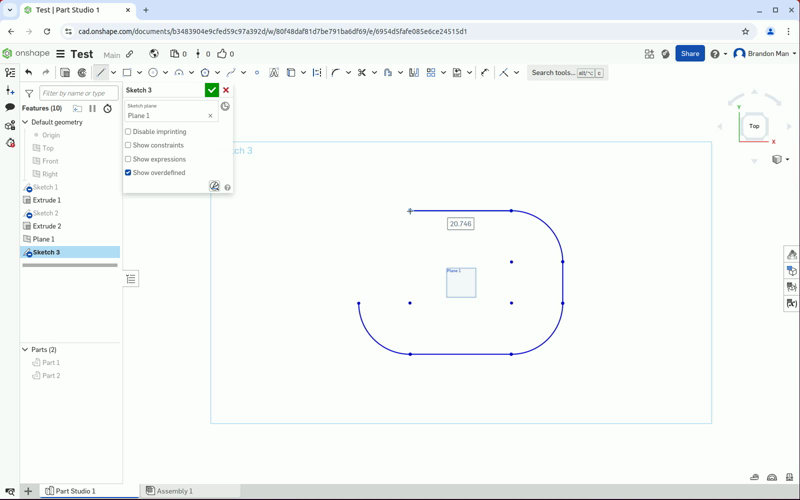
key(esc)
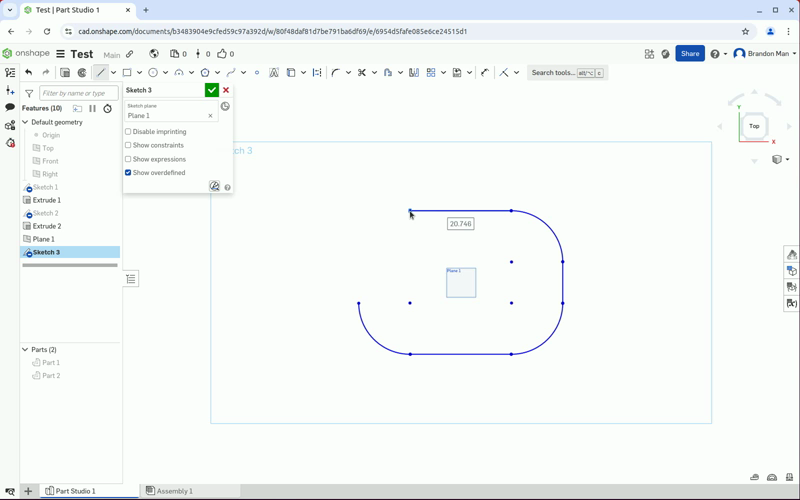
key(a)
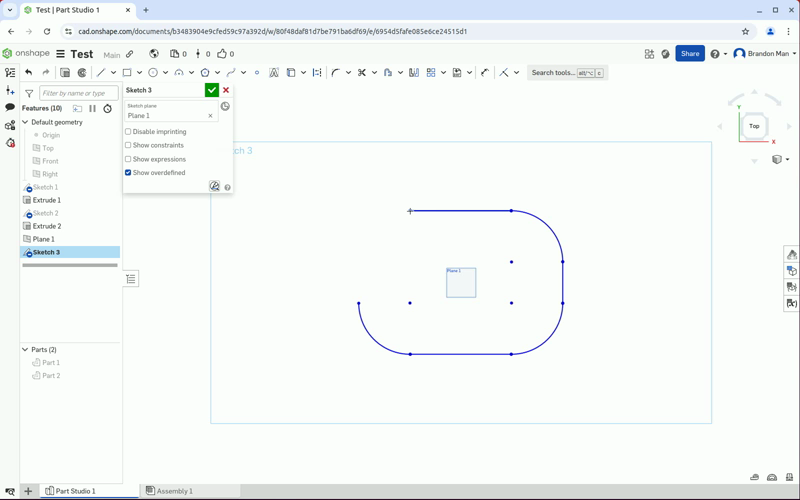
mouse_move(410, 210)
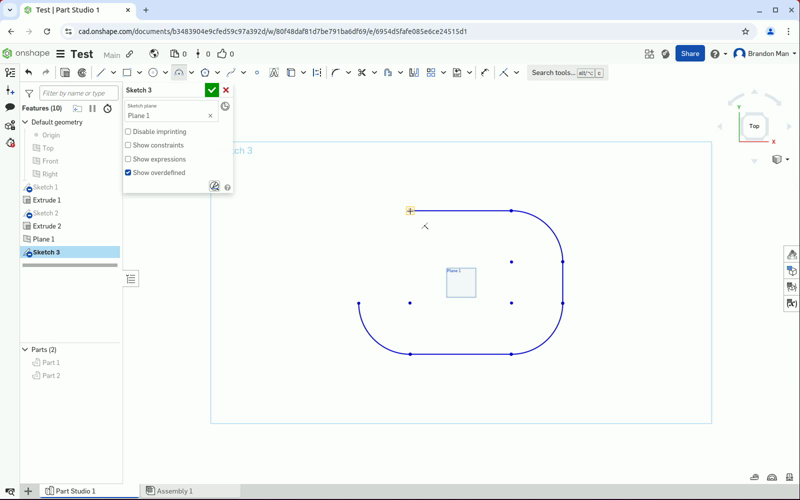
click(410, 210)
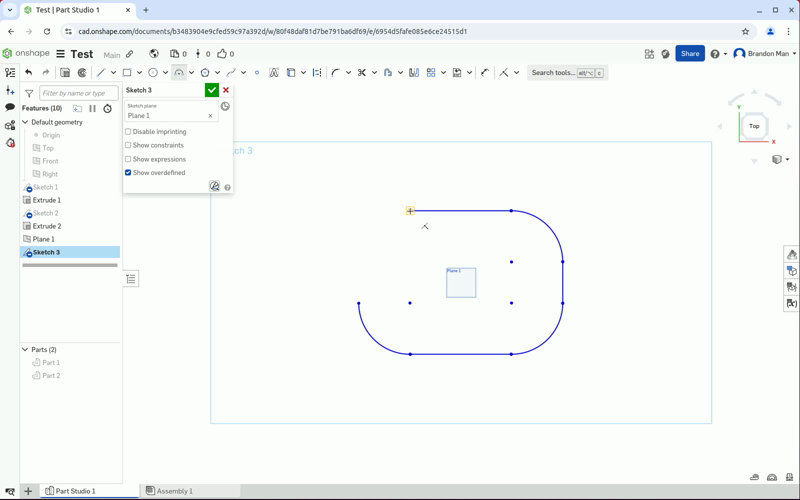
key_down(shift)
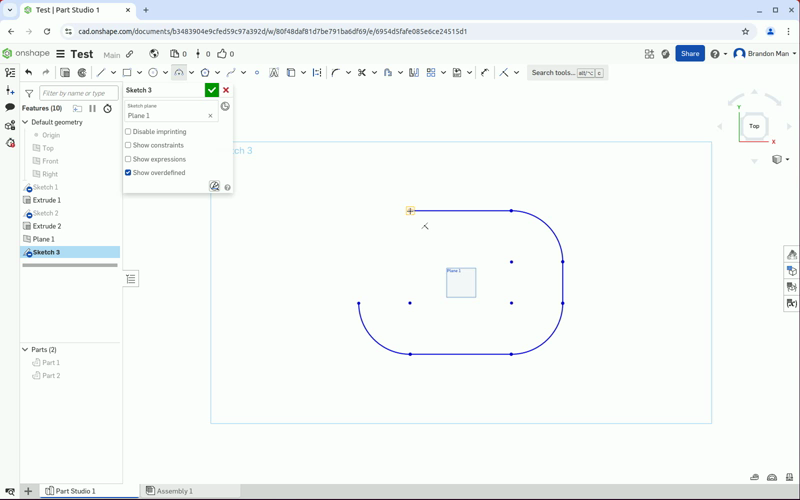
mouse_move(358, 261)
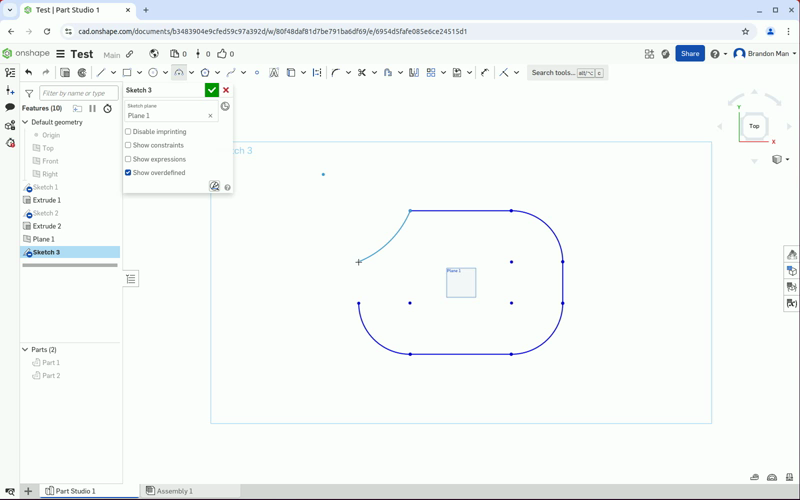
click(358, 261)
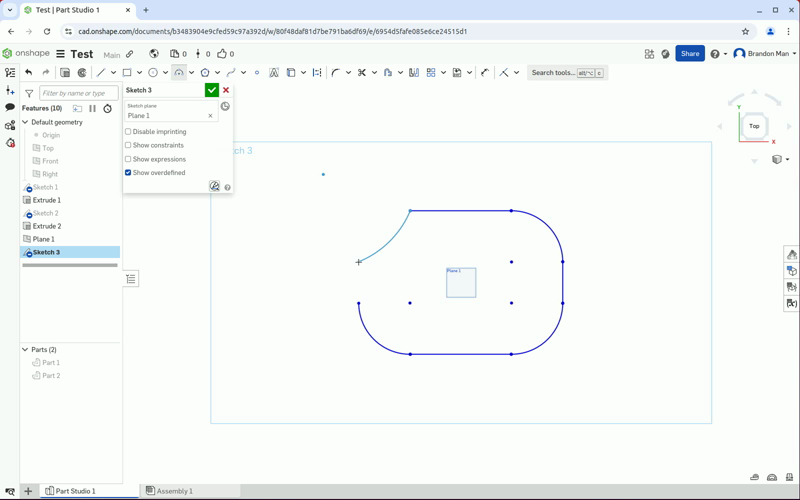
mouse_move(373, 225)
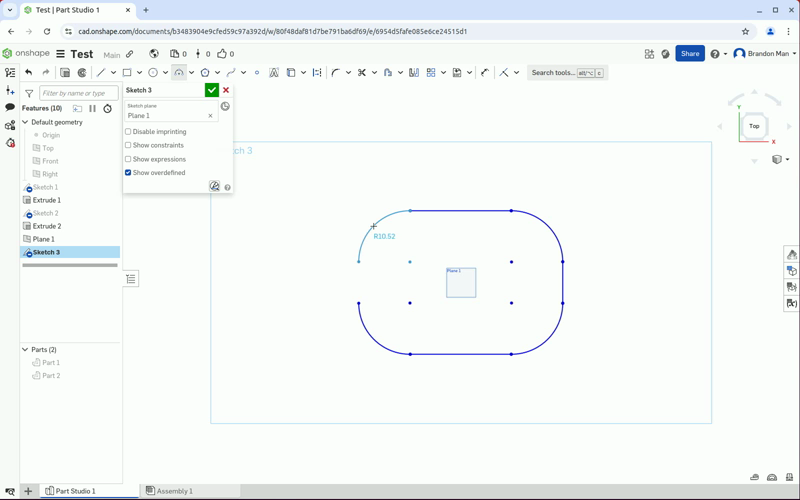
click(373, 225)
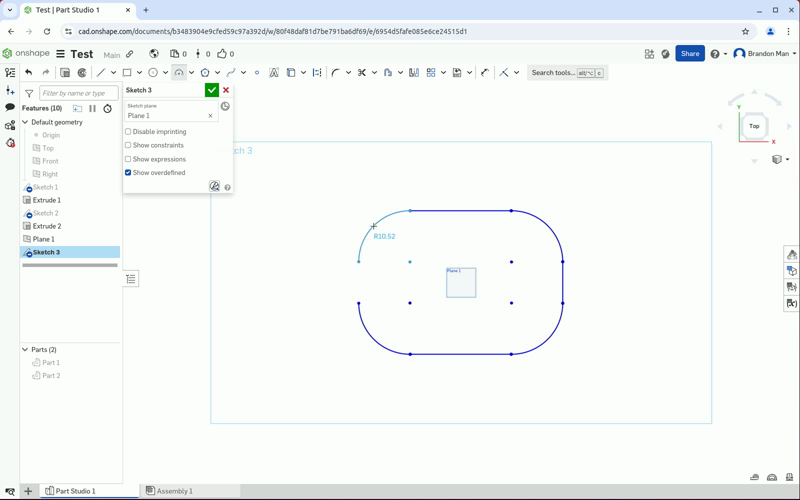
key_up(shift)
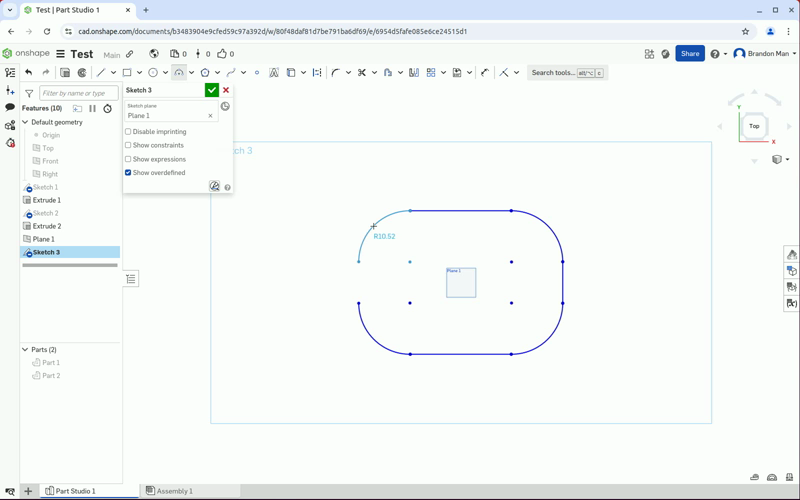
key(esc)
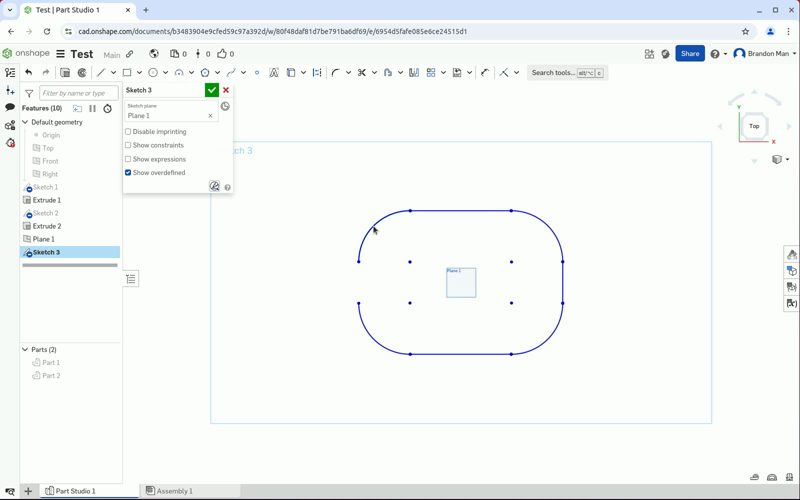
key(l)
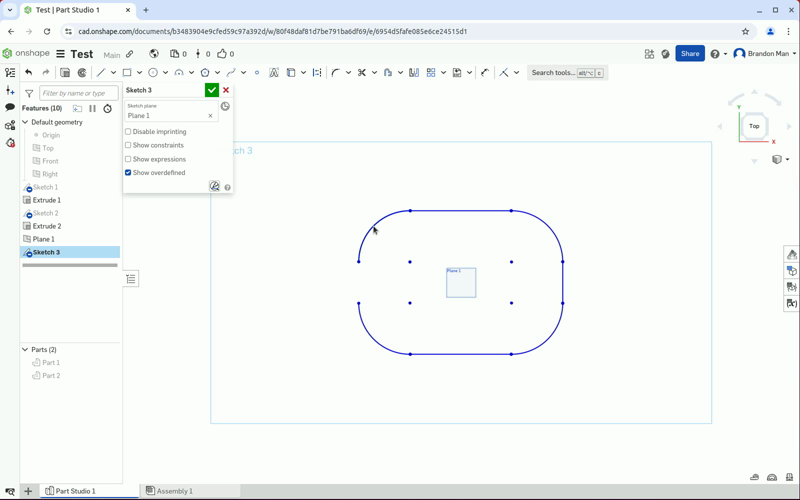
mouse_move(358, 261)
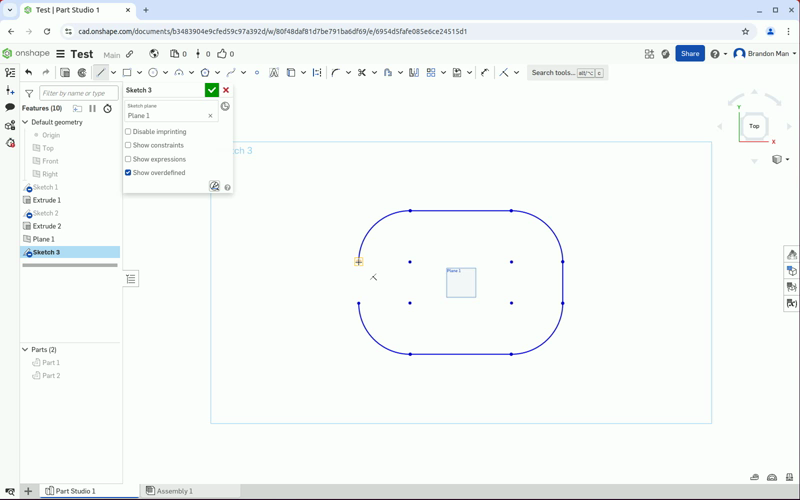
click(358, 261)
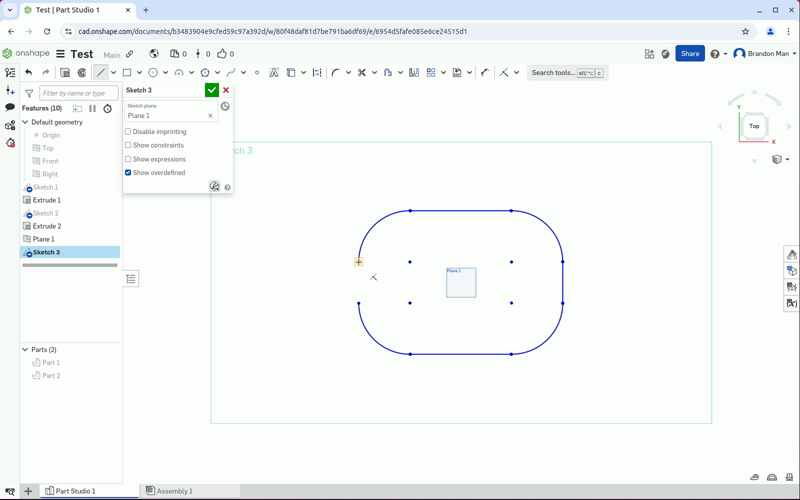
mouse_move(388, 261)
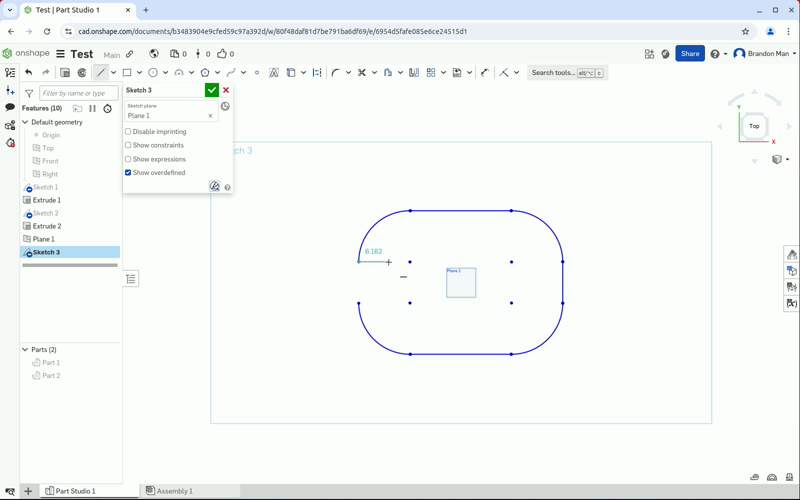
key_down(shift)
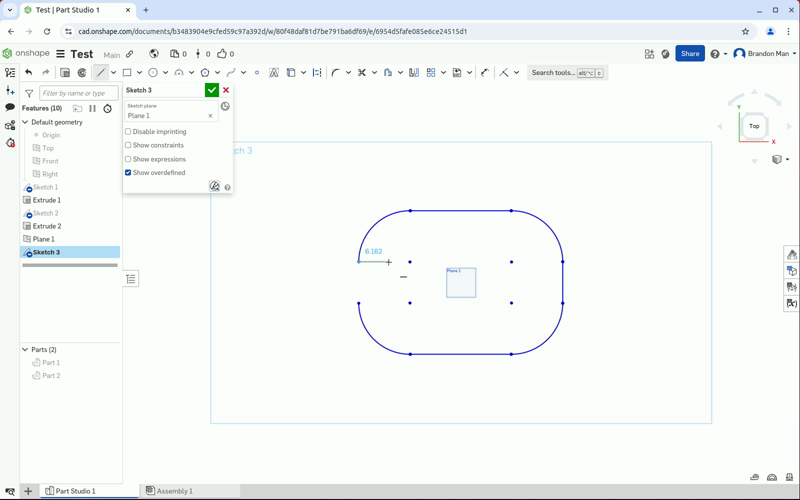
mouse_move(358, 303)
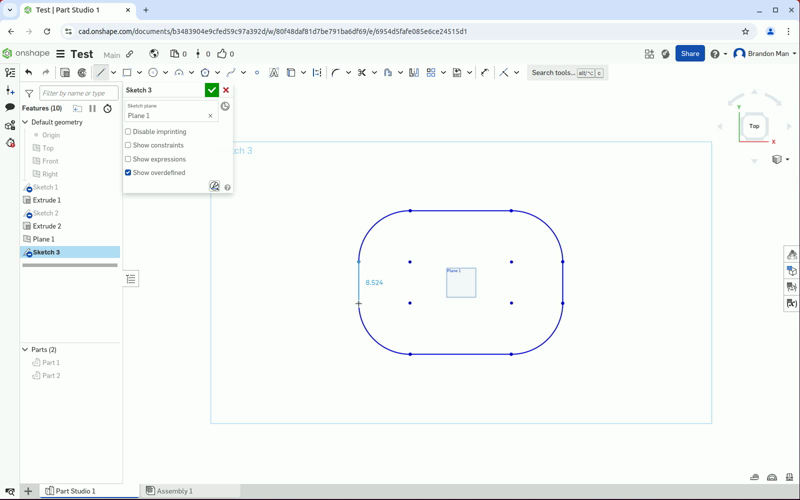
key_up(shift)
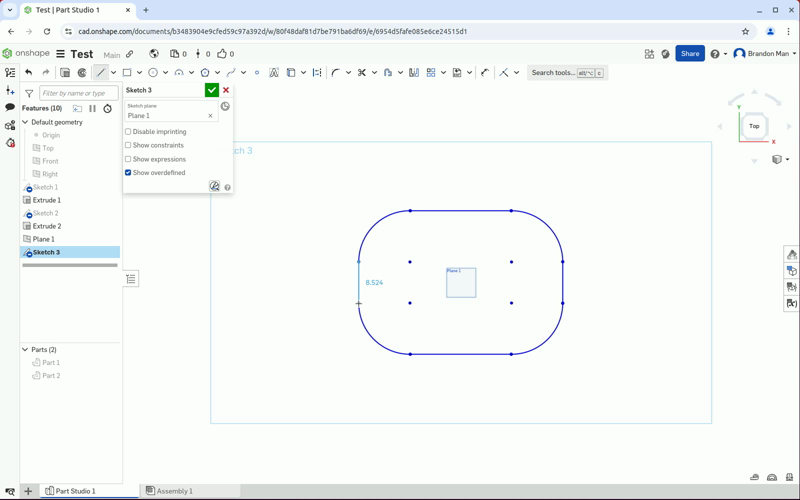
click(358, 303)
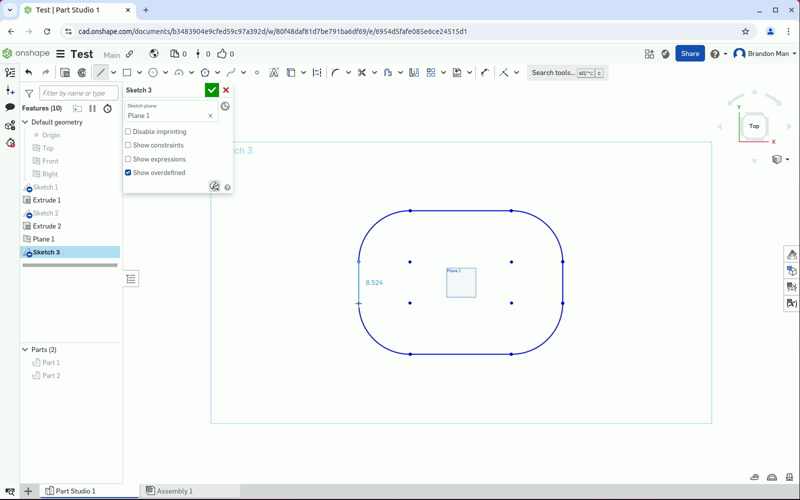
key(esc)
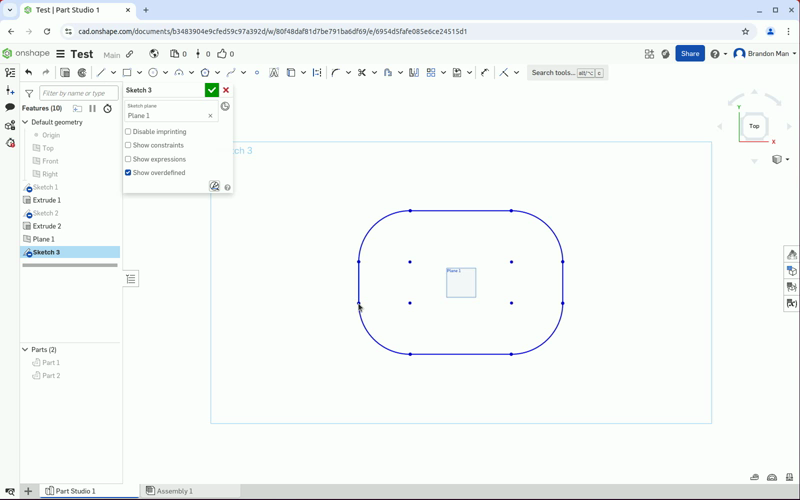
key(l)
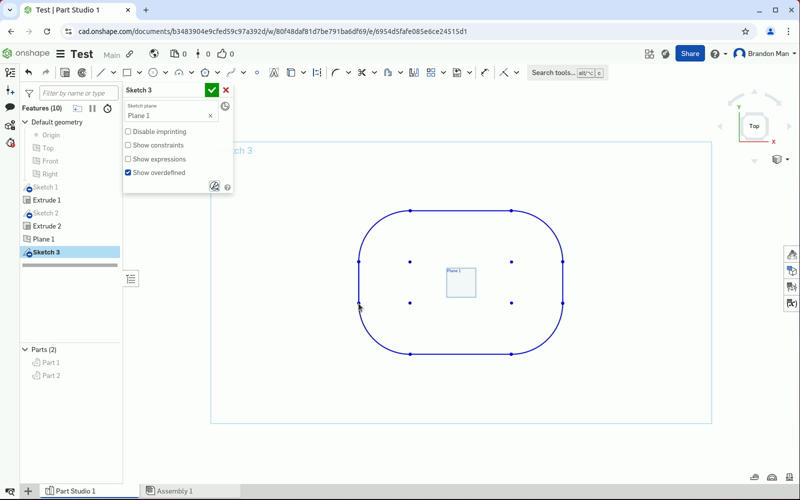
key_down(shift)
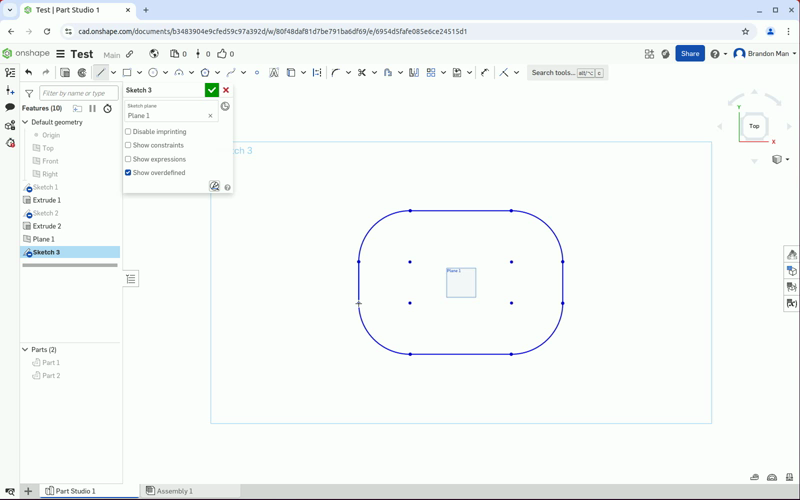
mouse_move(399, 303)
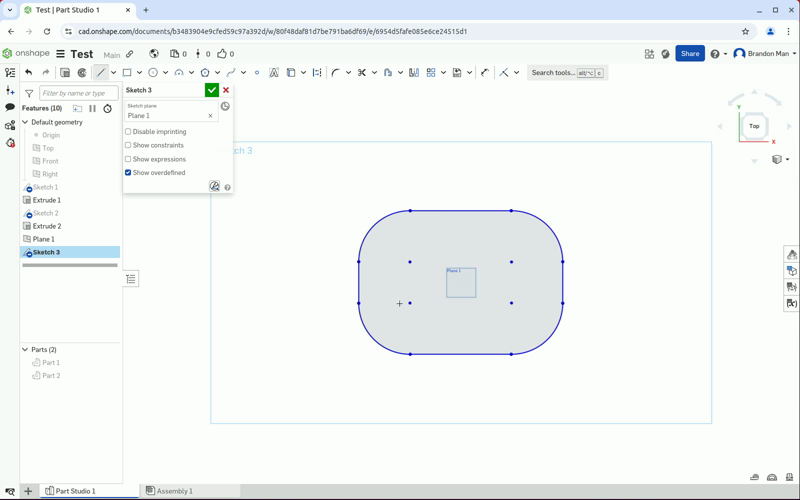
click(399, 303)
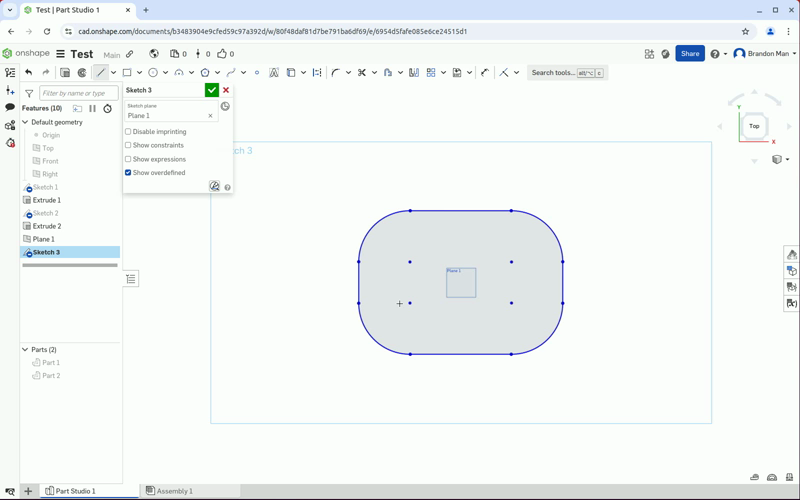
key_up(shift)
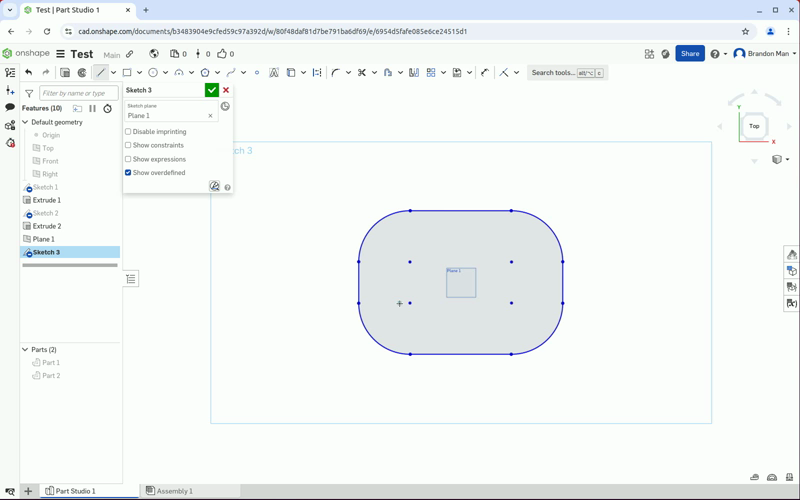
key_down(shift)
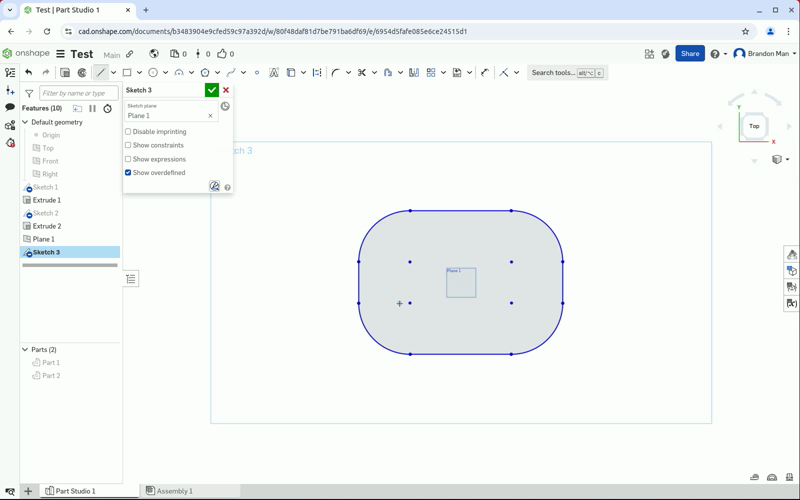
mouse_move(522, 303)
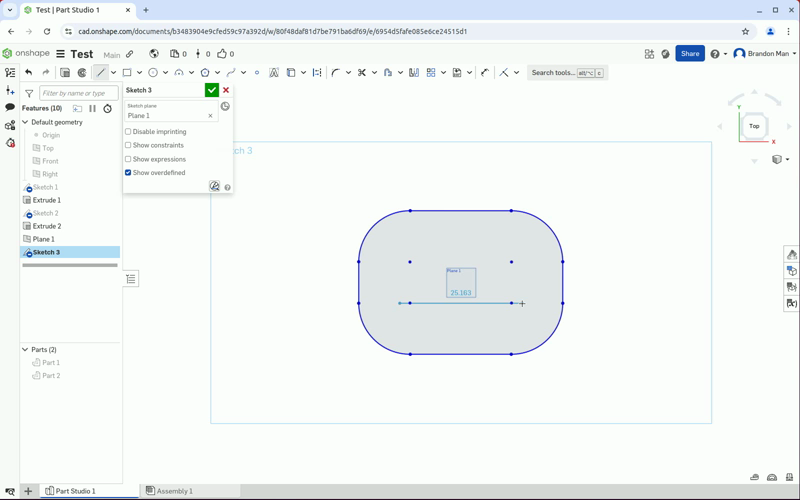
click(522, 303)
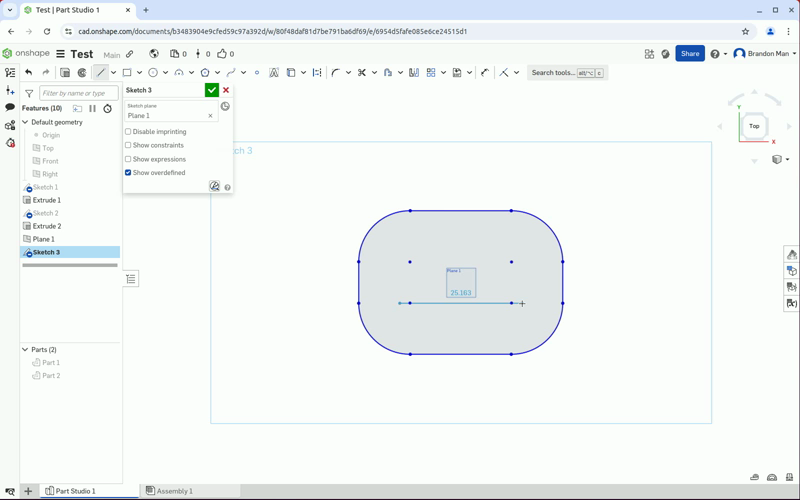
key_up(shift)
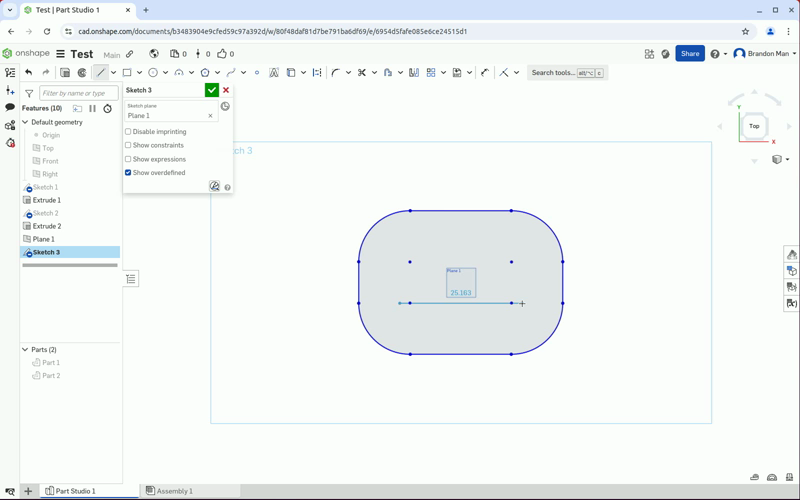
key_down(shift)
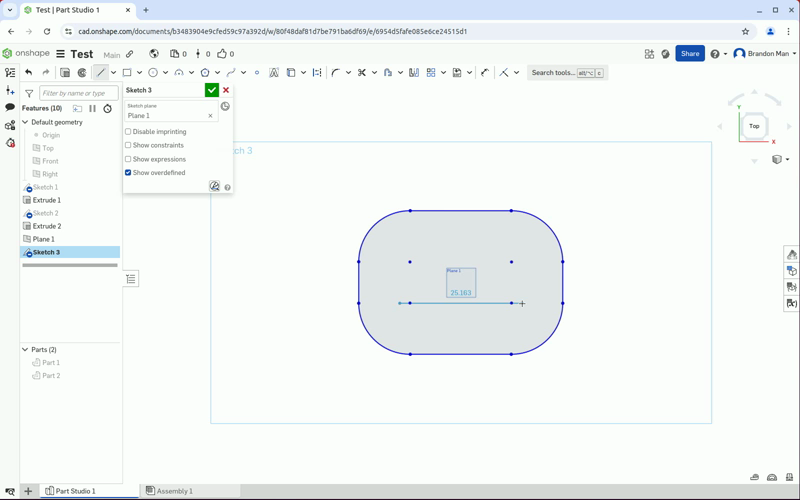
mouse_move(552, 303)
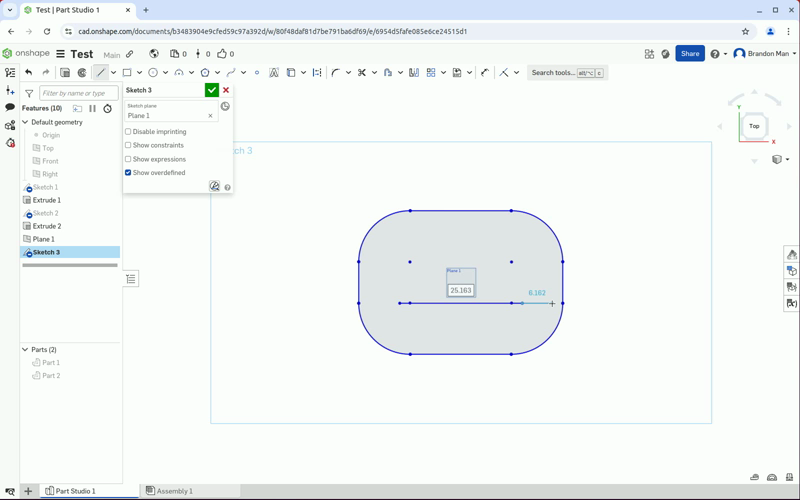
mouse_move(522, 261)
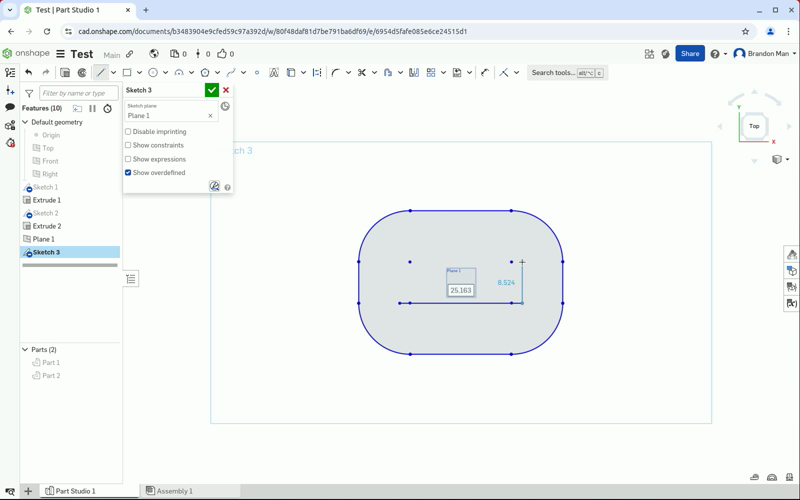
click(522, 261)
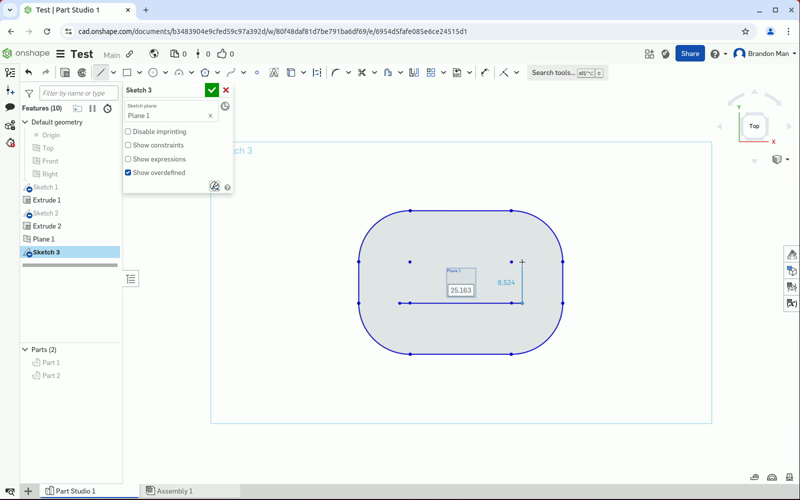
key_up(shift)
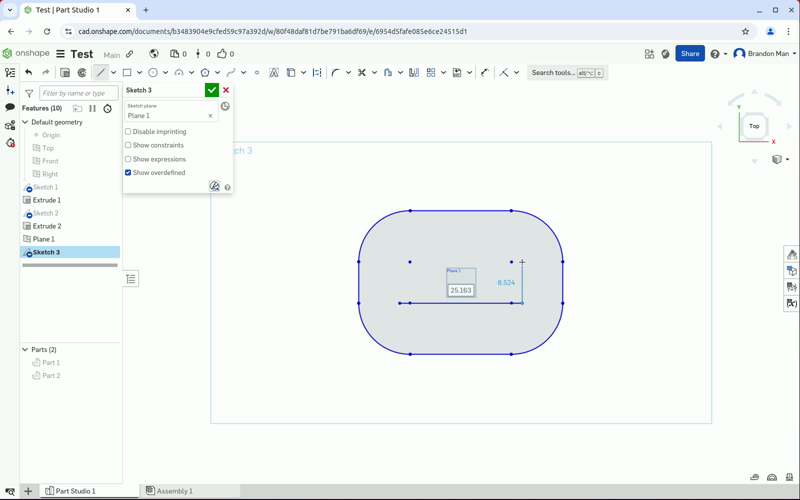
key_down(shift)
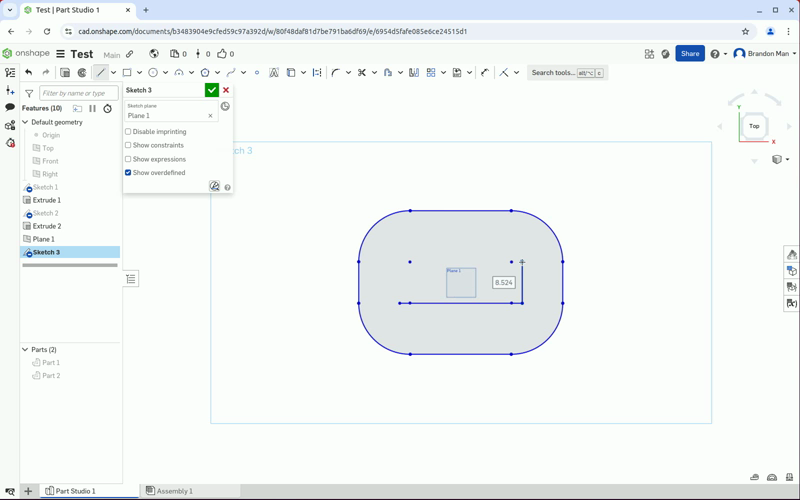
mouse_move(399, 261)
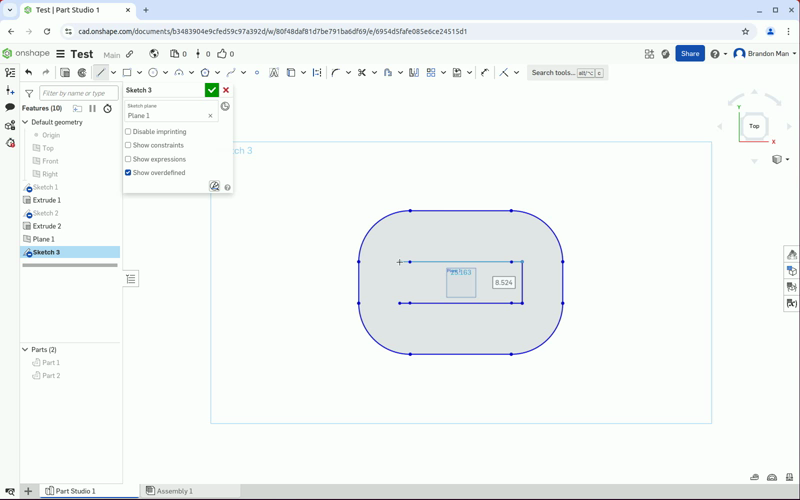
click(399, 261)
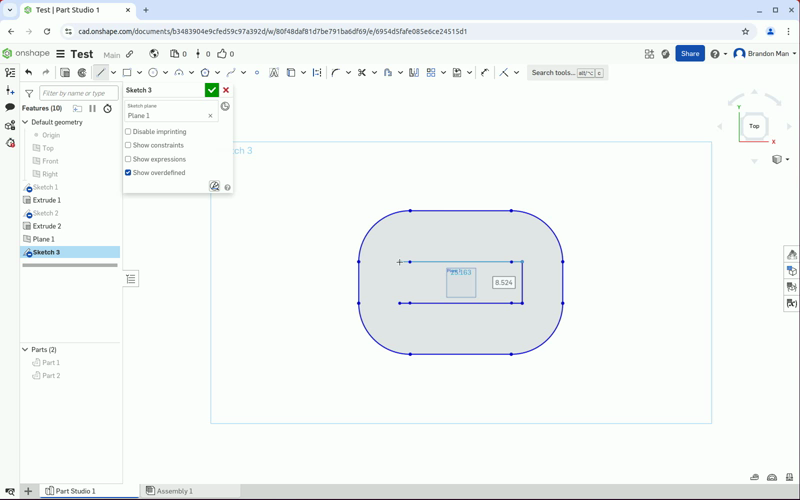
key_up(shift)
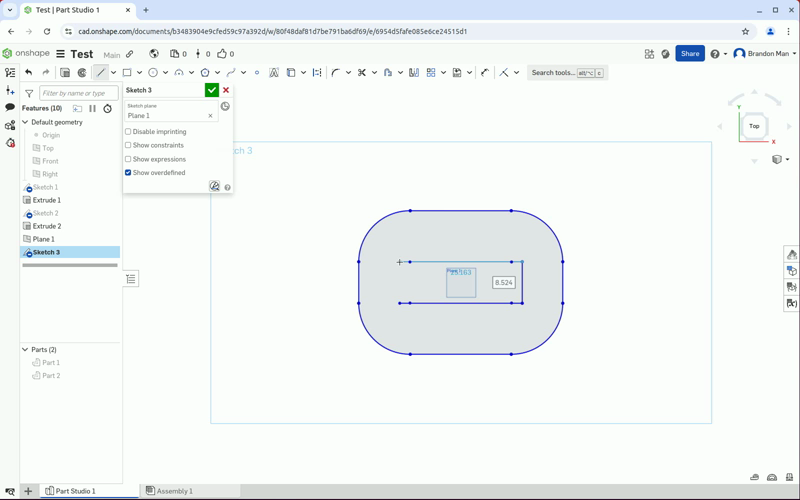
mouse_move(429, 261)
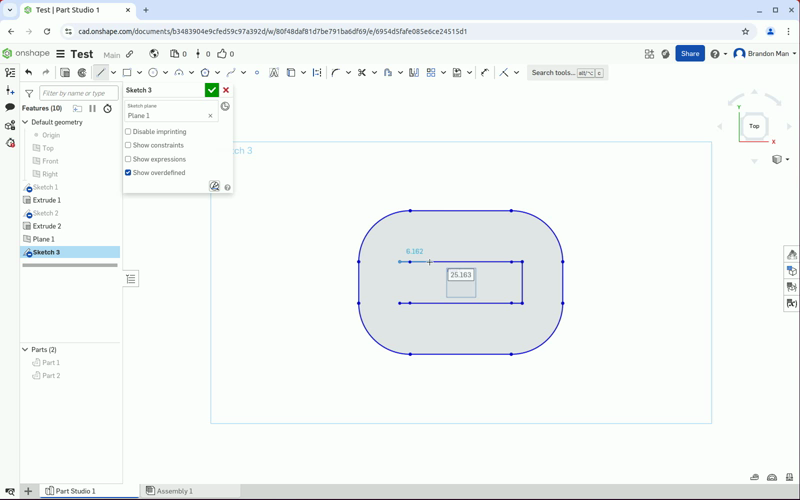
key_down(shift)
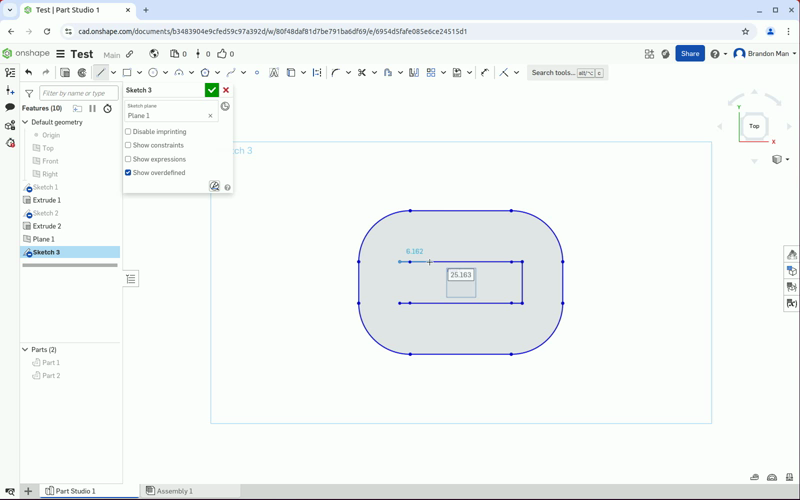
mouse_move(399, 303)
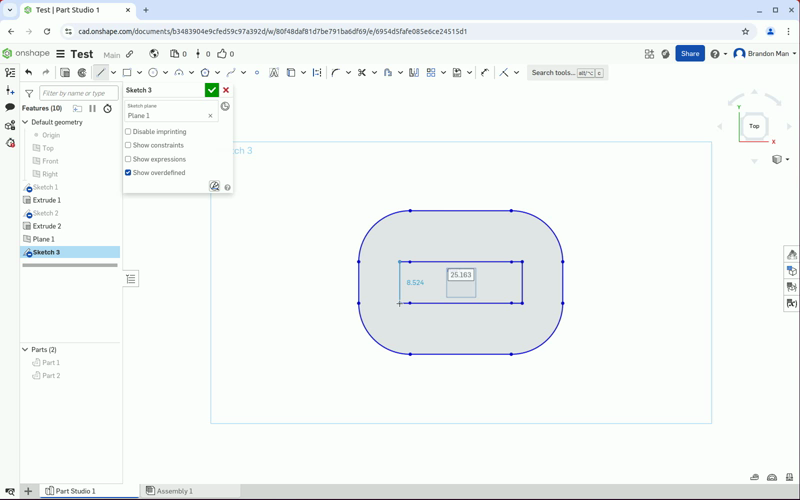
key_up(shift)
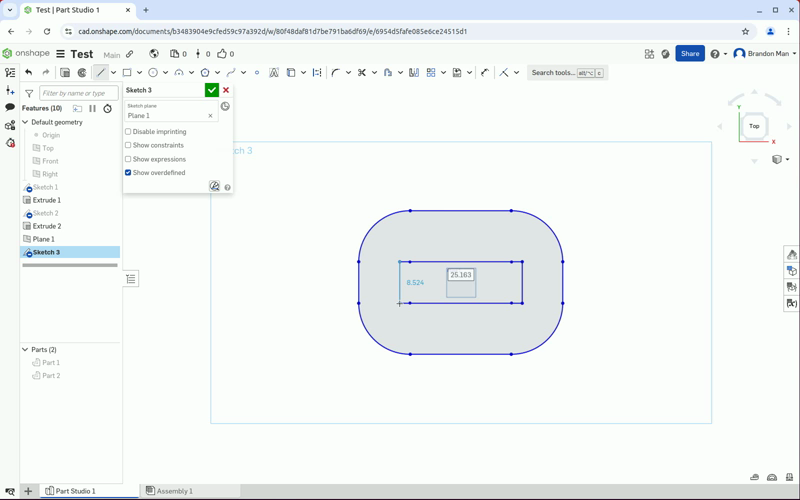
click(399, 303)
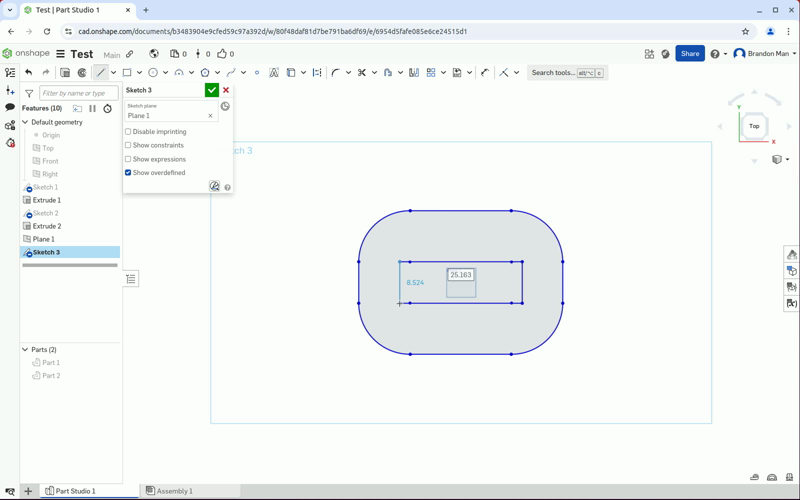
key(esc)
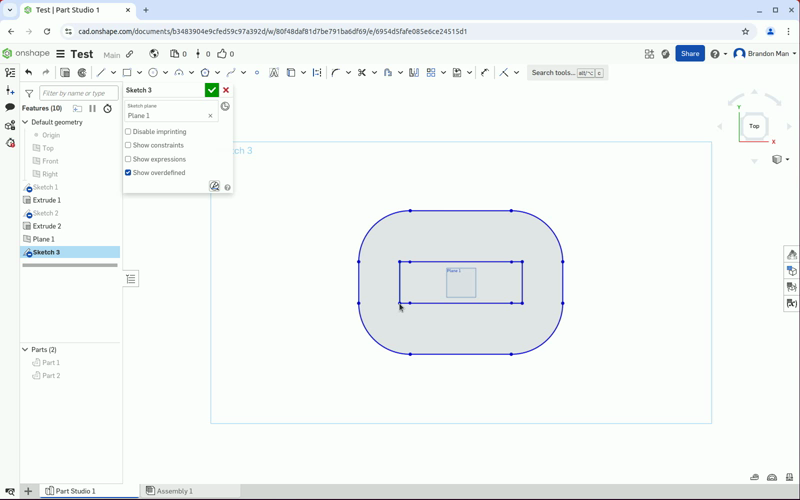
mouse_move(527, 323)
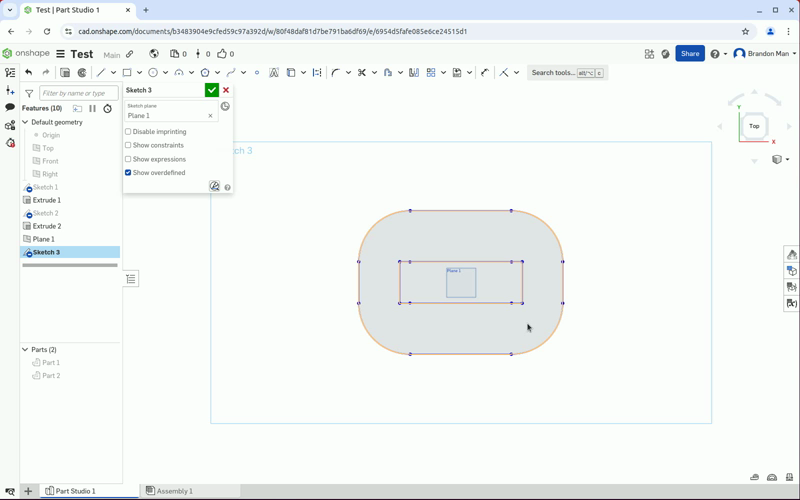
click(527, 323)
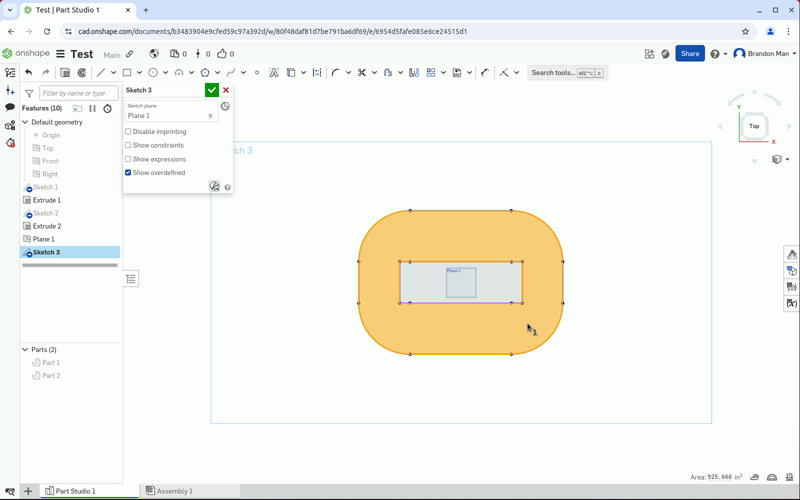
mouse_move(73, 352)
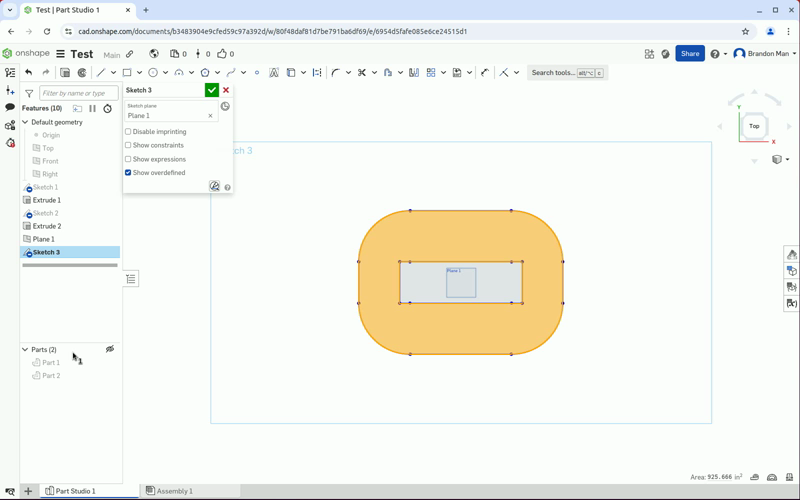
key(shift+y)
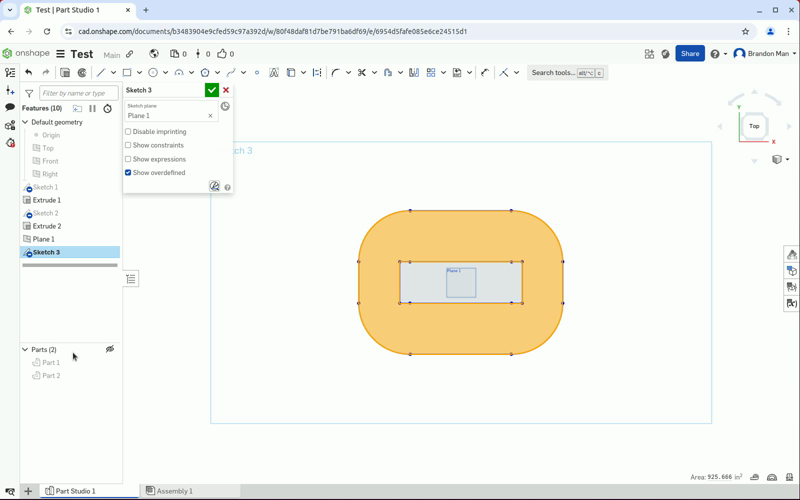
key(shift+e)
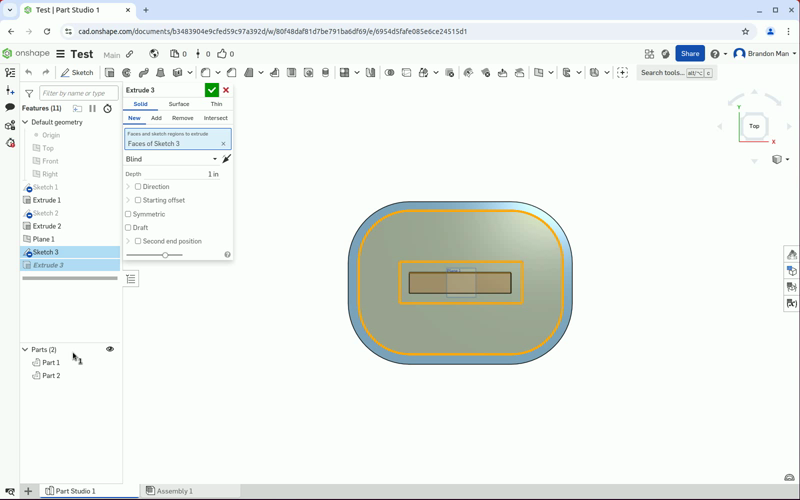
mouse_move(143, 106)
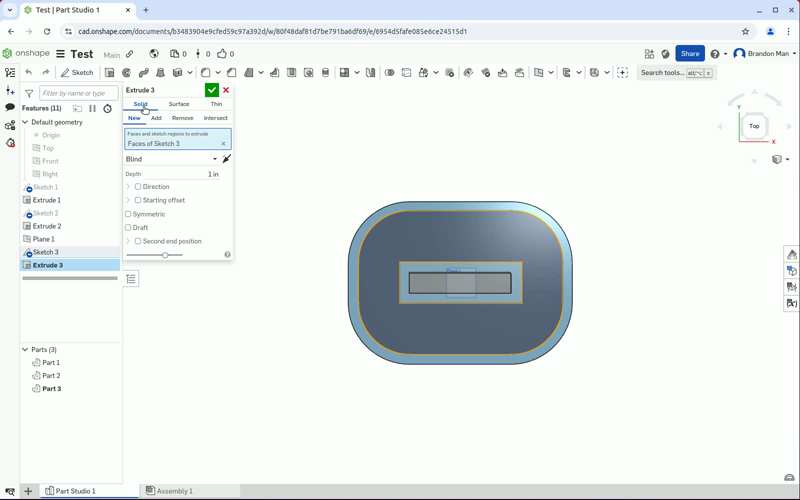
click(143, 106)
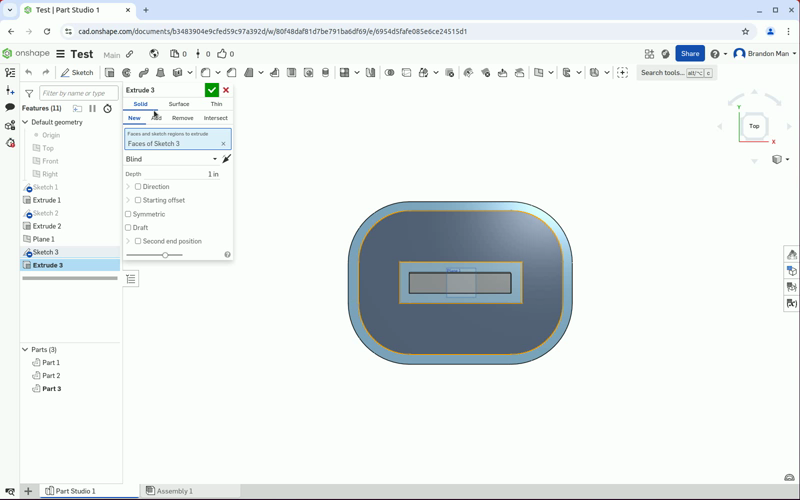
mouse_move(186, 120)
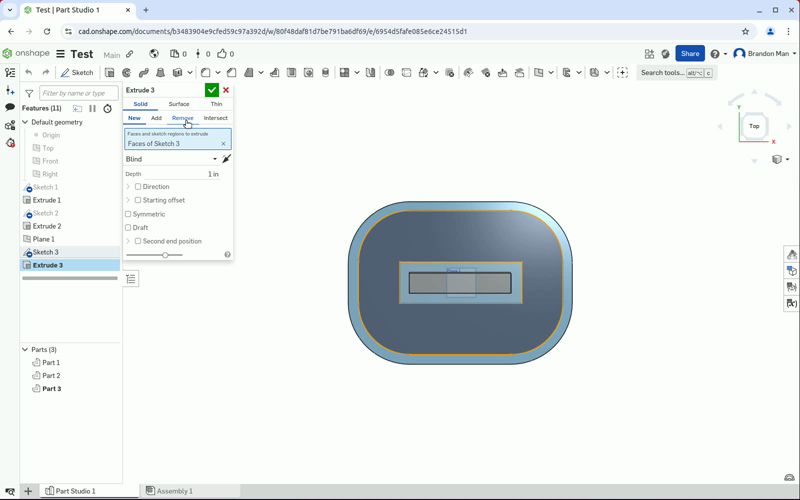
click(186, 120)
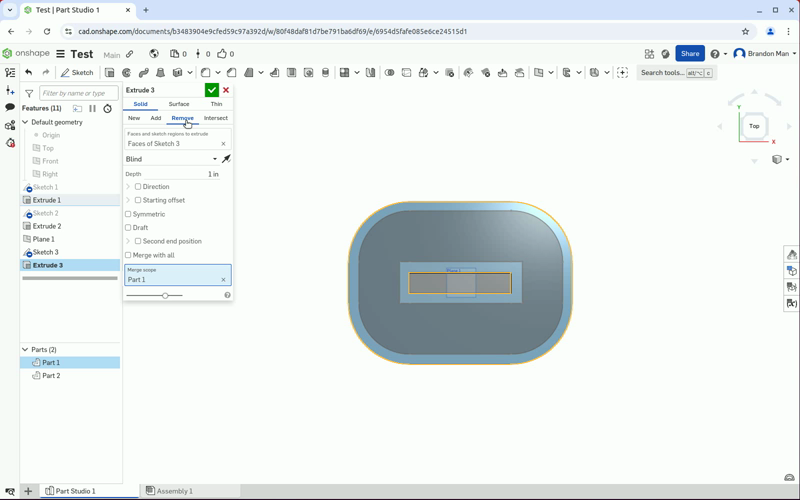
key(tab, 4)
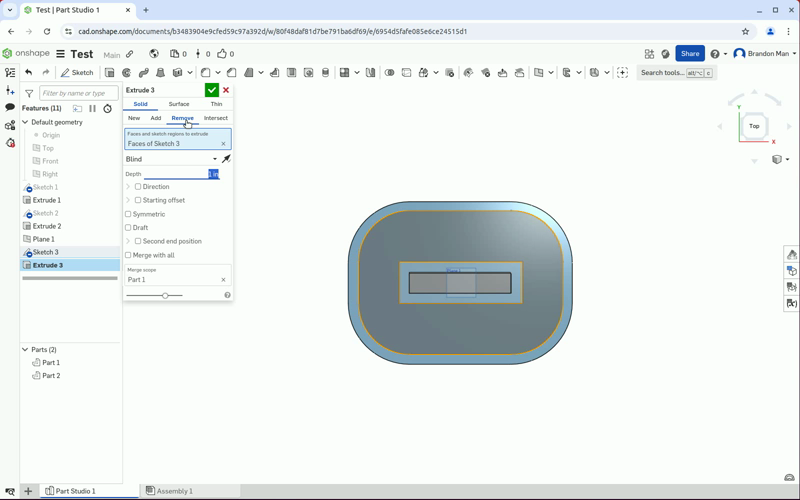
text(2.166)
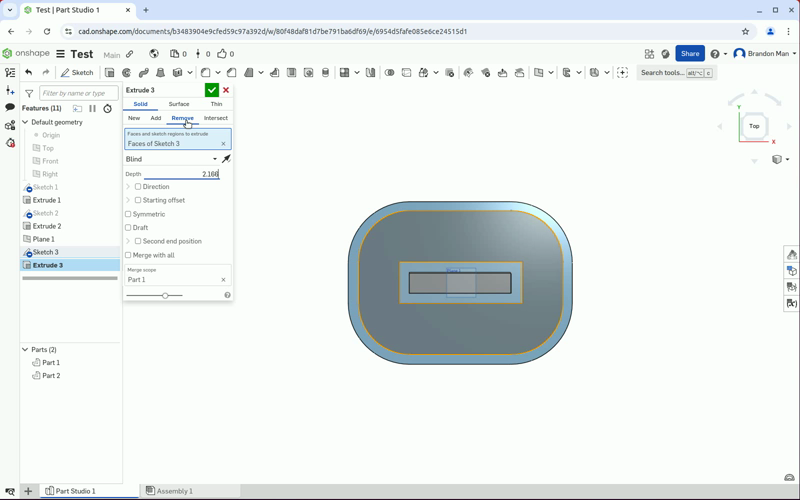
key(tab, 6)
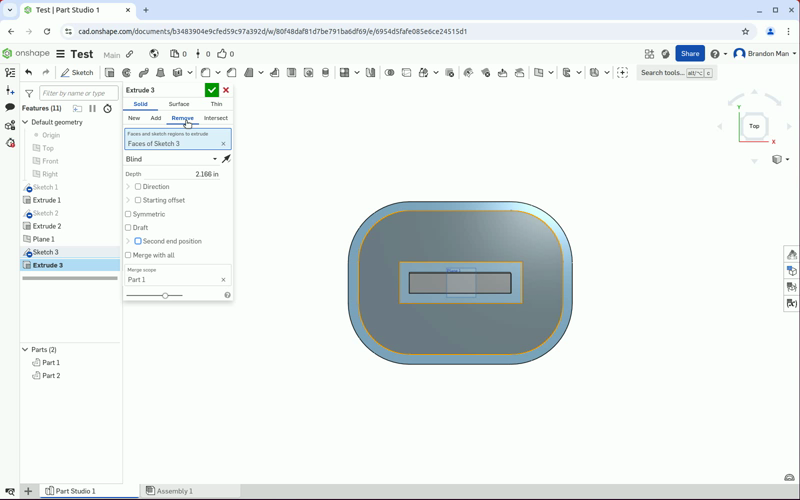
key(space)
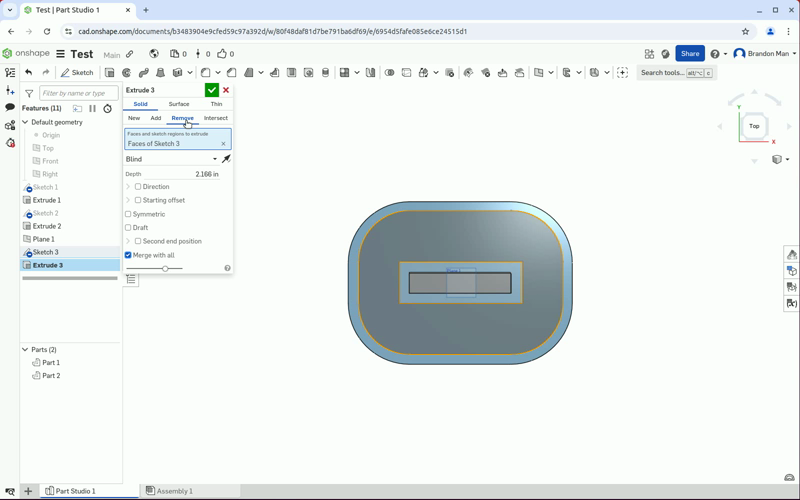
key(enter)
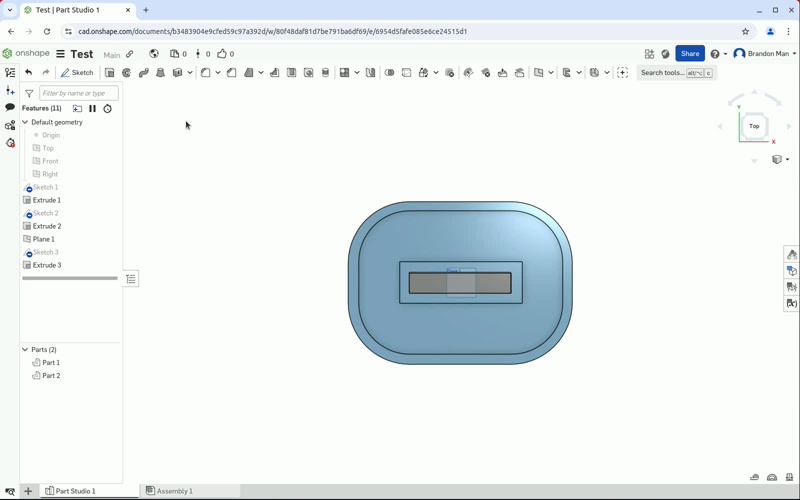
key(shift+h)
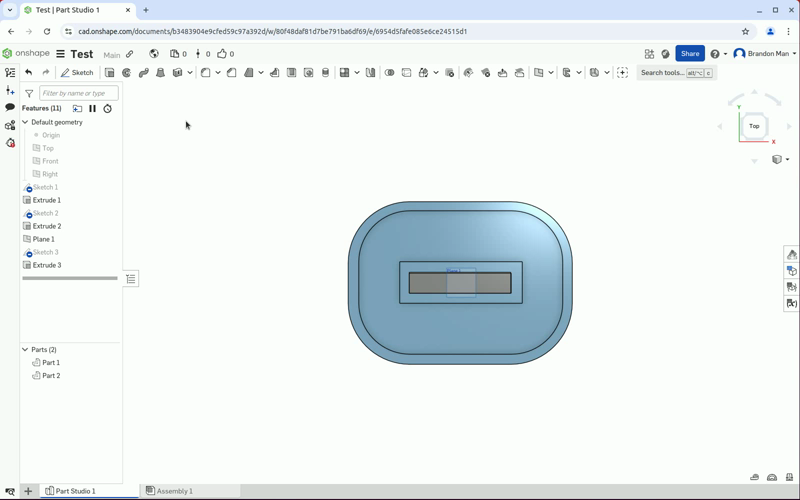
key(shift+h)
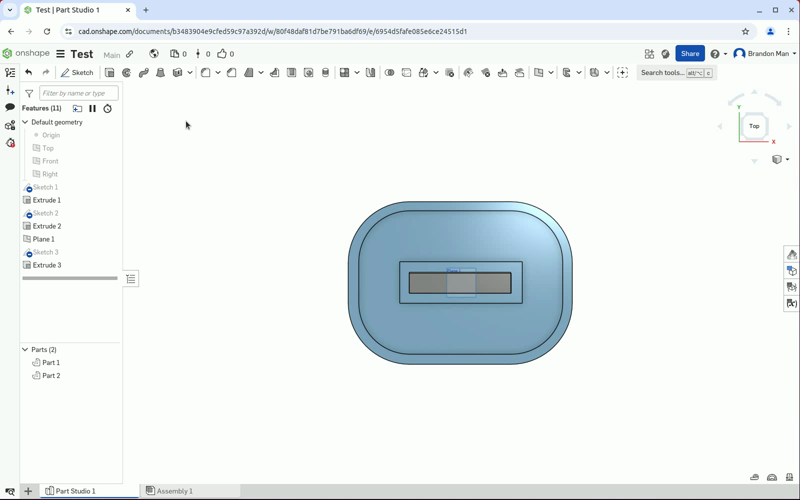
mouse_move(73, 189)
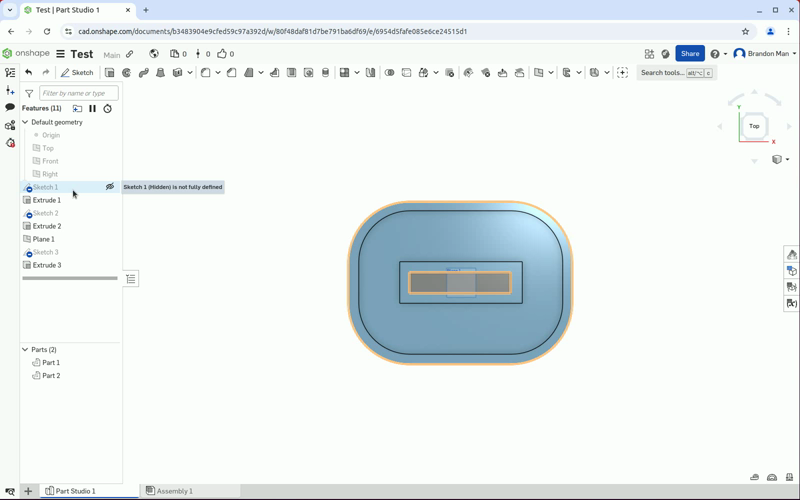
click(73, 189)
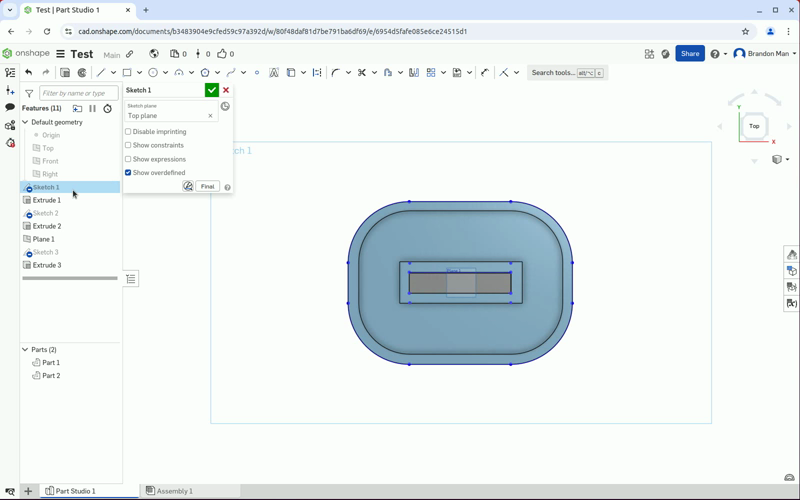
mouse_move(229, 92)
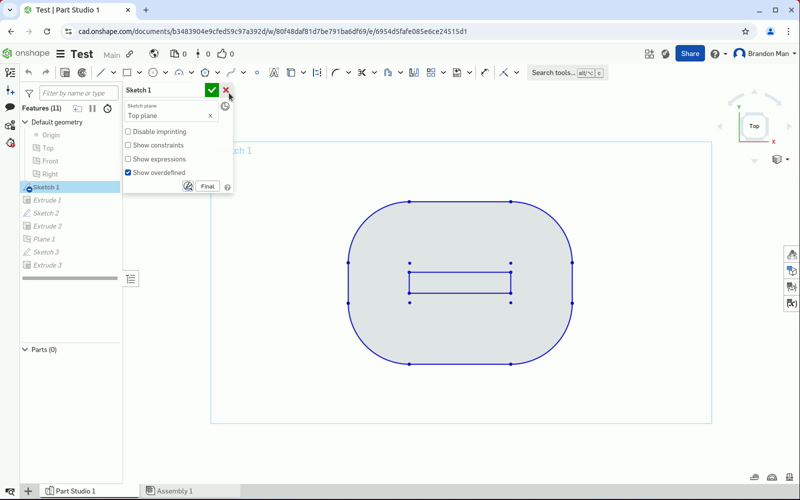
click(229, 92)
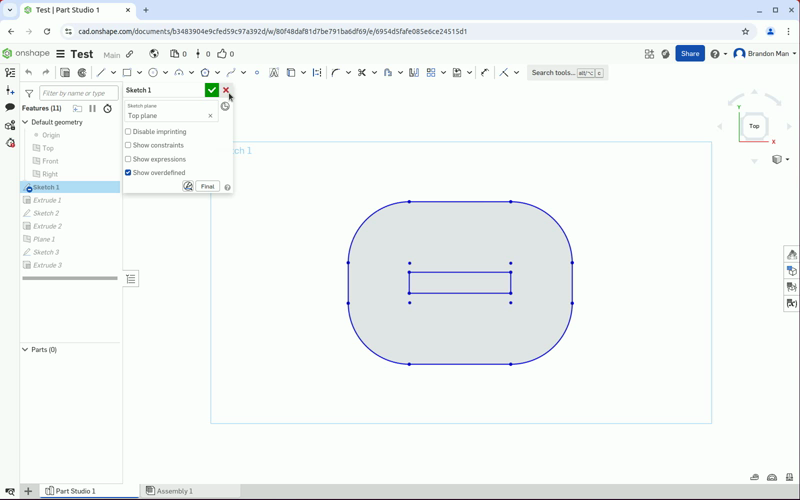
key(shift+s)
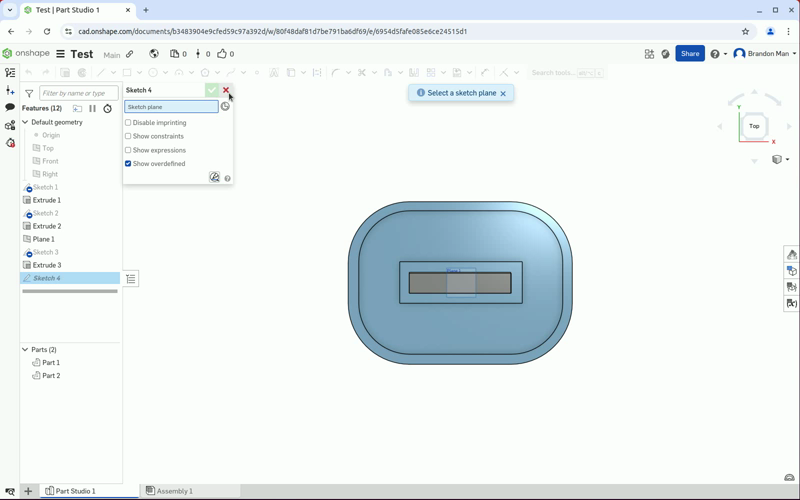
mouse_move(73, 241)
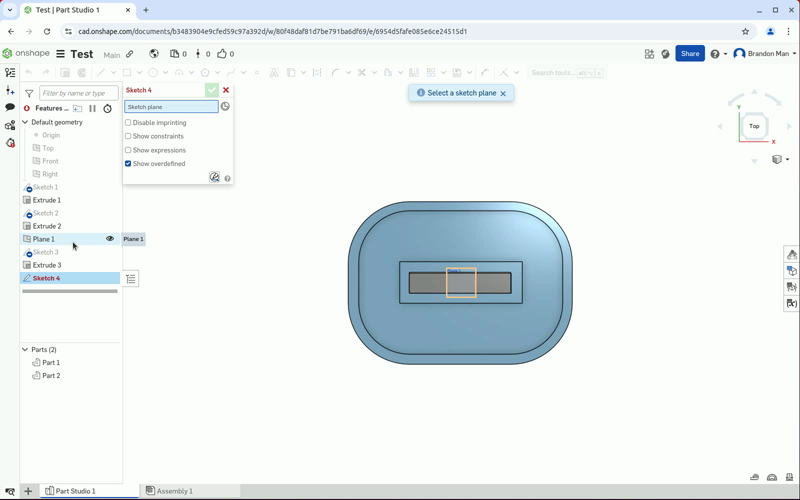
click(73, 241)
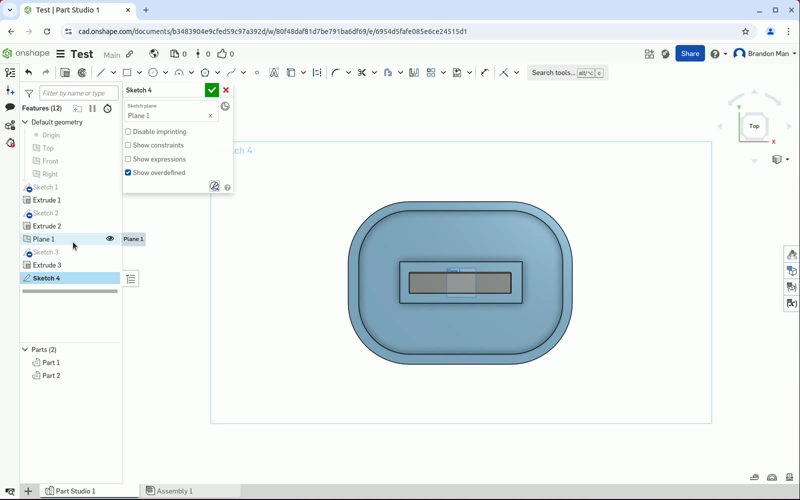
mouse_move(73, 352)
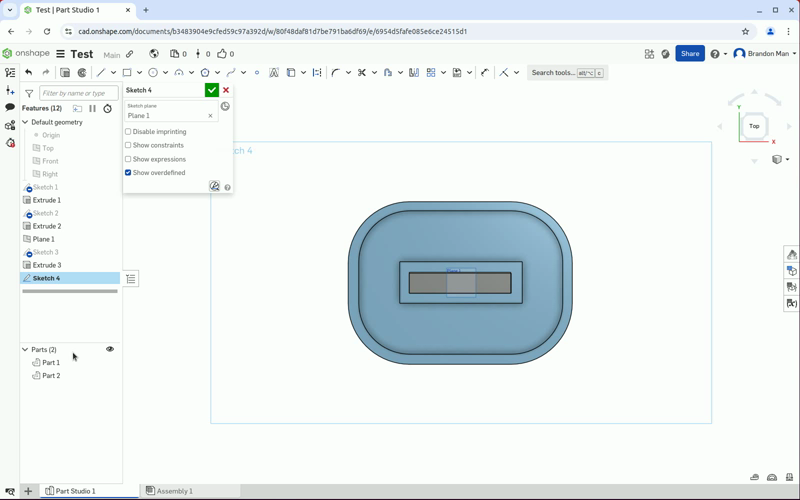
key(y)
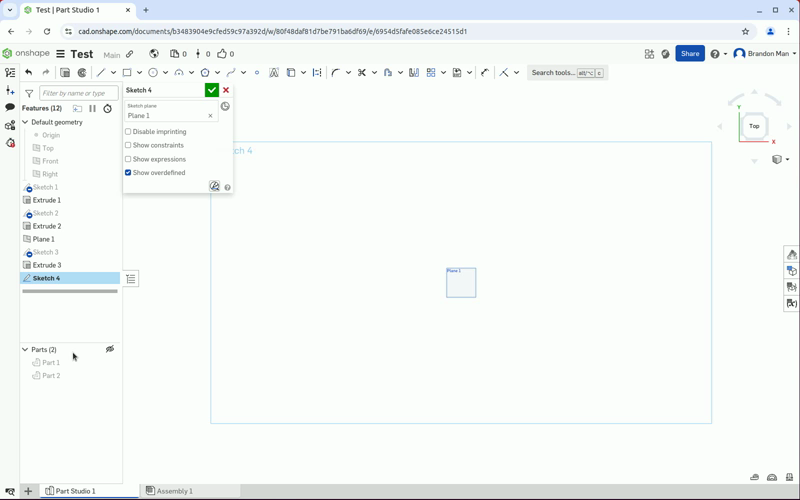
key(l)
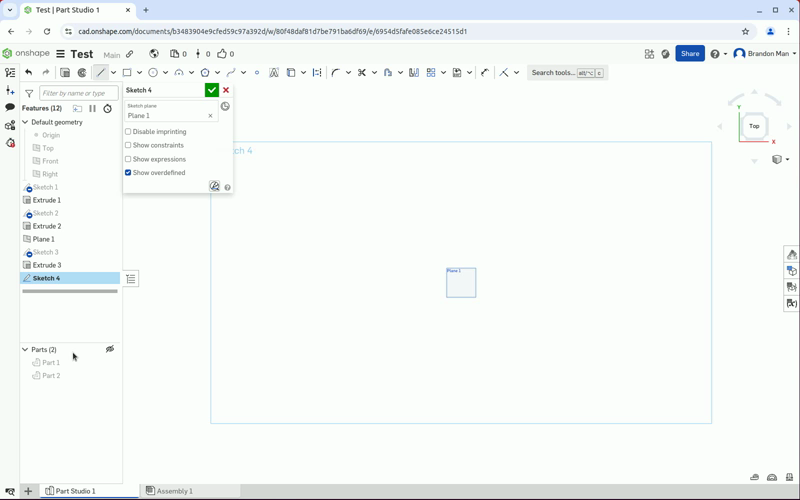
key_down(shift)
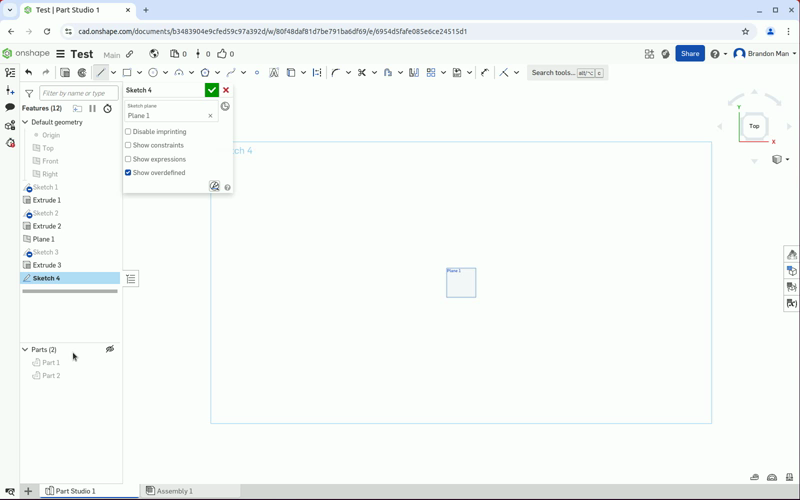
mouse_move(409, 293)
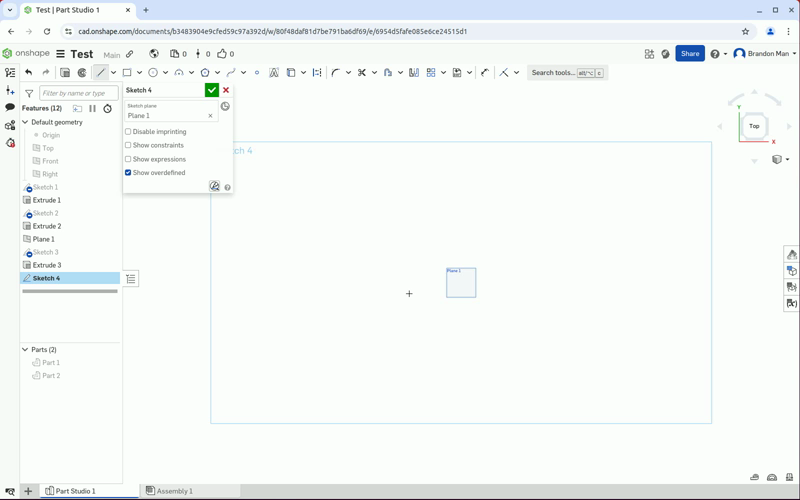
click(409, 293)
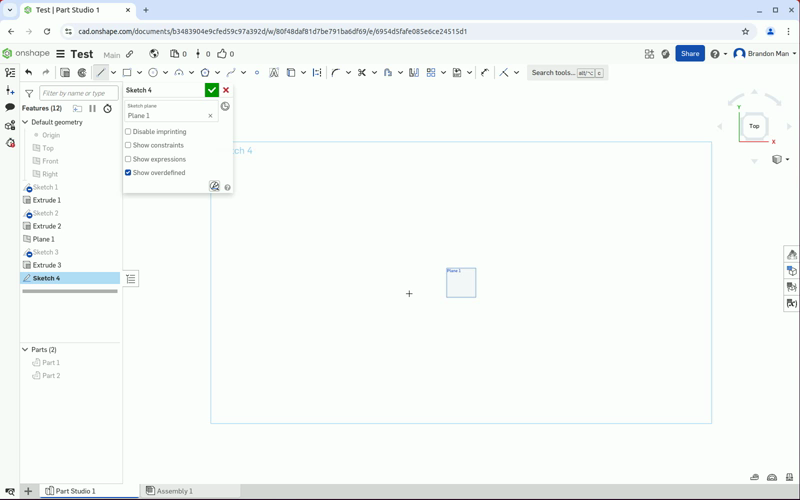
key_up(shift)
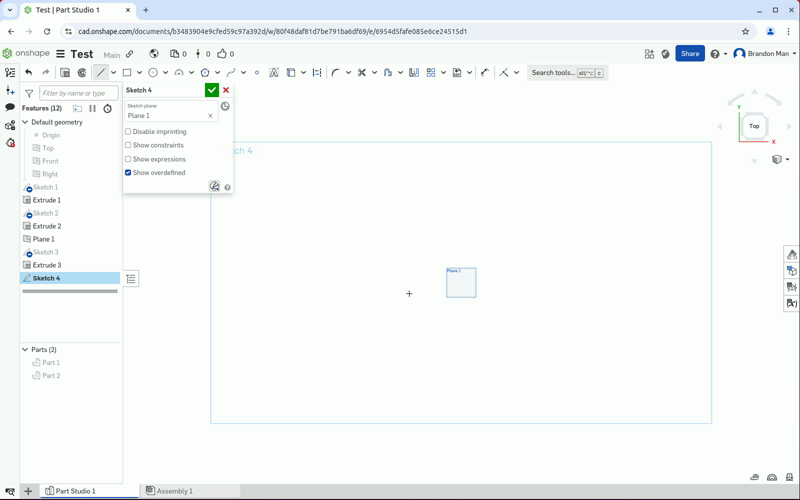
key_down(shift)
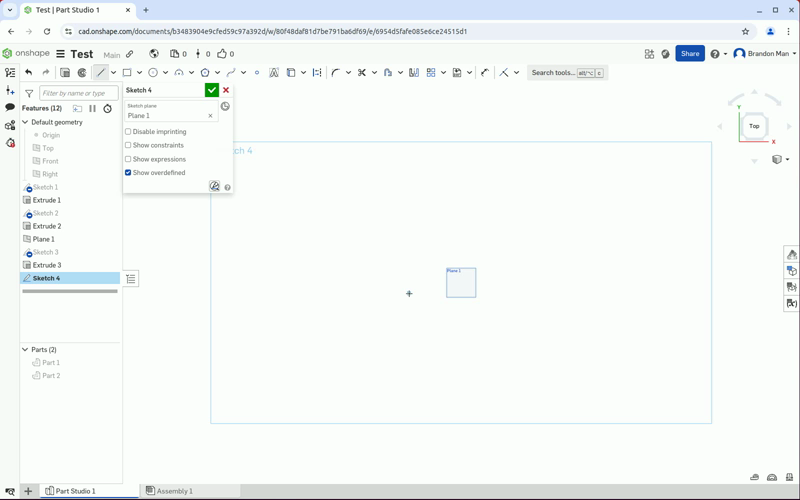
mouse_move(511, 293)
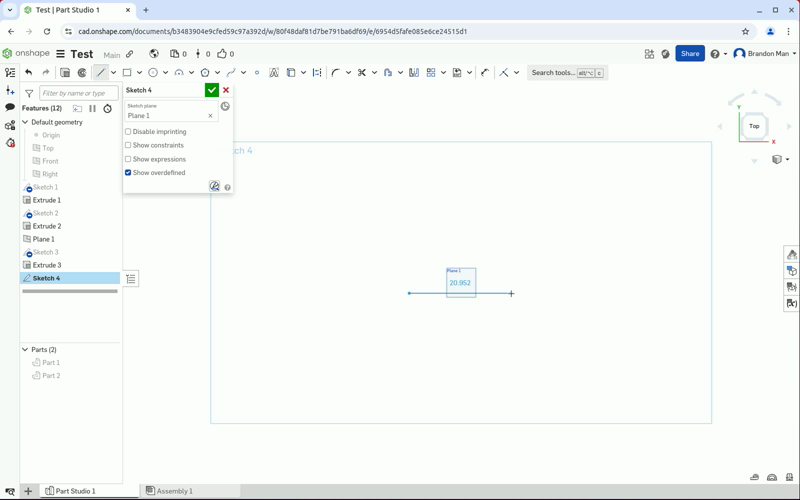
click(511, 293)
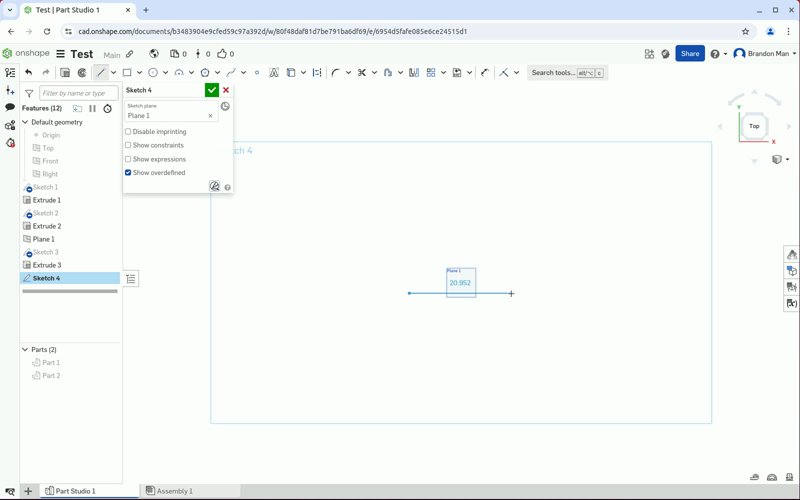
key_up(shift)
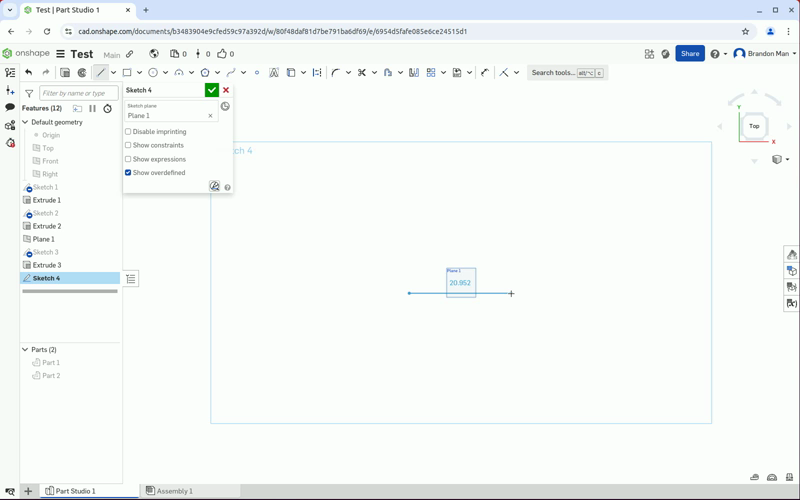
key_down(shift)
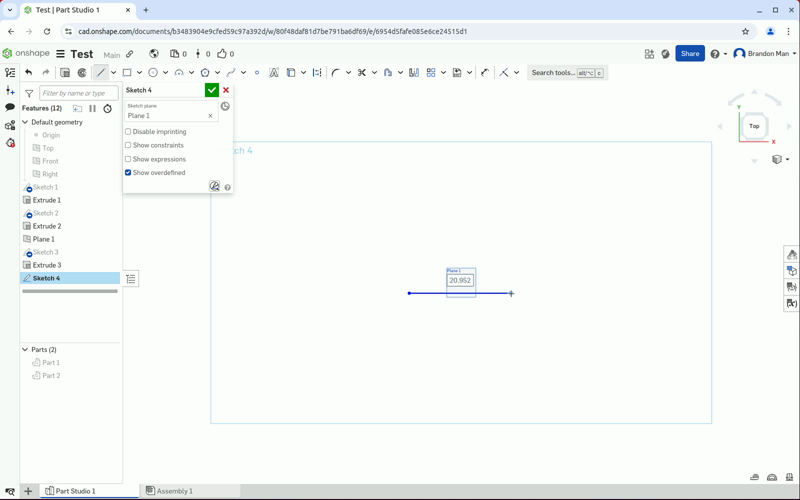
mouse_move(541, 293)
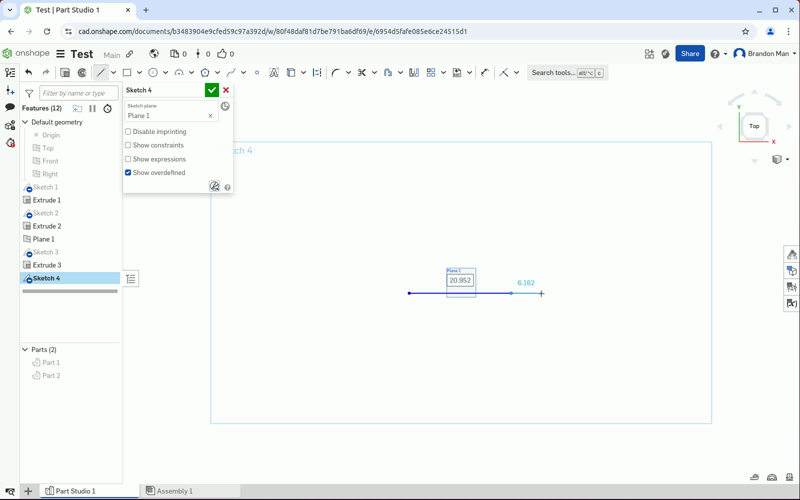
mouse_move(511, 273)
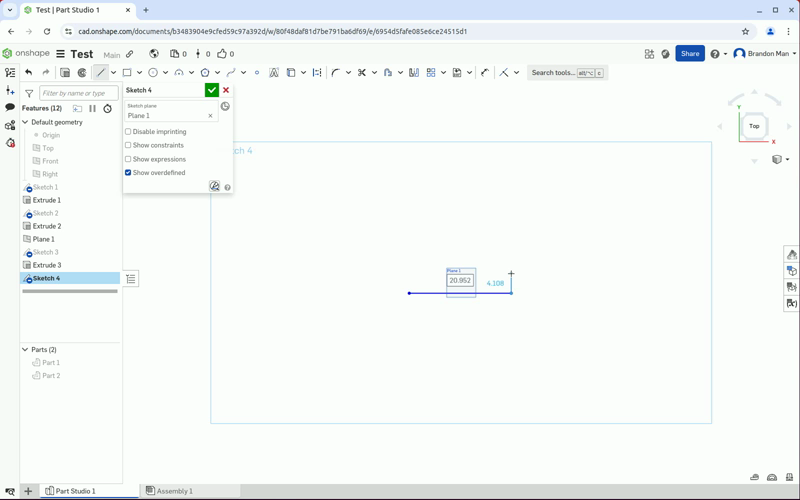
click(511, 273)
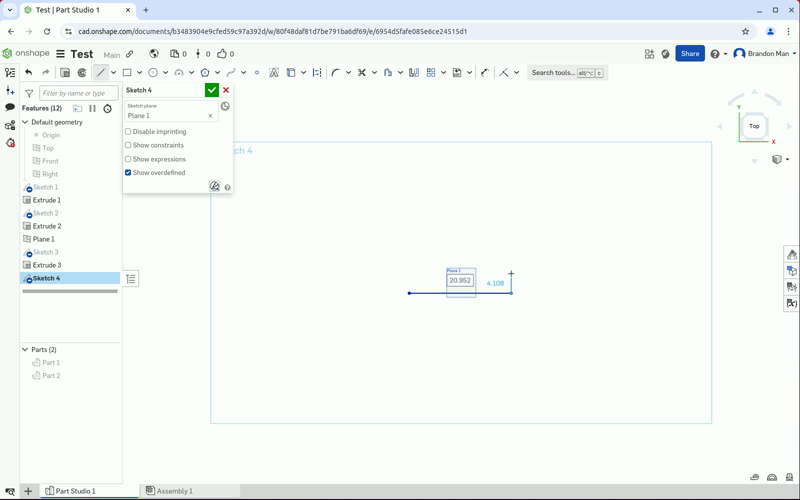
key_up(shift)
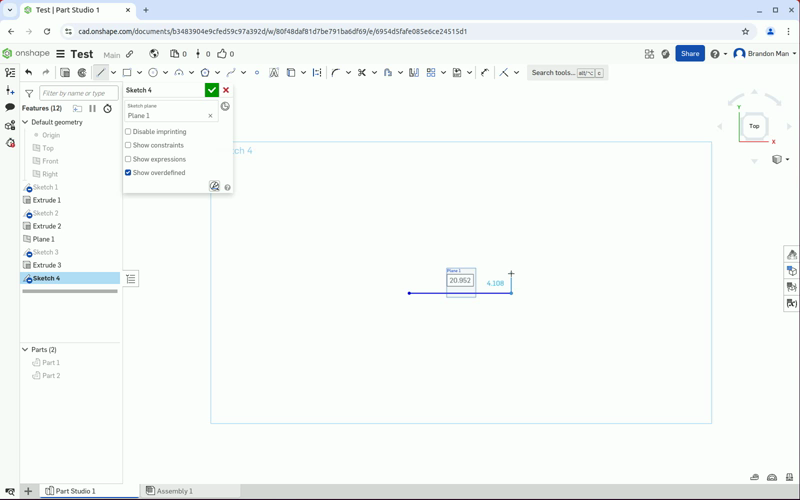
key_down(shift)
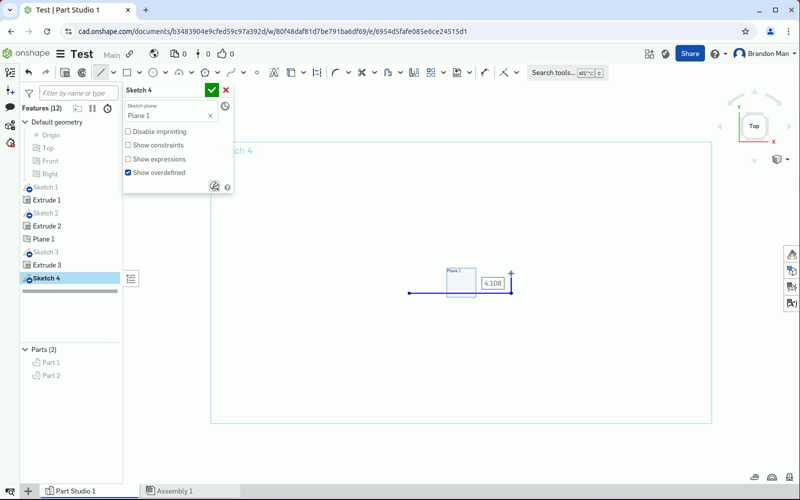
mouse_move(409, 273)
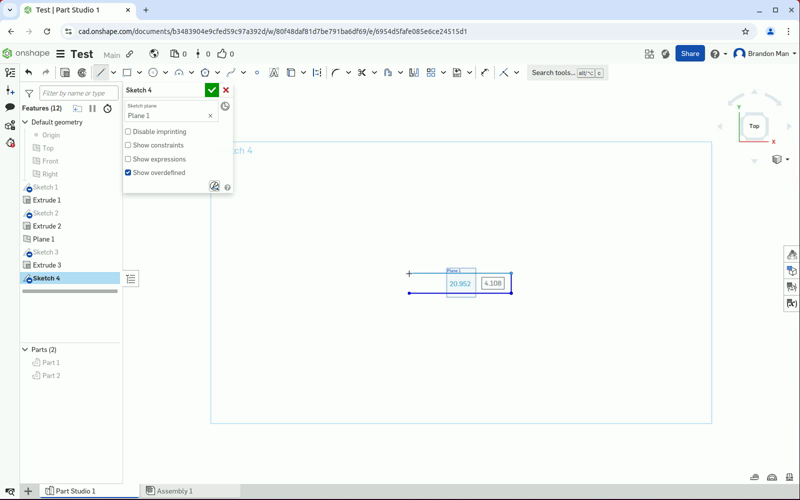
click(409, 273)
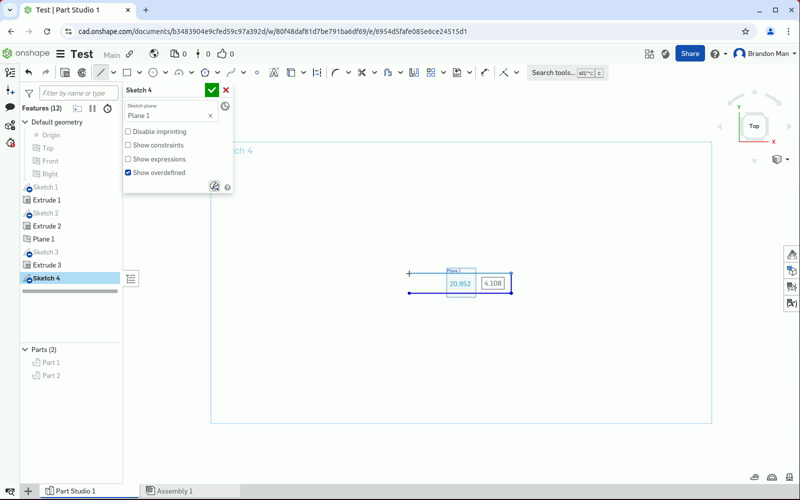
key_up(shift)
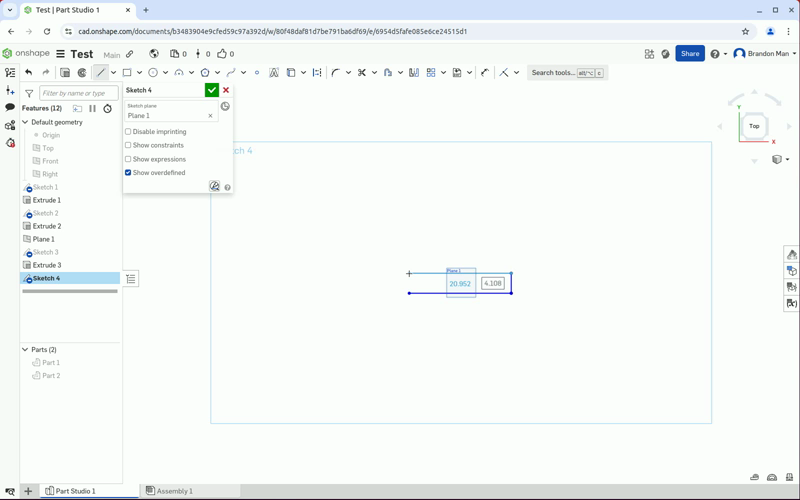
mouse_move(439, 273)
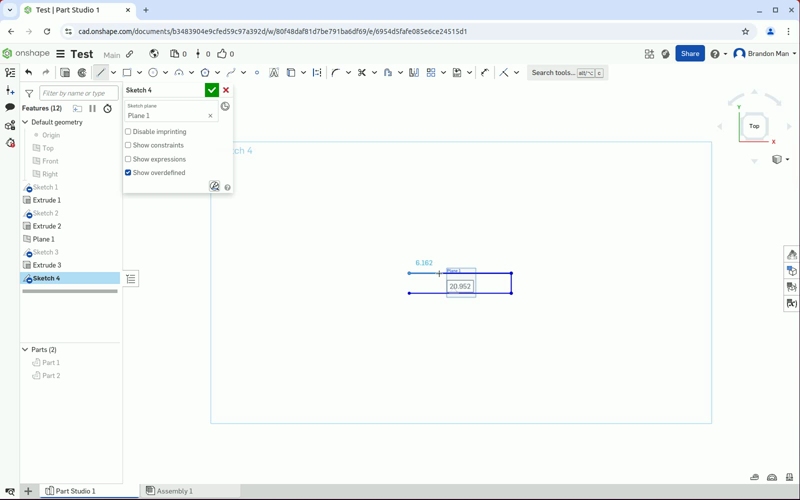
key_down(shift)
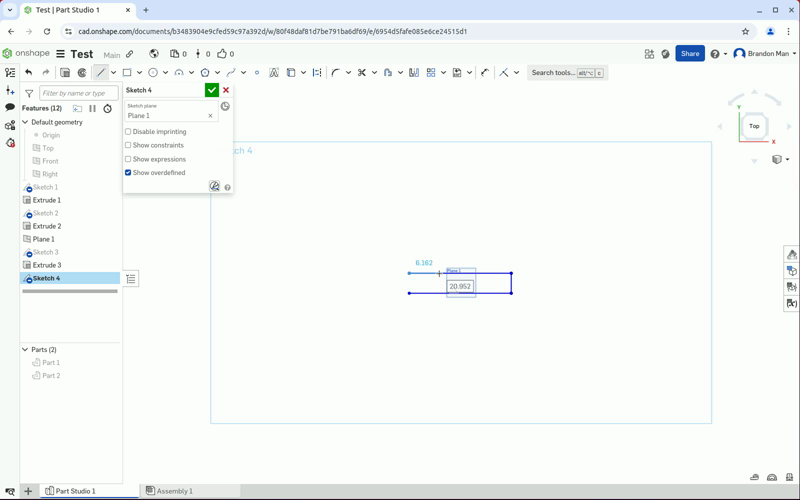
mouse_move(409, 293)
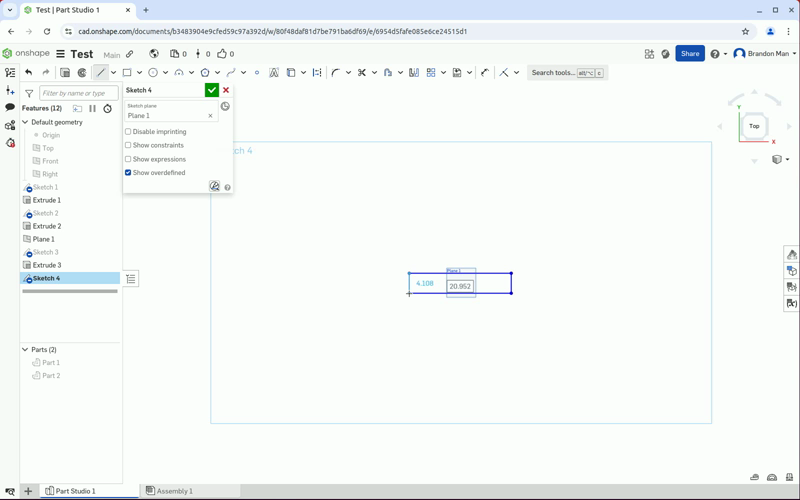
key_up(shift)
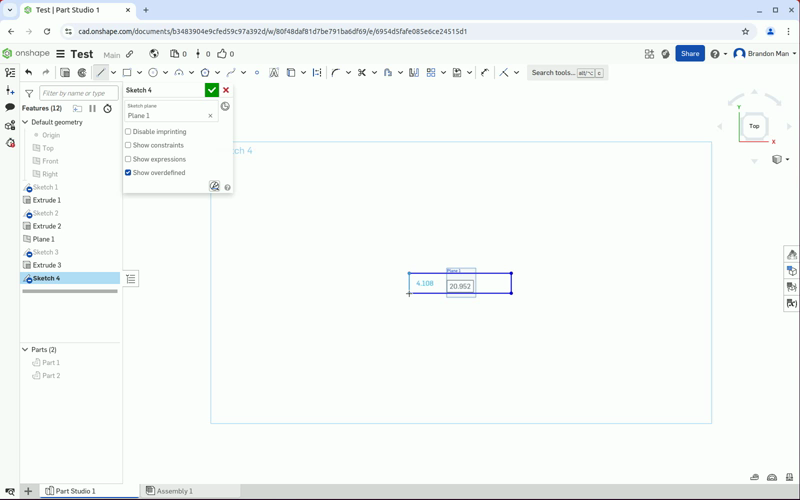
click(409, 293)
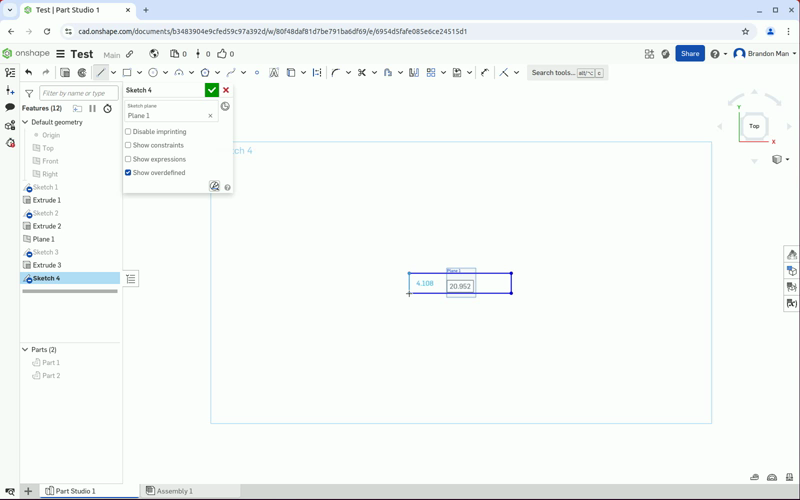
key(esc)
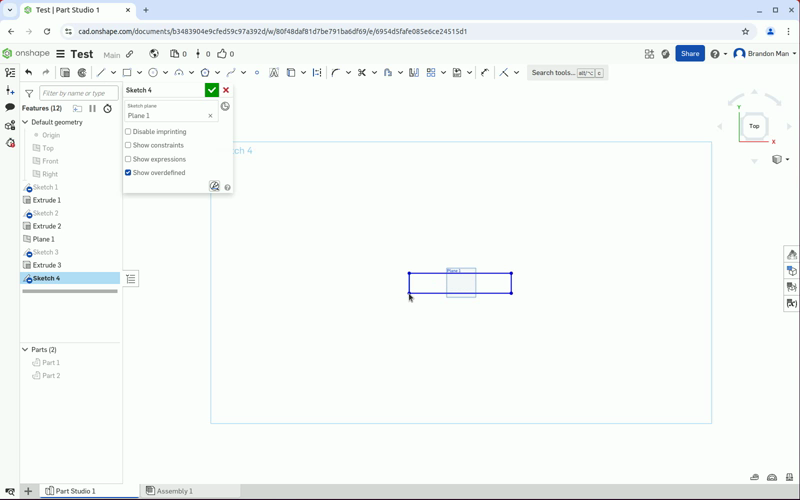
mouse_move(451, 278)
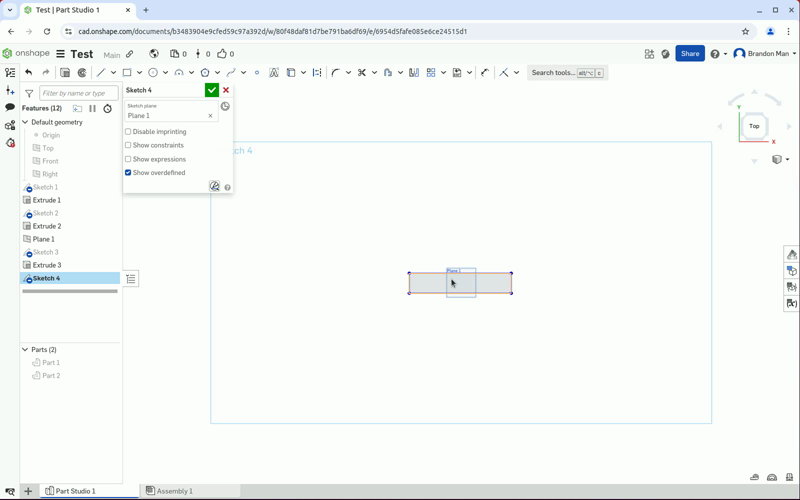
click(451, 278)
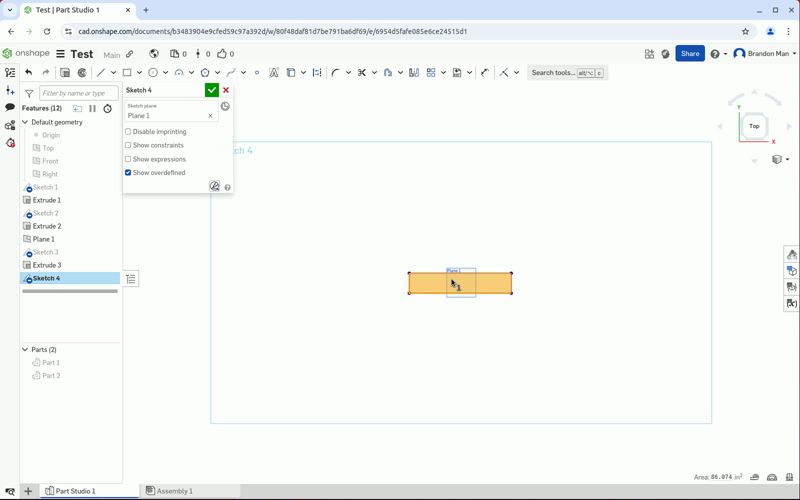
mouse_move(73, 352)
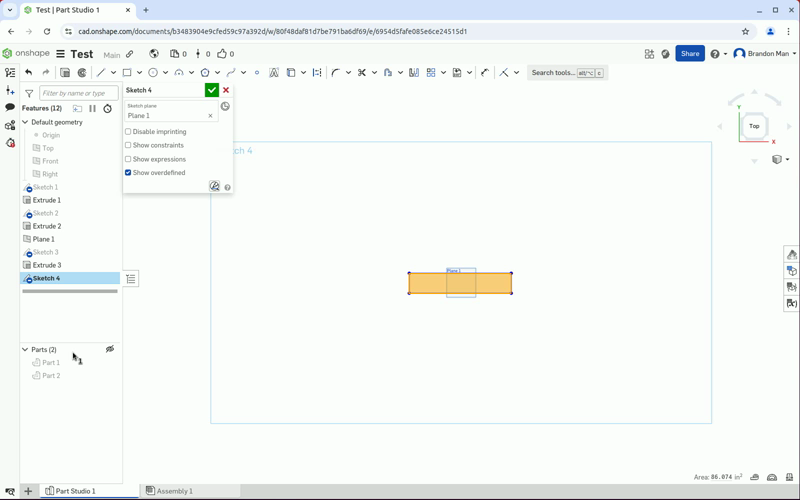
key(shift+y)
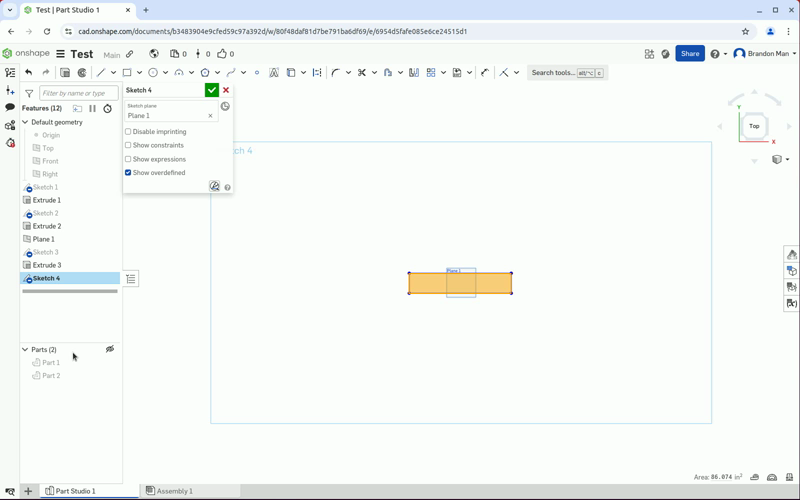
key(shift+e)
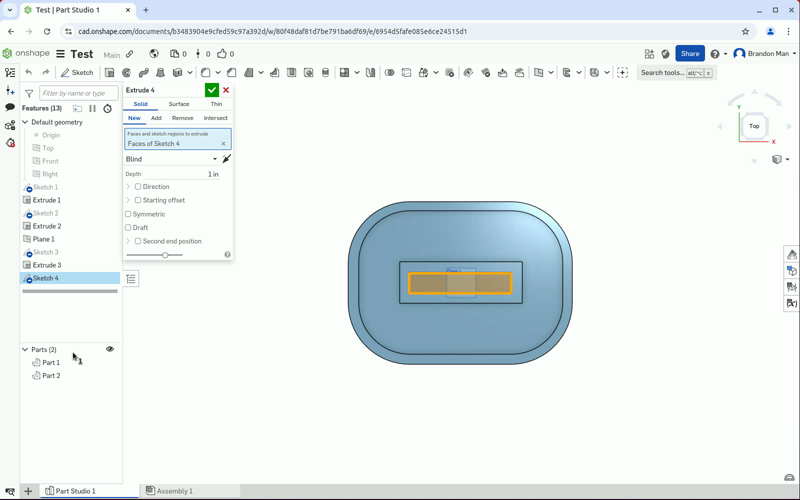
mouse_move(143, 106)
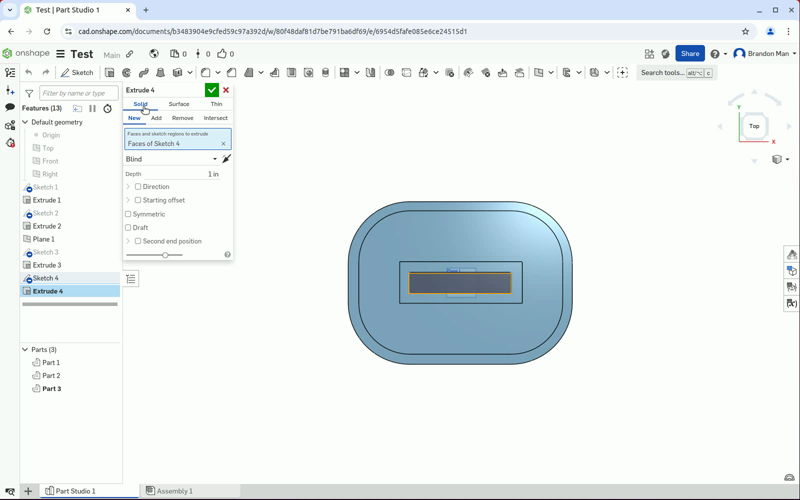
click(143, 106)
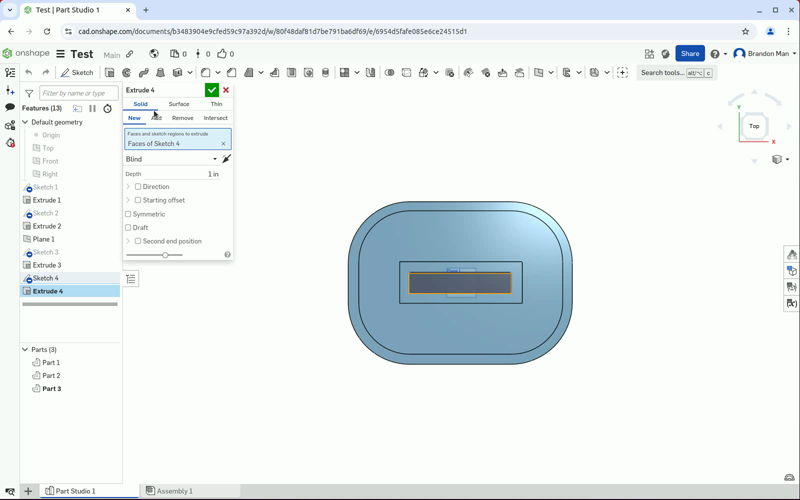
mouse_move(186, 120)
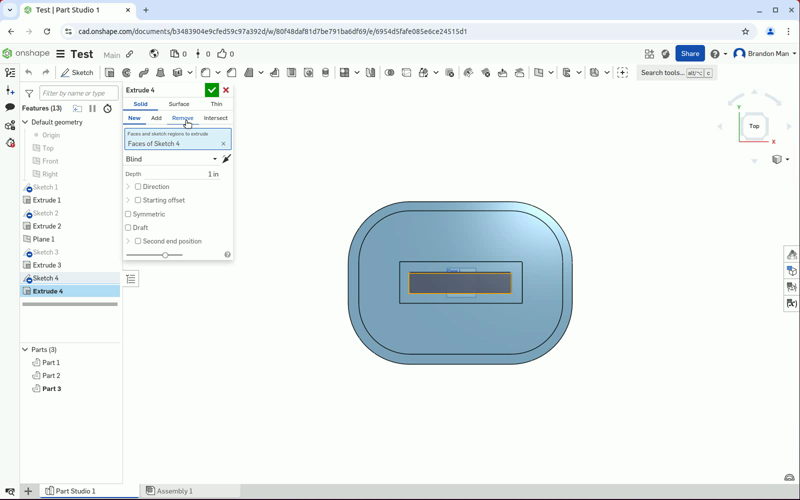
click(186, 120)
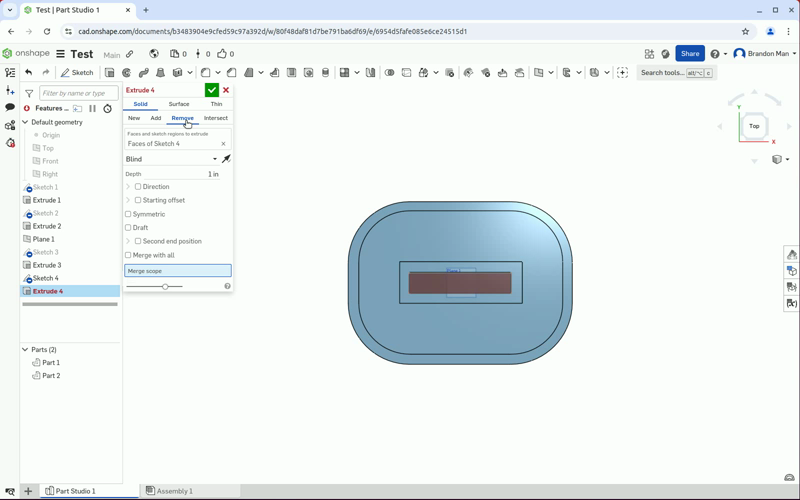
key(tab, 4)
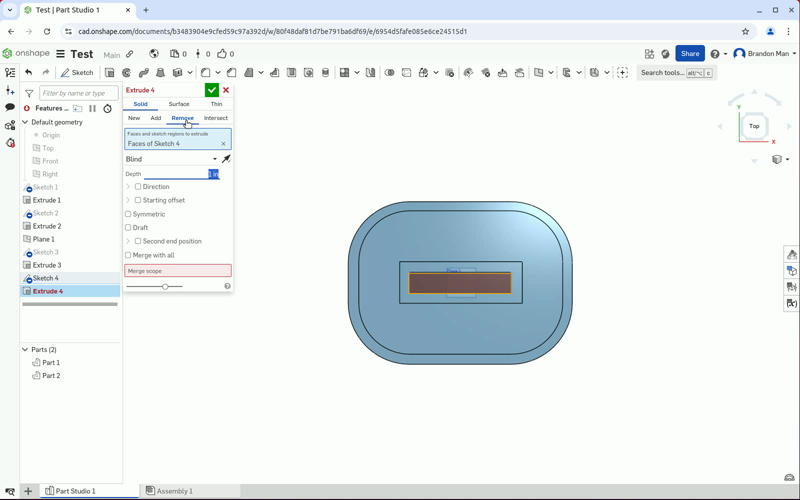
text(0.722)
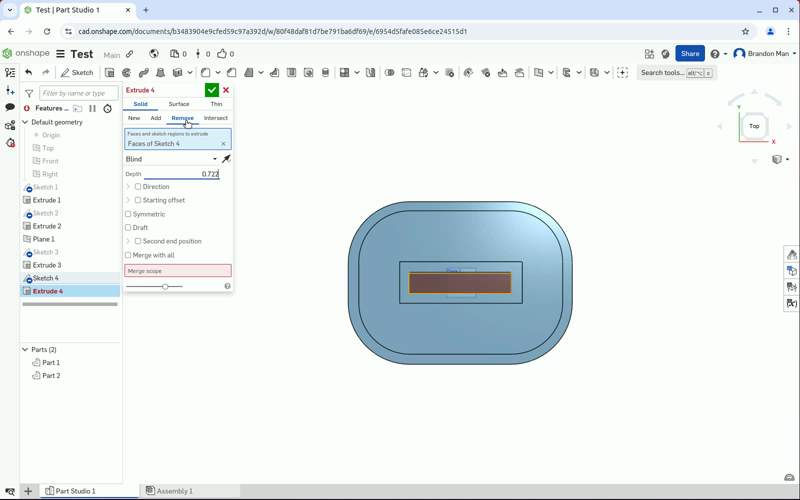
key(tab, 6)
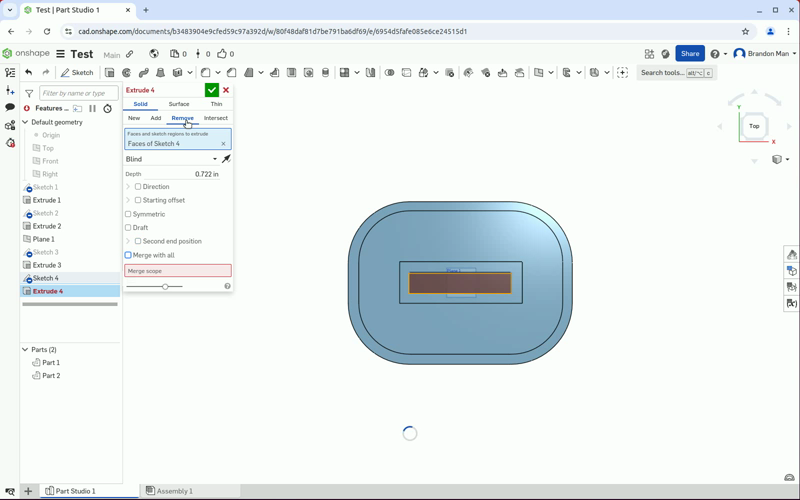
key(space)
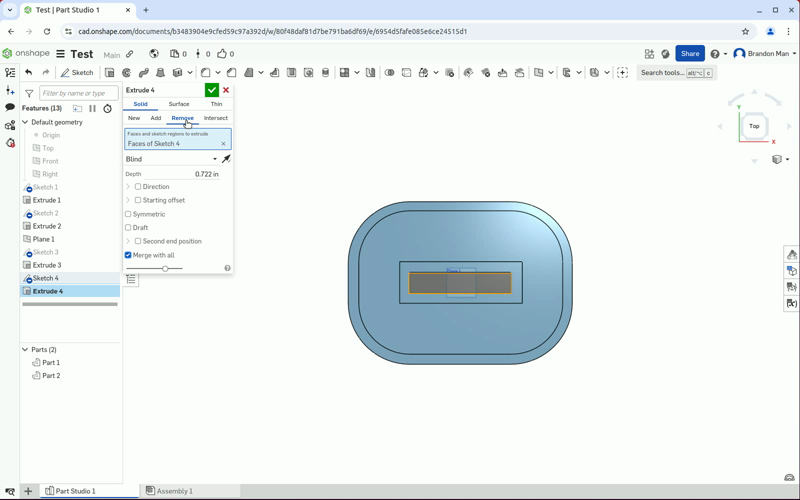
key(enter)
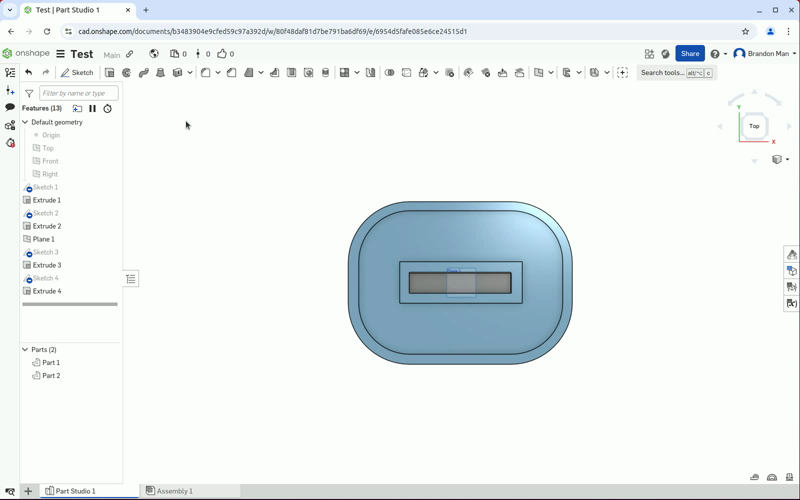
key(shift+h)
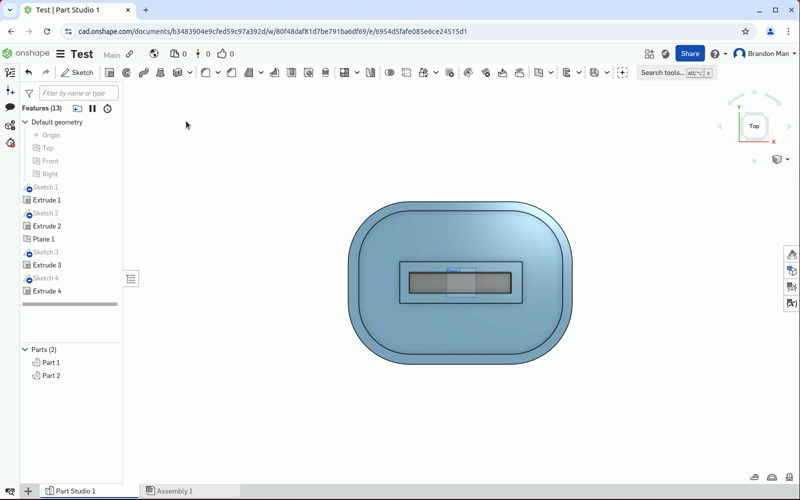
key(shift+h)
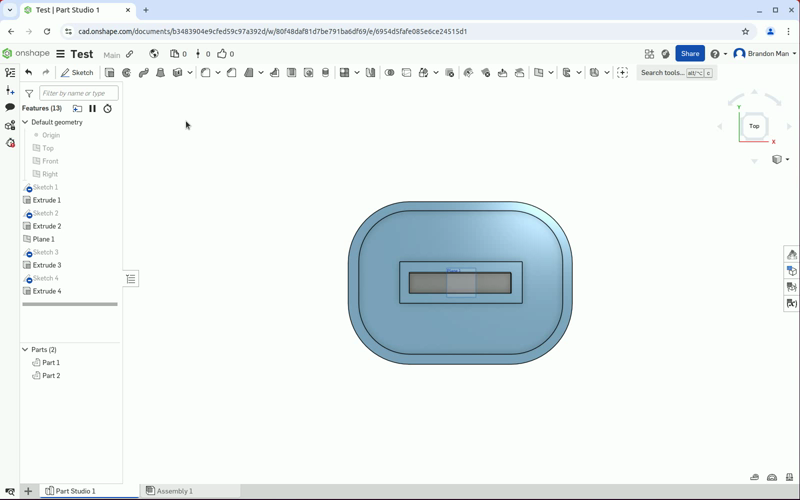
mouse_move(73, 189)
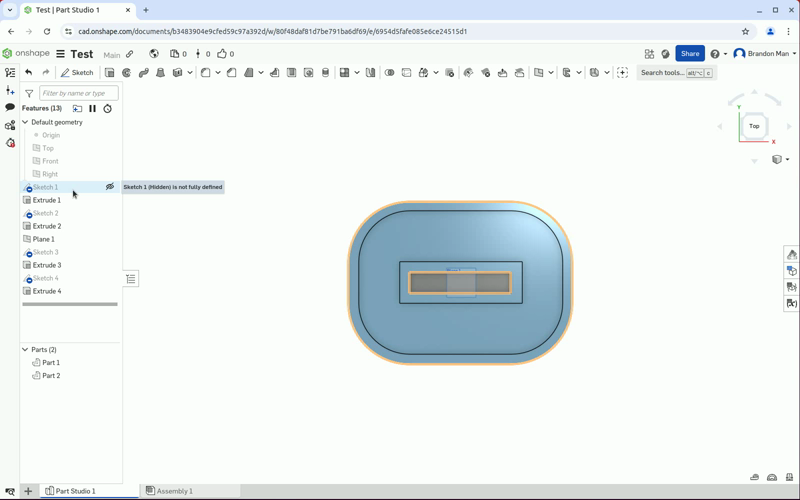
click(73, 189)
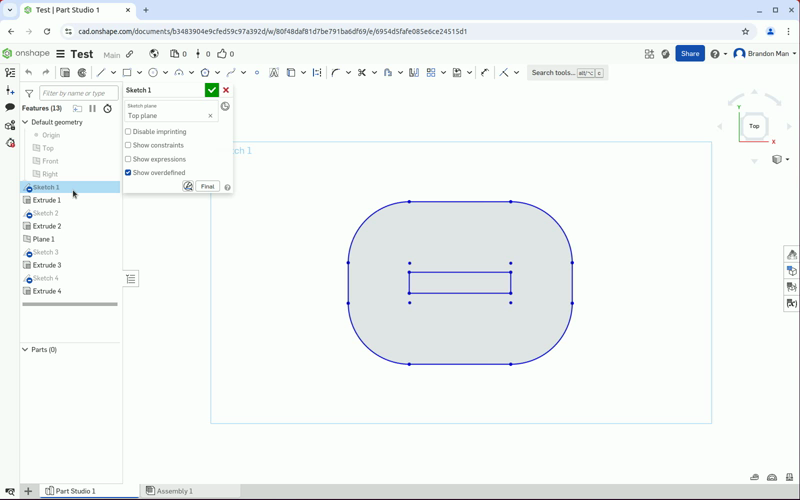
mouse_move(229, 92)
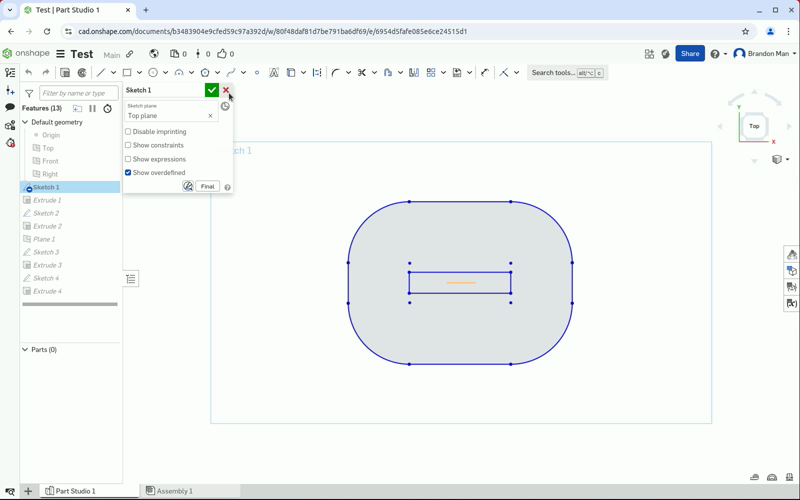
click(229, 92)
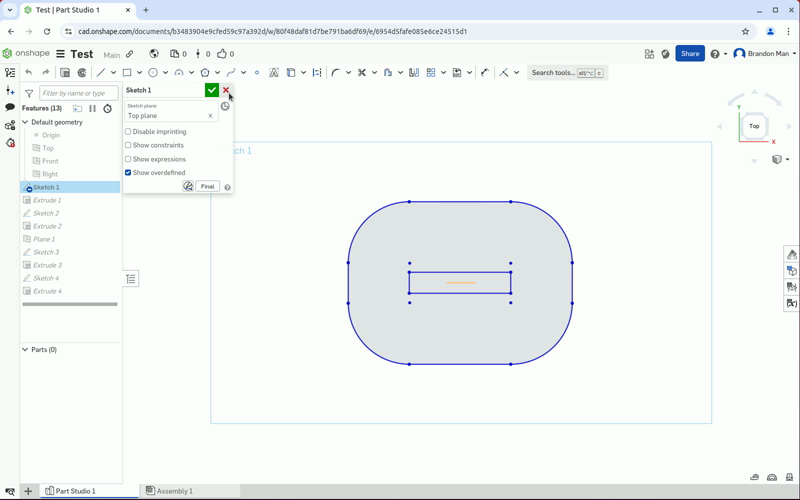
key(shift+s)
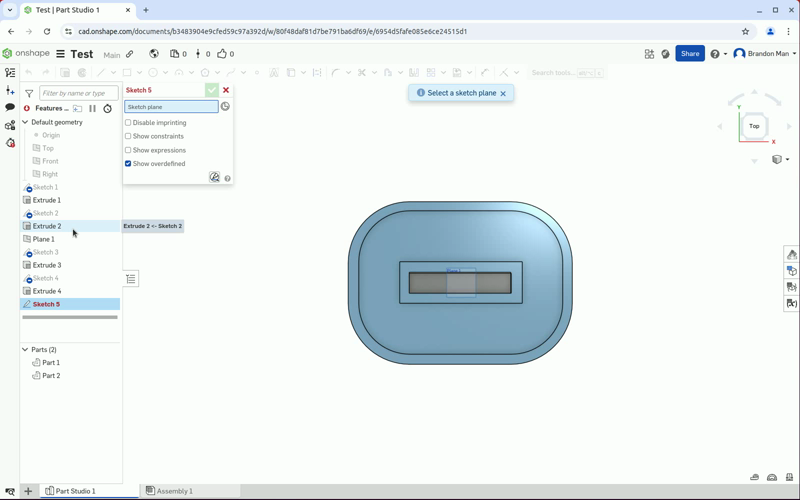
scroll(3)
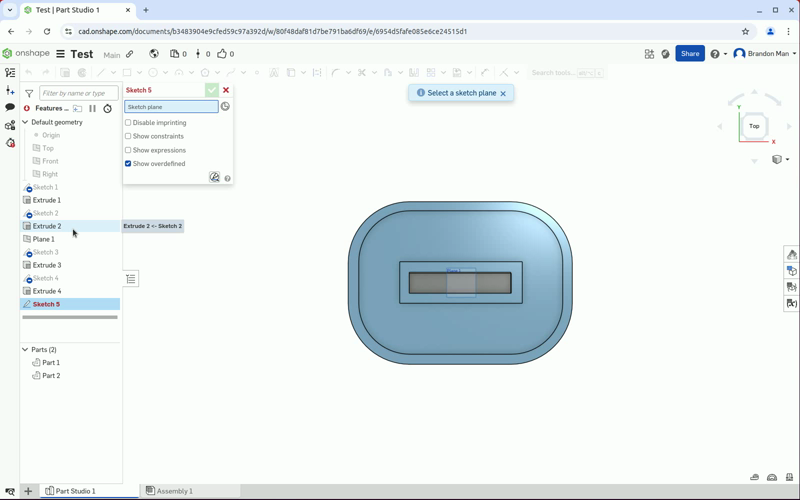
mouse_move(73, 150)
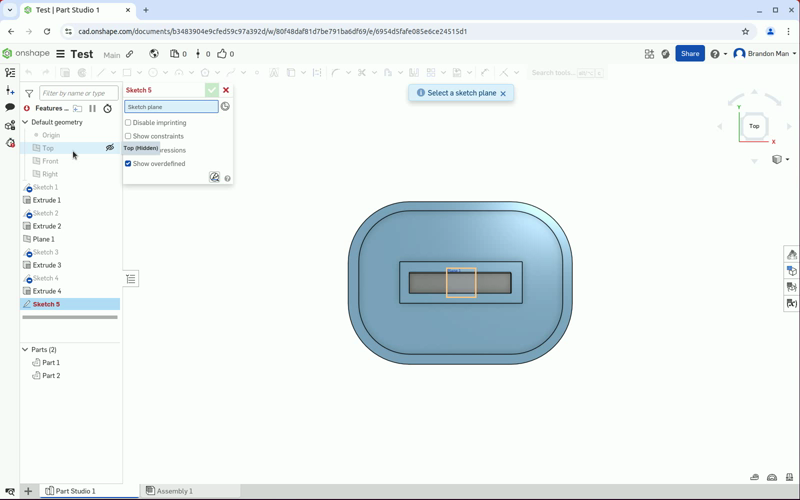
click(73, 150)
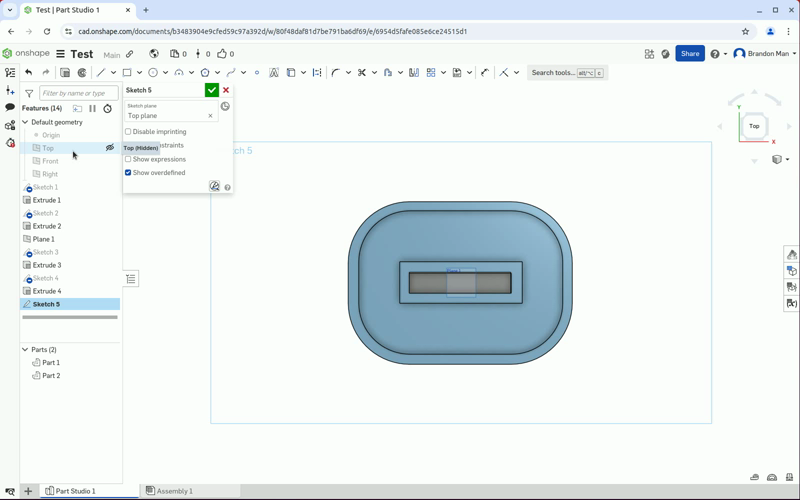
mouse_move(73, 352)
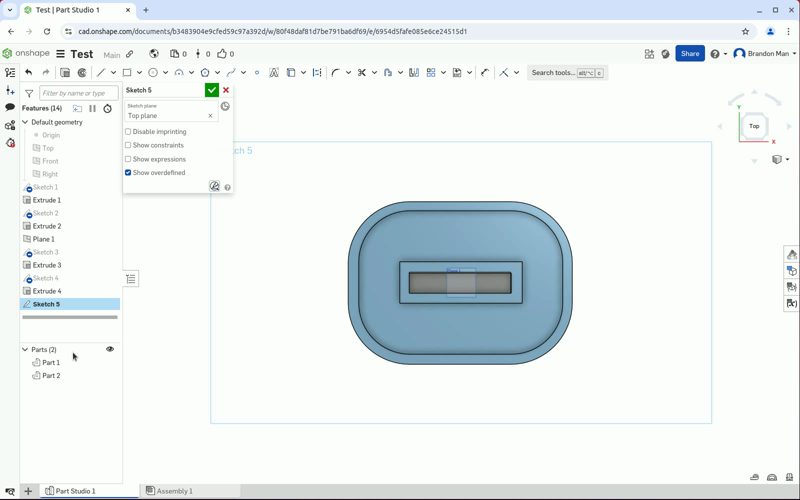
key(y)
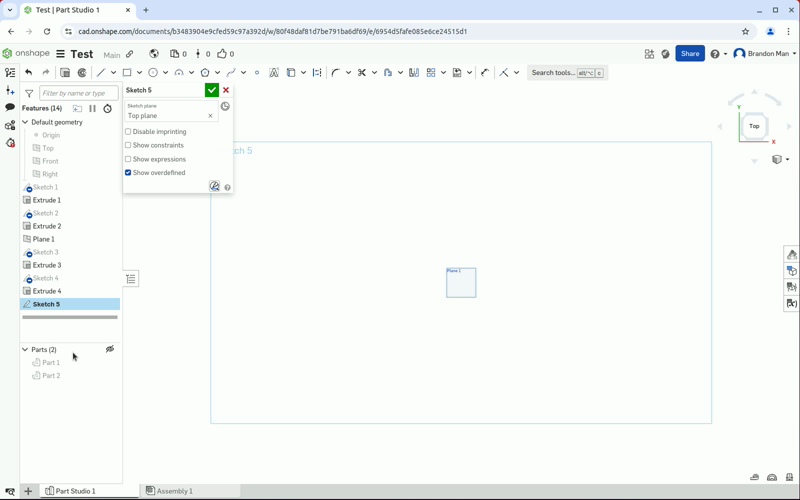
key(l)
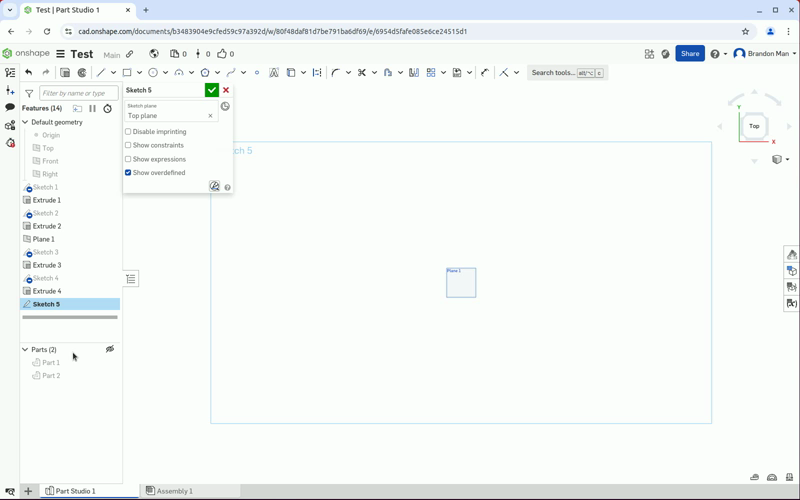
key_down(shift)
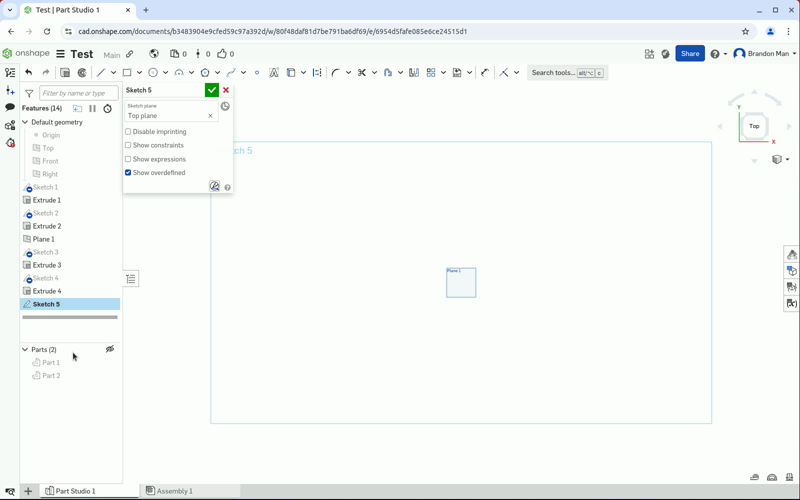
mouse_move(409, 293)
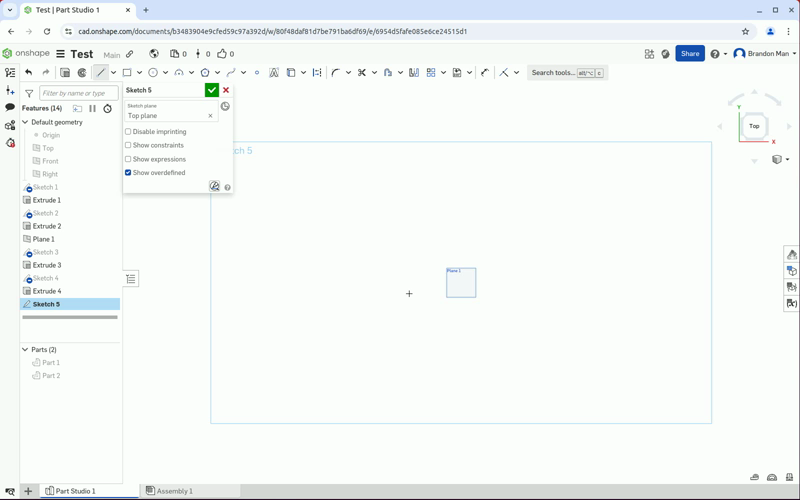
click(409, 293)
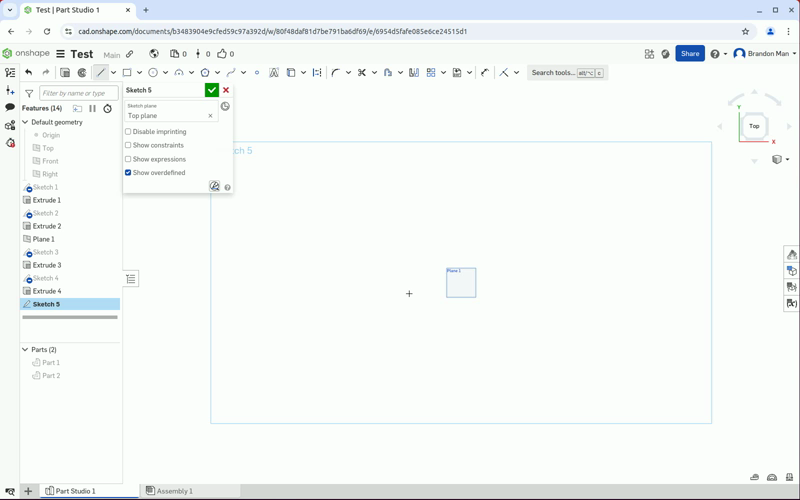
key_up(shift)
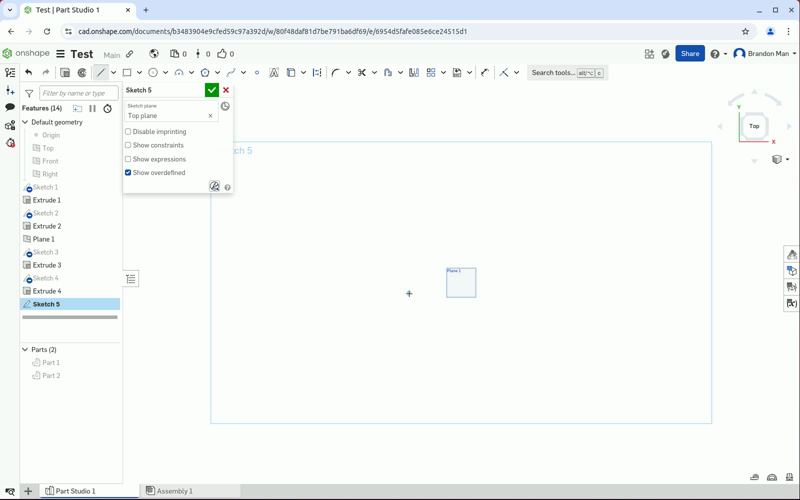
key_down(shift)
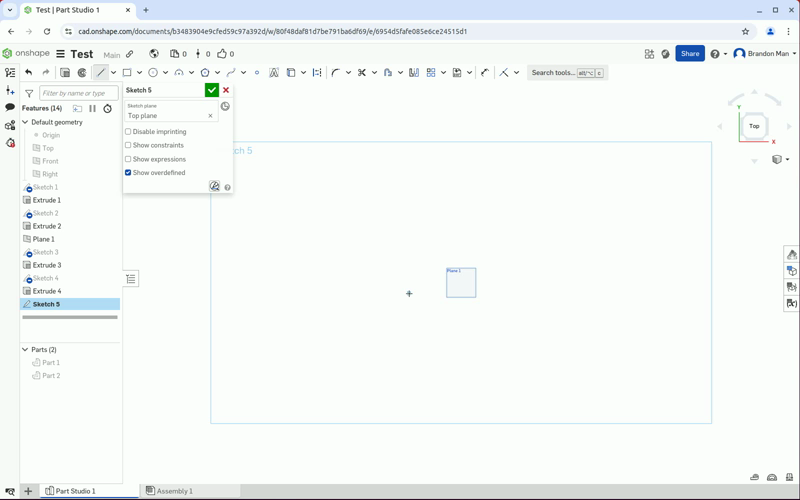
mouse_move(511, 293)
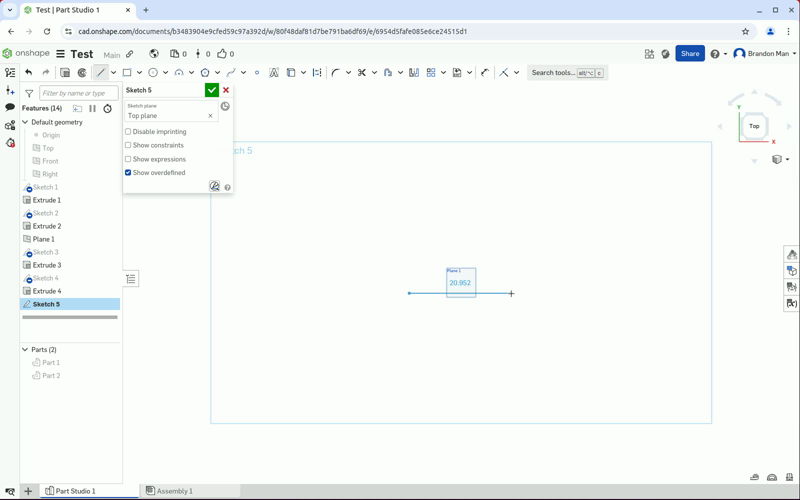
click(511, 293)
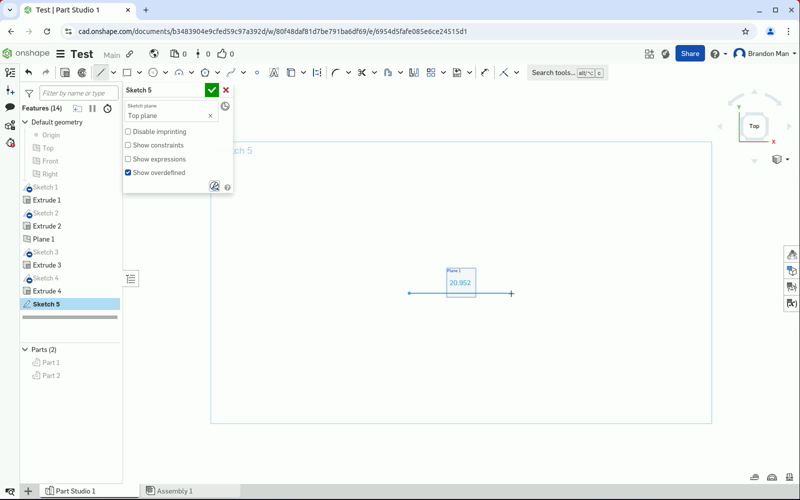
key_up(shift)
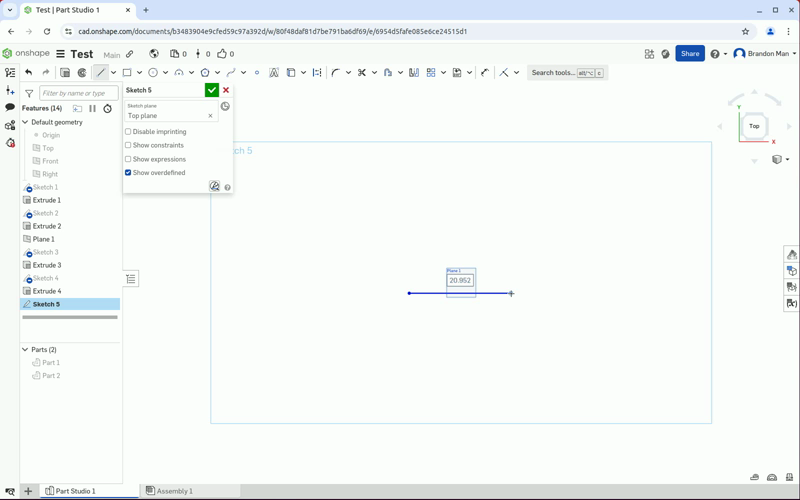
key_down(shift)
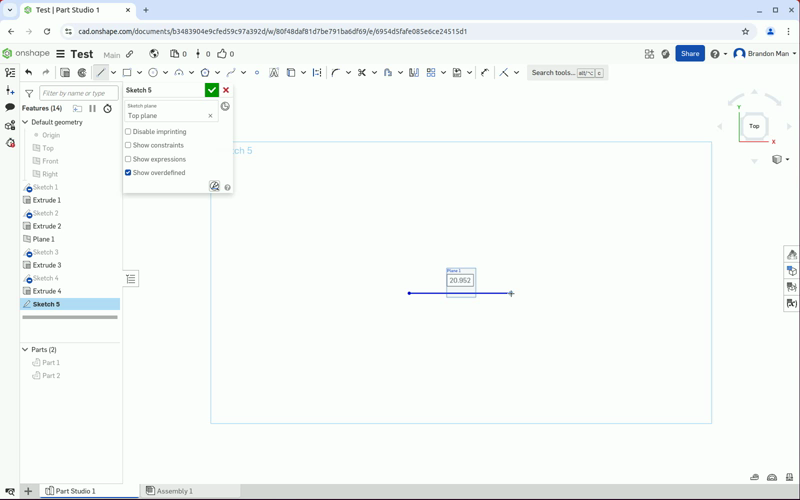
mouse_move(541, 293)
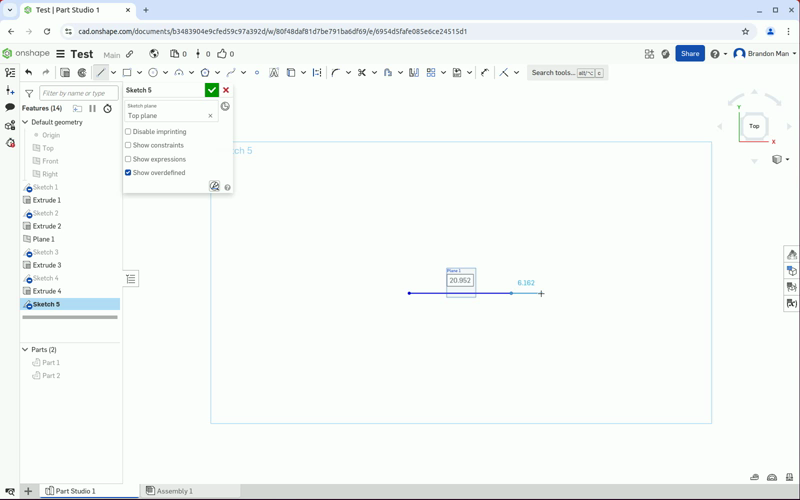
mouse_move(511, 273)
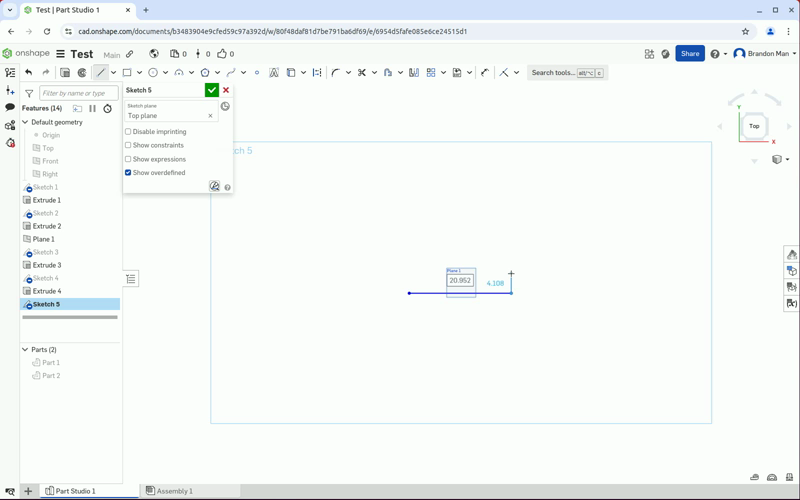
click(511, 273)
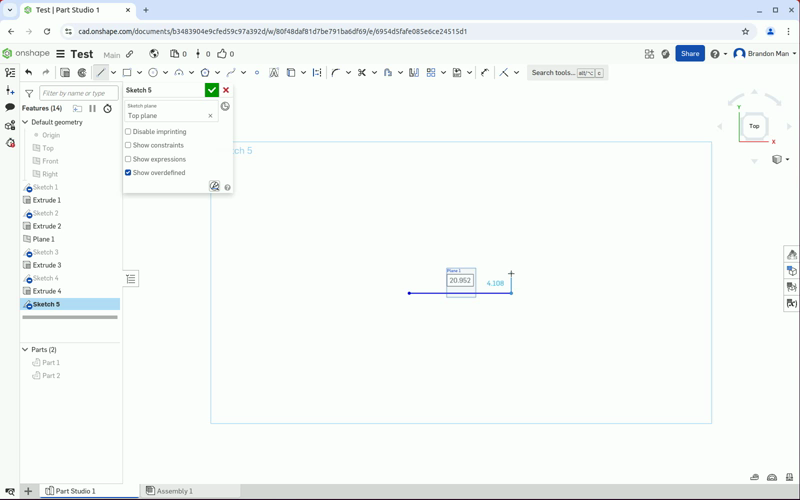
key_up(shift)
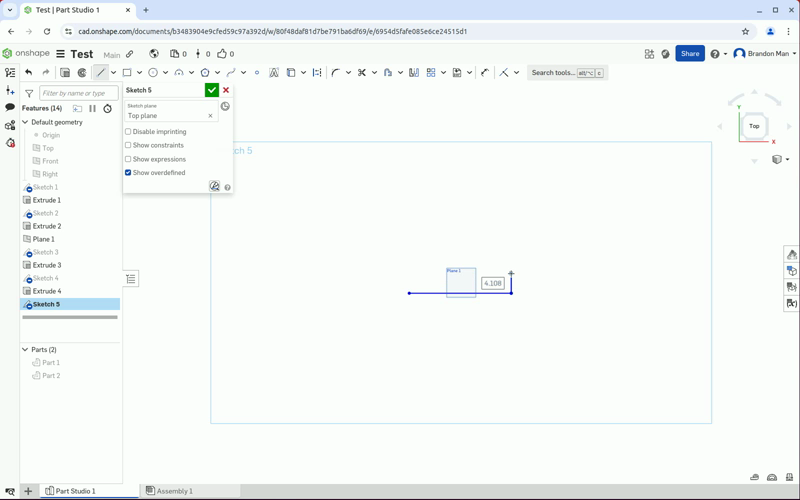
key_down(shift)
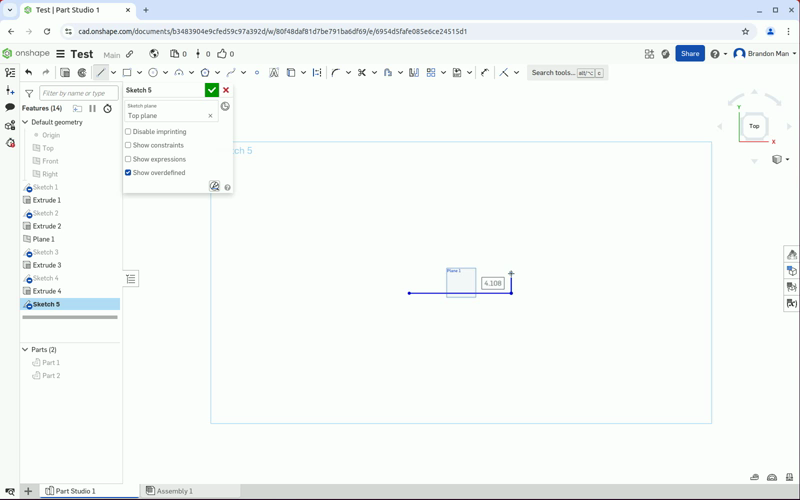
mouse_move(409, 273)
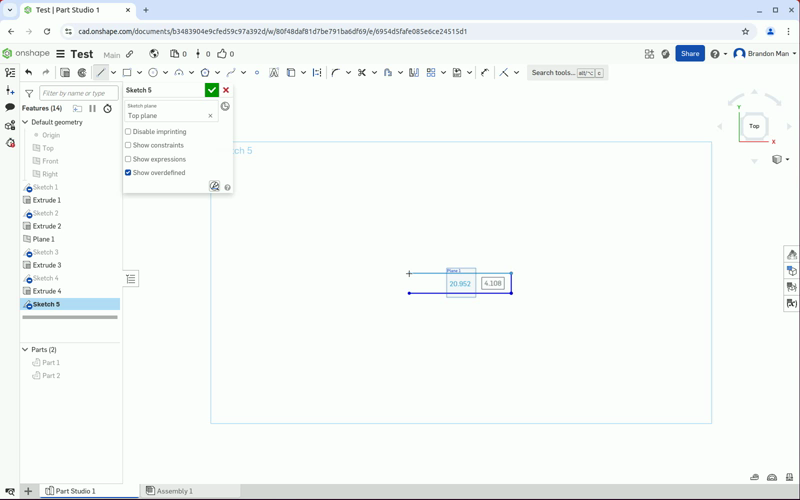
click(409, 273)
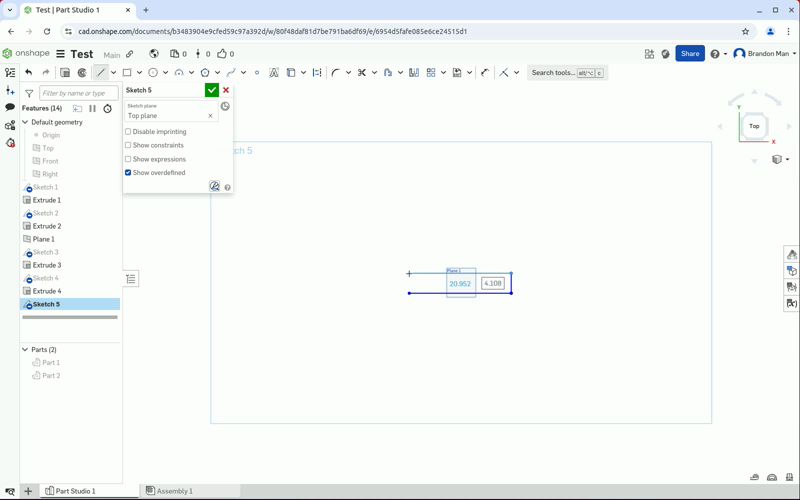
key_up(shift)
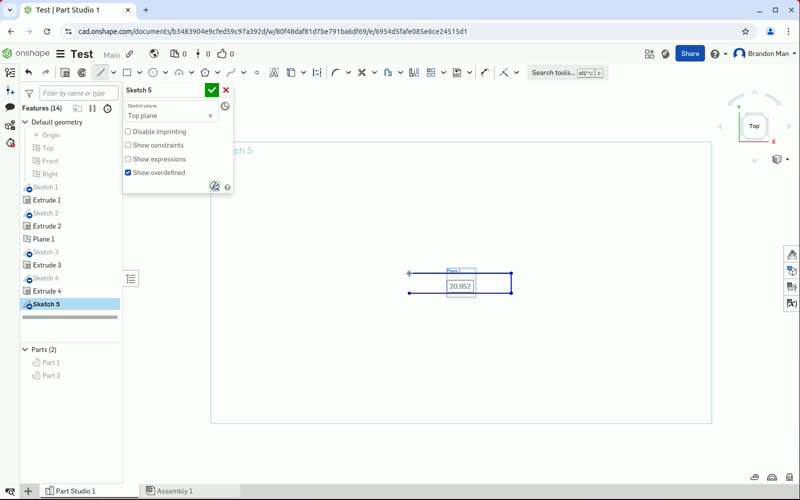
mouse_move(439, 273)
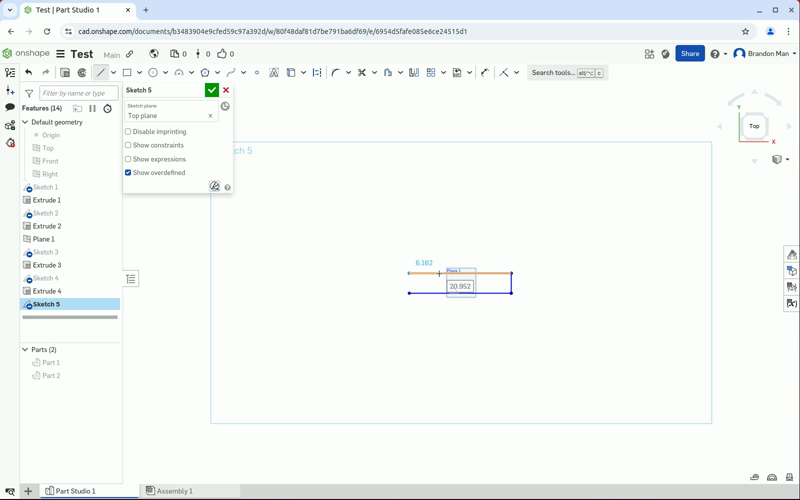
key_down(shift)
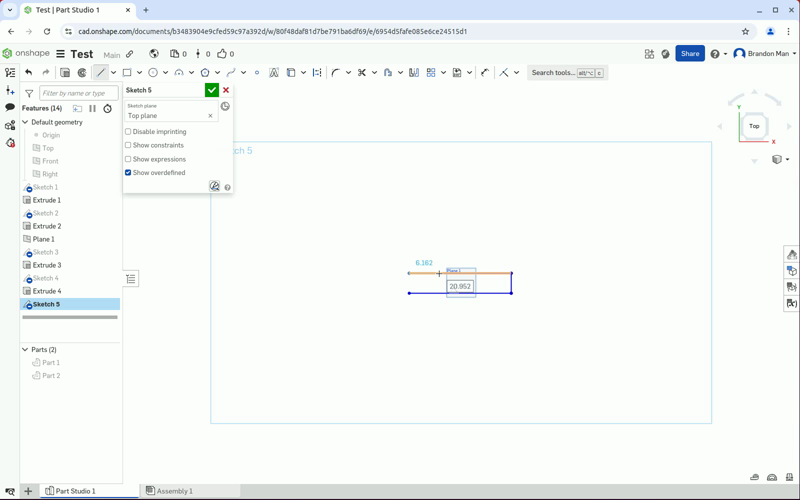
mouse_move(409, 293)
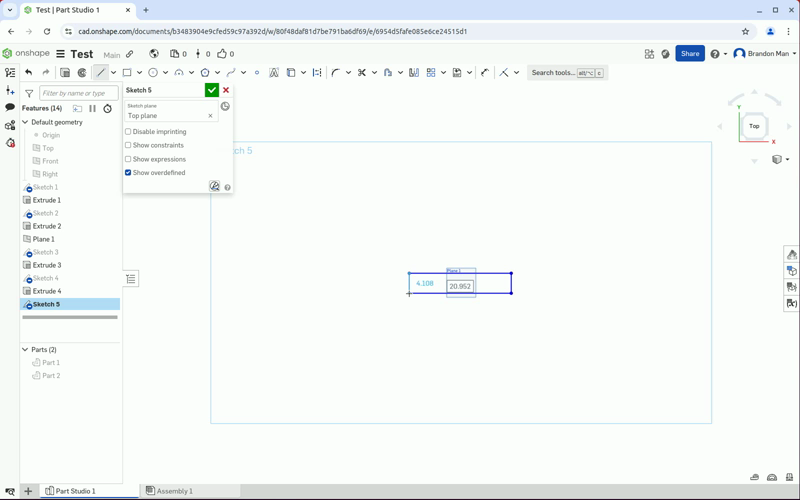
key_up(shift)
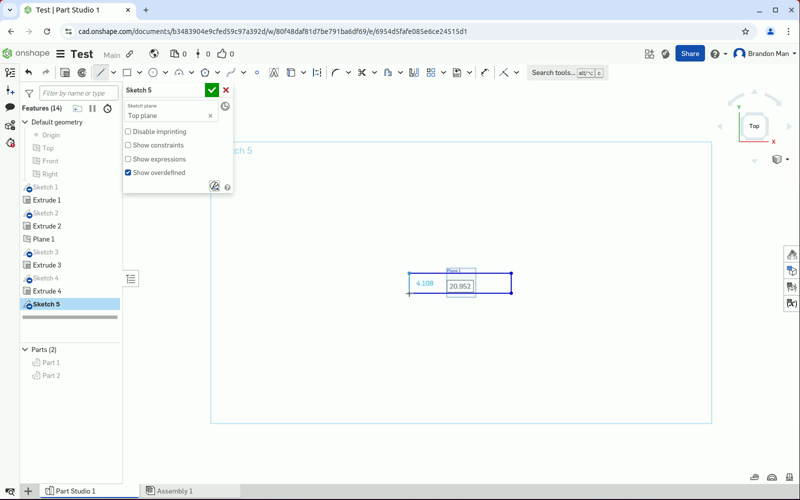
click(409, 293)
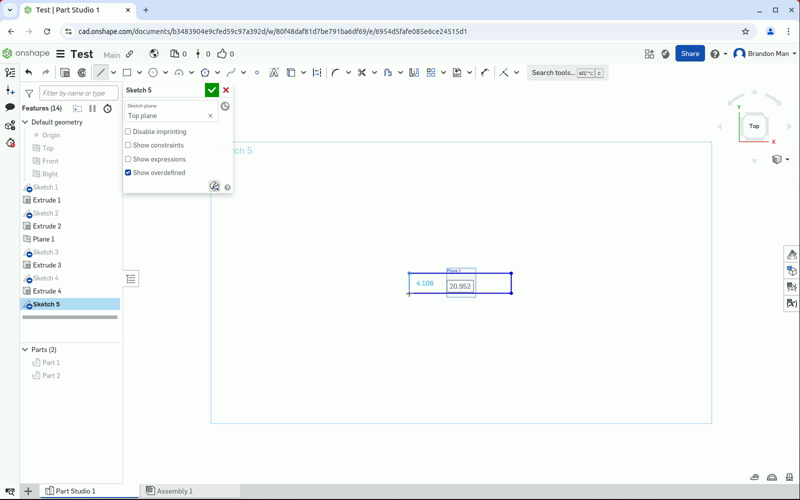
key(esc)
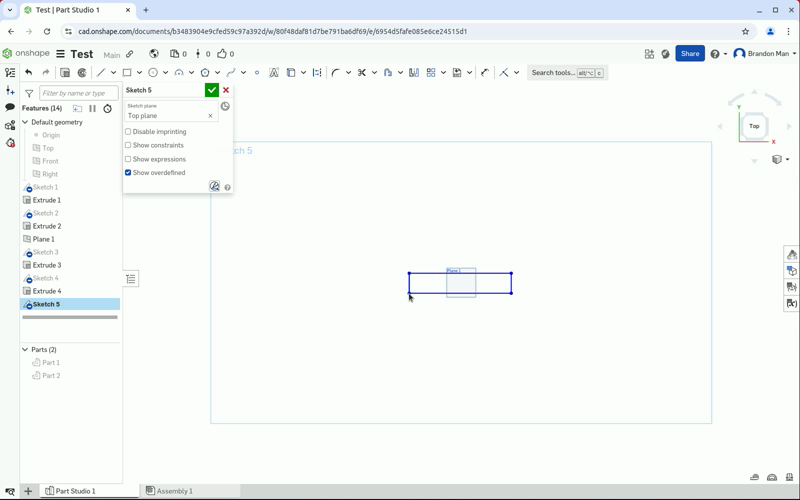
mouse_move(454, 276)
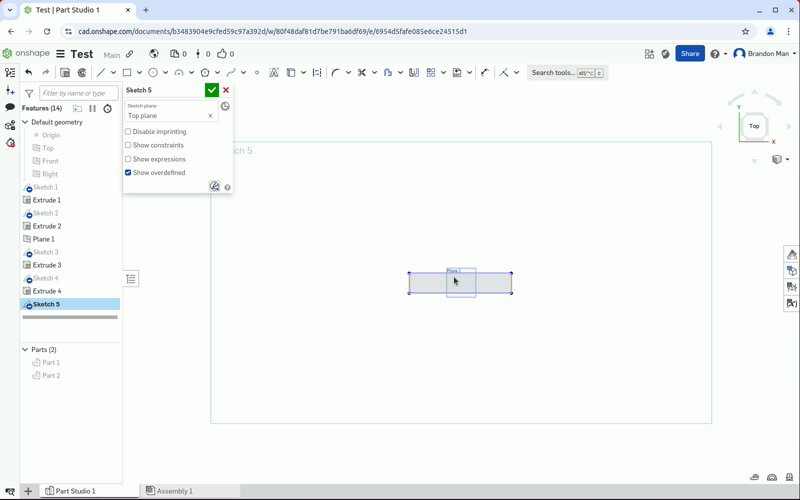
click(454, 276)
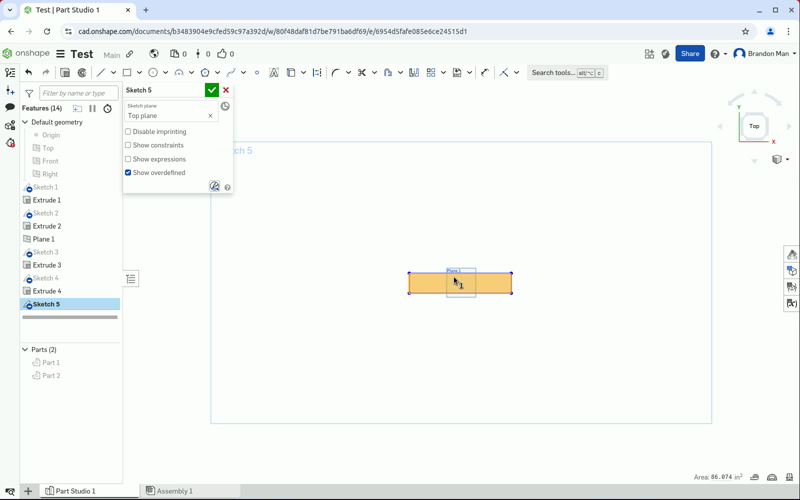
mouse_move(73, 352)
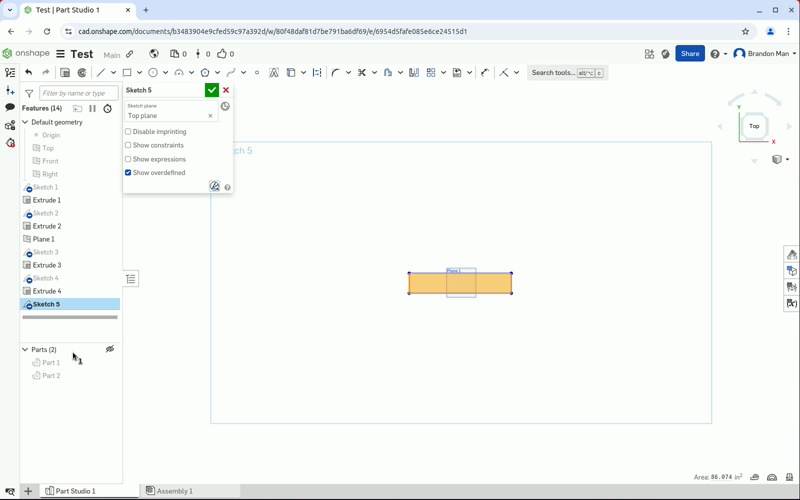
key(shift+y)
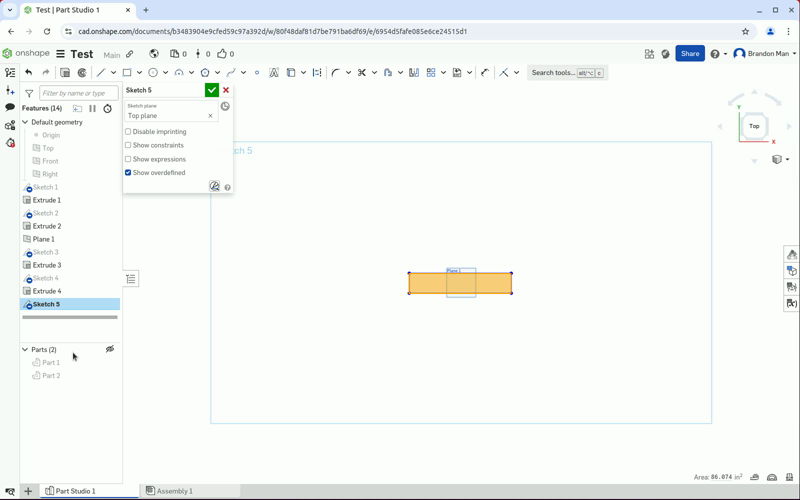
key(shift+e)
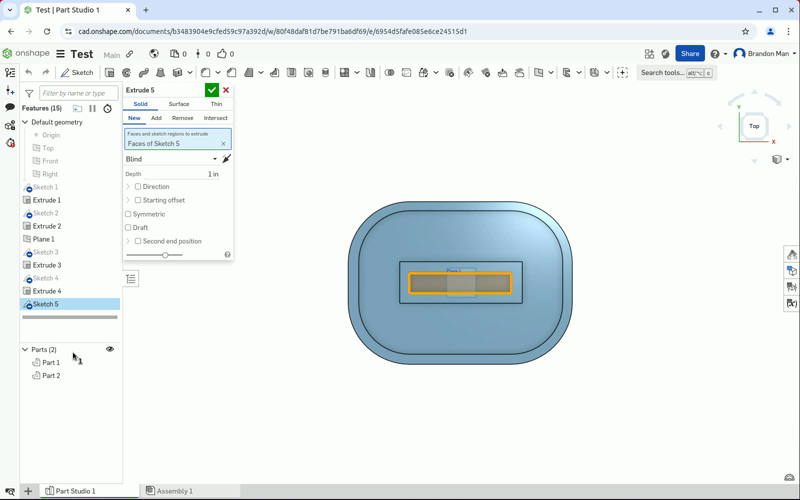
mouse_move(143, 106)
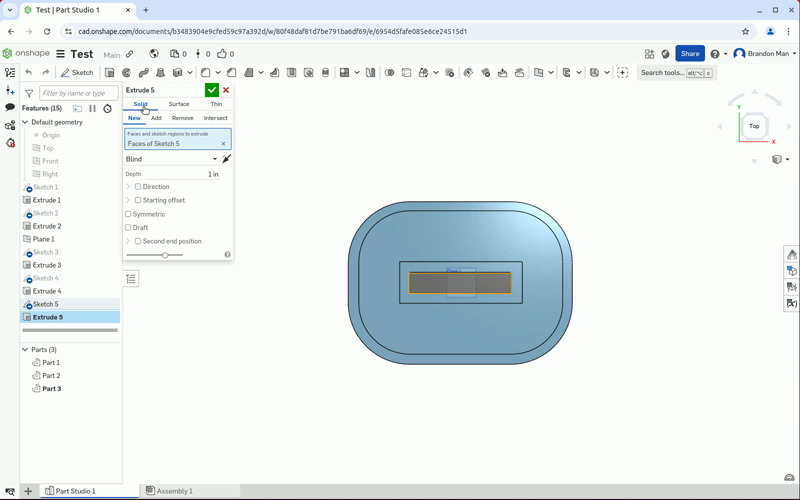
click(143, 106)
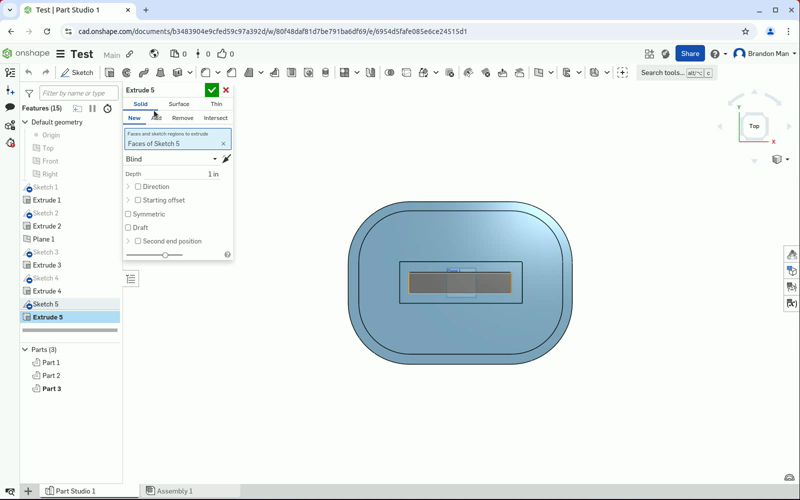
mouse_move(186, 120)
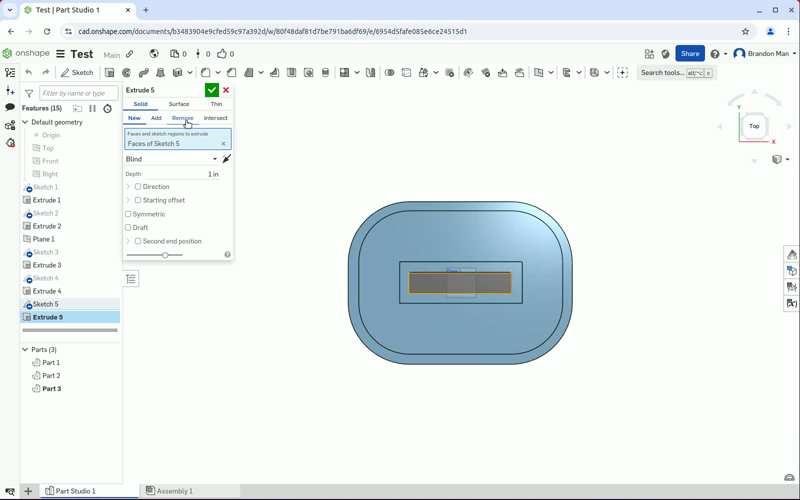
click(186, 120)
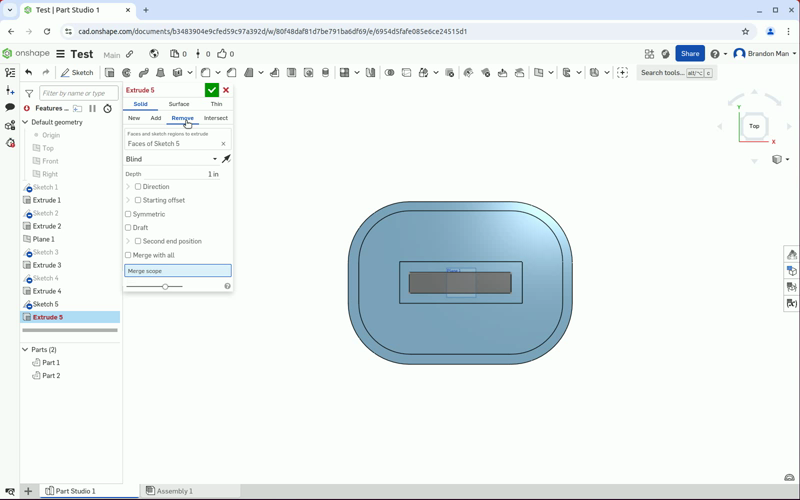
key(tab, 4)
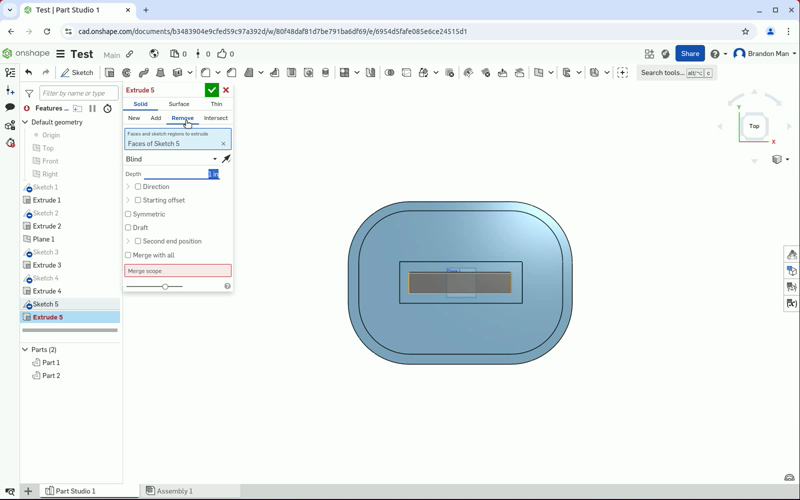
text(-0.722)
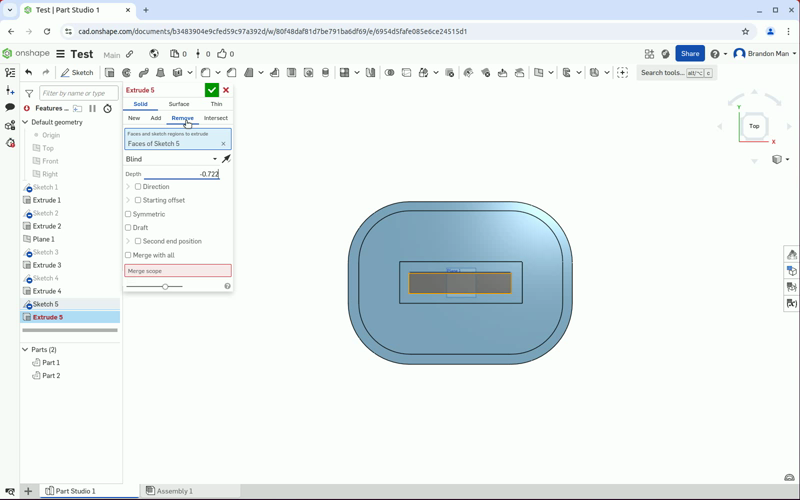
key(tab, 6)
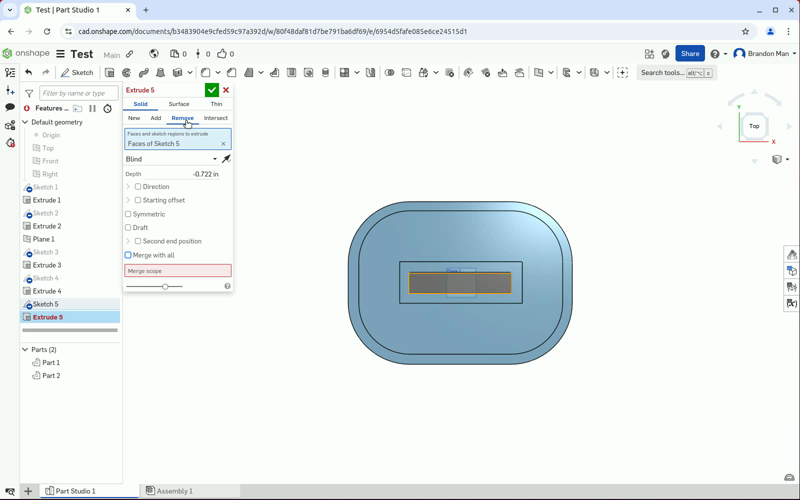
key(space)
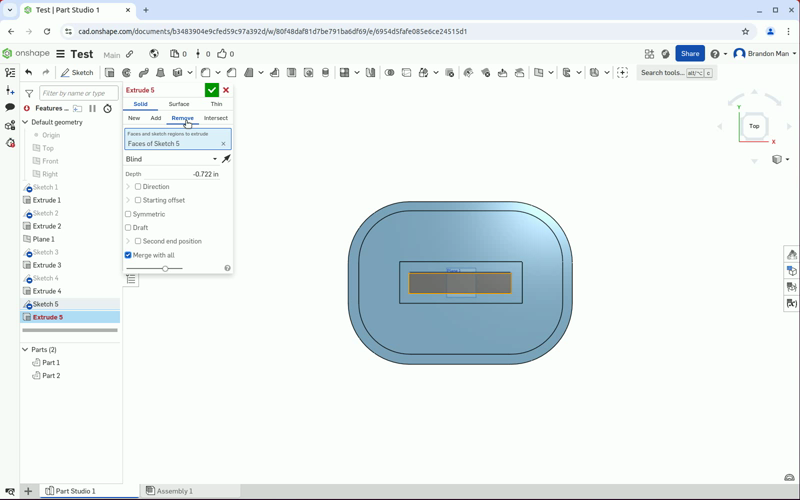
key(enter)
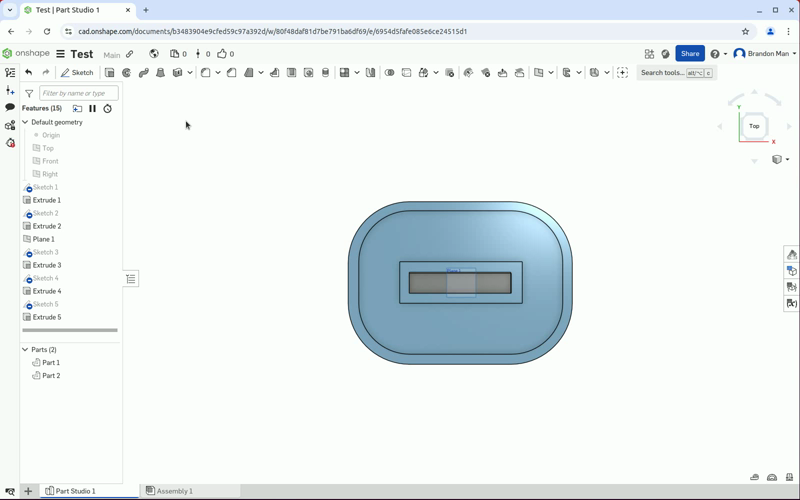
key(shift+h)
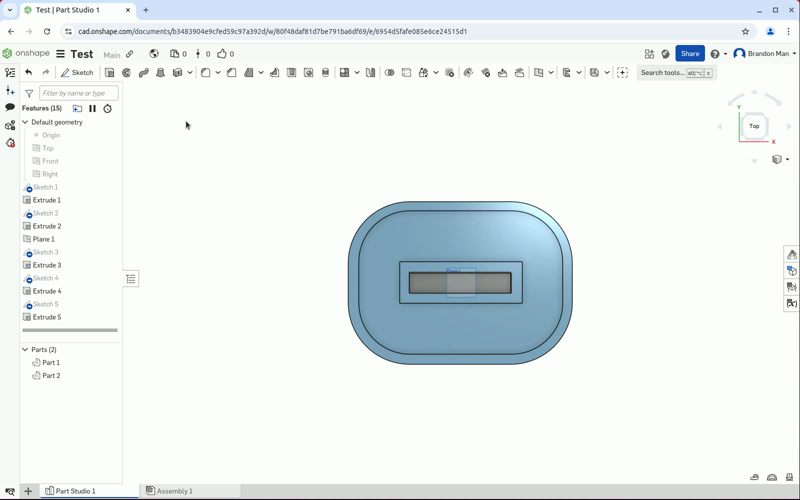
key(shift+h)
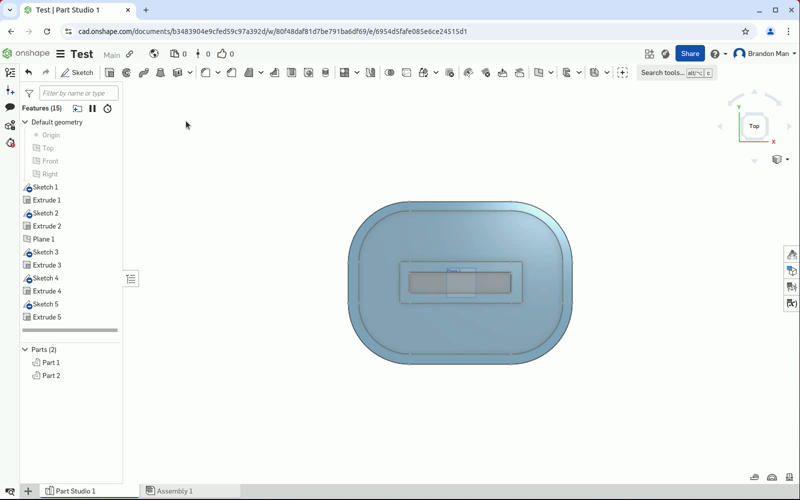
key(shift+7)
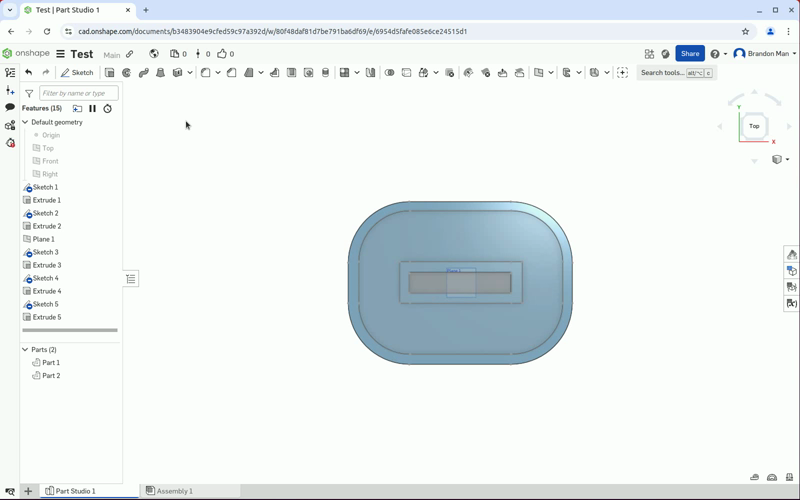
key(up, 3)
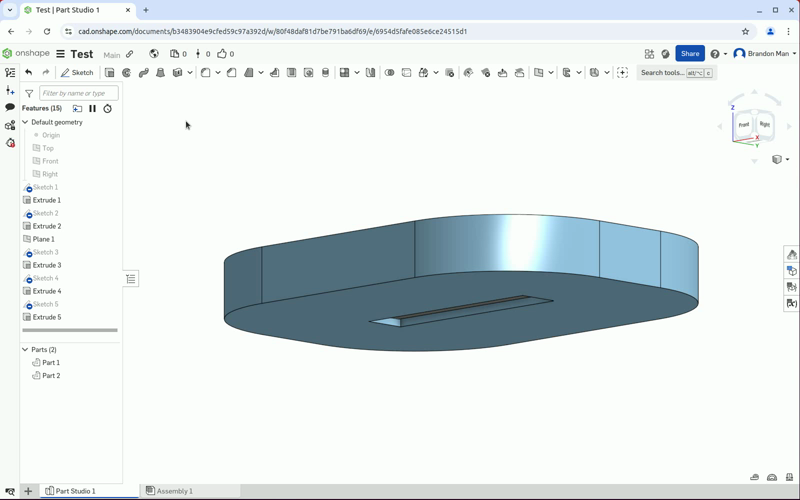
key(left, 3)
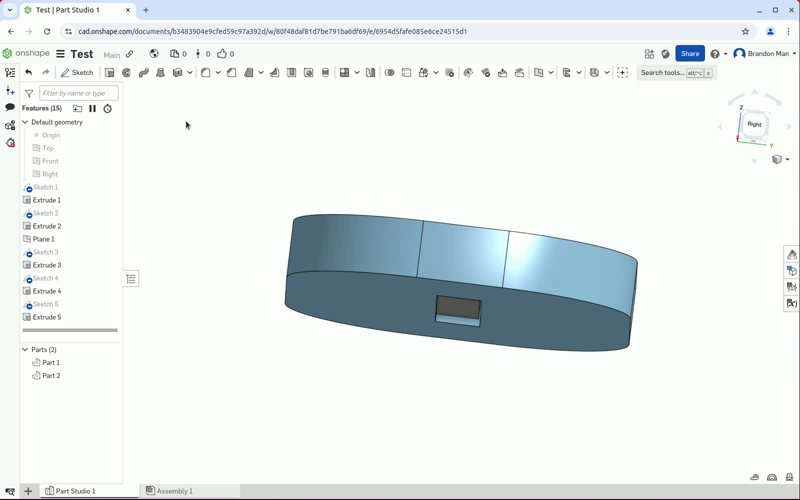
key(right, 3)
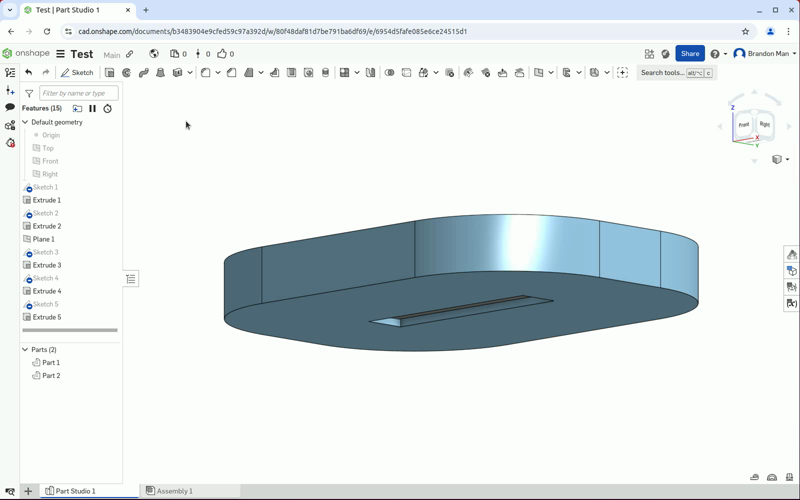
key(down, 3)
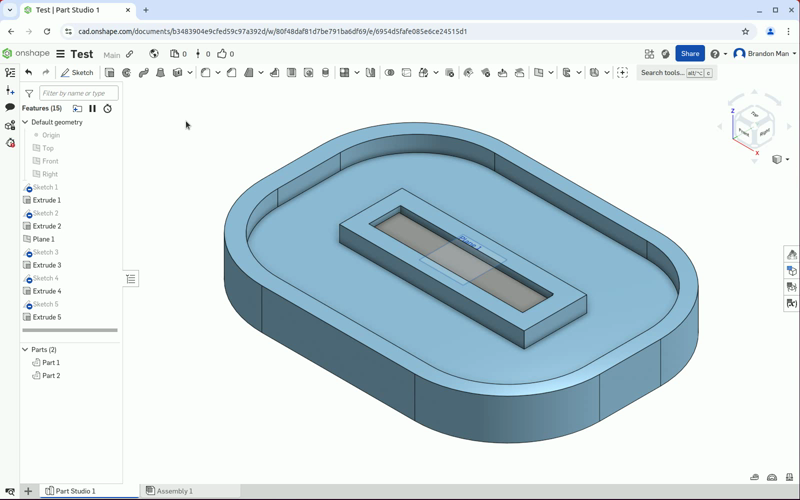
mouse_move(73, 189)
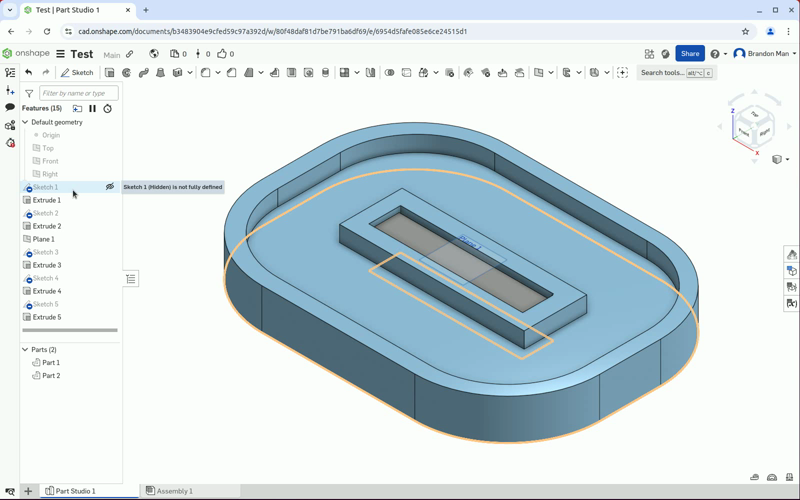
click(73, 189)